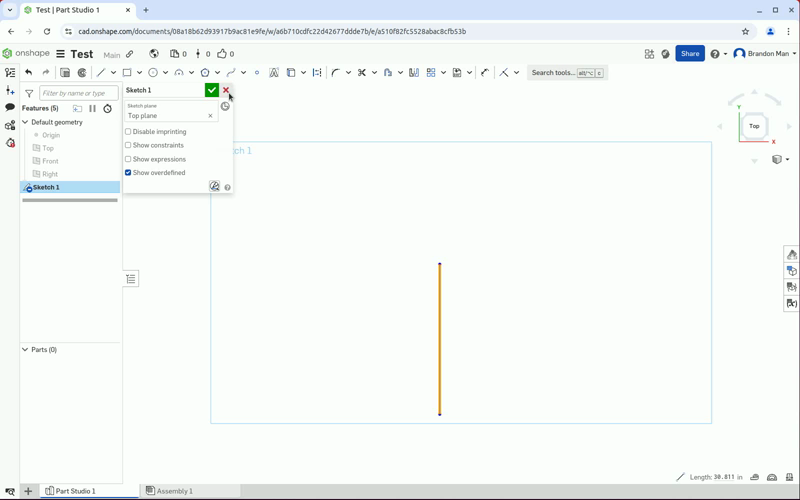
key(shift+h)
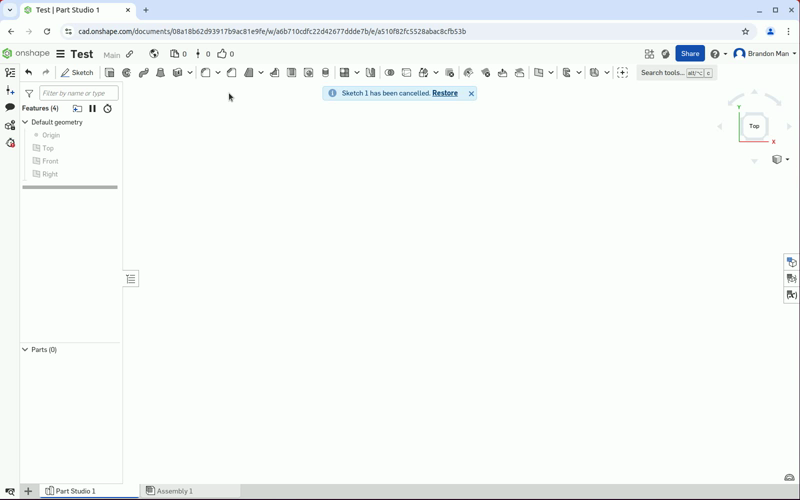
mouse_move(73, 352)
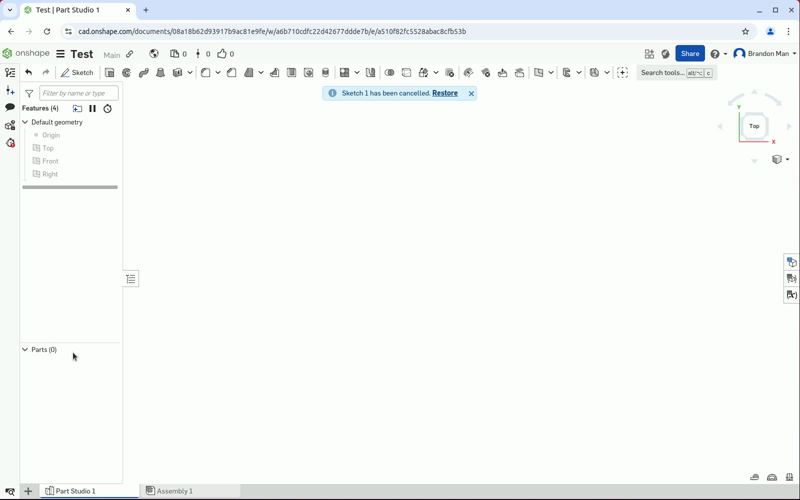
key(y)
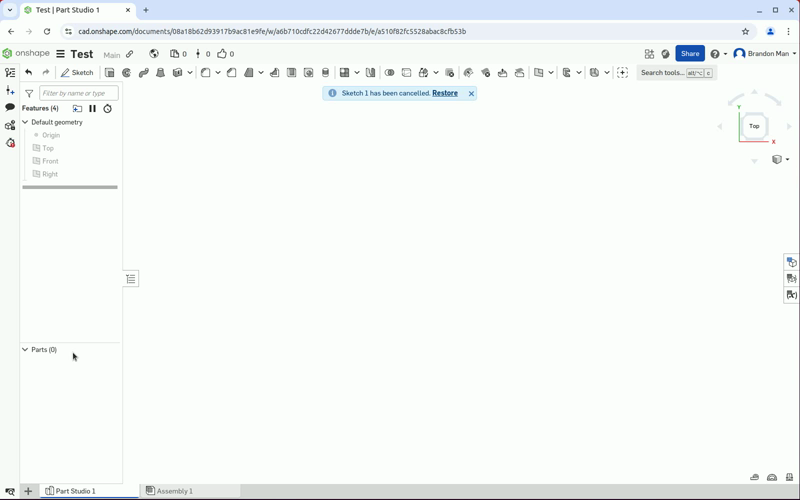
key(shift+p)
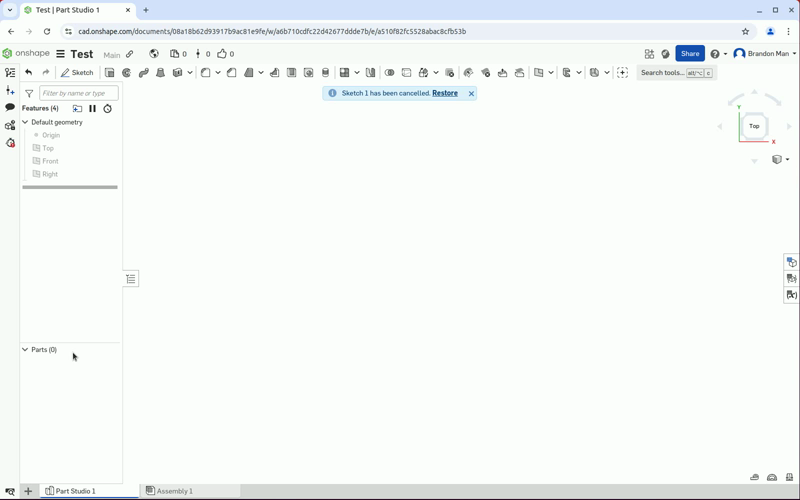
key(space)
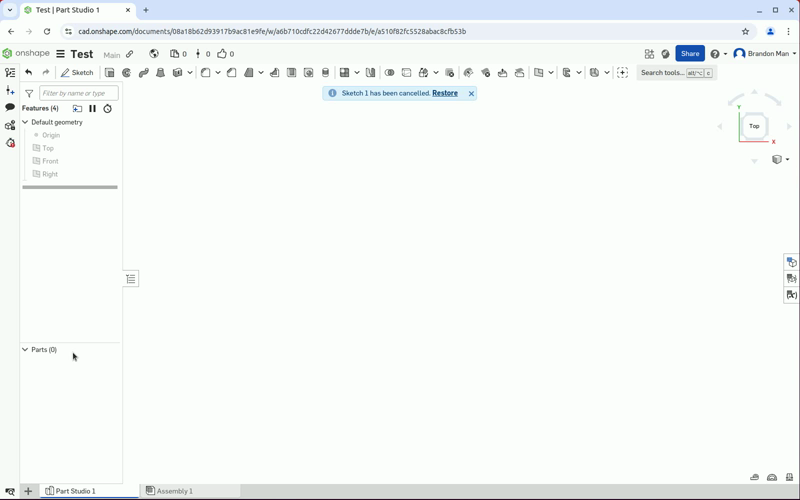
key_down(shift)
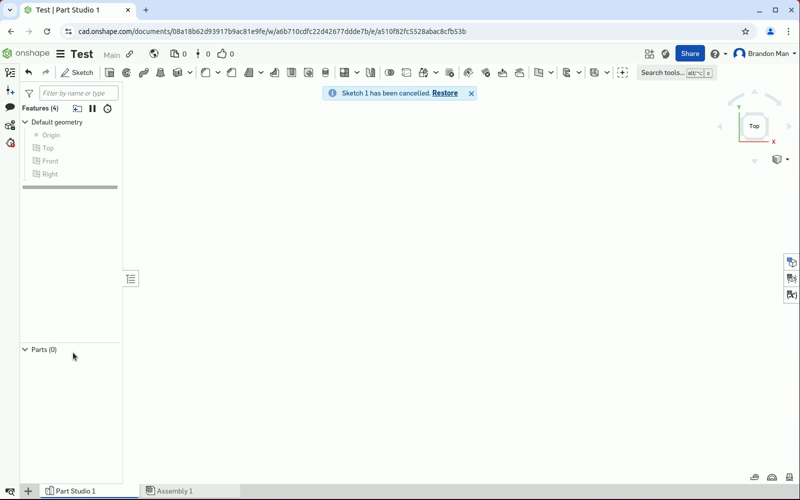
key(up)
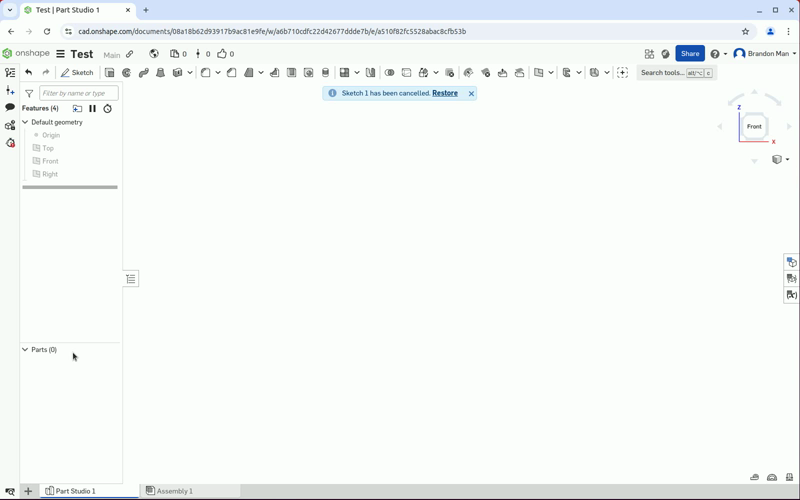
key_up(shift)
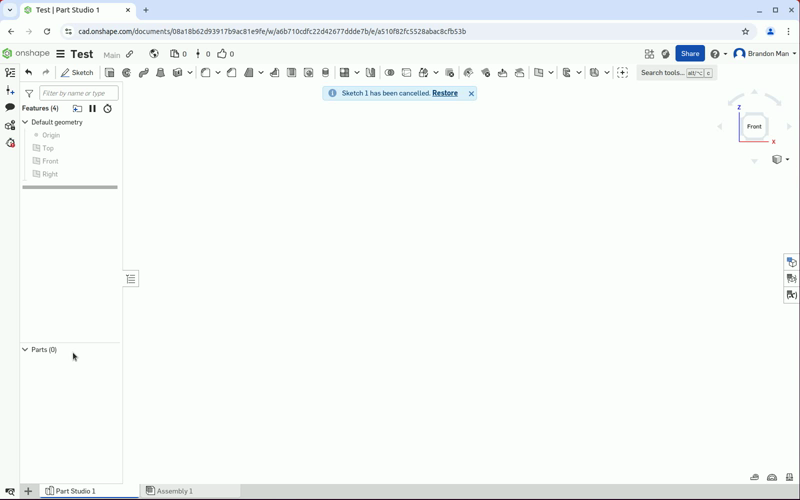
mouse_move(73, 352)
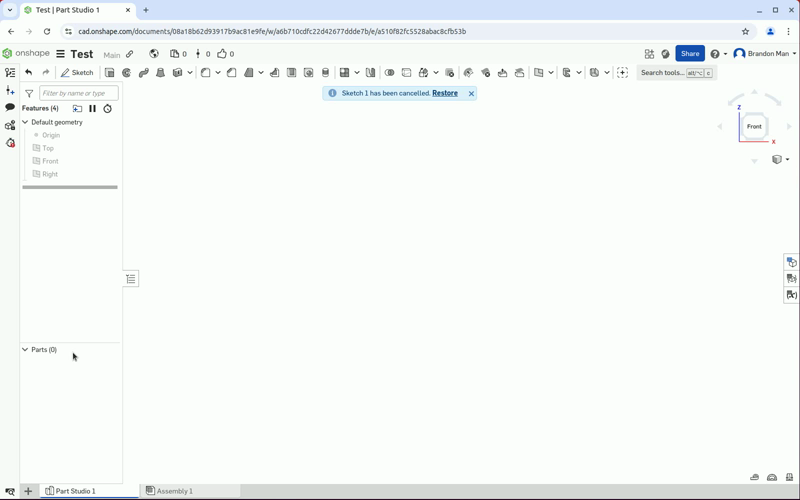
key(shift+y)
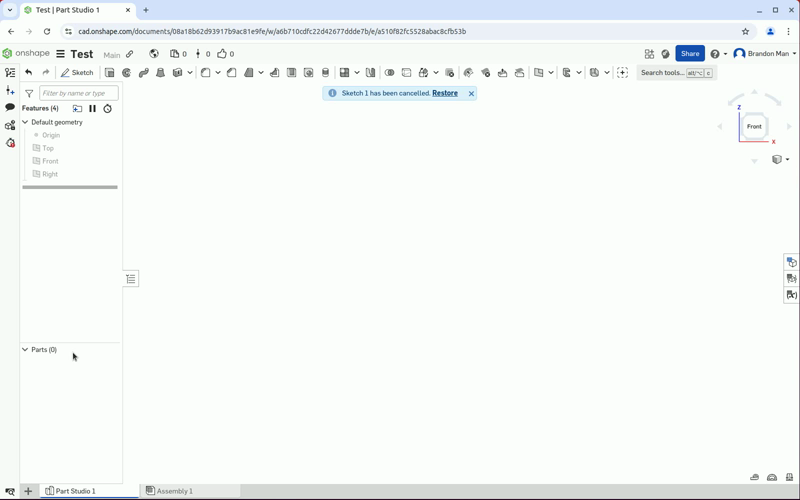
key(shift+s)
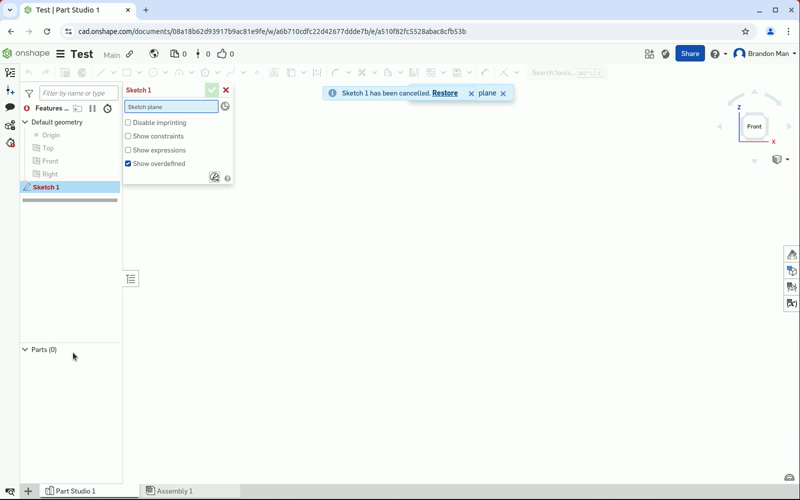
mouse_move(73, 163)
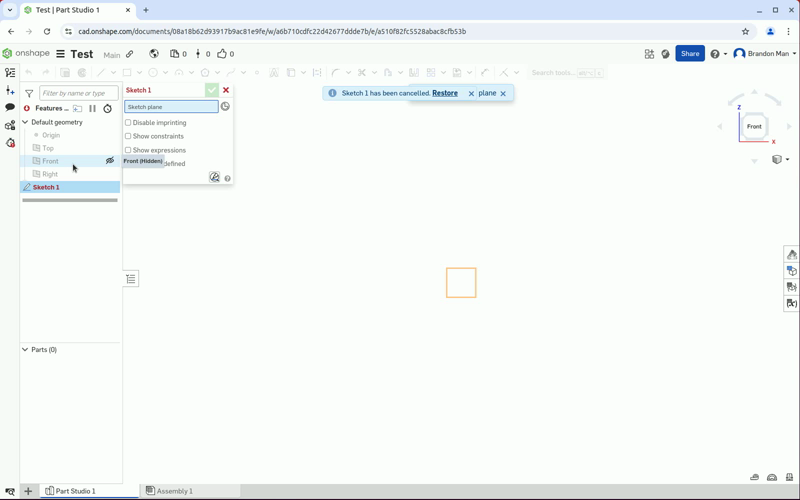
click(73, 163)
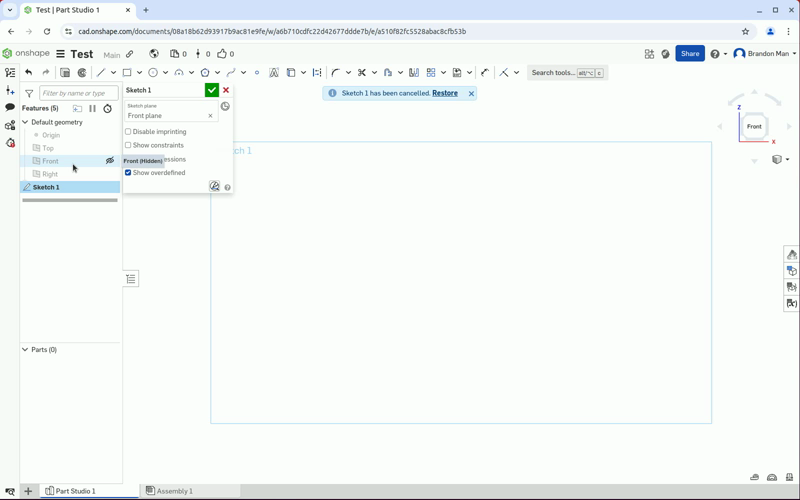
mouse_move(73, 352)
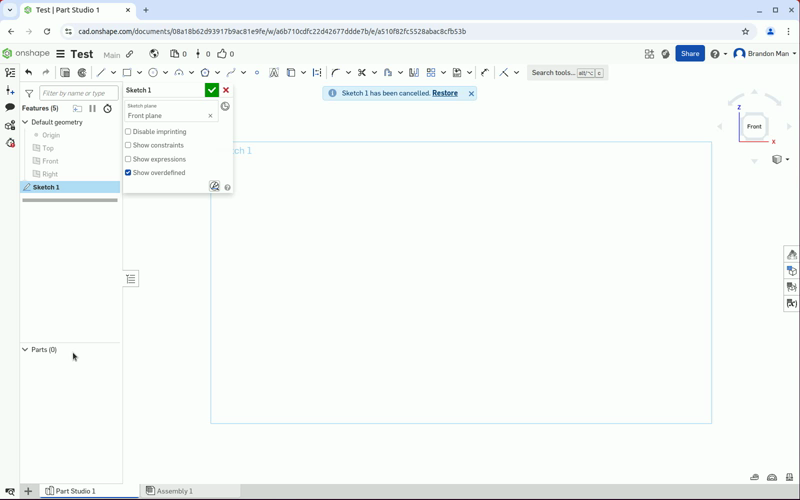
key(y)
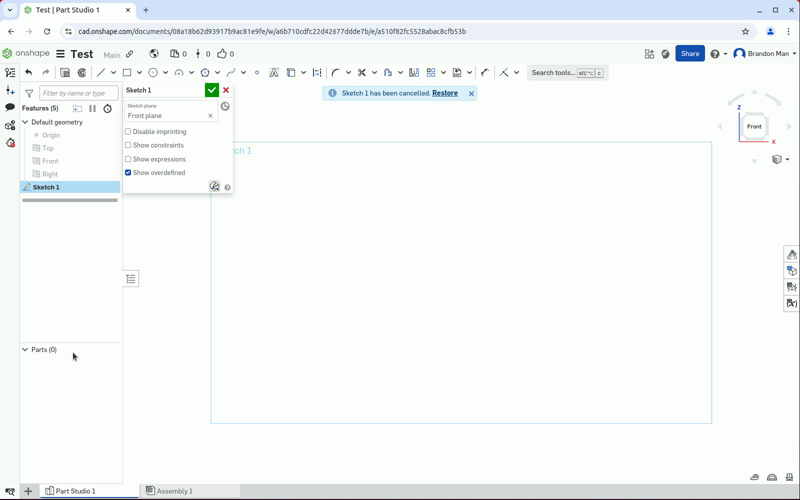
key(a)
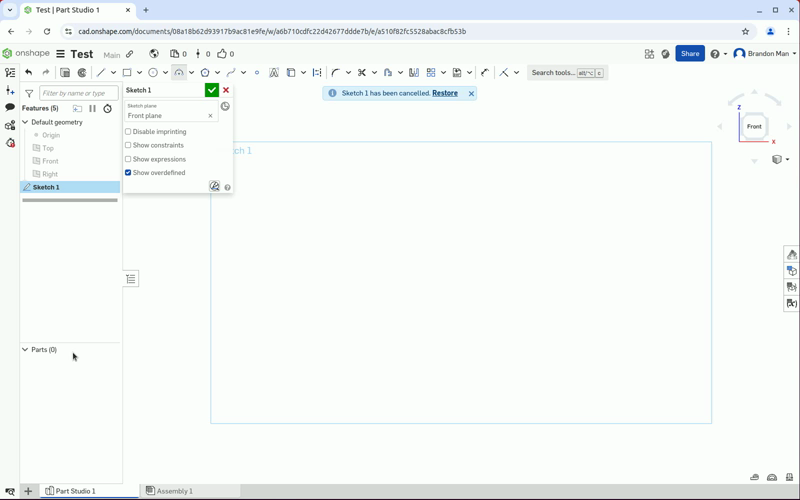
key_down(shift)
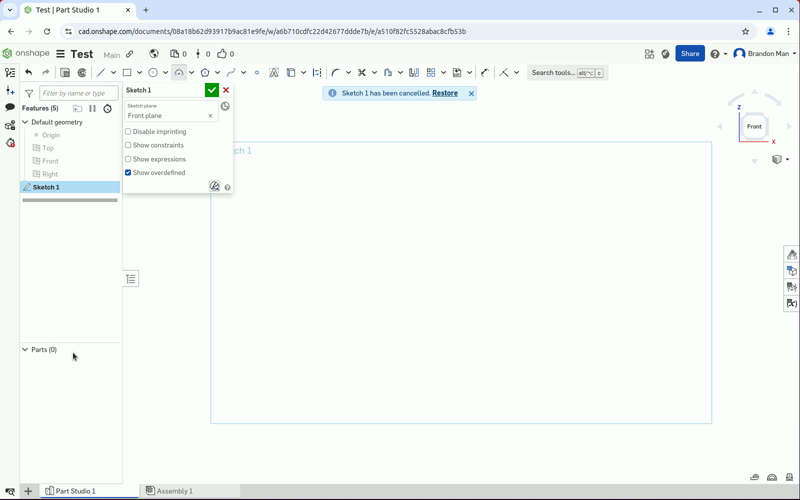
mouse_move(460, 313)
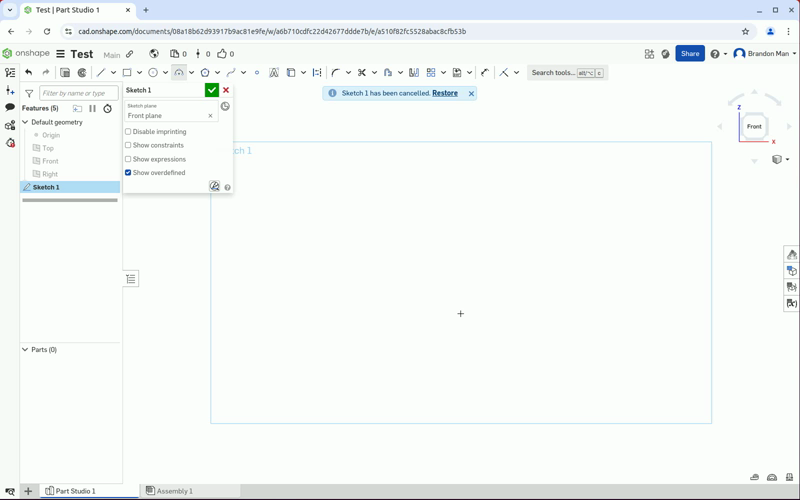
click(460, 313)
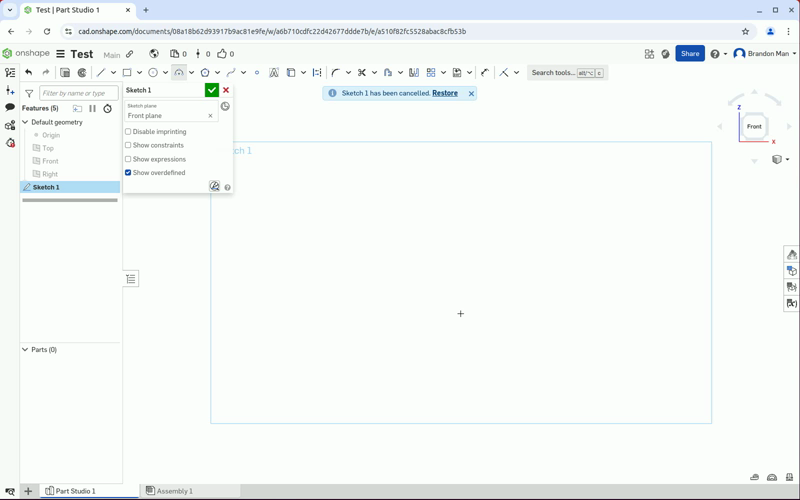
key_up(shift)
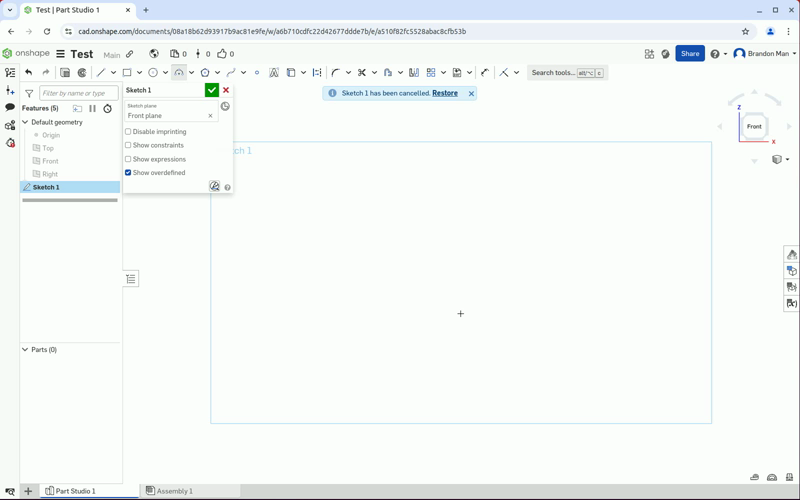
key_down(shift)
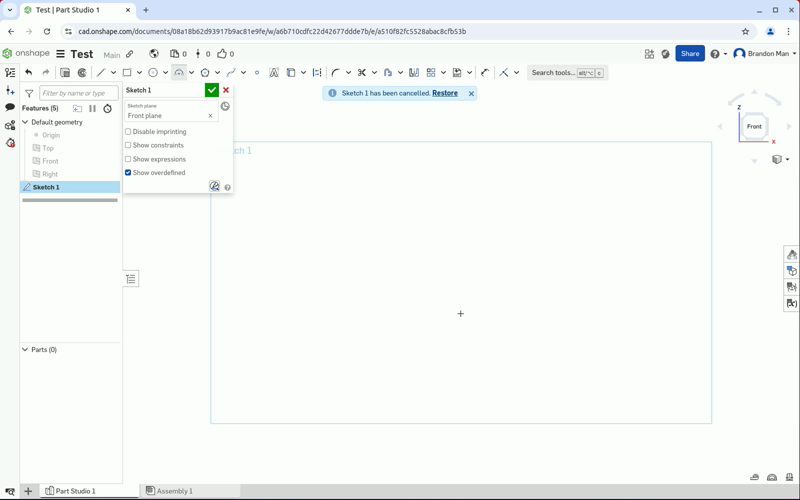
mouse_move(473, 310)
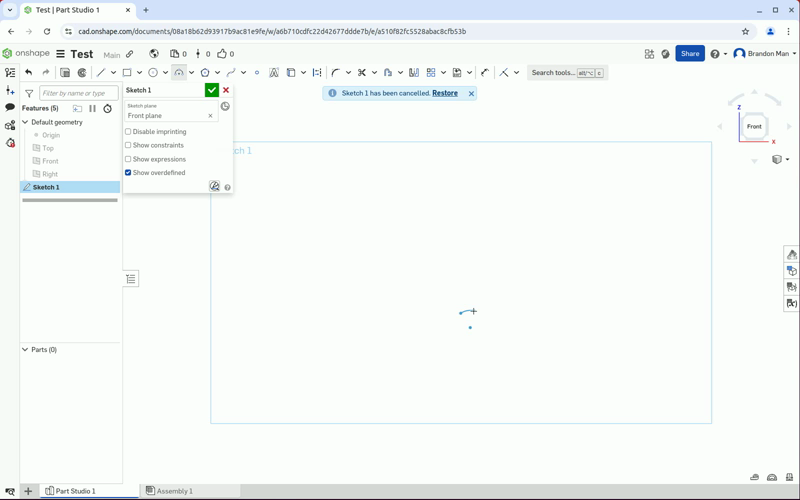
click(473, 310)
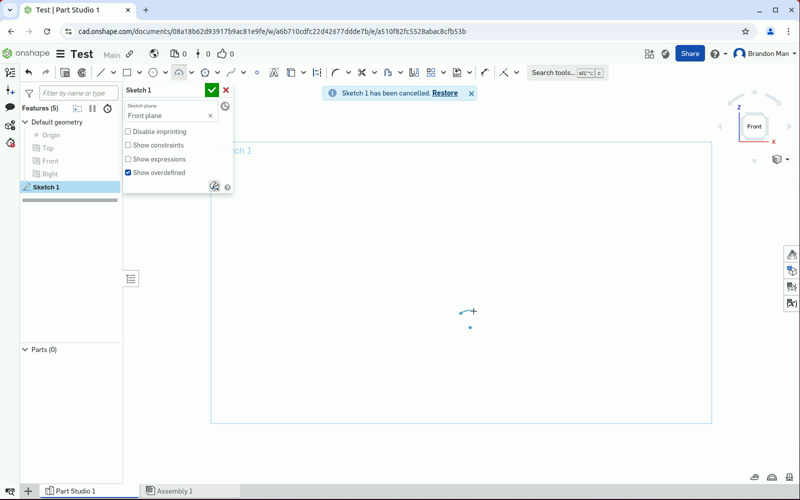
mouse_move(467, 312)
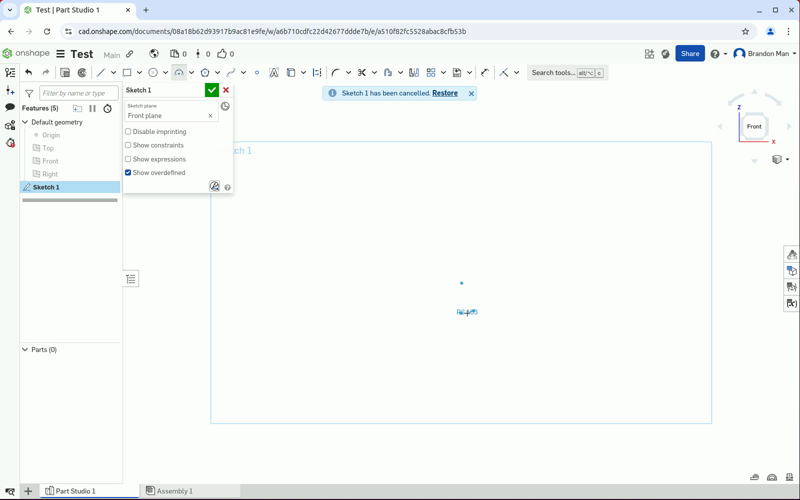
click(467, 312)
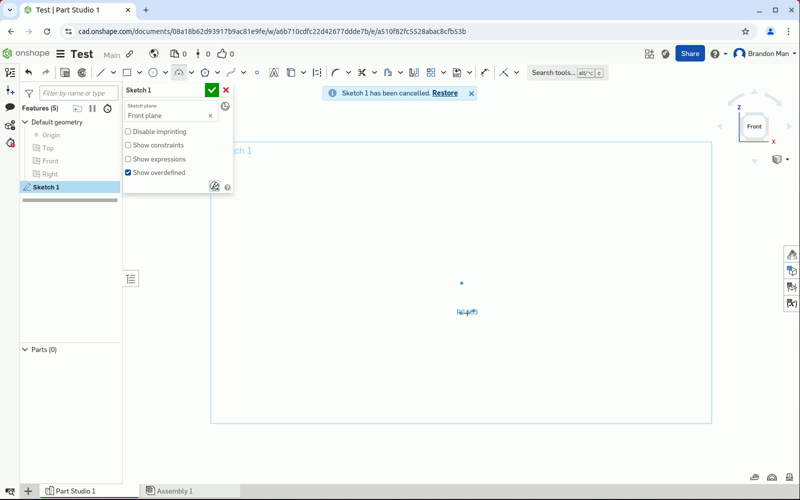
key_up(shift)
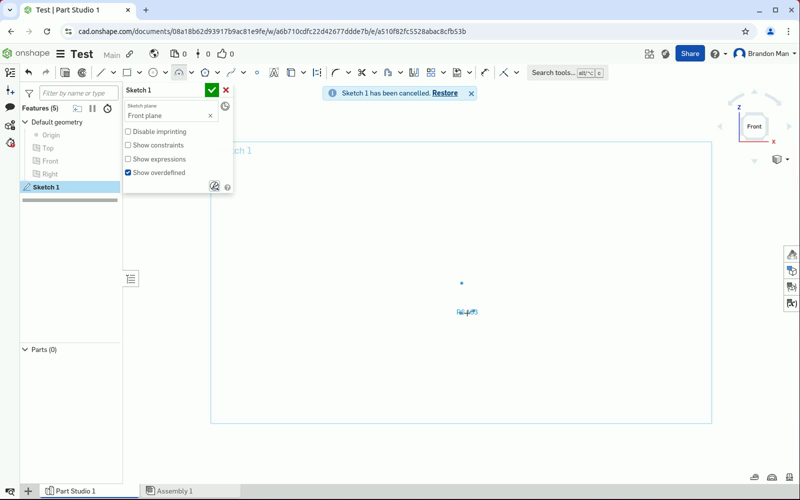
key(esc)
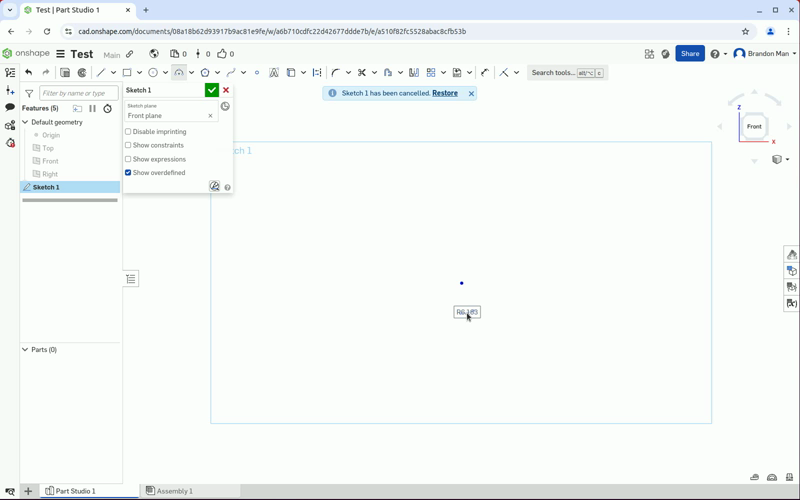
key(l)
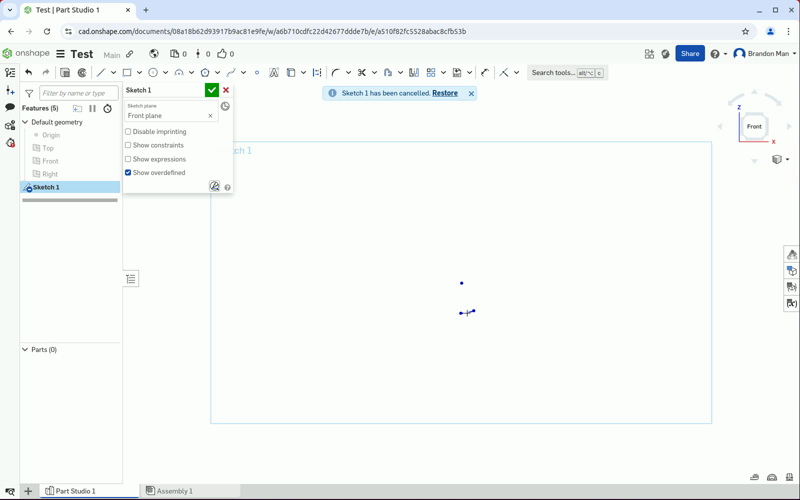
mouse_move(473, 310)
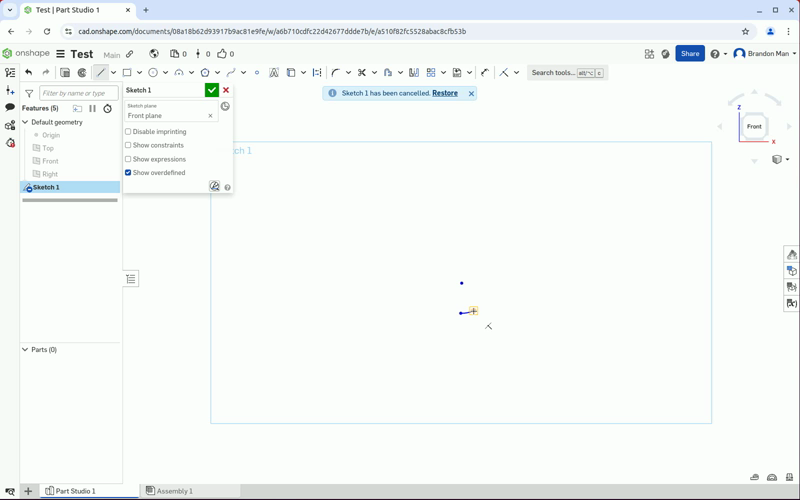
click(473, 310)
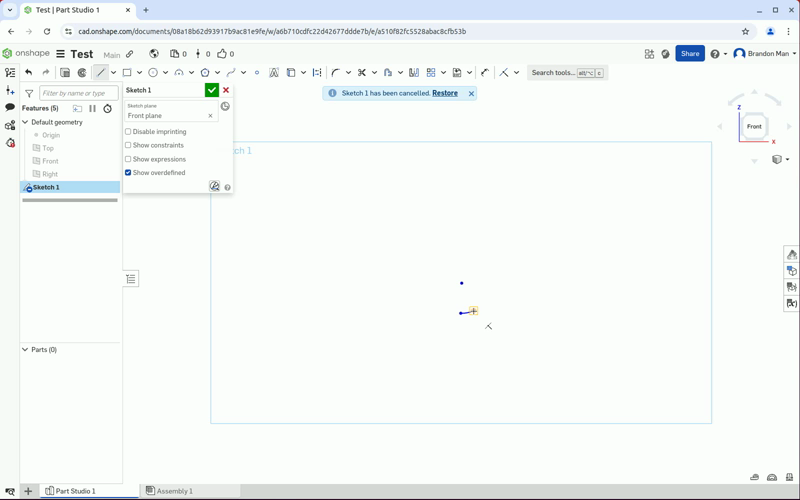
mouse_move(503, 310)
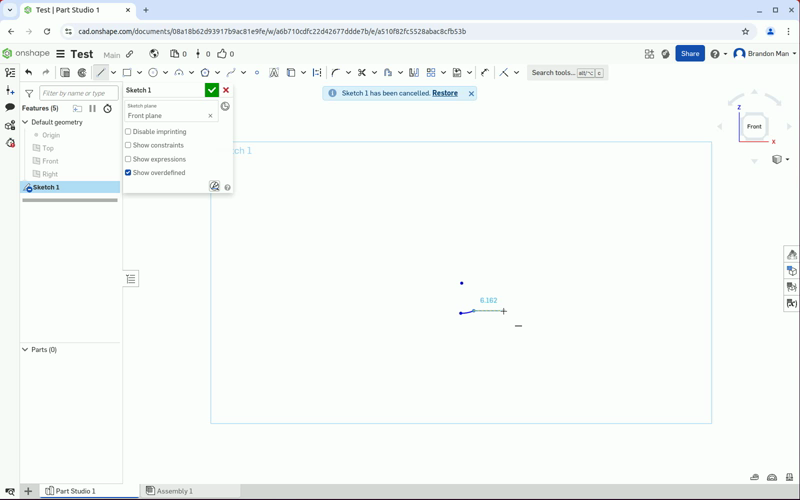
key_down(shift)
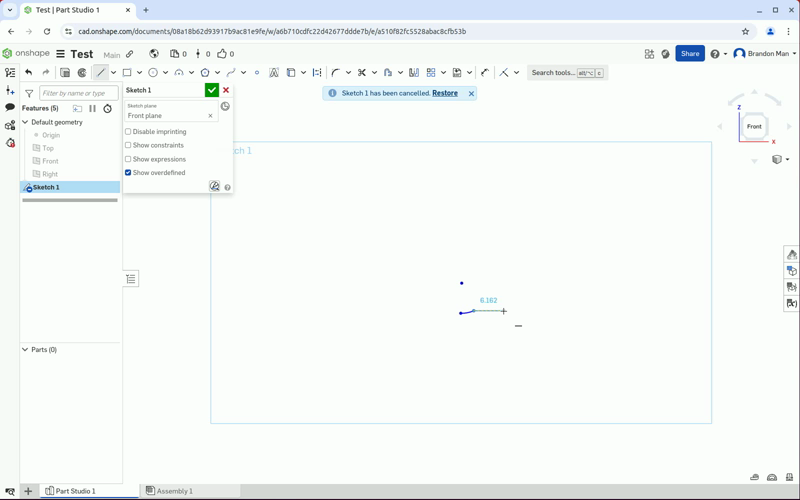
mouse_move(460, 313)
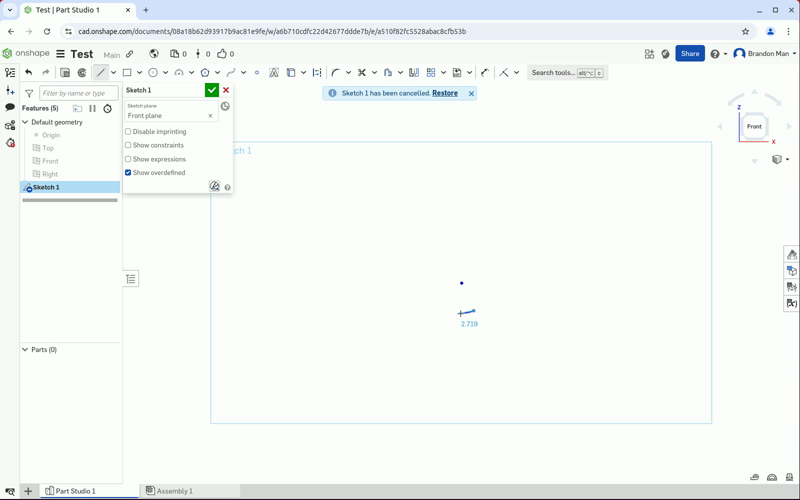
key_up(shift)
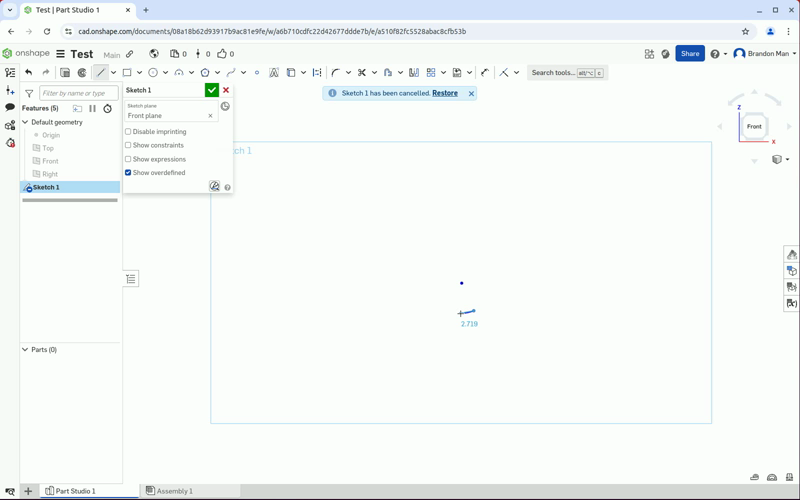
click(460, 313)
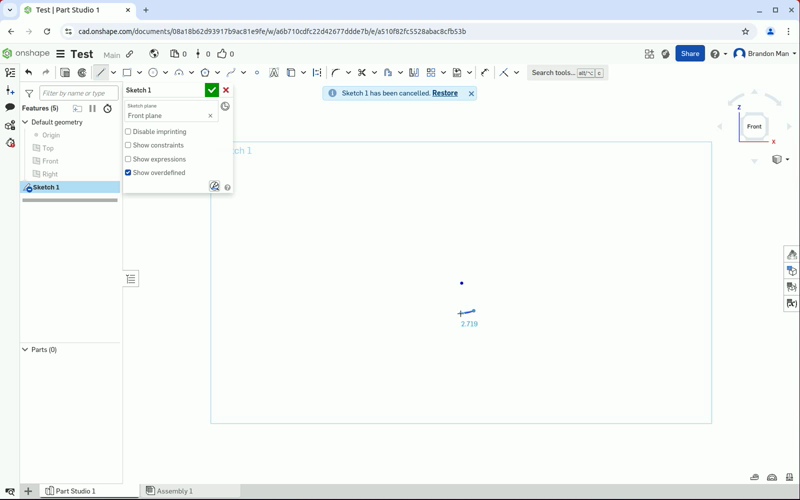
key(esc)
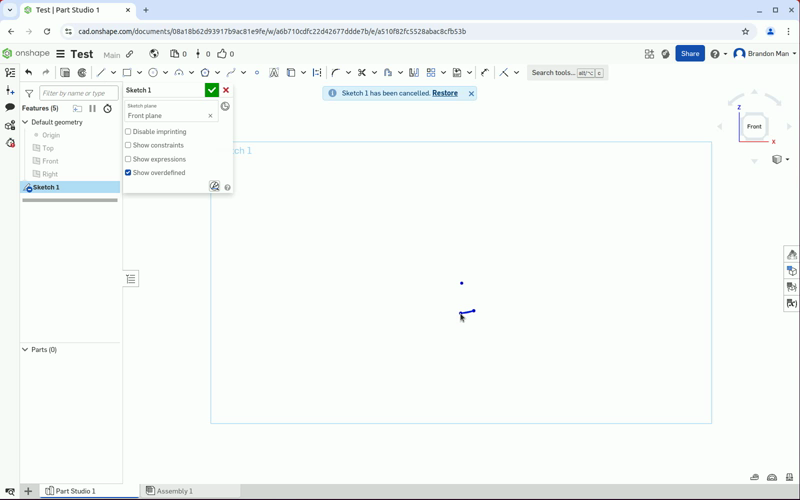
mouse_move(465, 312)
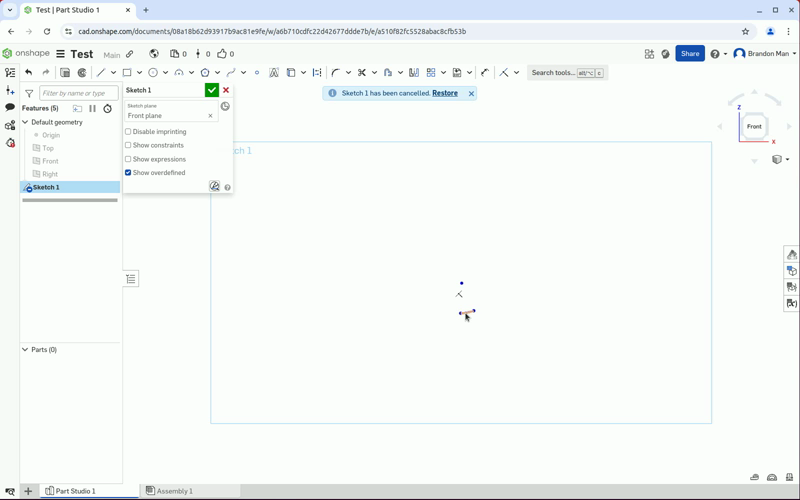
scroll(6)
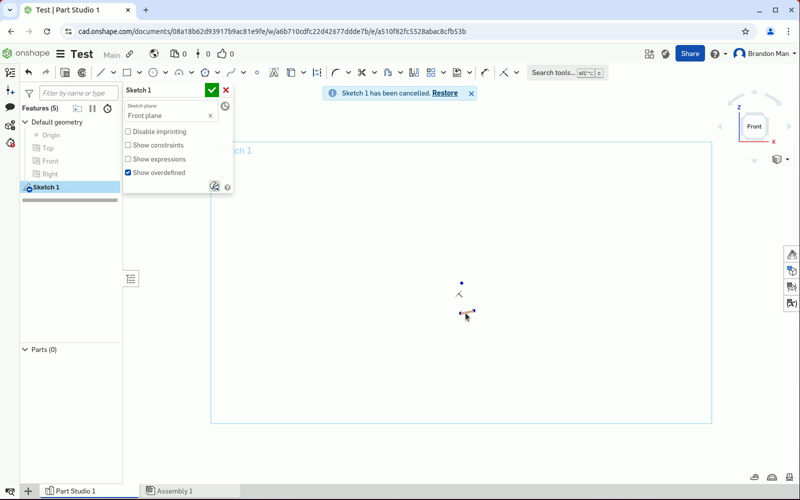
scroll(6)
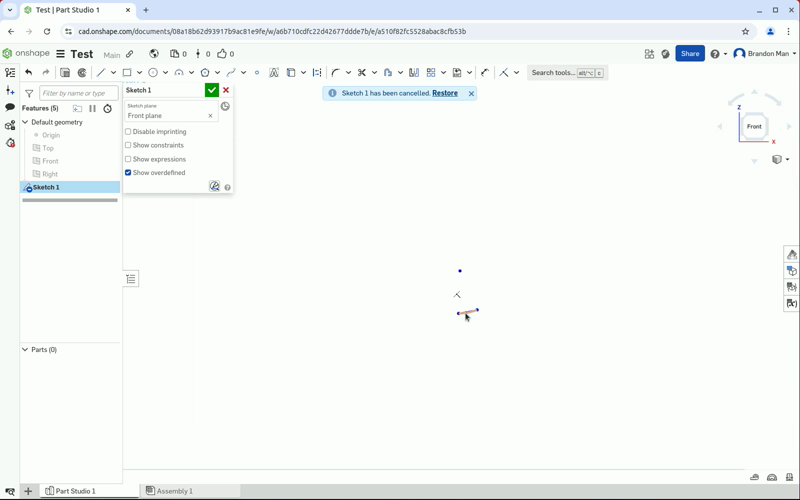
scroll(6)
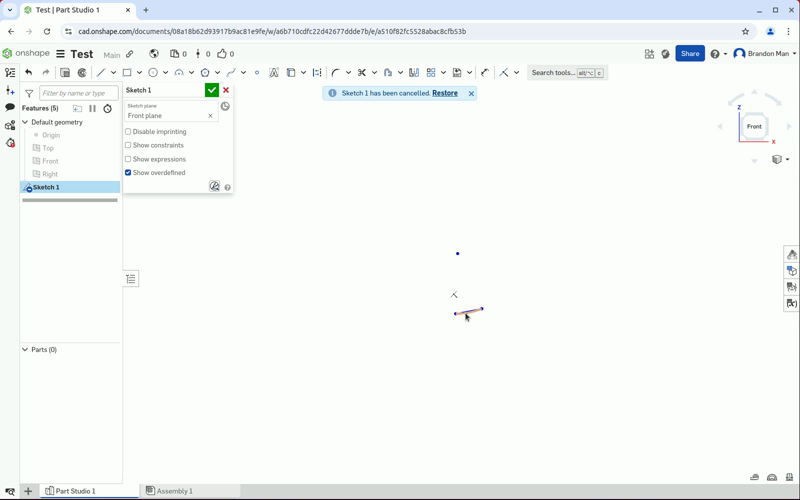
scroll(6)
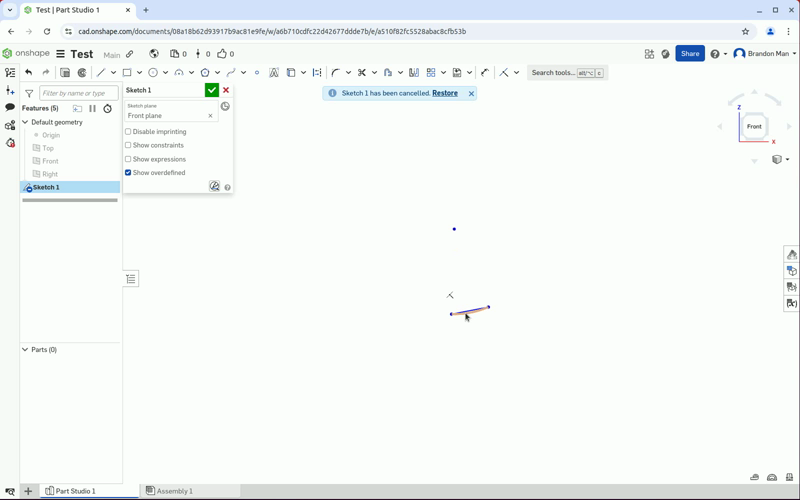
scroll(6)
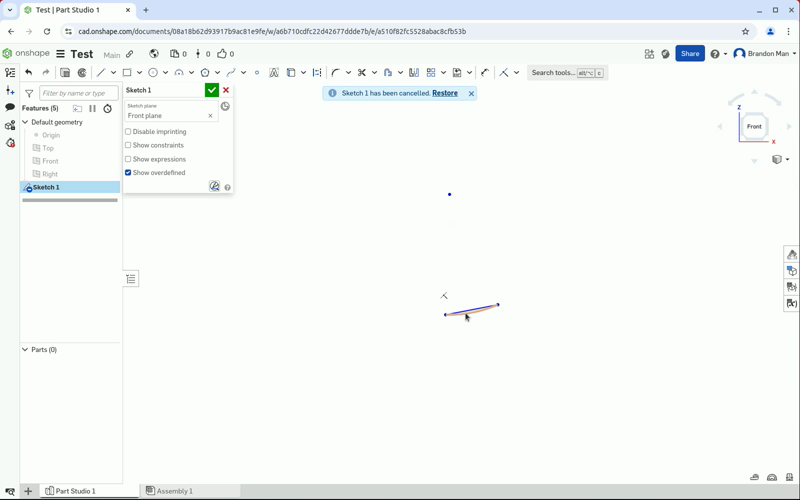
scroll(6)
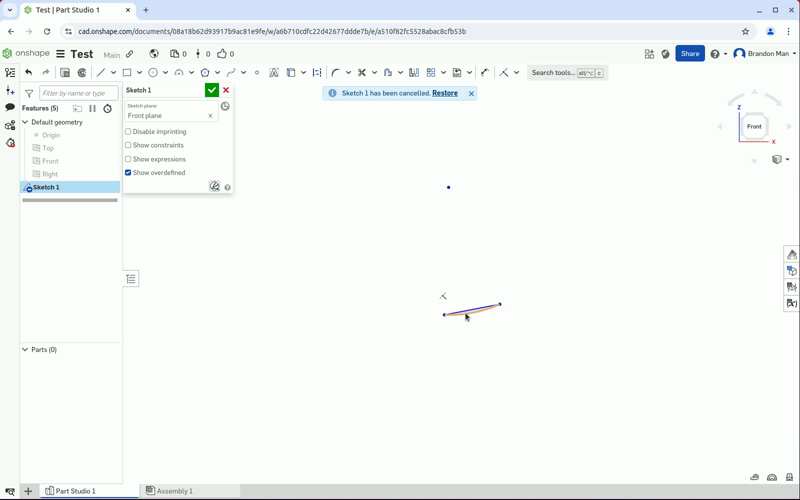
scroll(6)
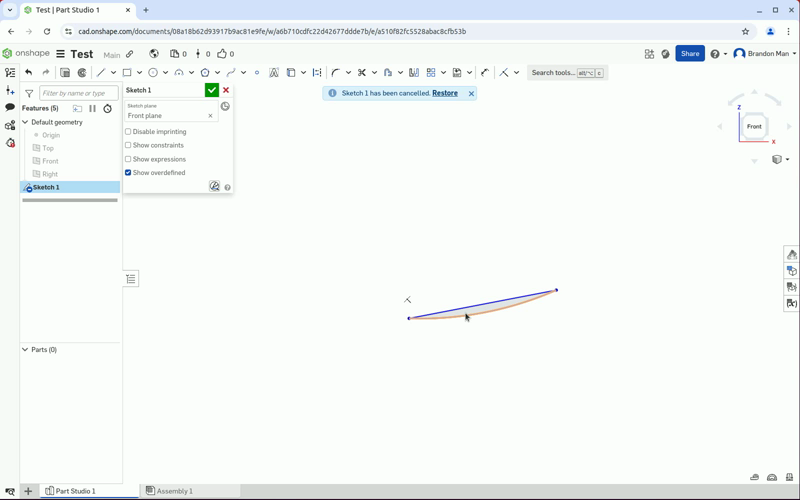
click(465, 312)
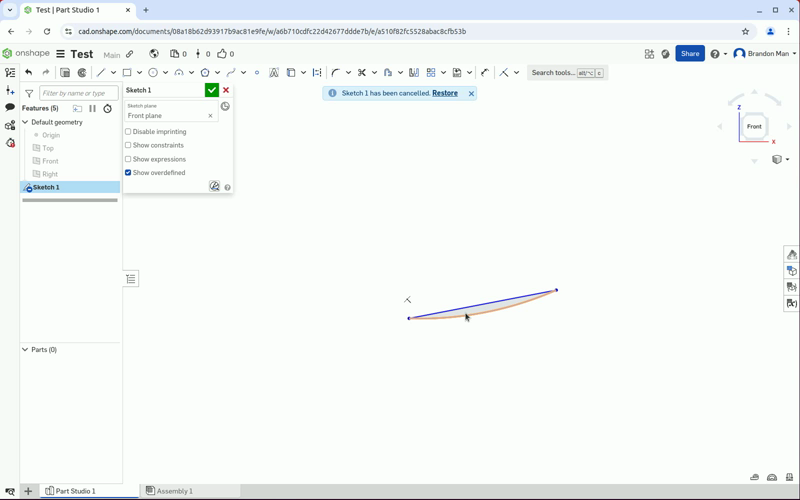
scroll(-6)
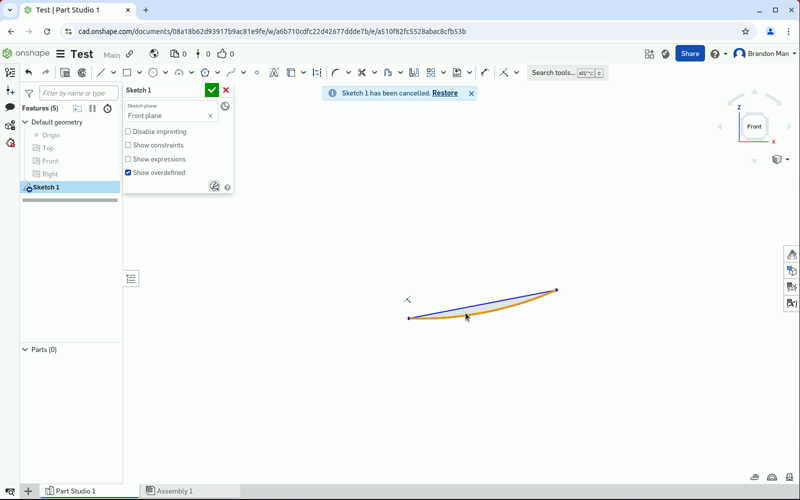
scroll(-6)
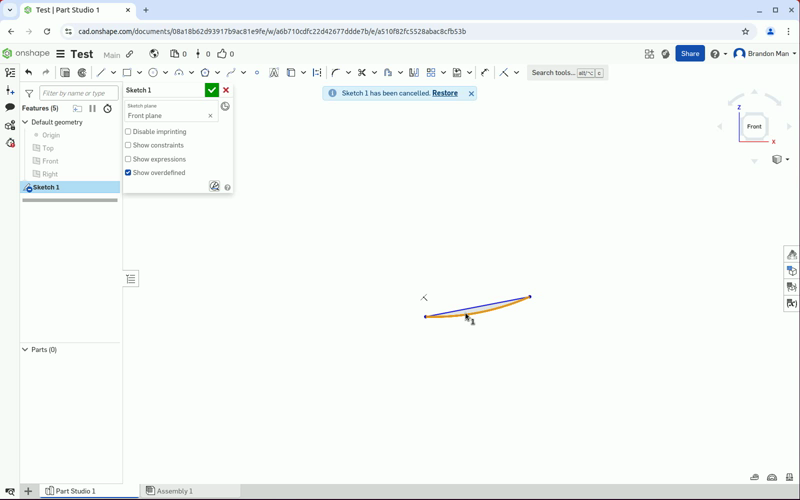
scroll(-6)
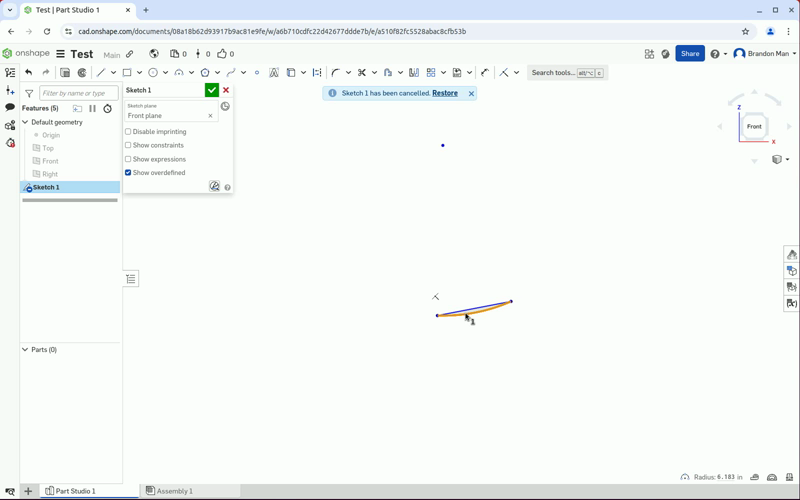
scroll(-6)
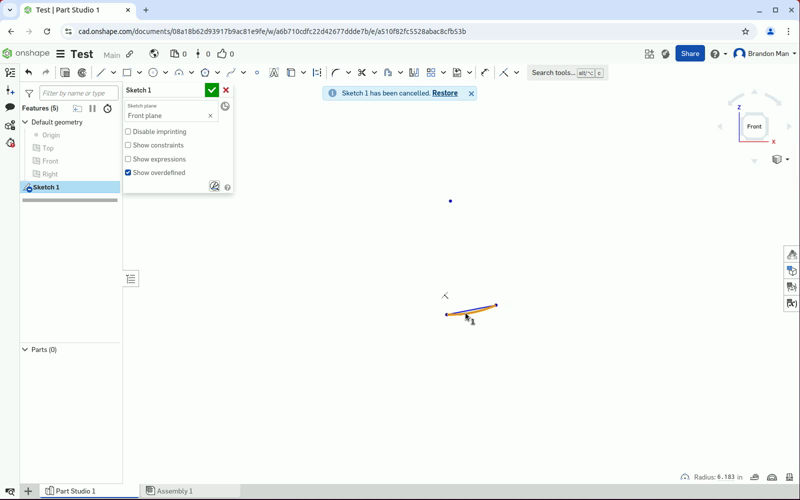
scroll(-6)
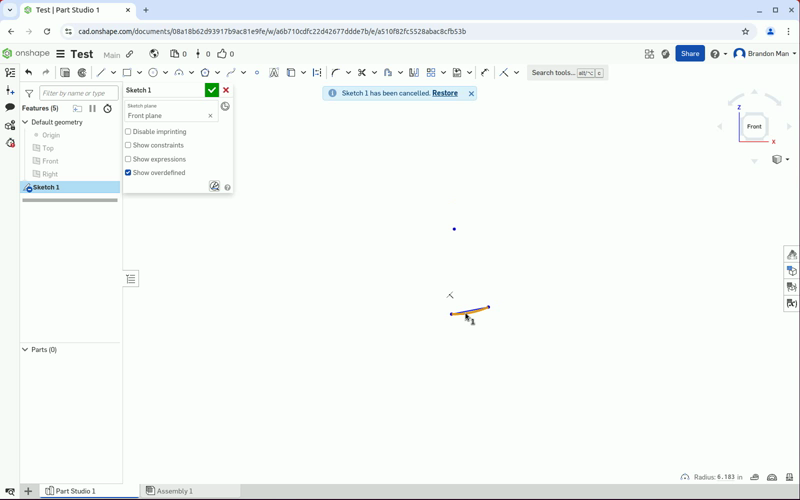
scroll(-6)
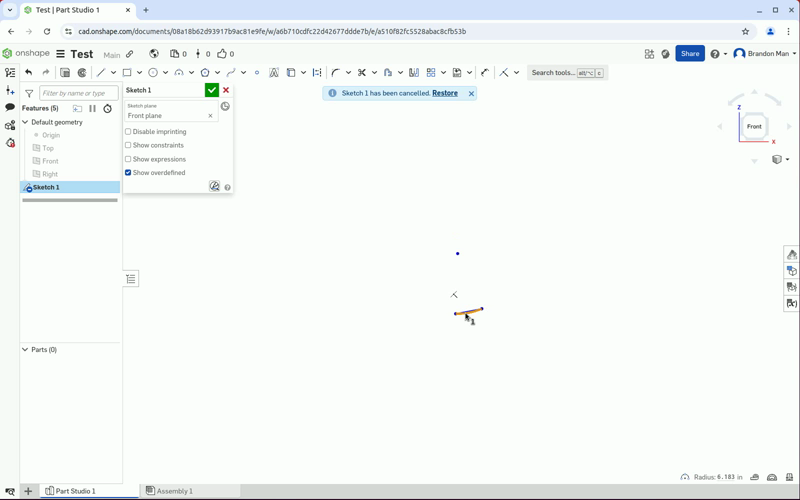
scroll(-6)
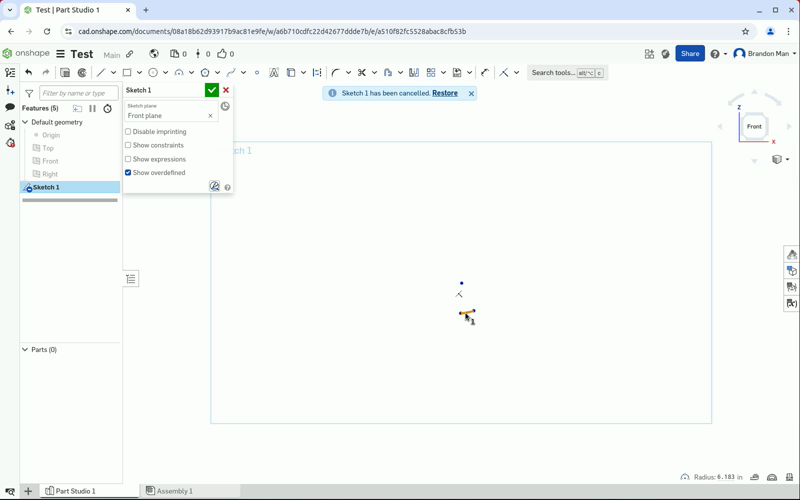
mouse_move(73, 352)
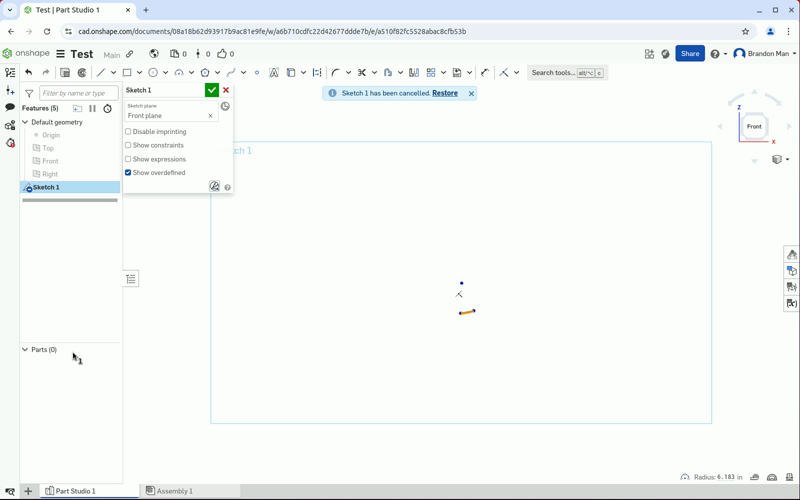
key(shift+y)
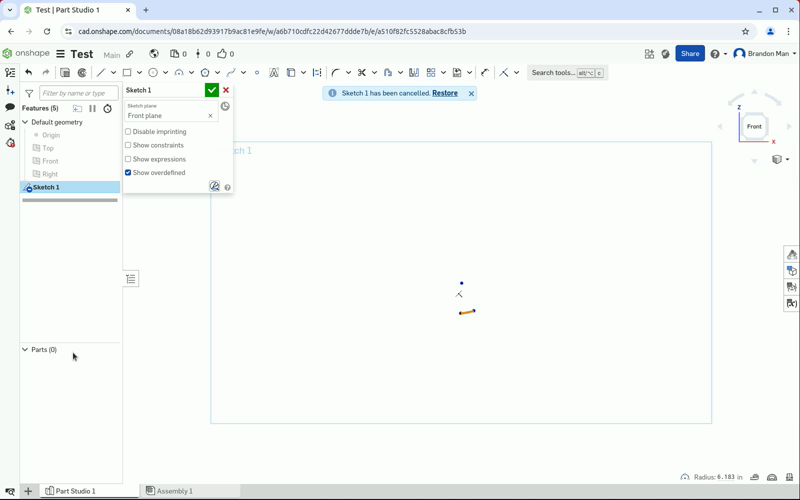
key(shift+e)
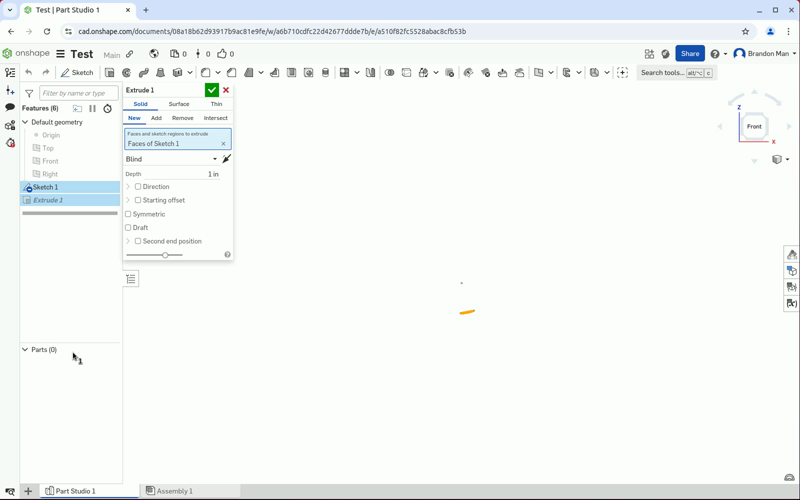
mouse_move(143, 106)
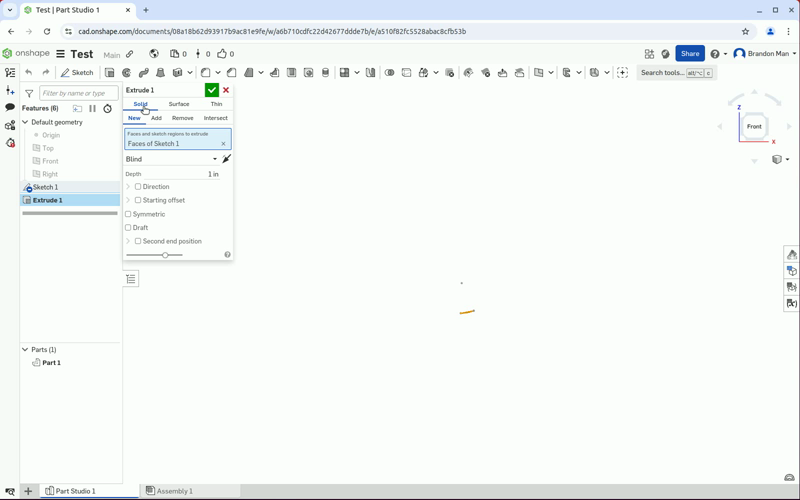
click(143, 106)
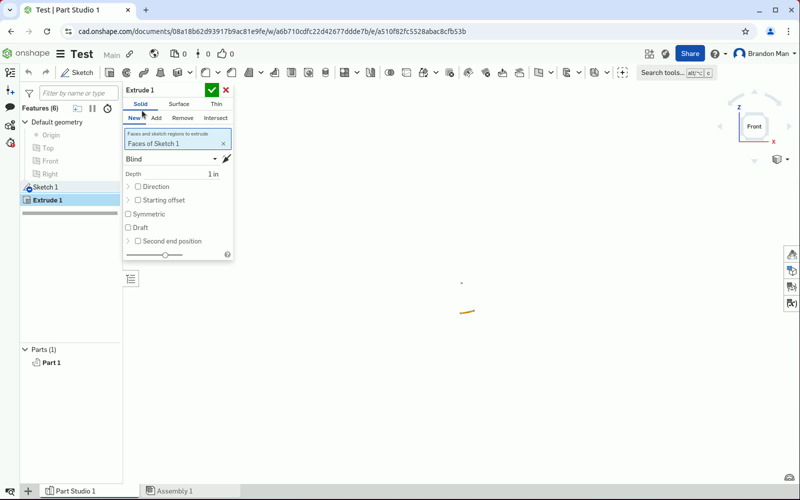
mouse_move(137, 120)
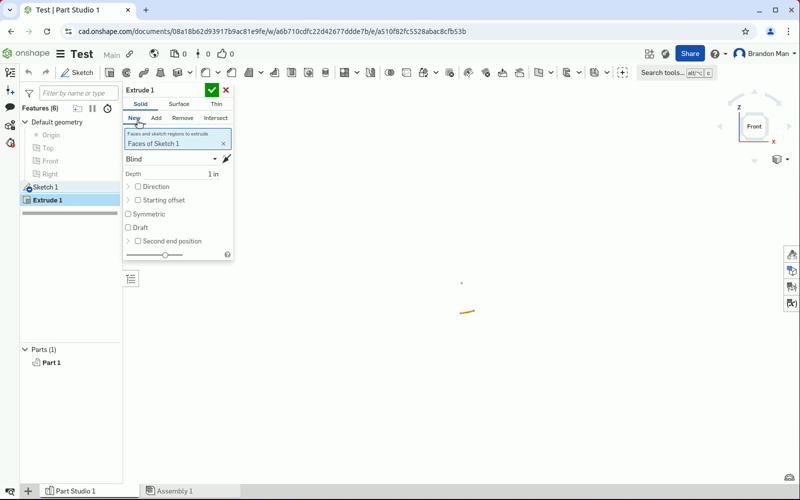
click(137, 120)
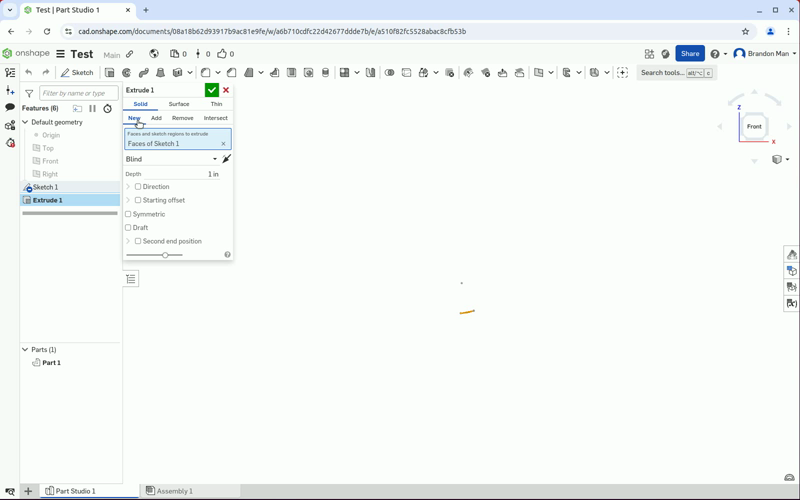
key(tab, 4)
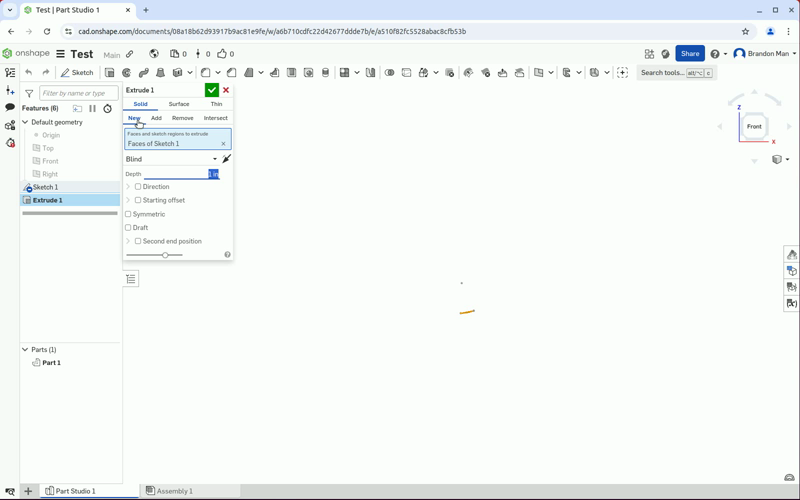
text(5.296)
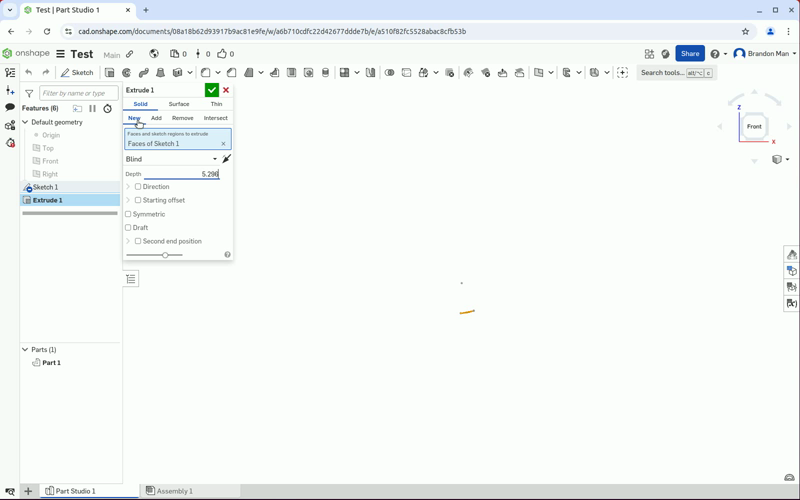
key(enter)
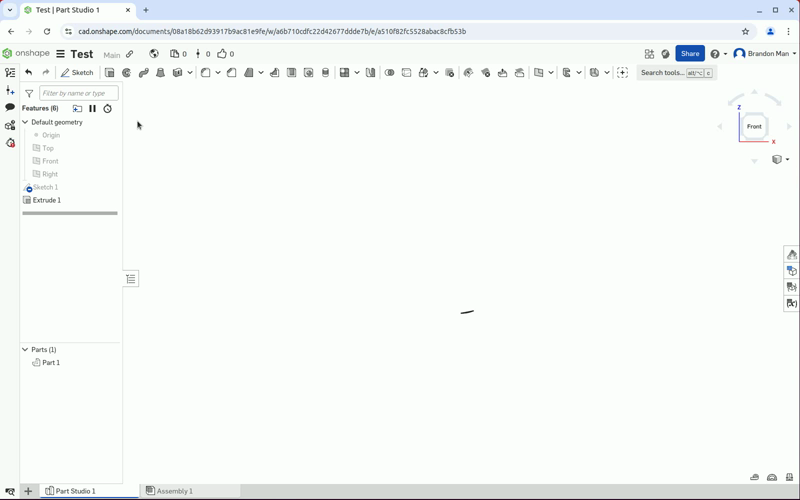
key(shift+h)
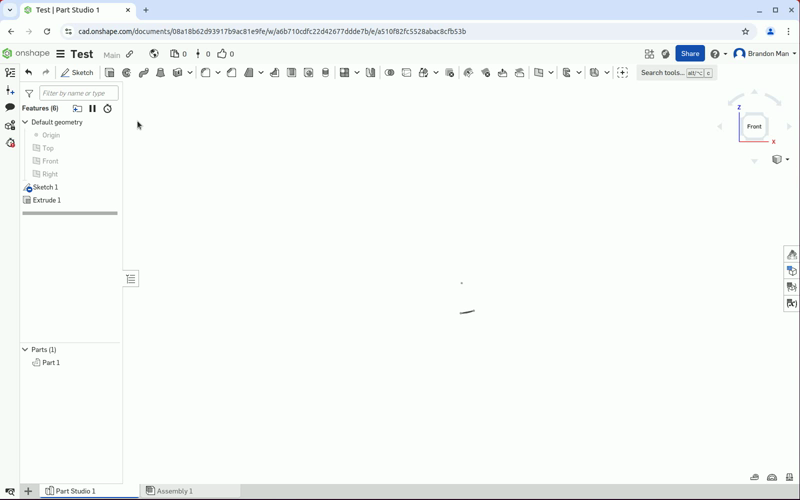
key(shift+h)
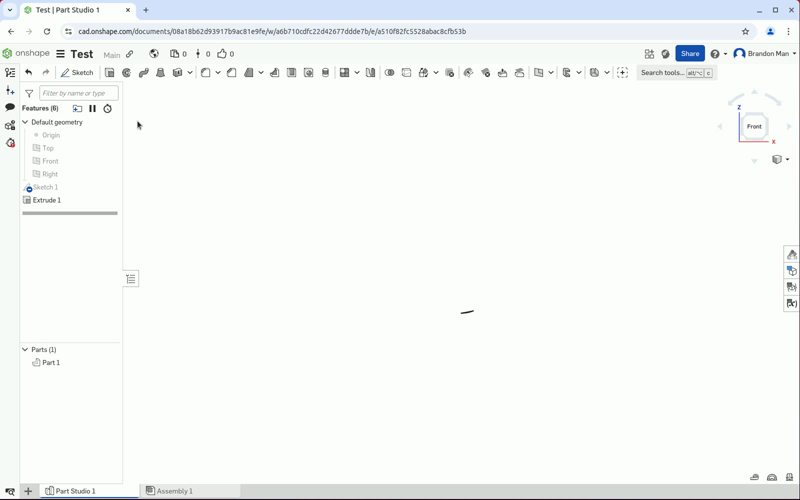
mouse_move(73, 189)
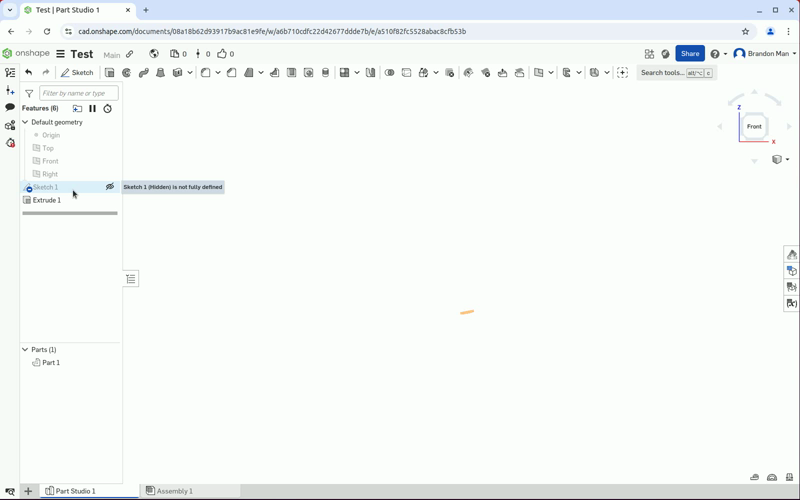
click(73, 189)
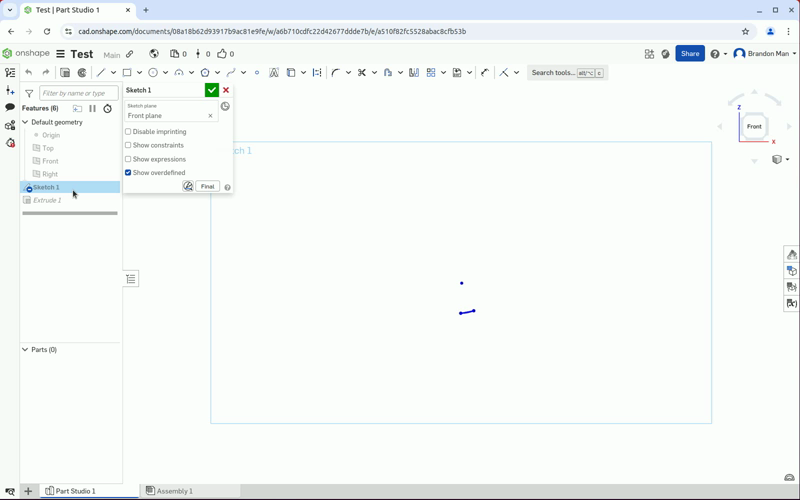
mouse_move(229, 92)
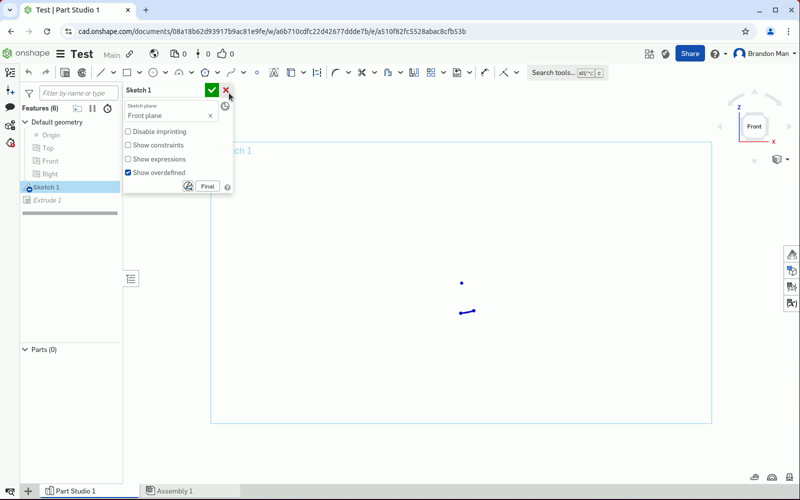
click(229, 92)
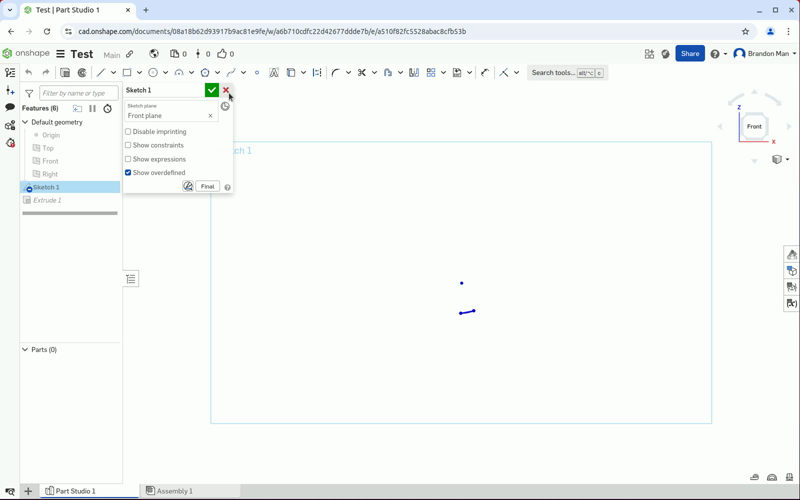
key(shift+s)
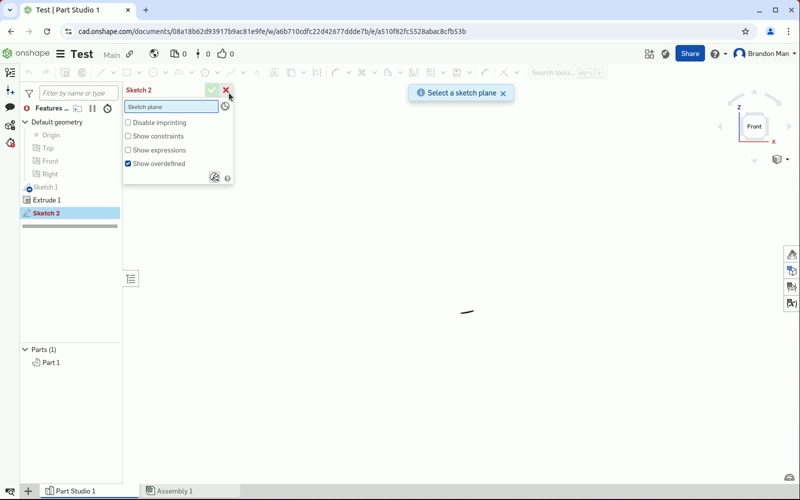
mouse_move(73, 163)
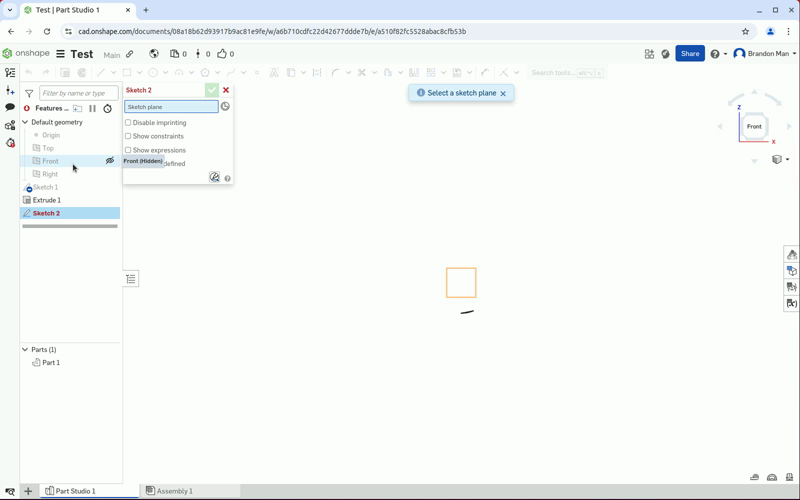
click(73, 163)
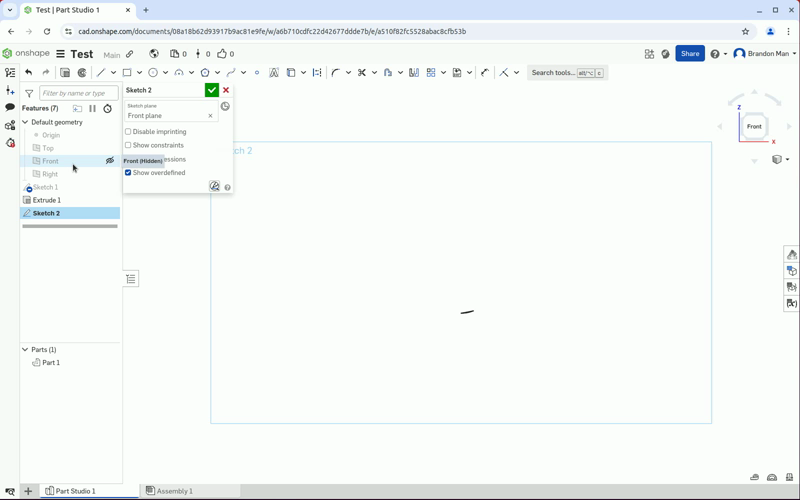
mouse_move(73, 352)
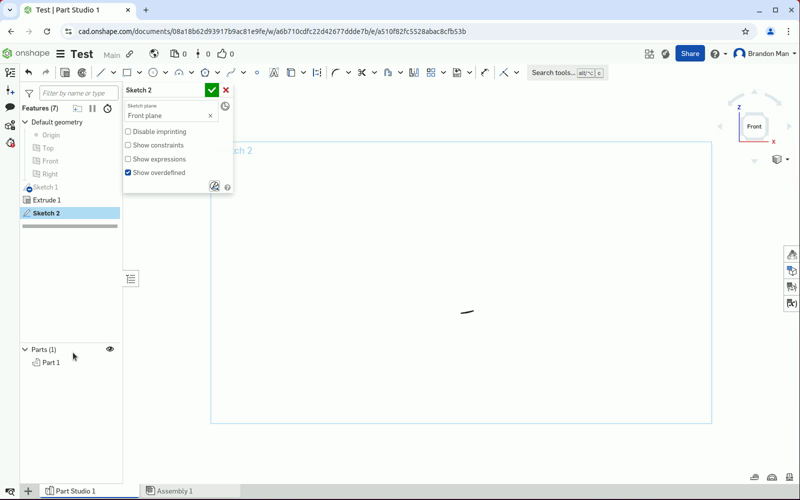
key(y)
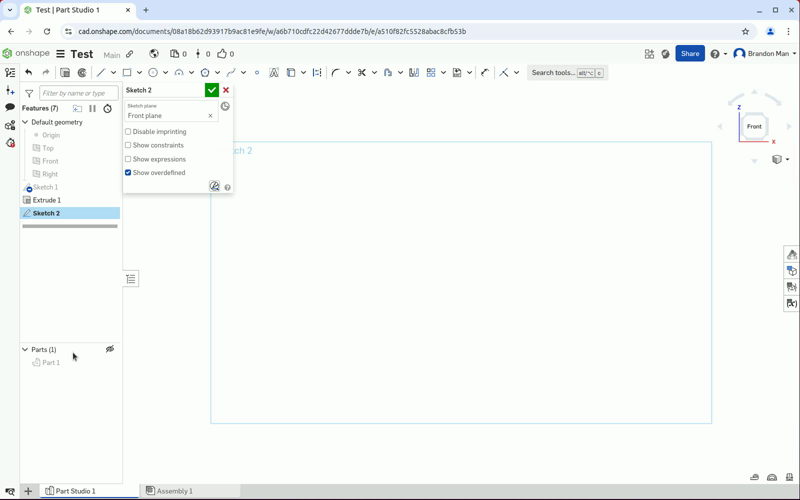
key(a)
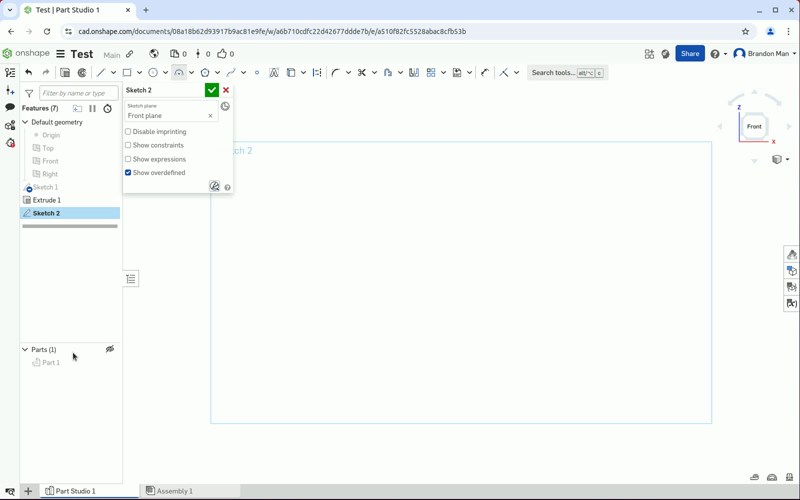
key_down(shift)
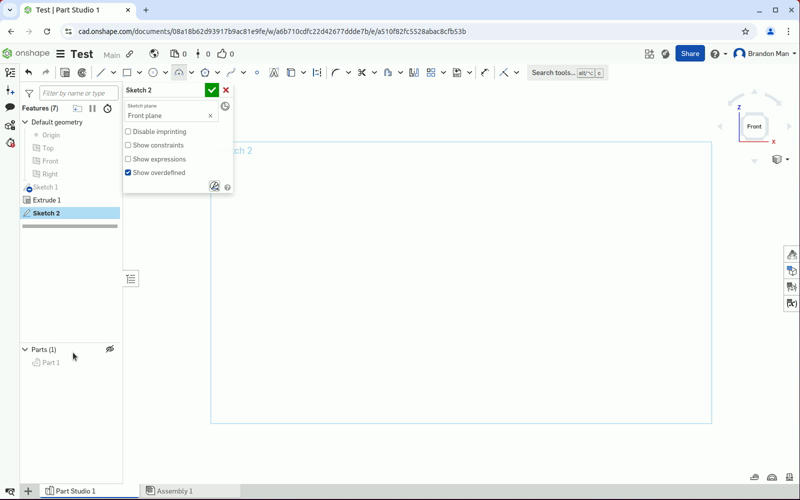
mouse_move(460, 252)
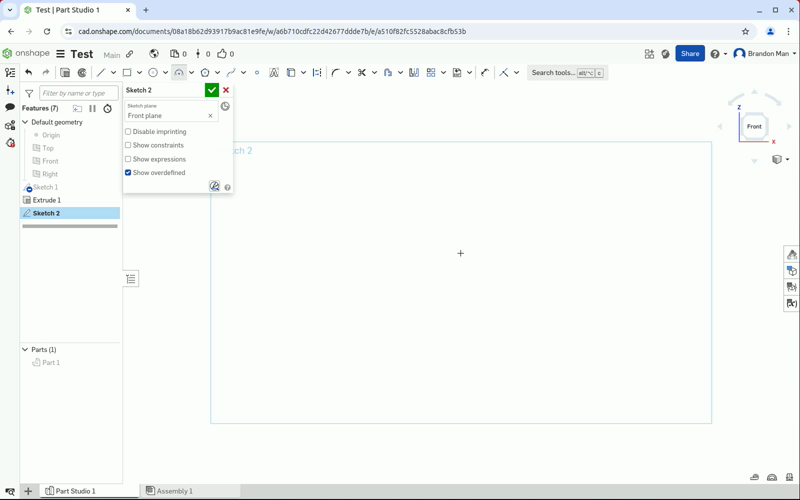
click(460, 252)
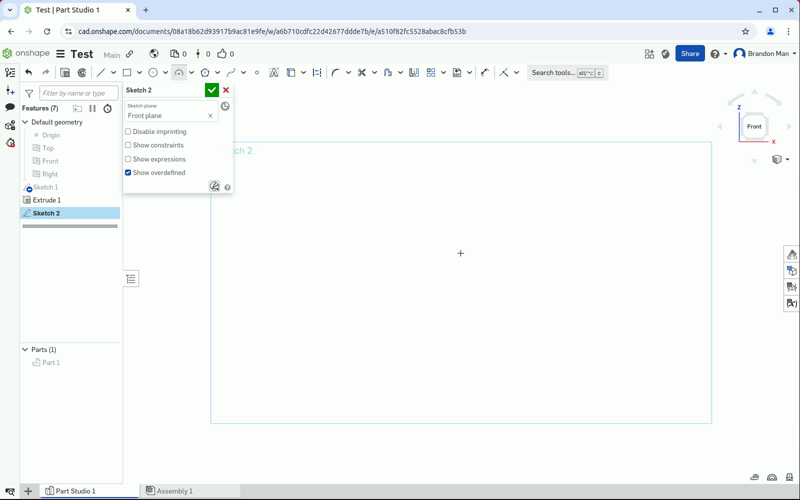
key_up(shift)
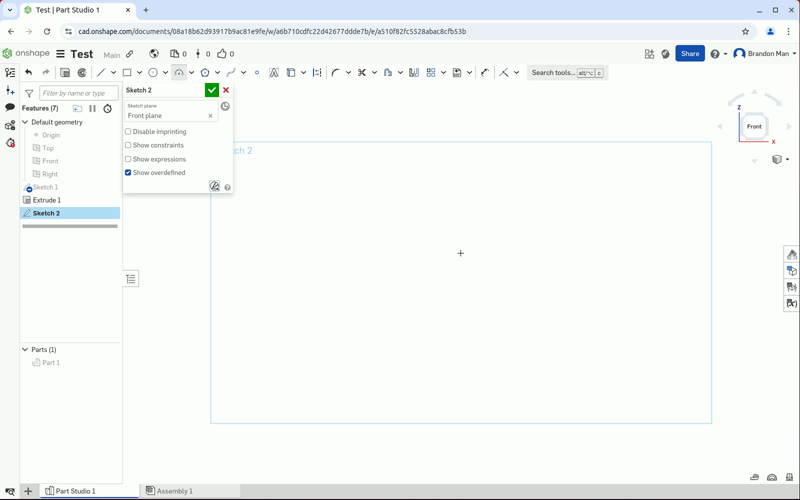
key_down(shift)
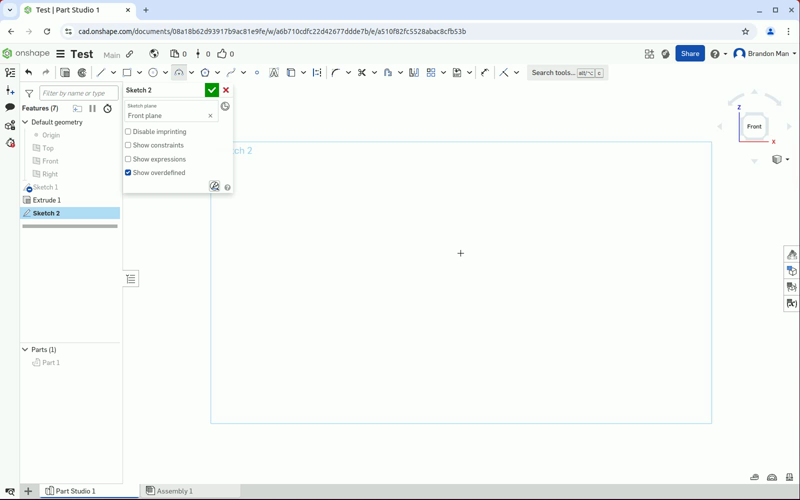
mouse_move(472, 311)
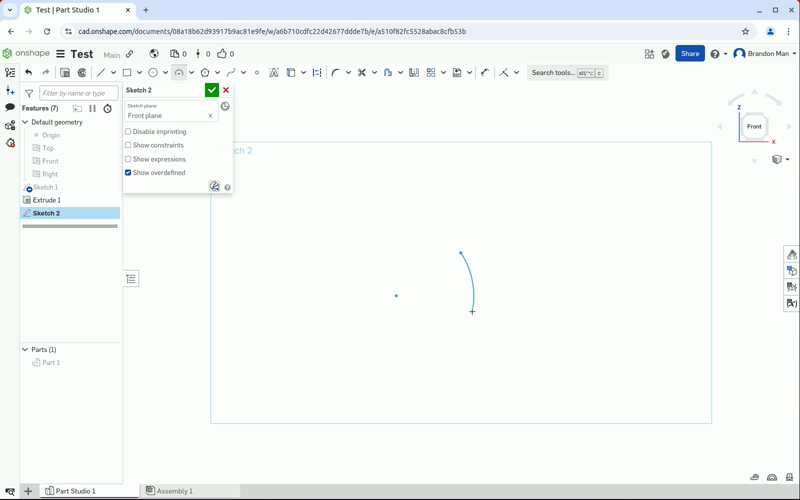
click(472, 311)
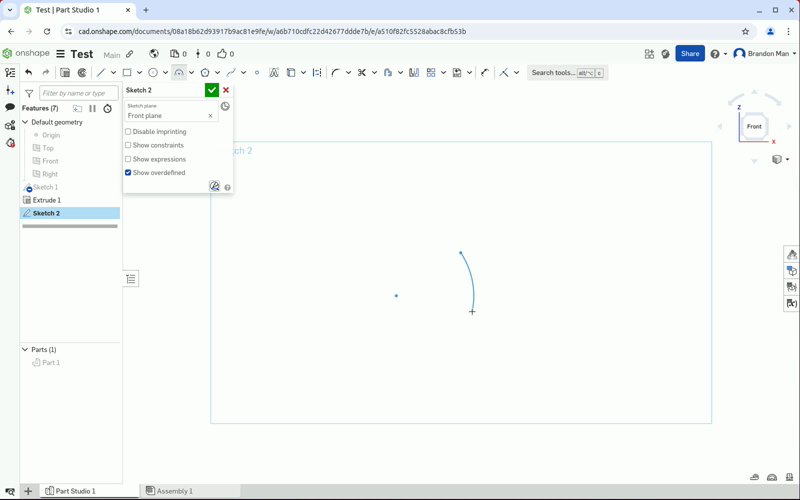
mouse_move(491, 277)
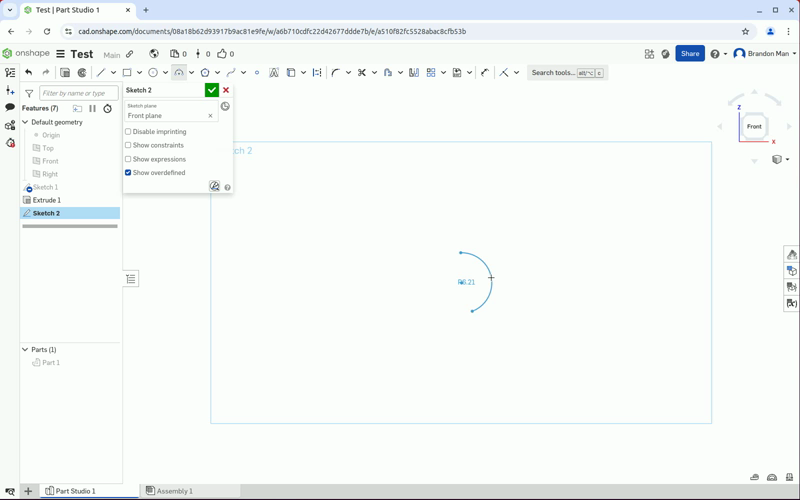
click(491, 277)
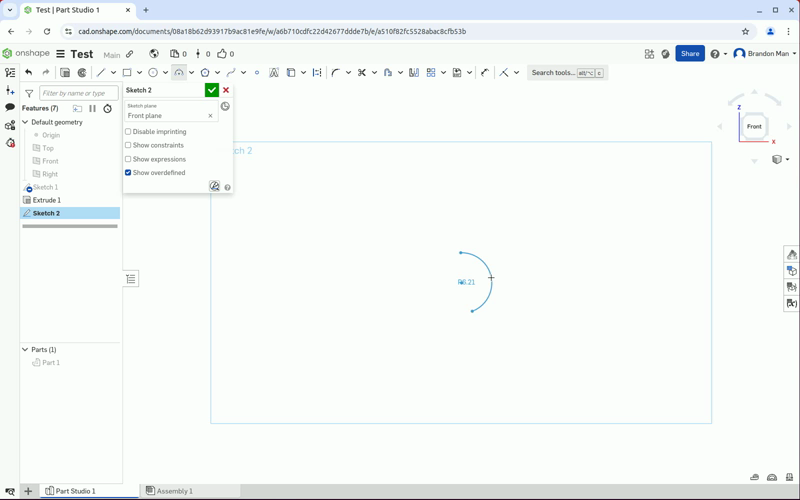
key_up(shift)
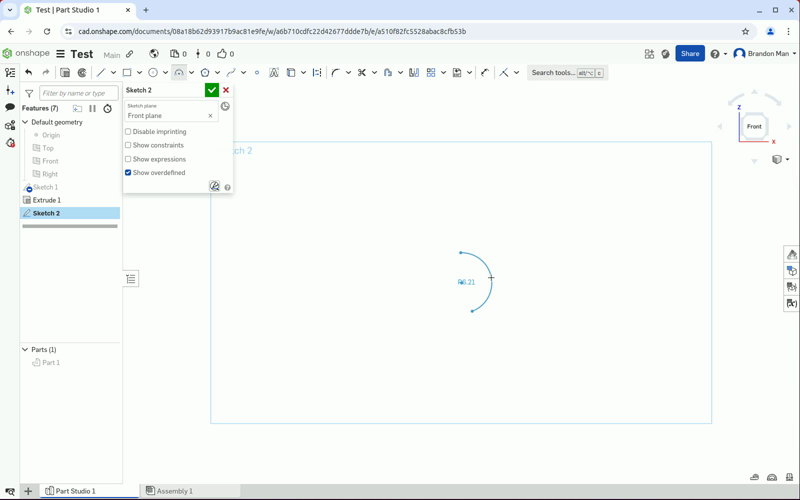
key(esc)
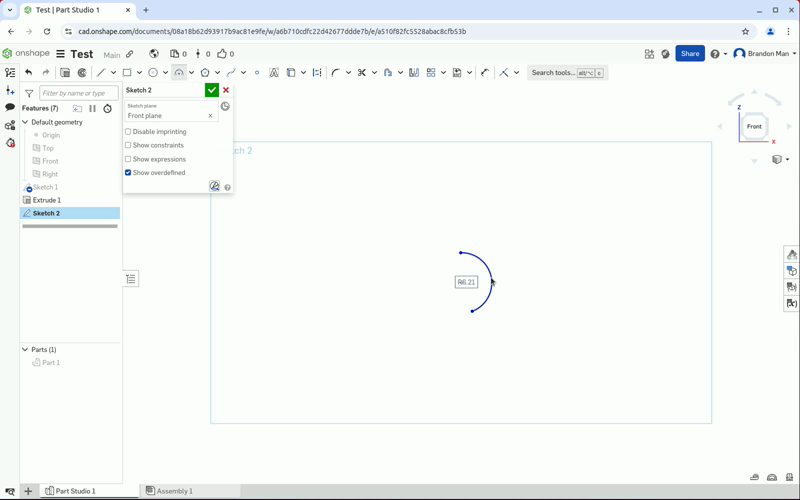
key(l)
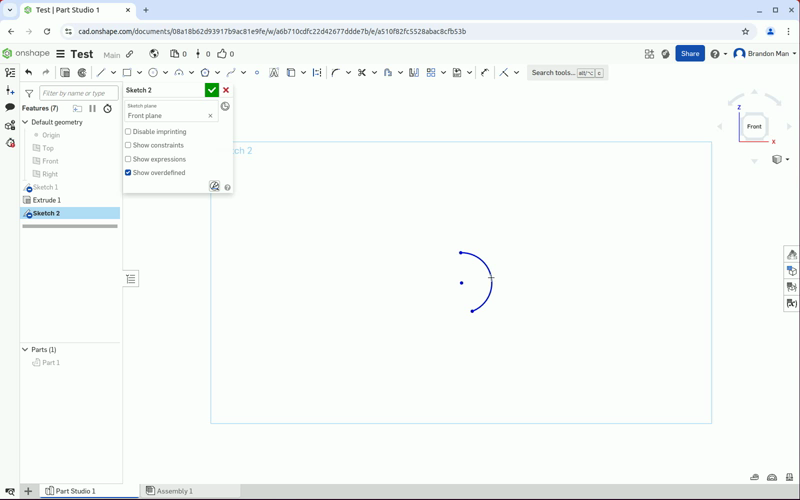
mouse_move(472, 311)
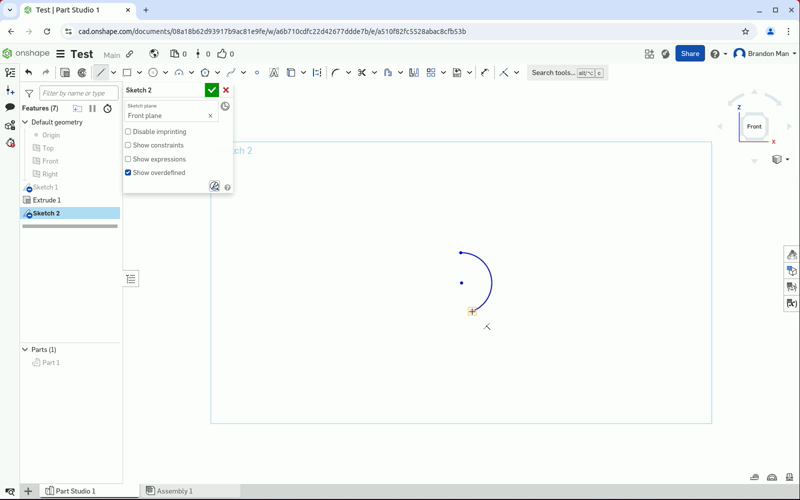
click(472, 311)
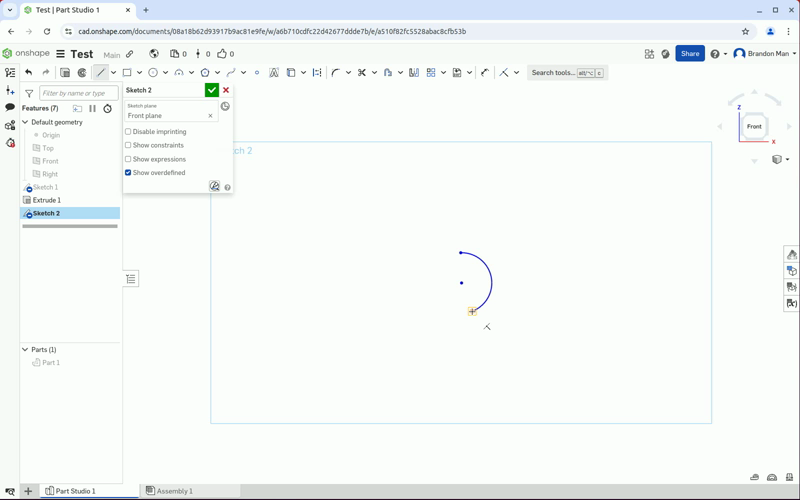
key_down(shift)
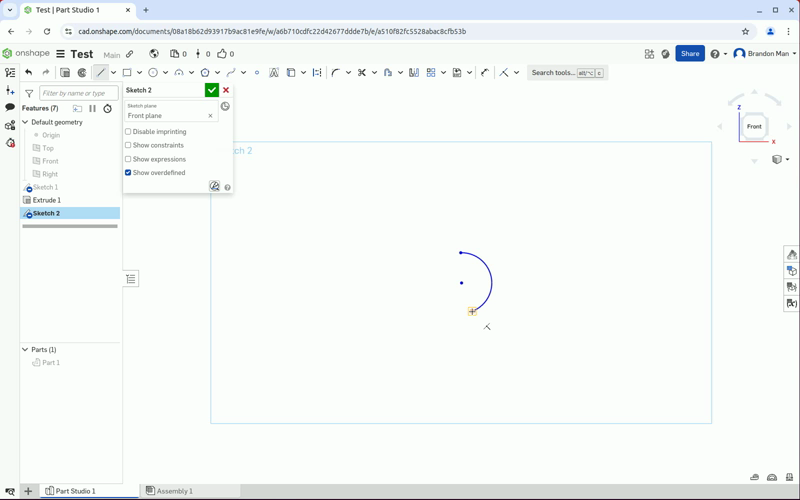
mouse_move(552, 295)
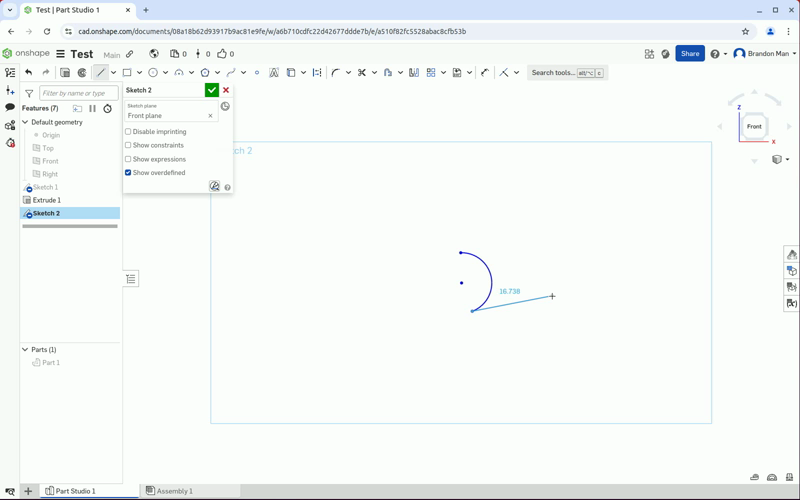
click(552, 295)
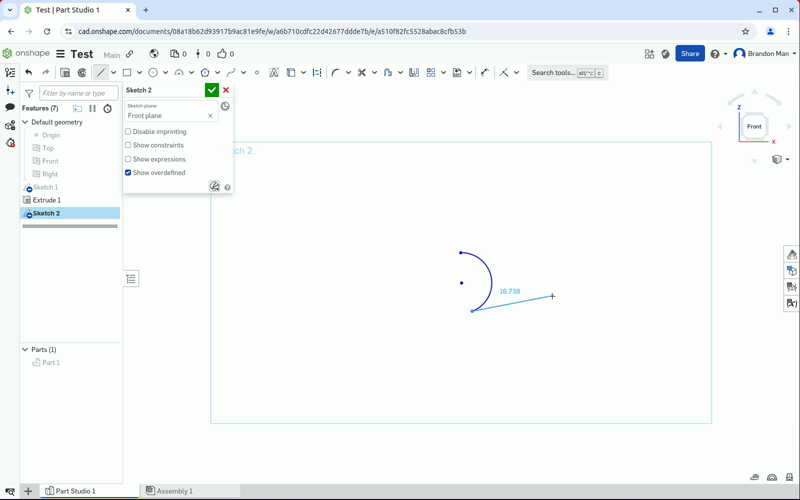
key_up(shift)
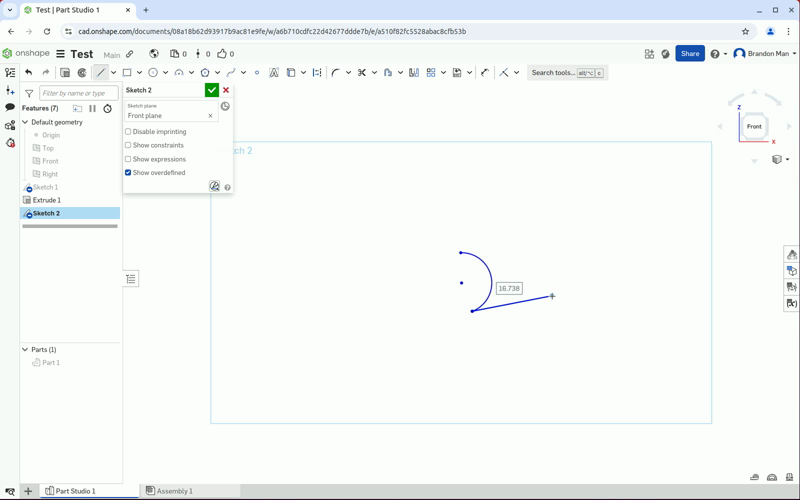
key(esc)
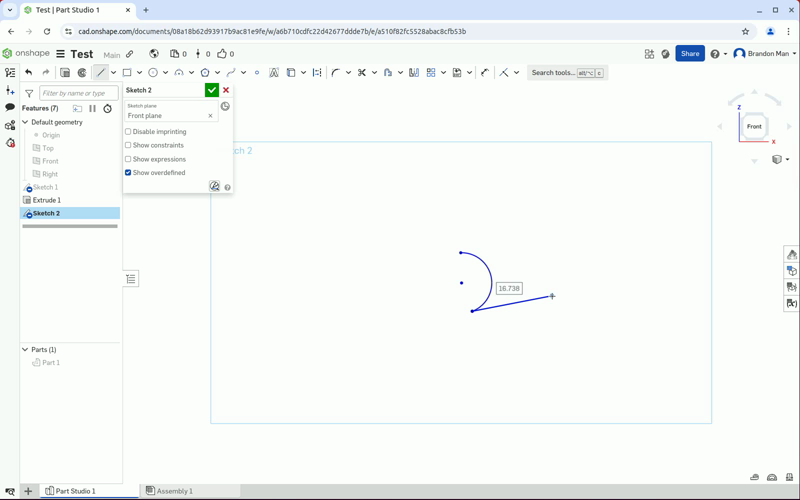
key(a)
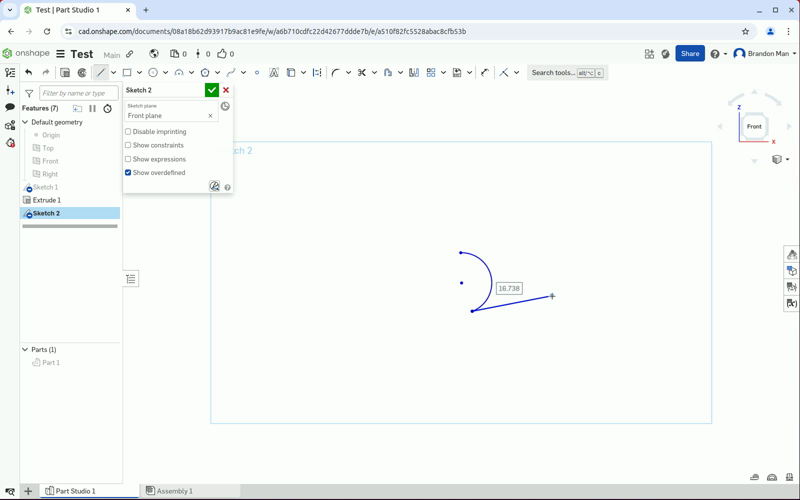
mouse_move(552, 295)
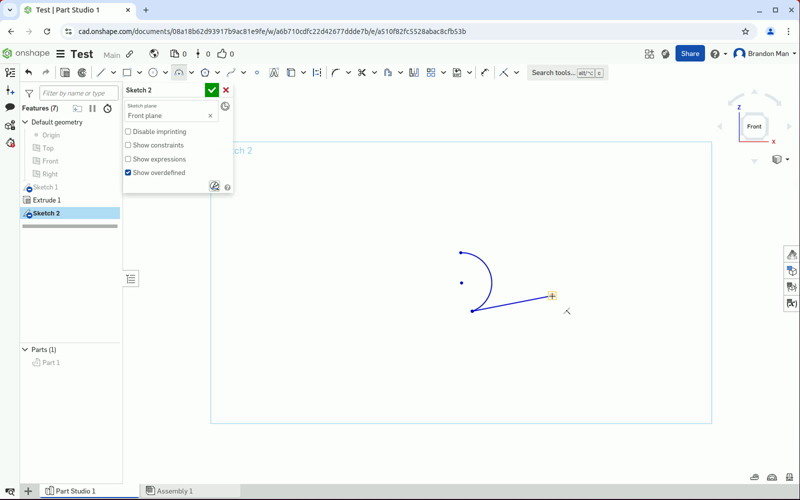
click(552, 295)
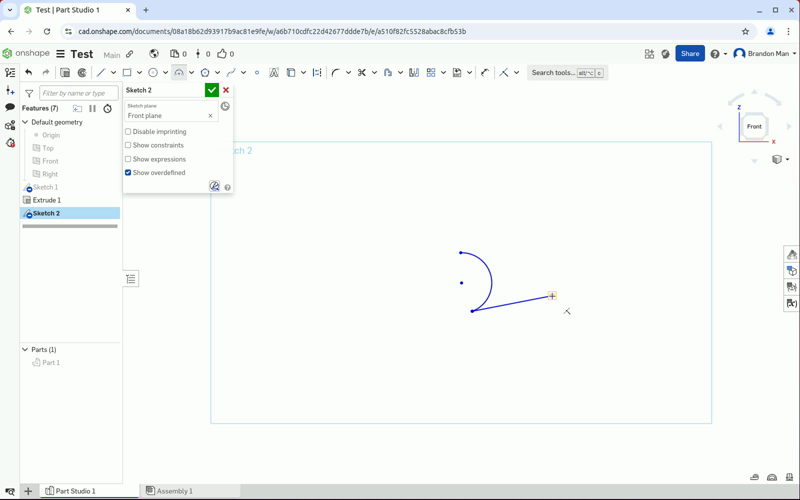
key_down(shift)
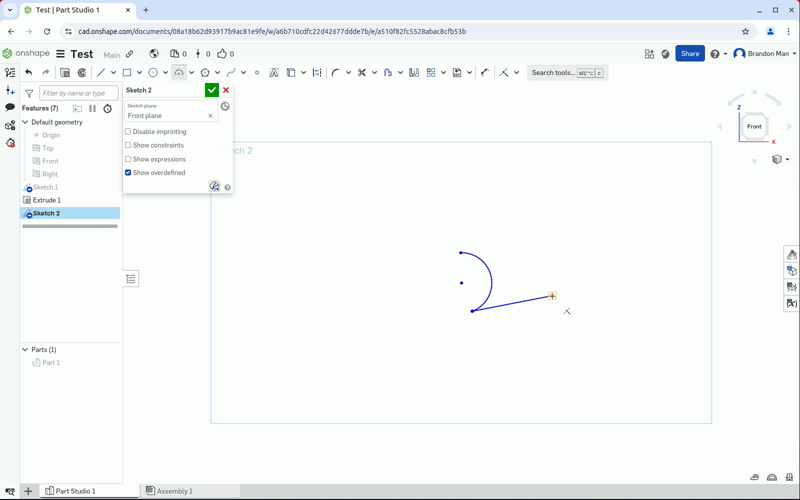
mouse_move(544, 244)
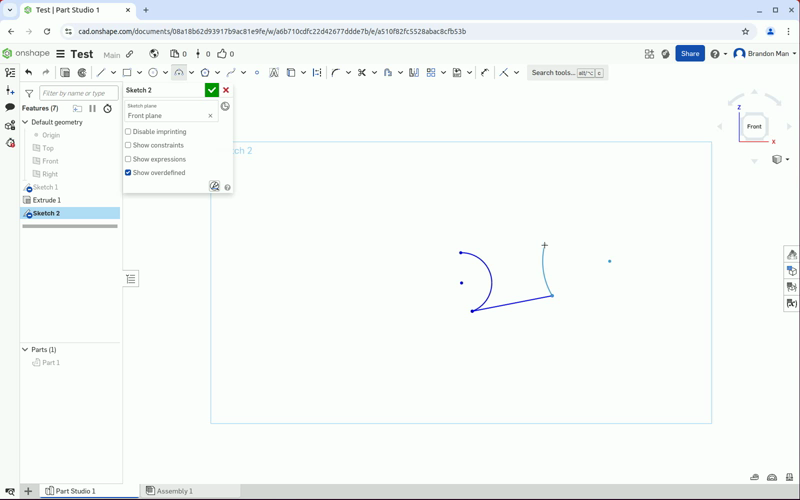
click(544, 244)
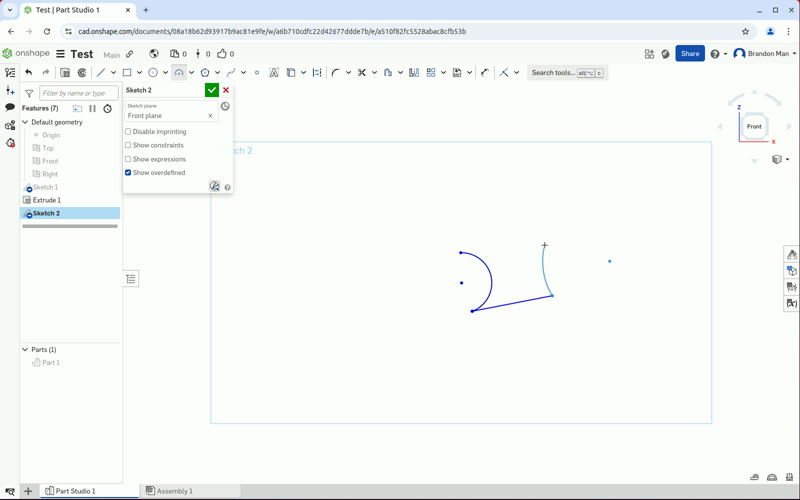
mouse_move(521, 274)
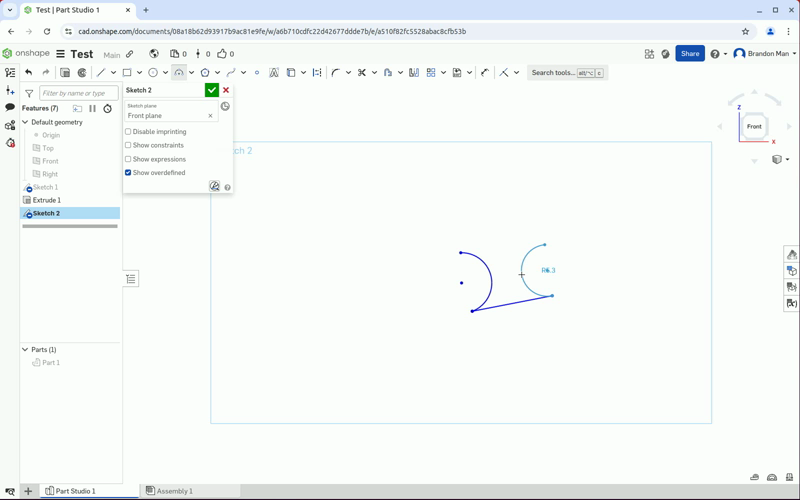
click(521, 274)
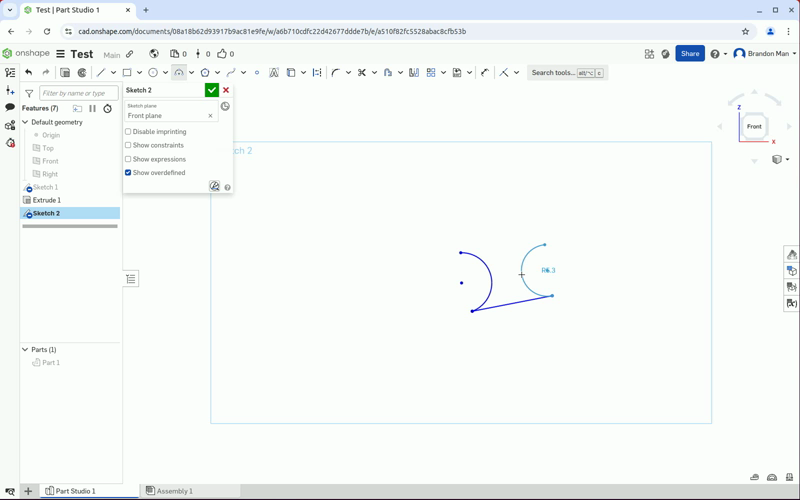
key_up(shift)
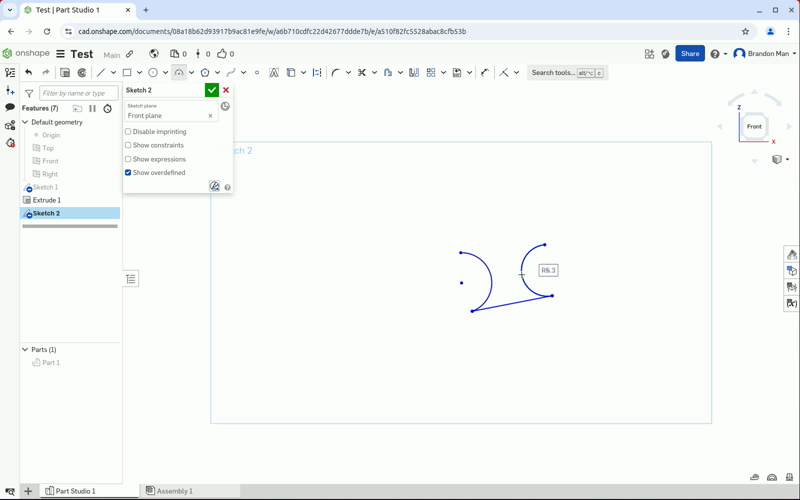
key(esc)
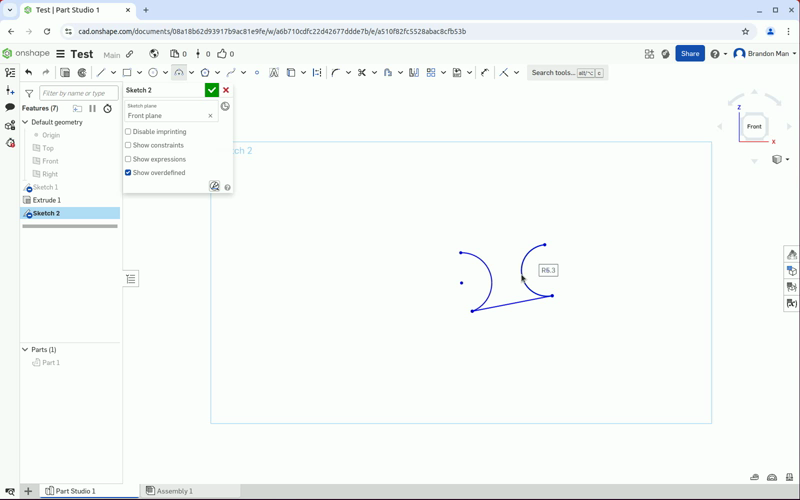
key(l)
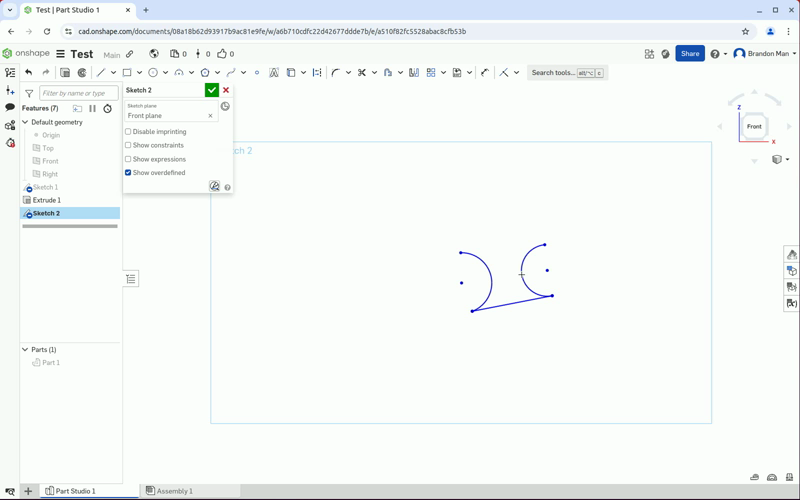
mouse_move(544, 244)
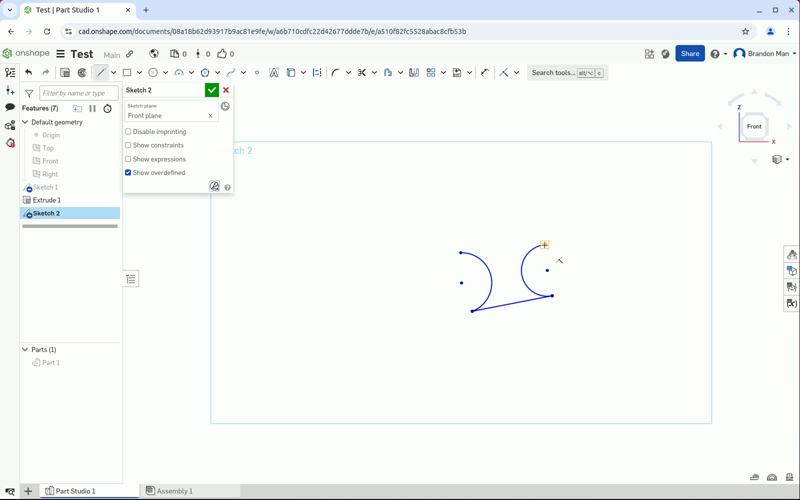
click(544, 244)
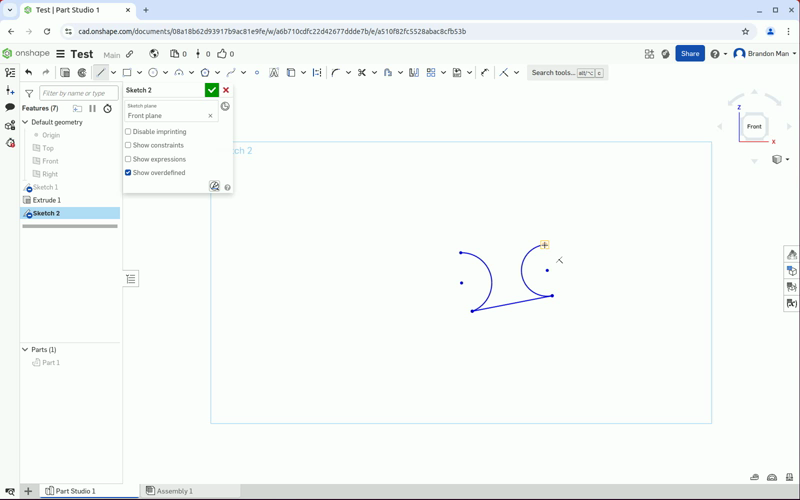
key_down(shift)
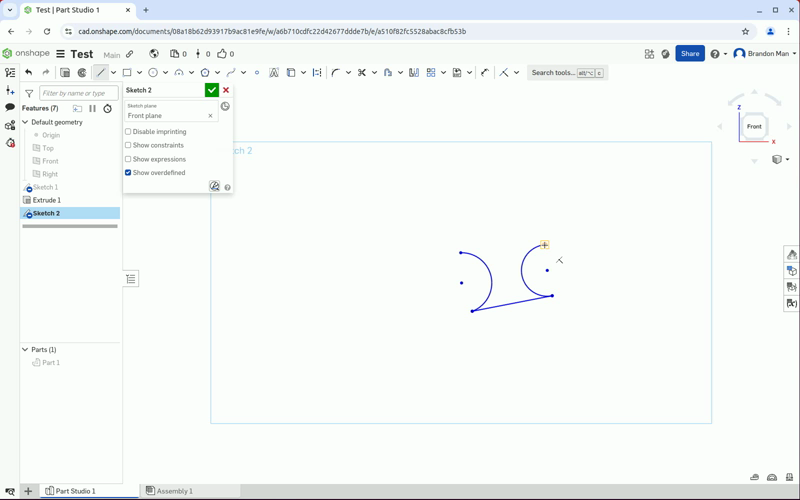
mouse_move(460, 252)
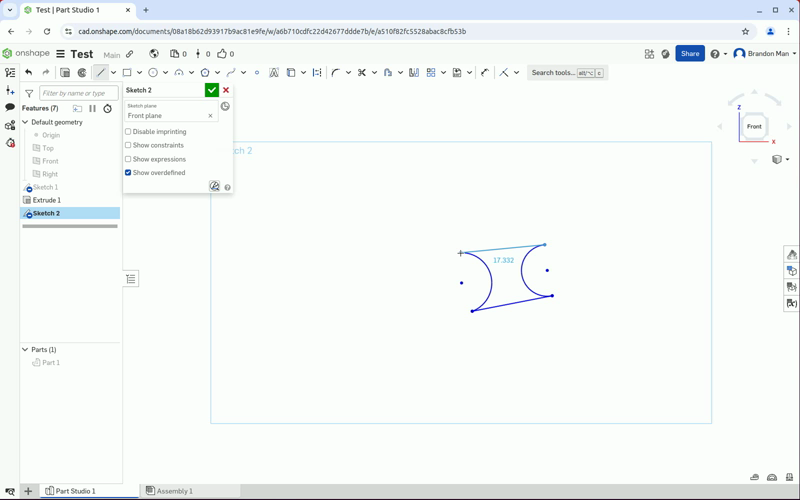
key_up(shift)
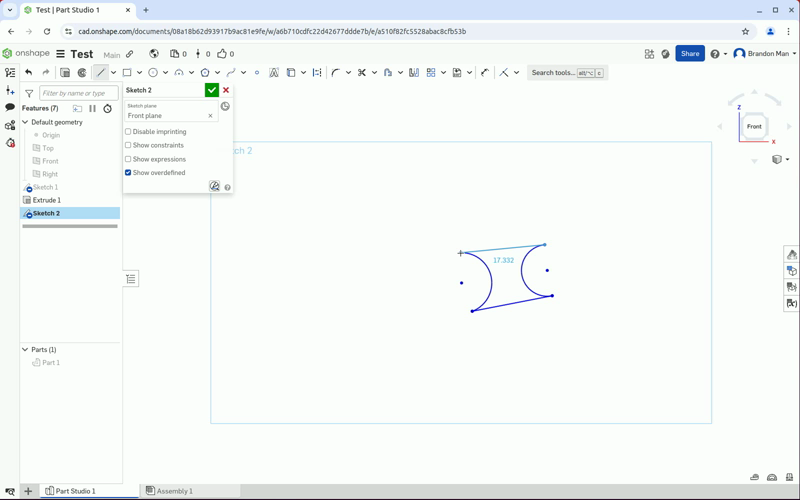
click(460, 252)
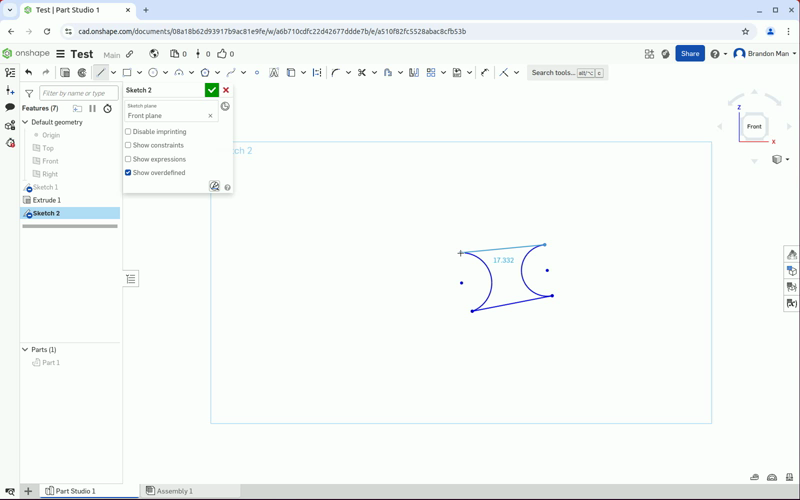
key(esc)
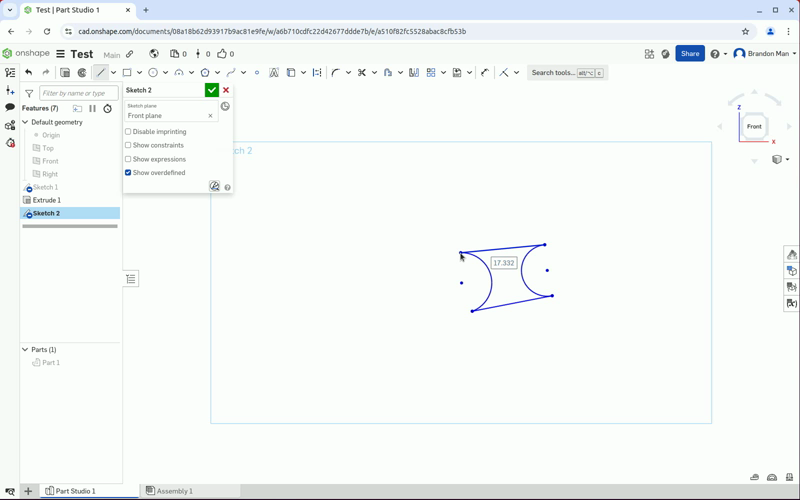
mouse_move(494, 258)
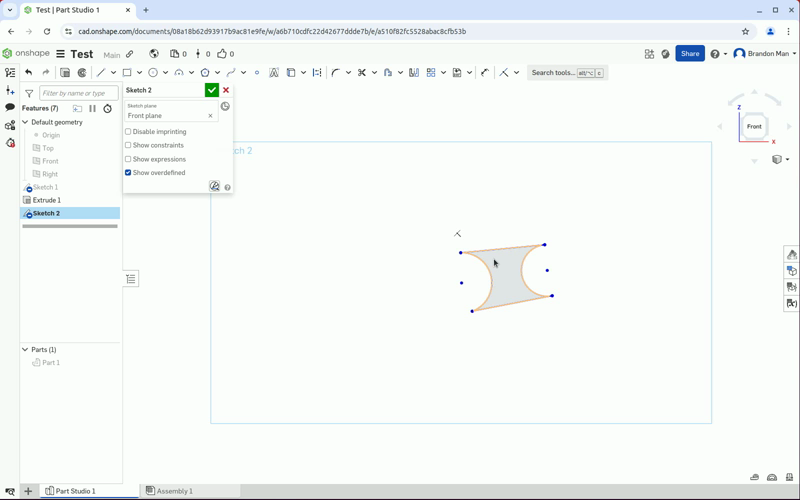
click(494, 258)
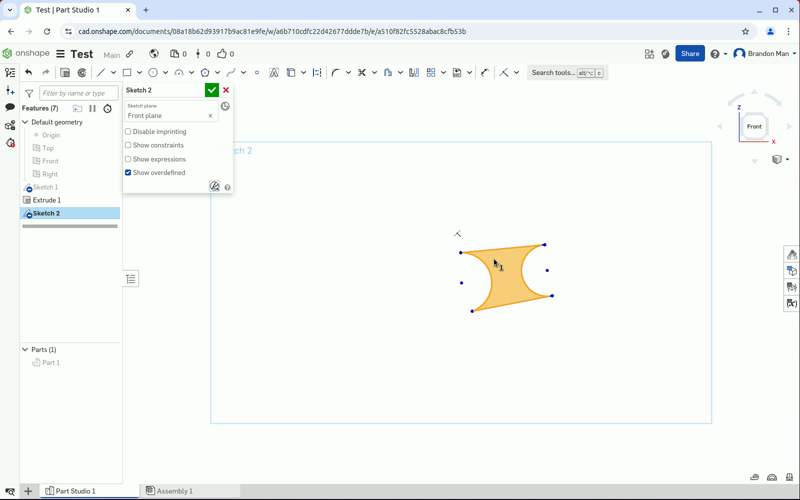
mouse_move(73, 352)
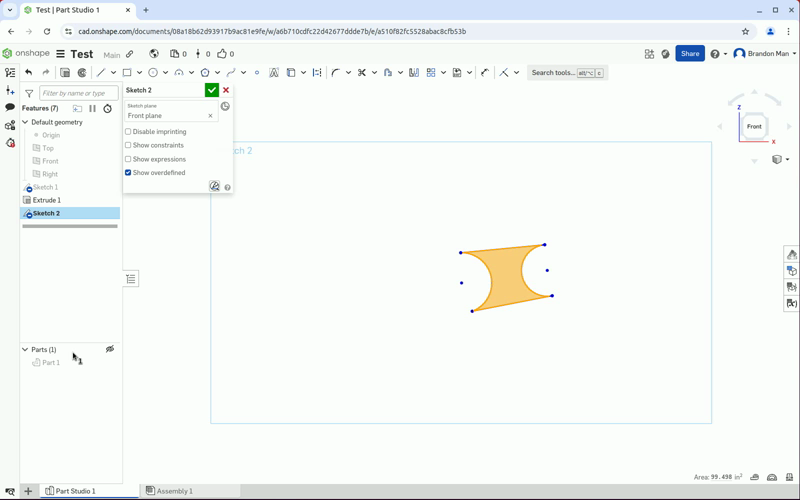
key(shift+y)
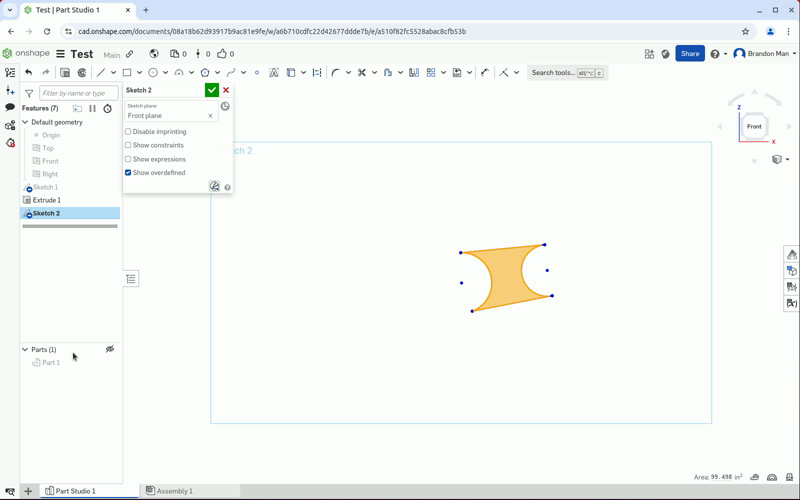
key(shift+e)
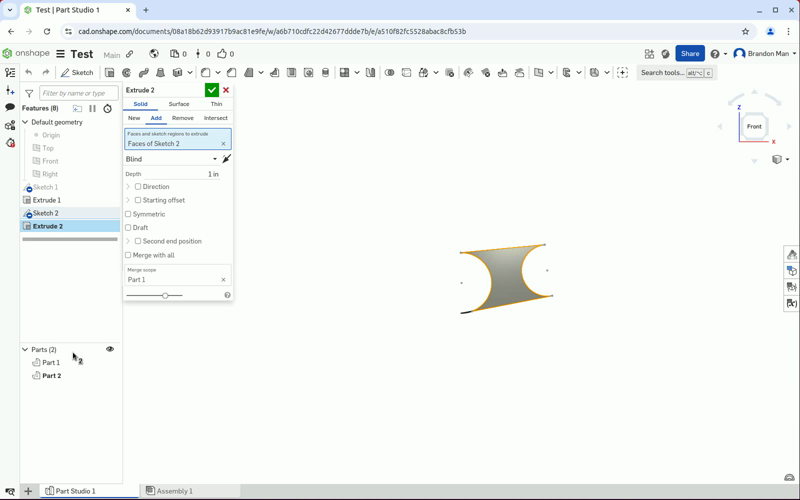
mouse_move(143, 106)
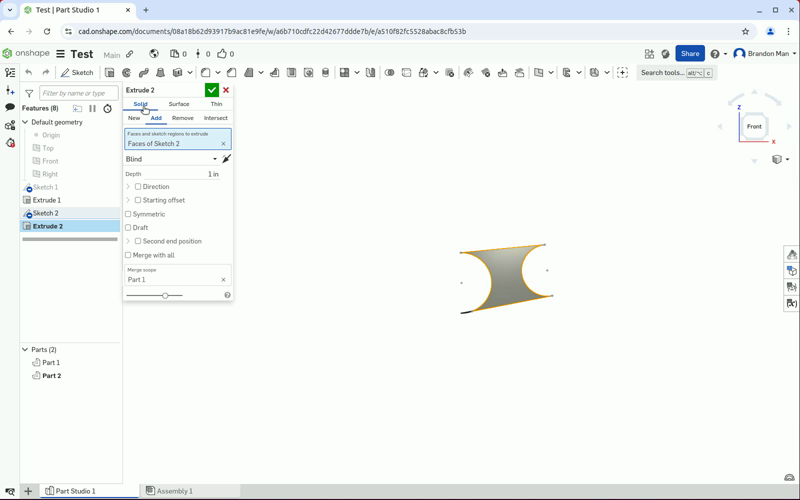
click(143, 106)
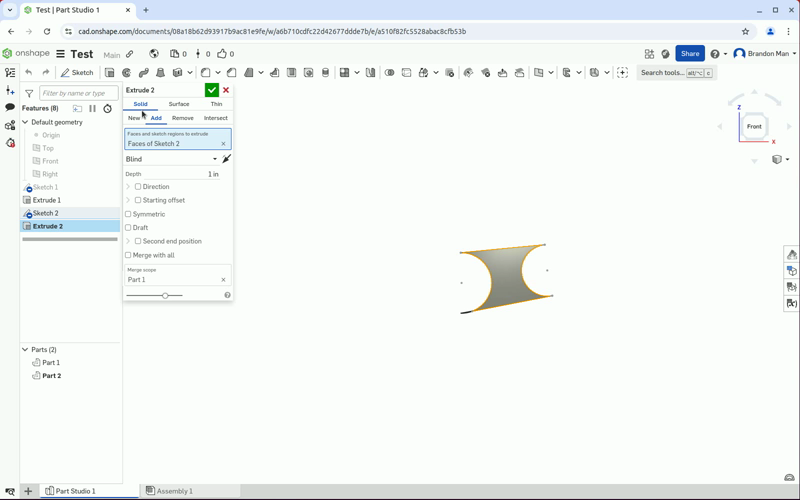
mouse_move(137, 120)
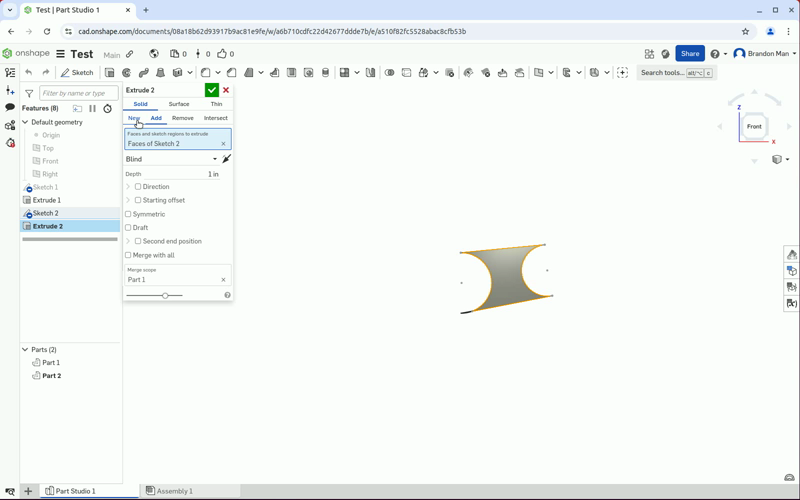
click(137, 120)
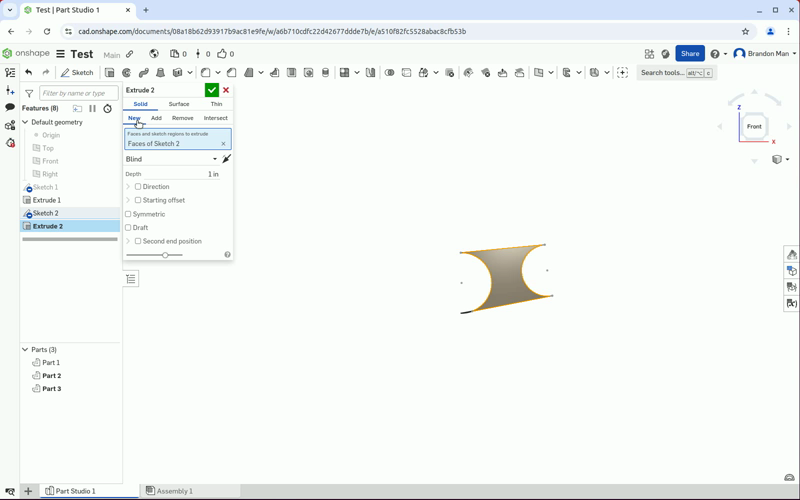
key(tab, 4)
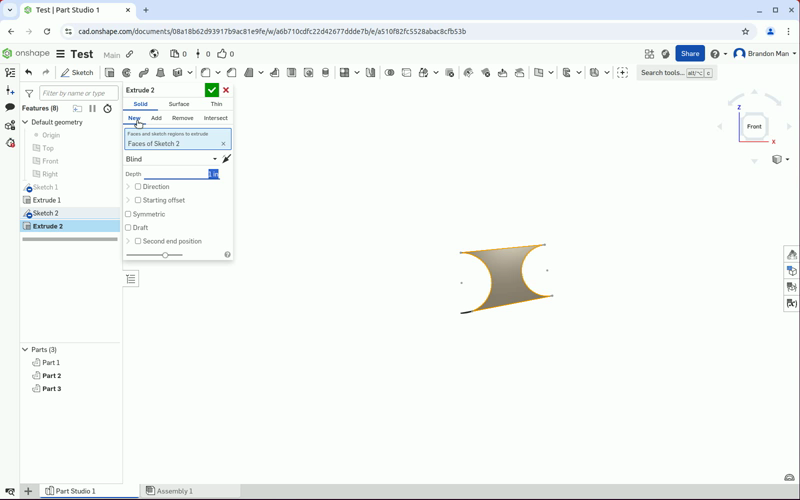
text(5.296)
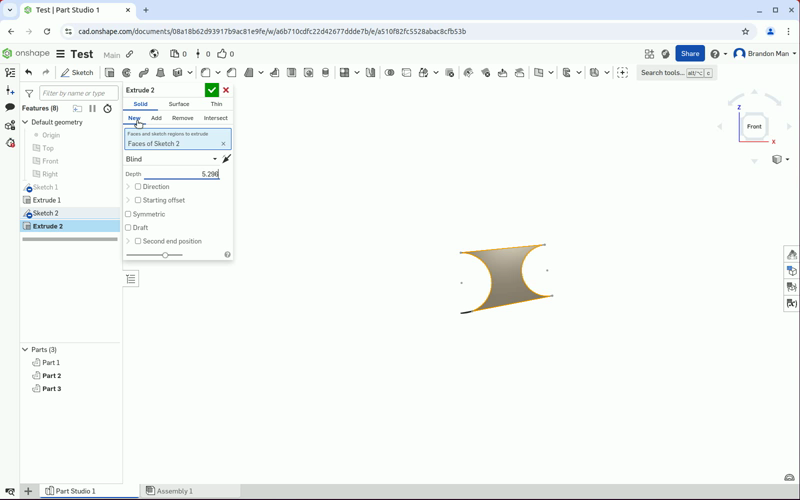
key(enter)
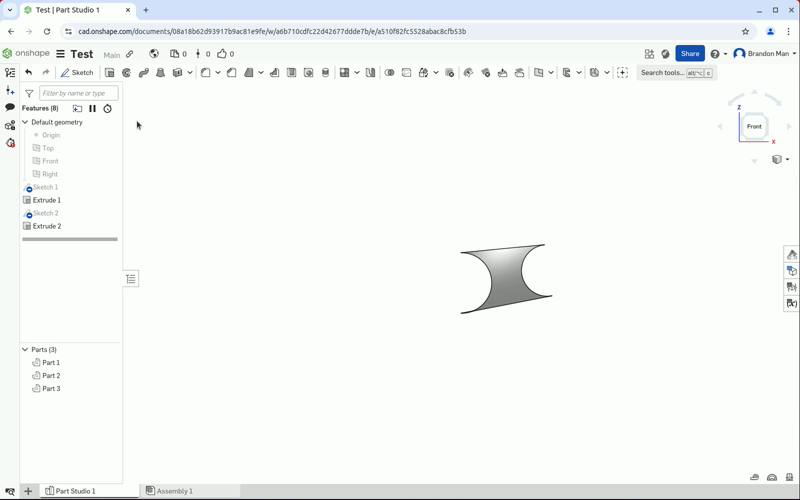
key(shift+h)
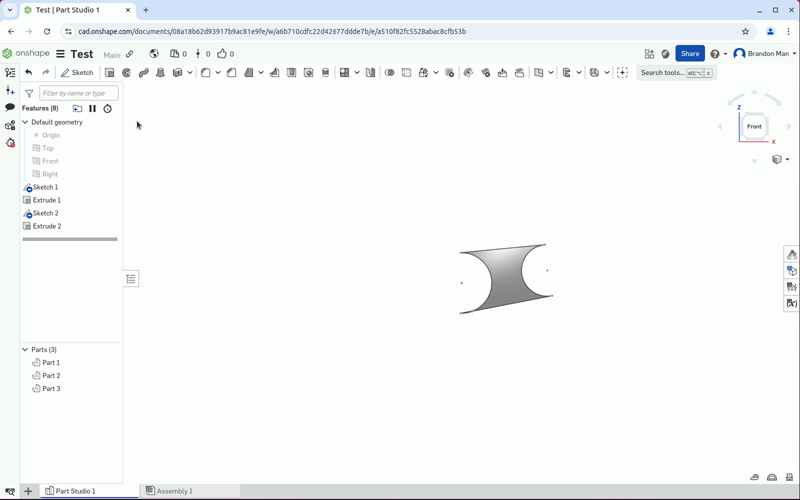
key(shift+h)
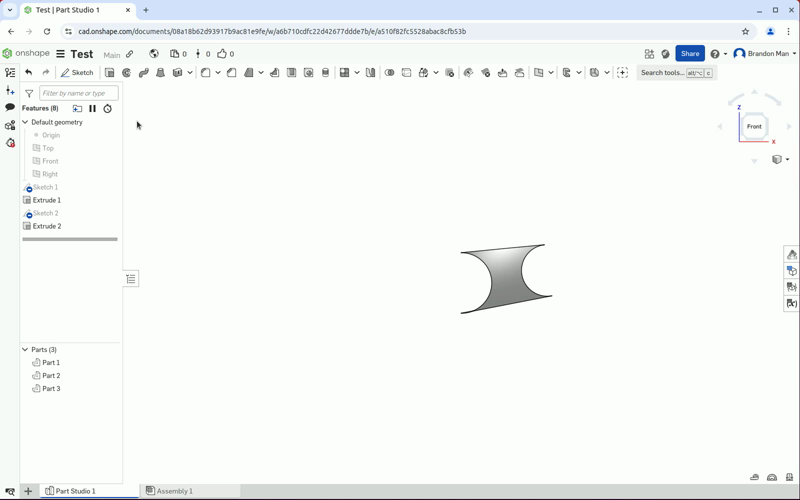
mouse_move(73, 189)
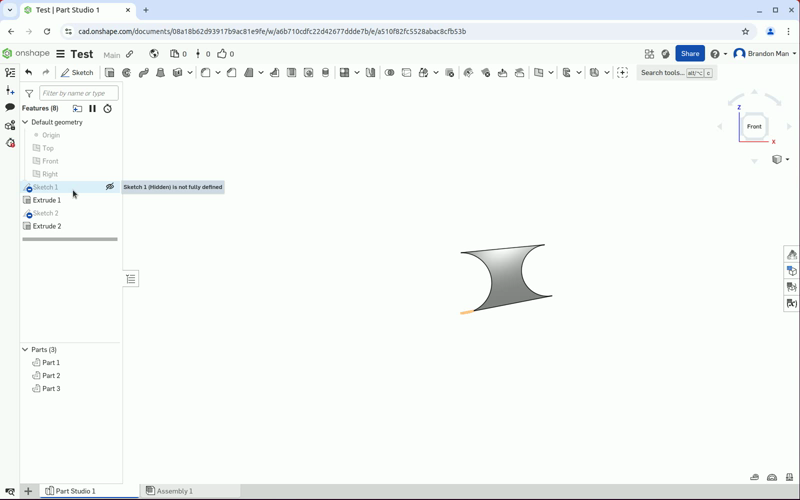
click(73, 189)
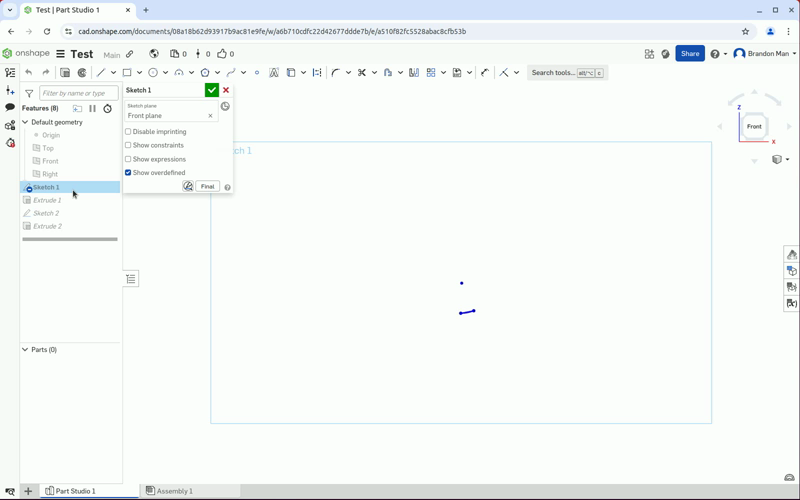
mouse_move(229, 92)
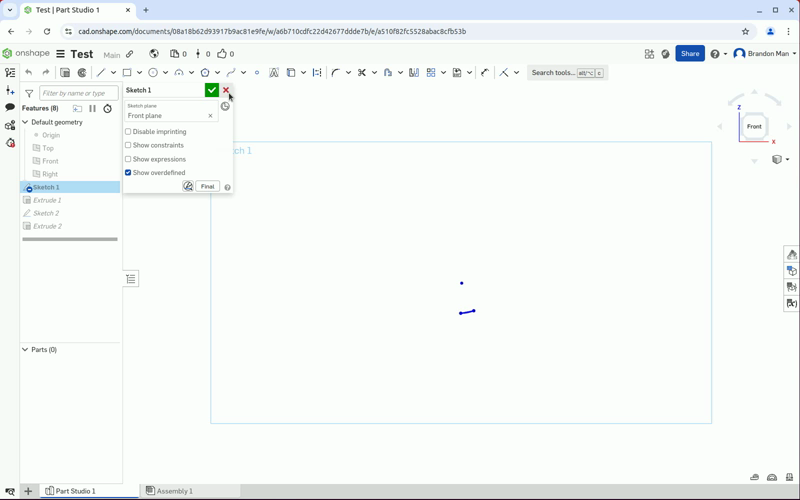
click(229, 92)
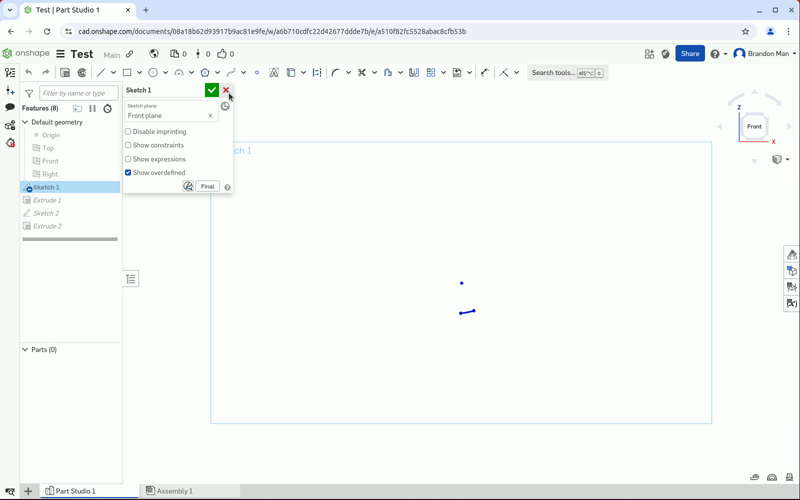
key(shift+s)
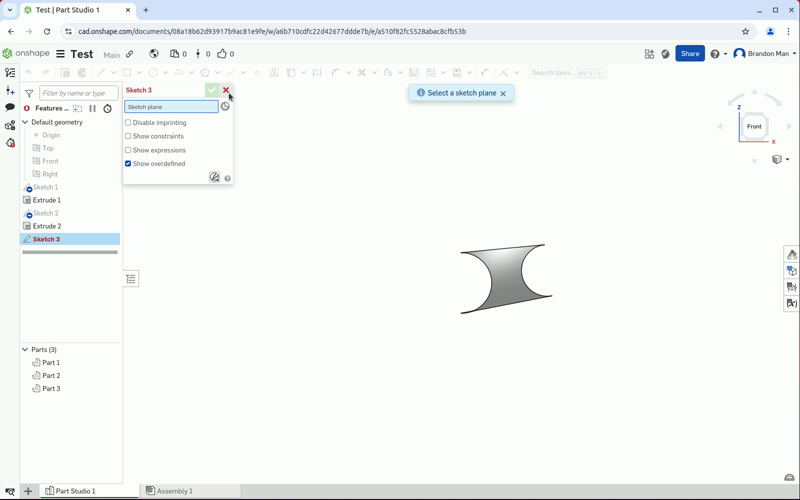
mouse_move(73, 163)
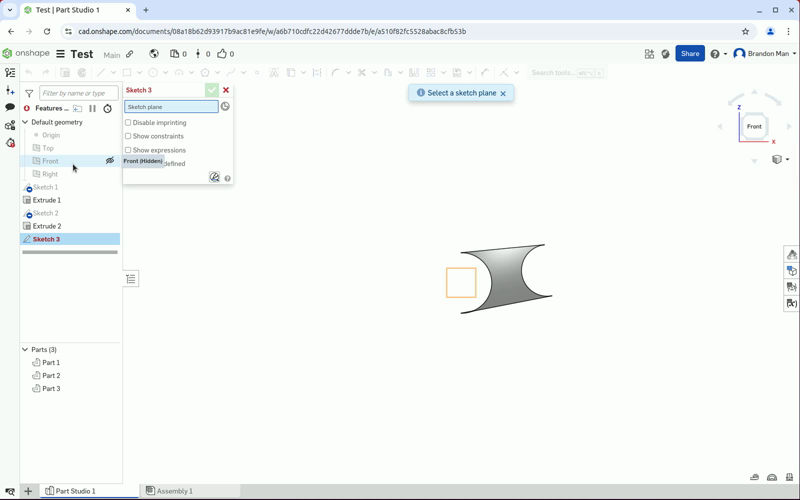
click(73, 163)
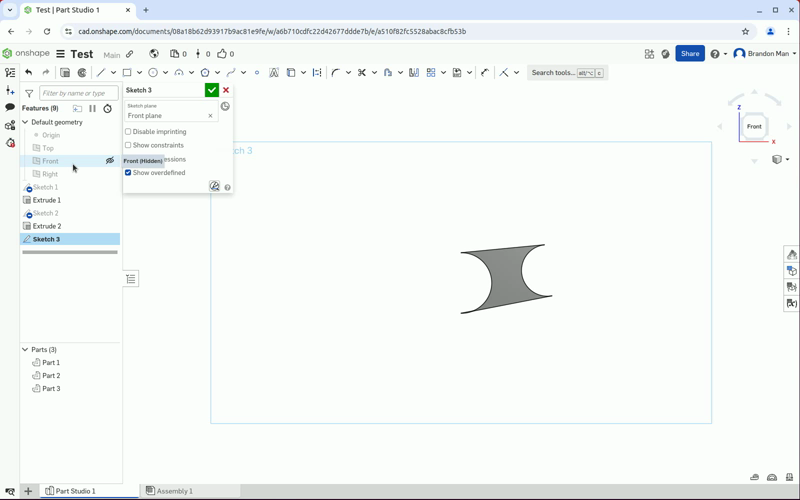
mouse_move(73, 352)
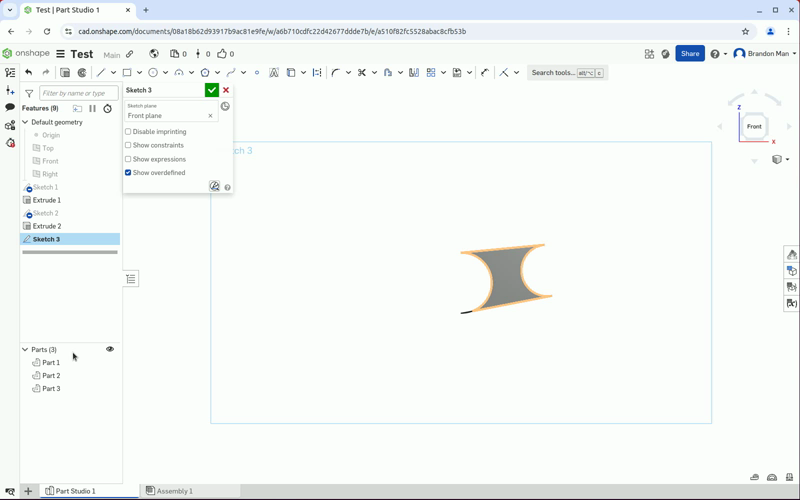
key(y)
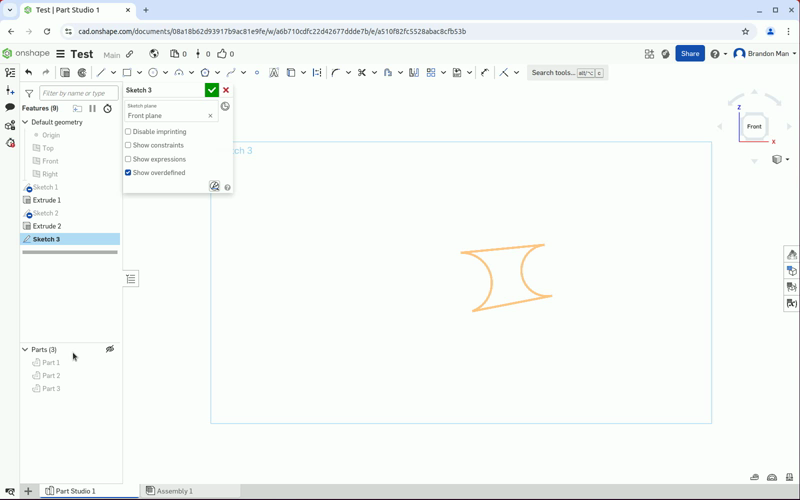
key(c)
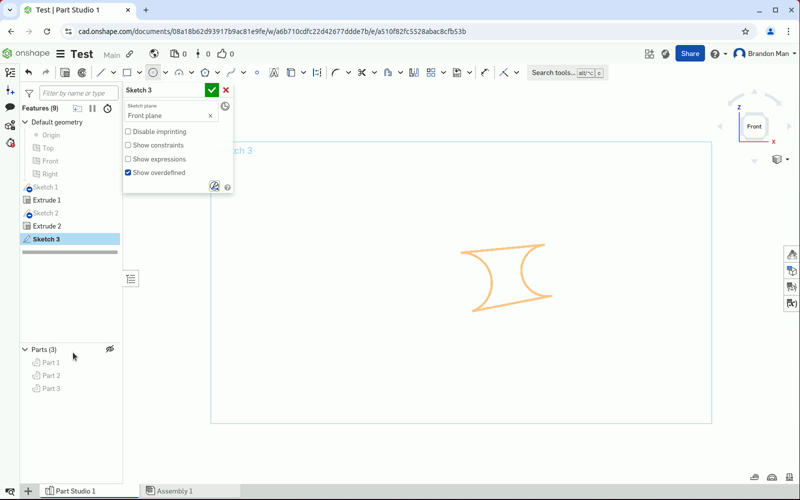
key_down(shift)
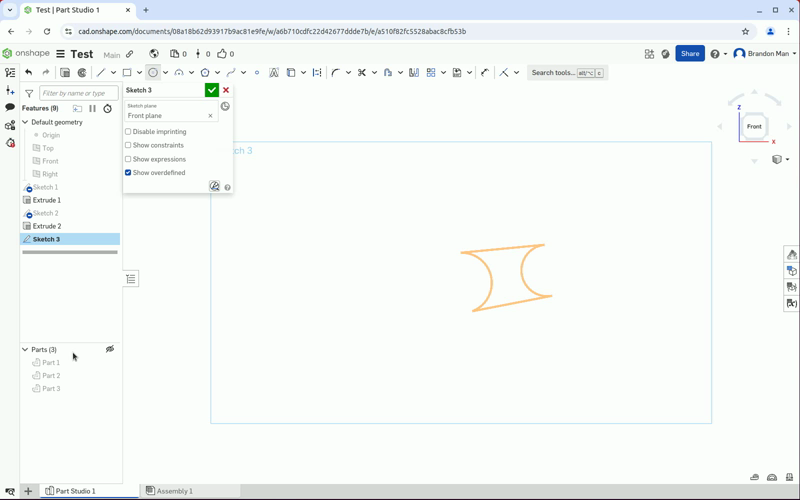
mouse_move(548, 270)
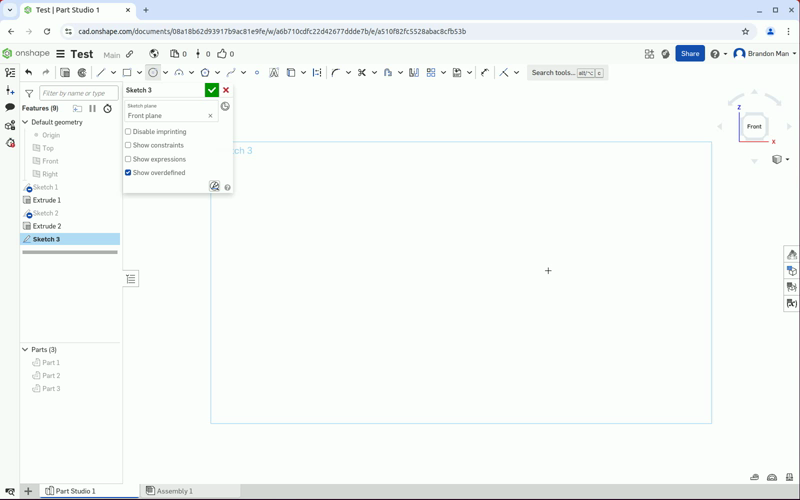
click(548, 270)
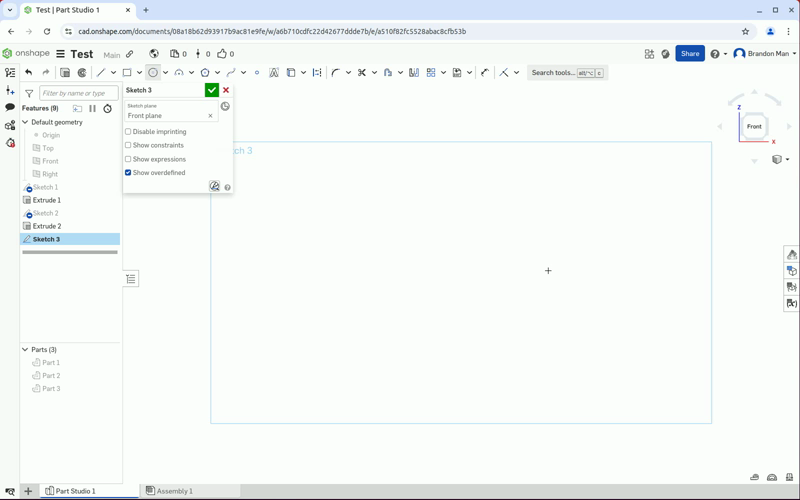
key_up(shift)
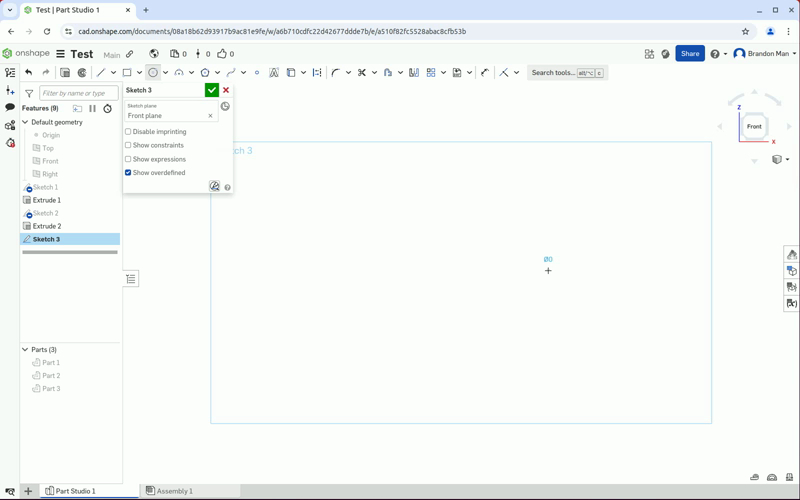
mouse_move(573, 270)
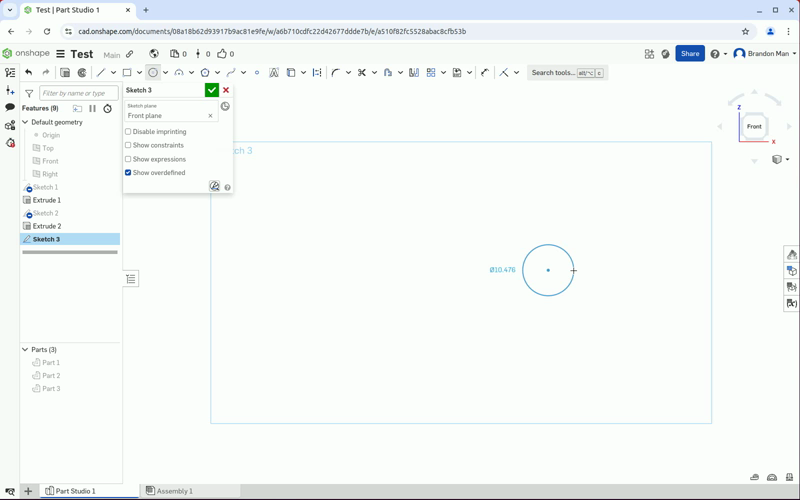
click(573, 270)
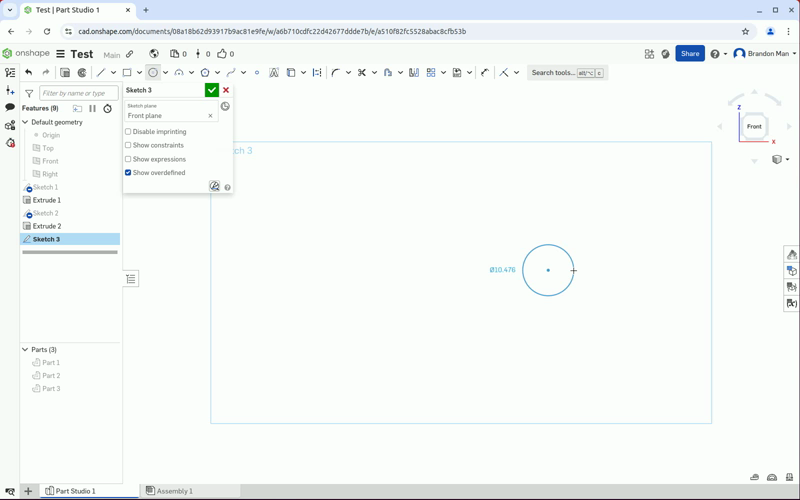
key(esc)
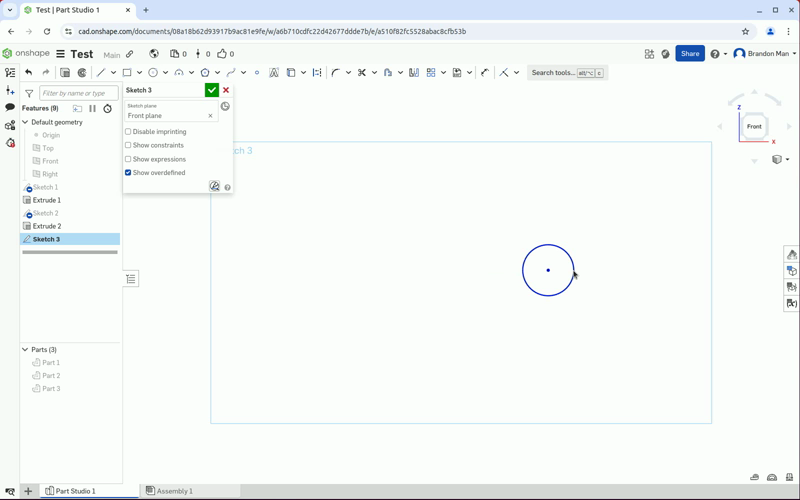
key(c)
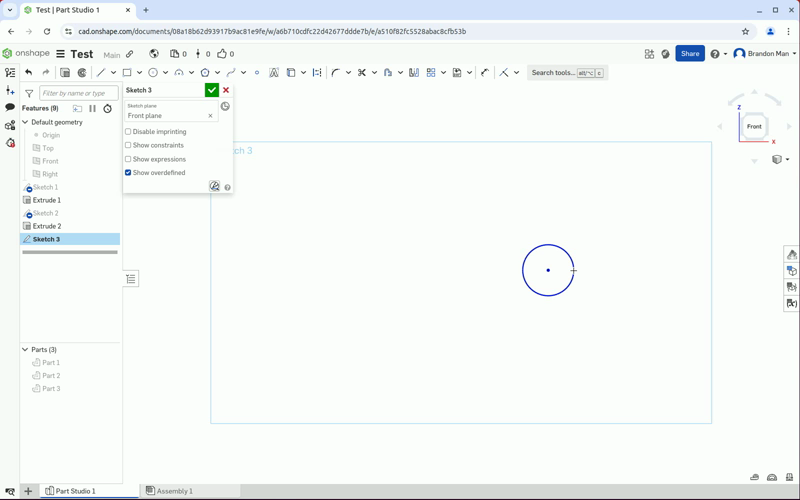
key_down(shift)
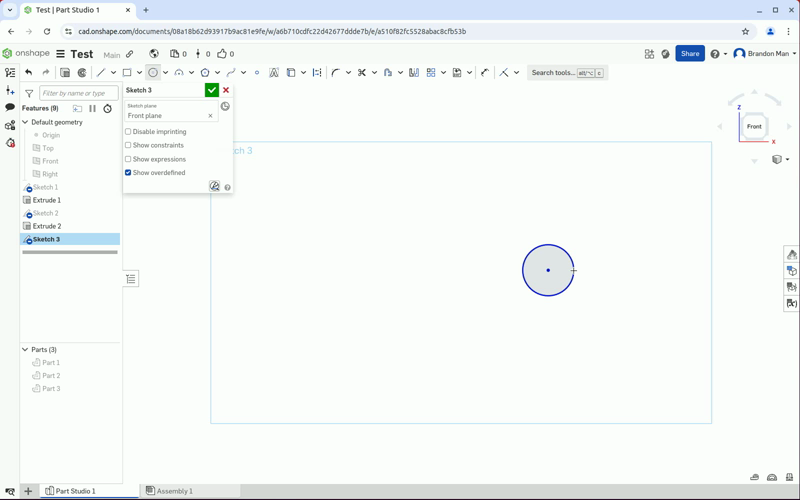
mouse_move(548, 270)
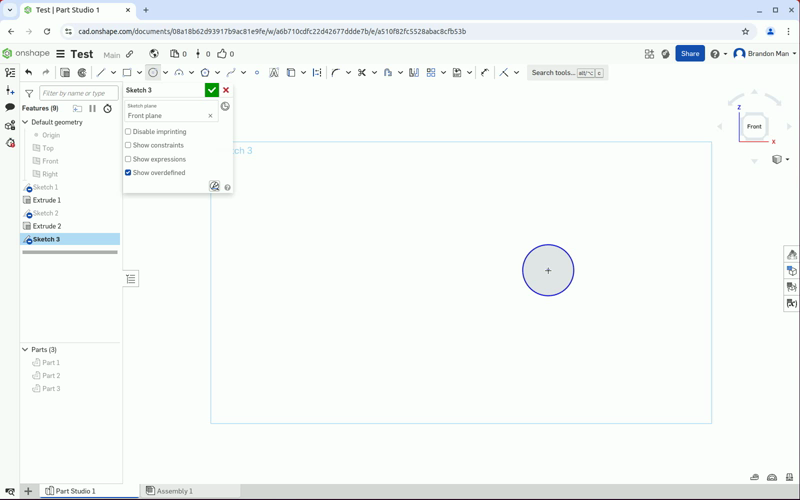
click(548, 270)
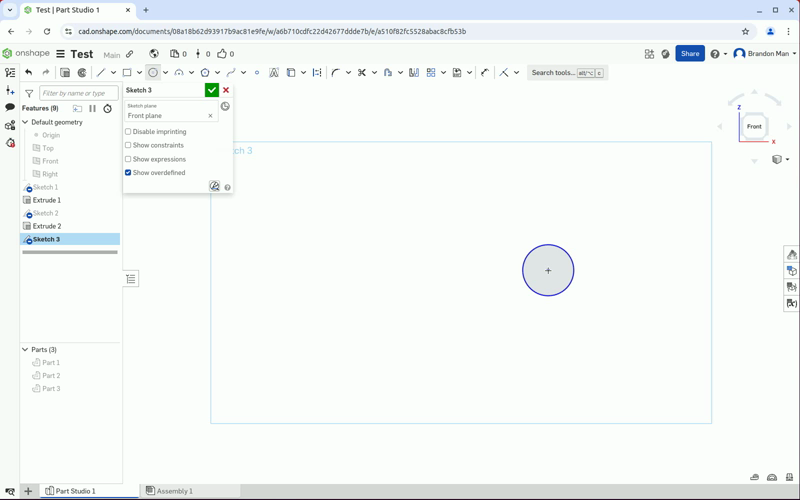
key_up(shift)
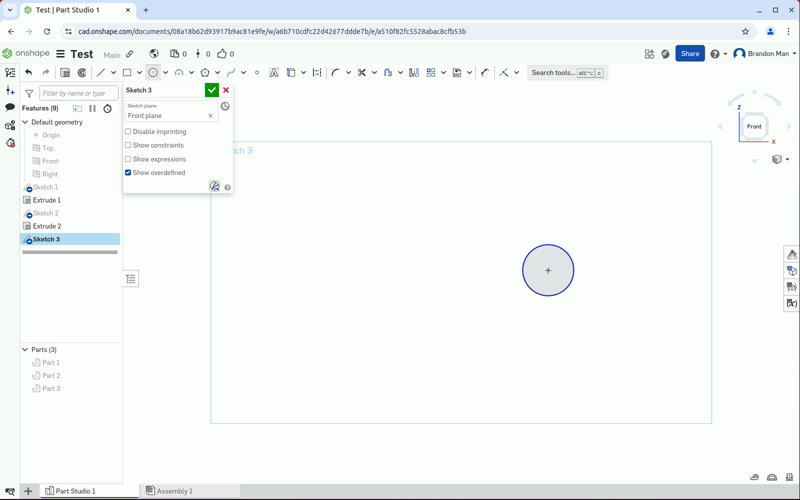
mouse_move(567, 270)
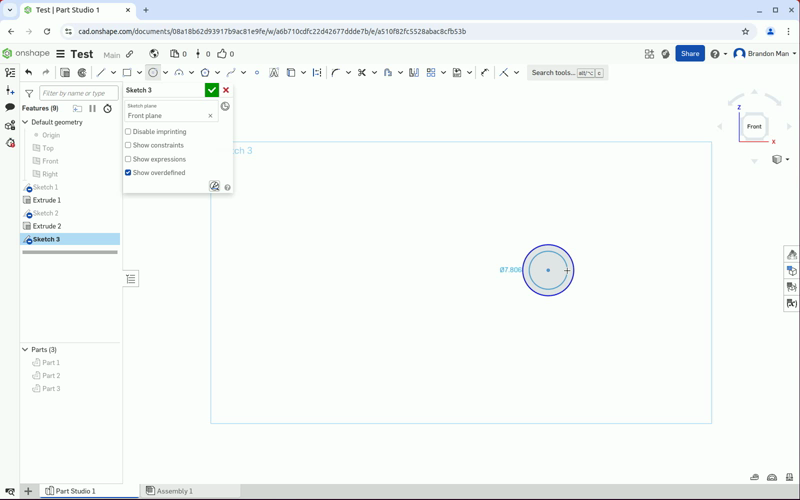
click(567, 270)
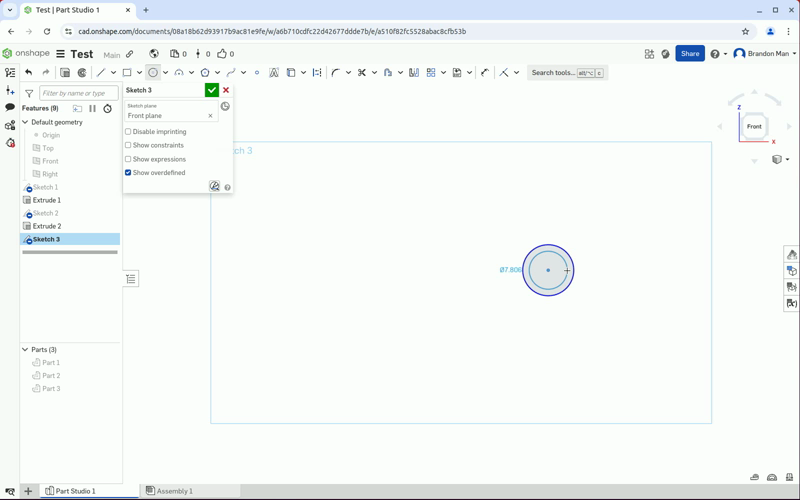
key(esc)
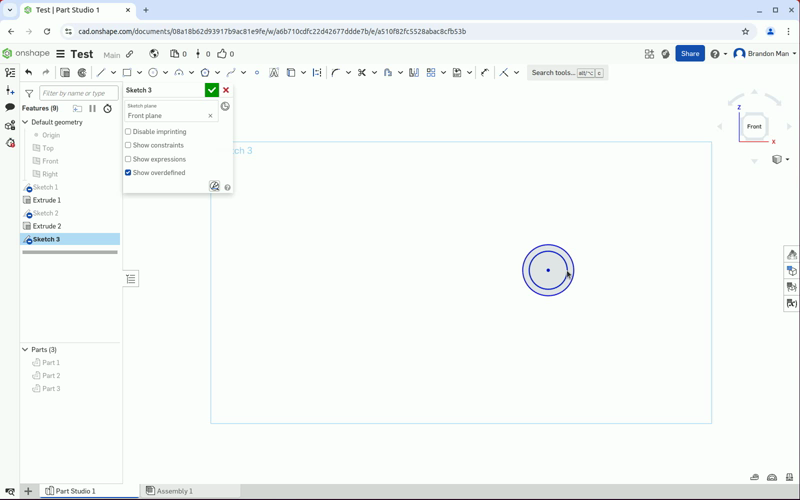
mouse_move(560, 251)
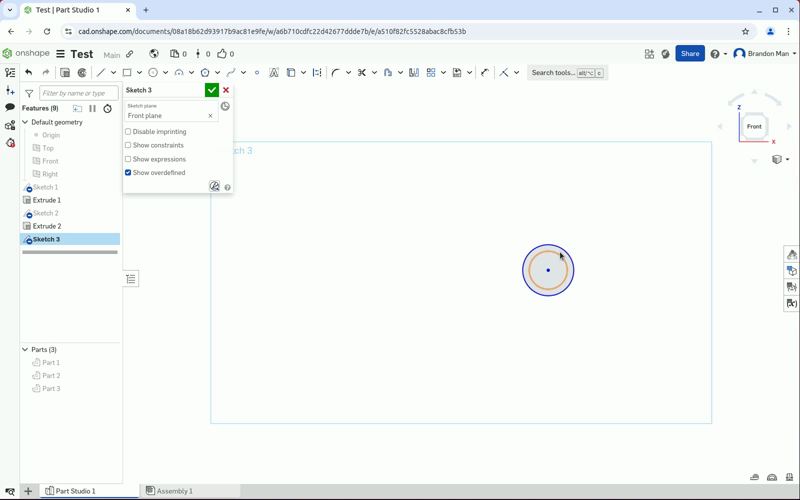
scroll(6)
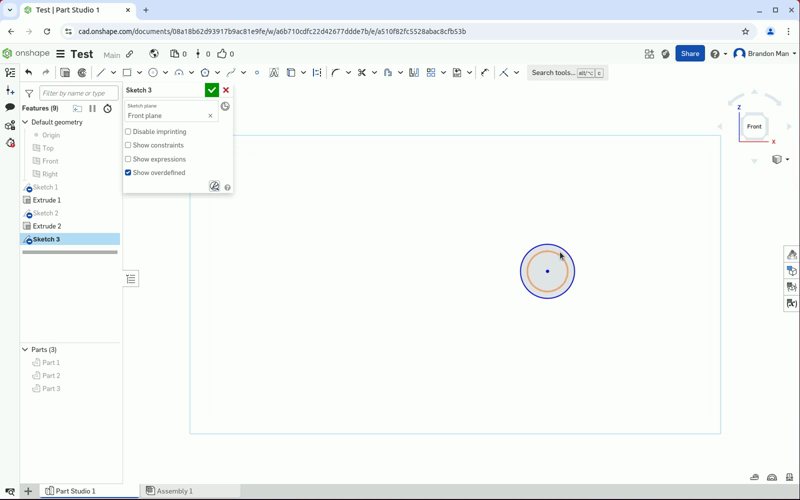
scroll(6)
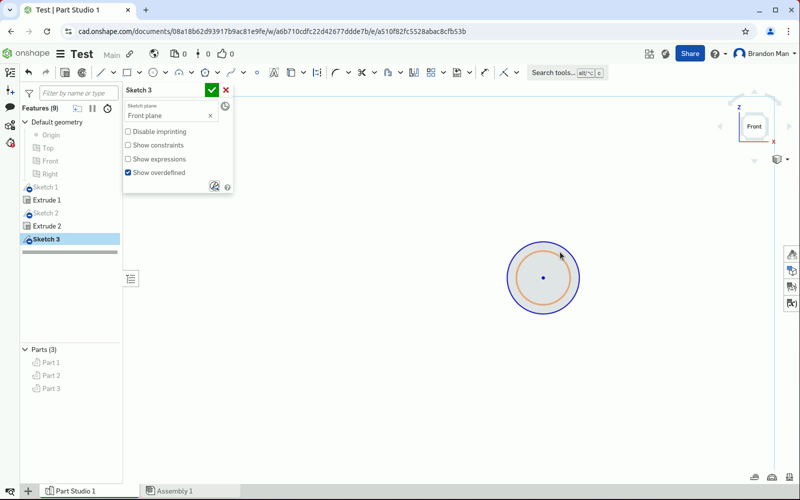
scroll(6)
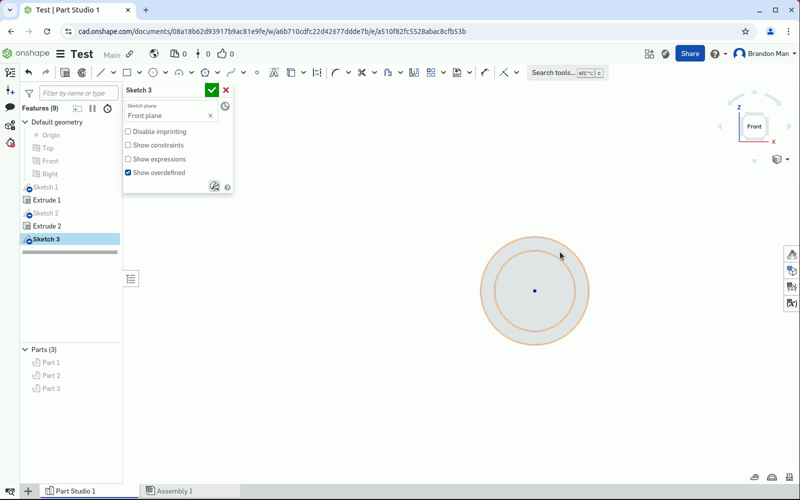
scroll(6)
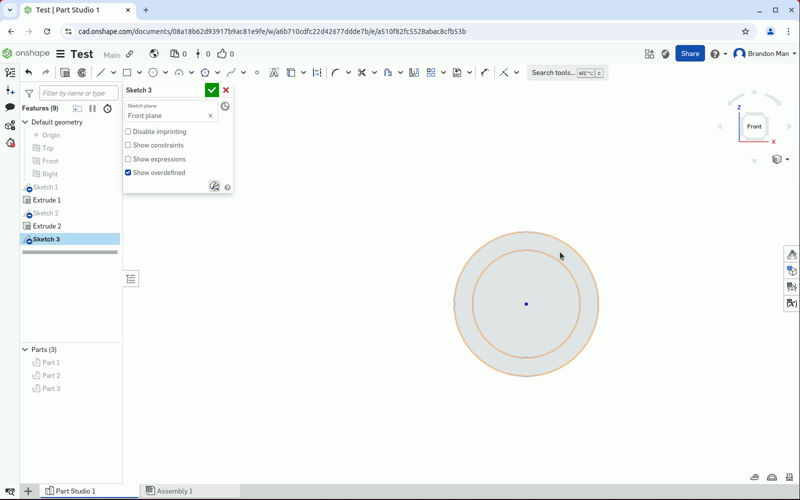
scroll(6)
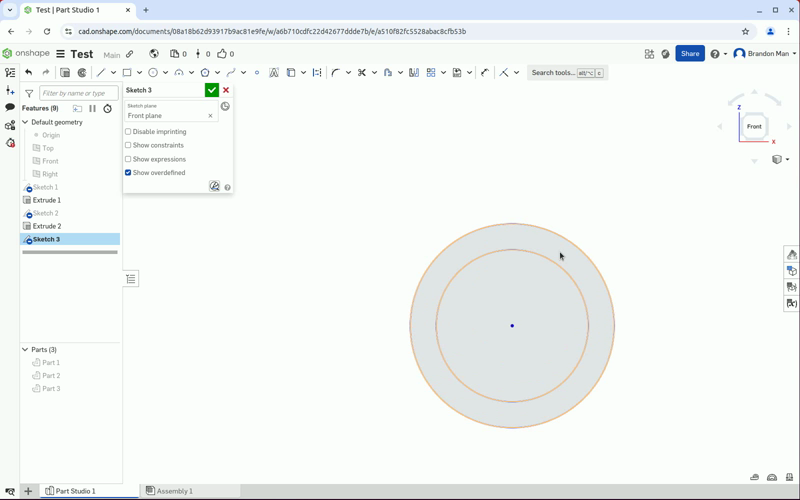
scroll(6)
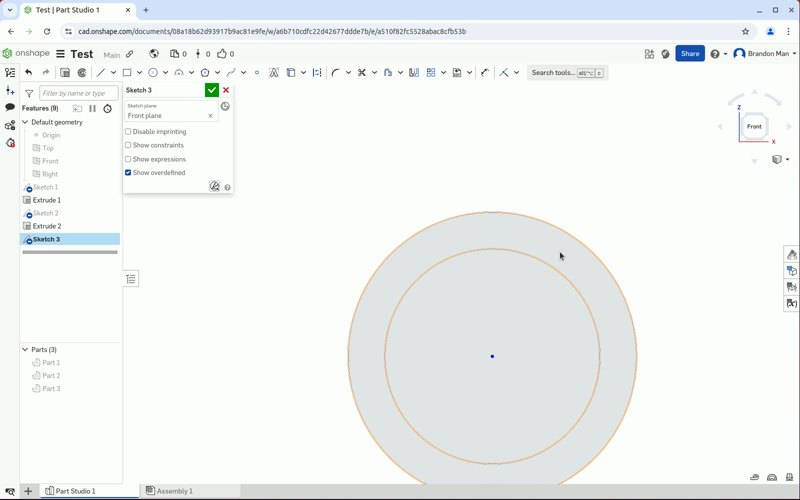
scroll(6)
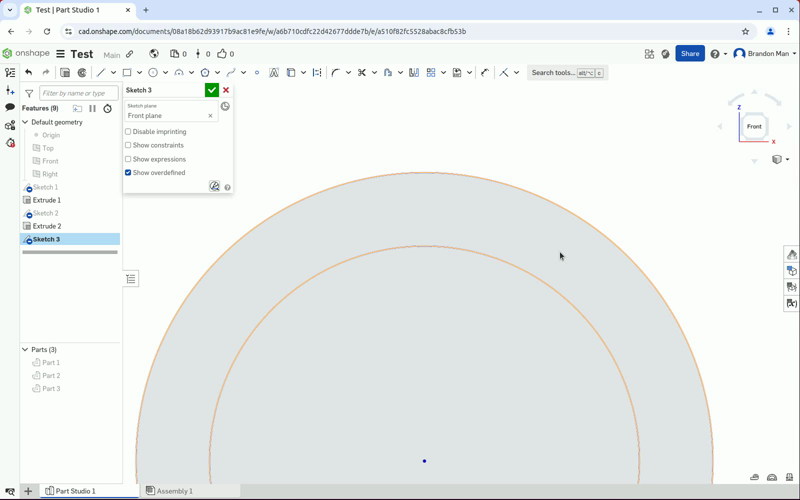
click(560, 251)
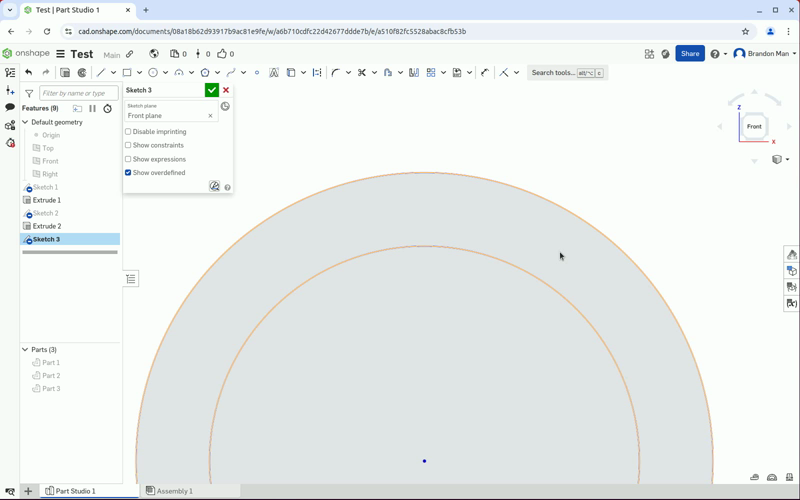
scroll(-6)
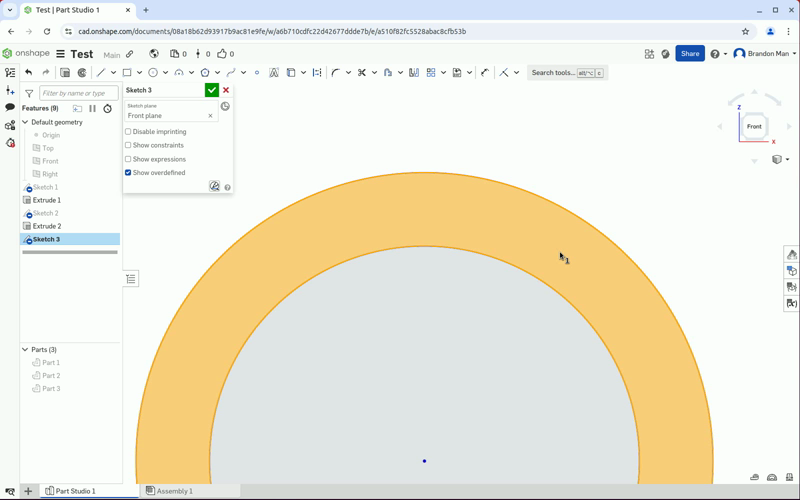
scroll(-6)
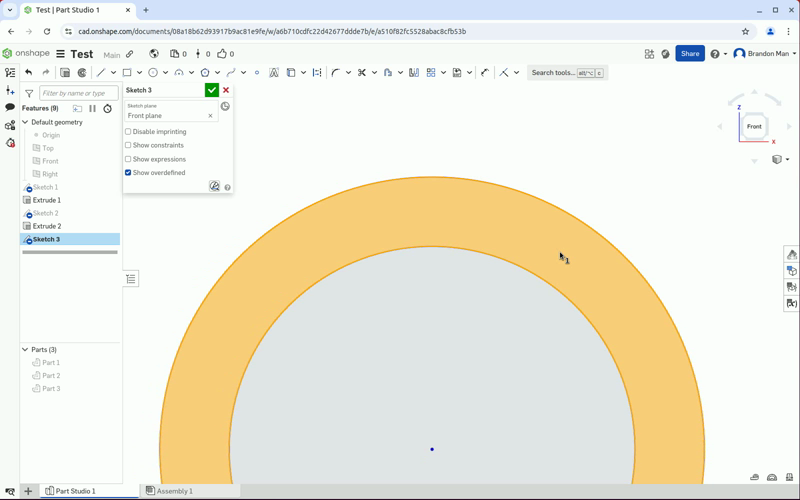
scroll(-6)
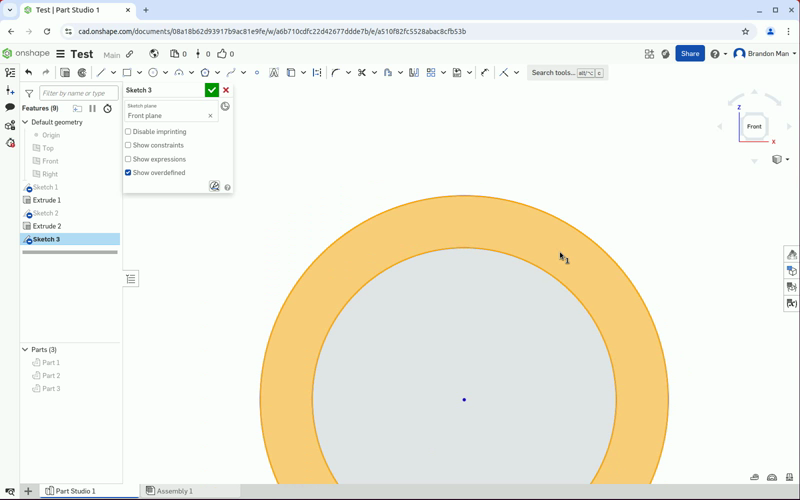
scroll(-6)
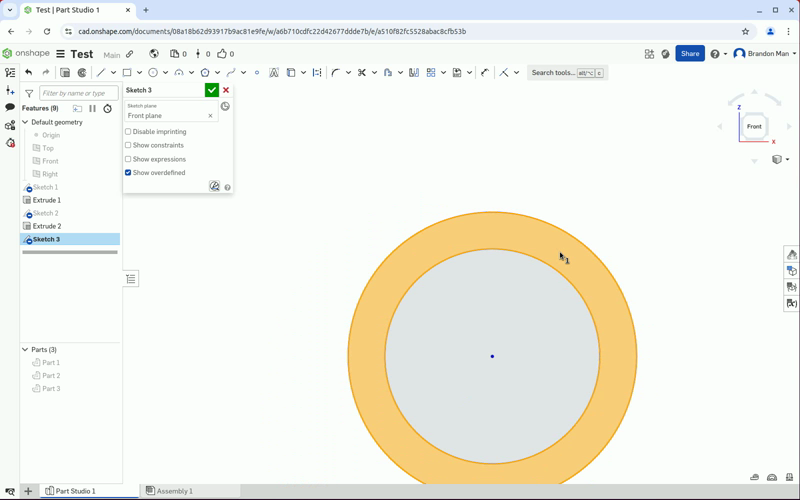
scroll(-6)
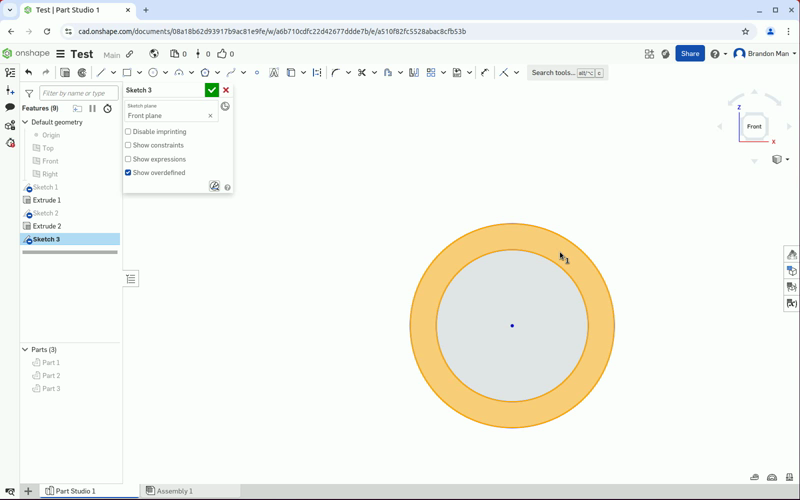
scroll(-6)
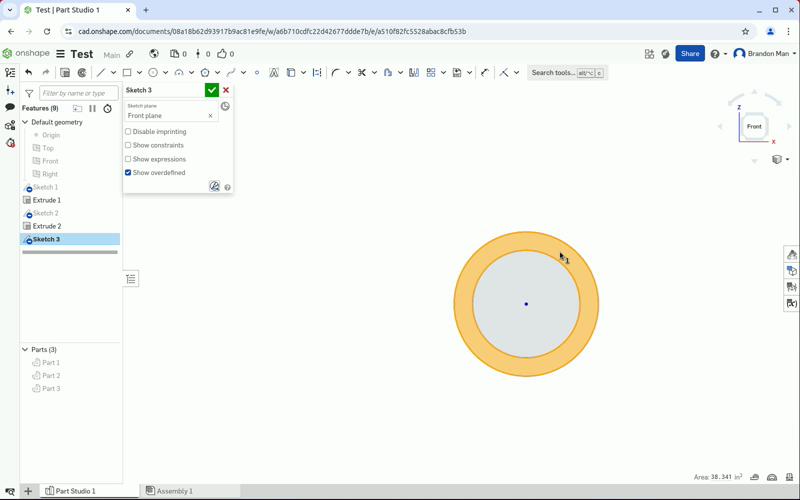
scroll(-6)
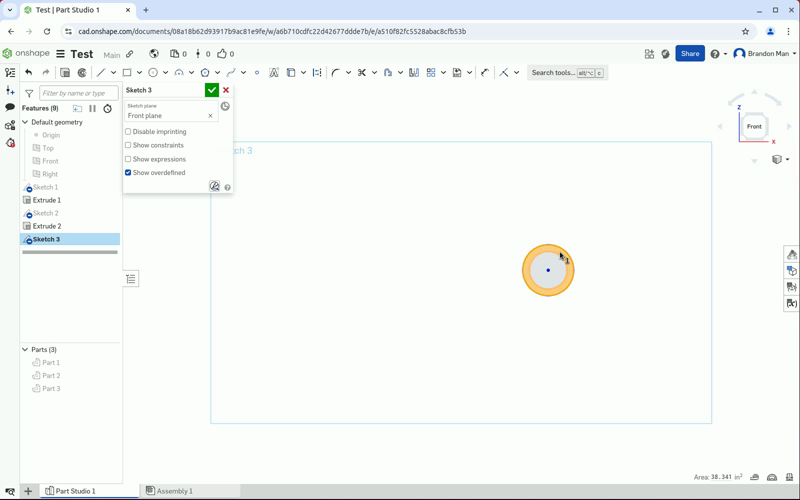
mouse_move(73, 352)
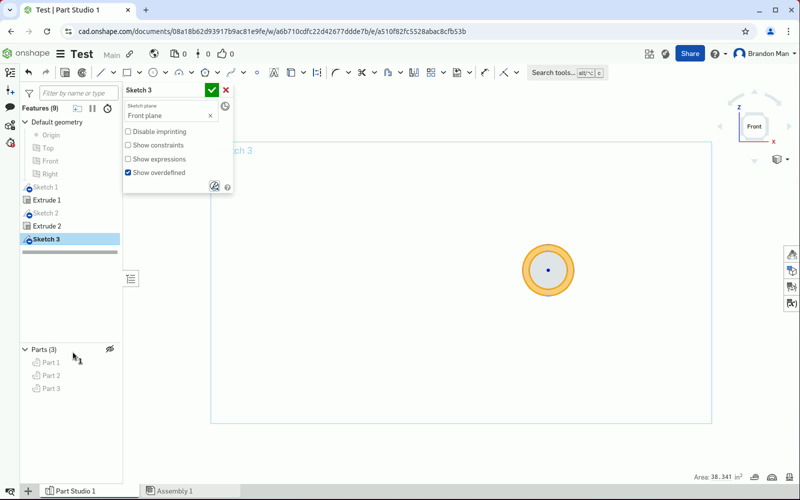
key(shift+y)
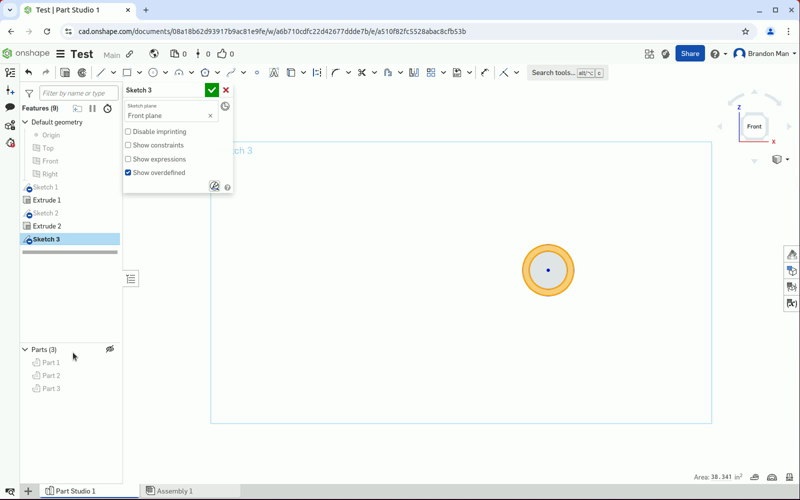
key(shift+e)
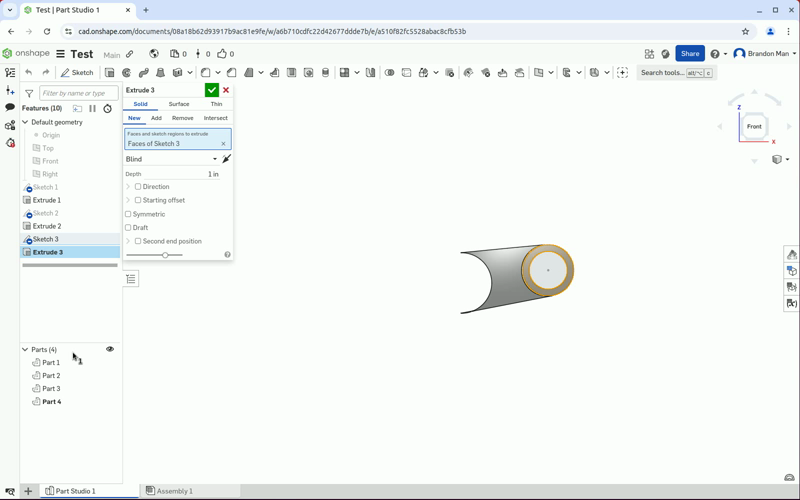
mouse_move(143, 106)
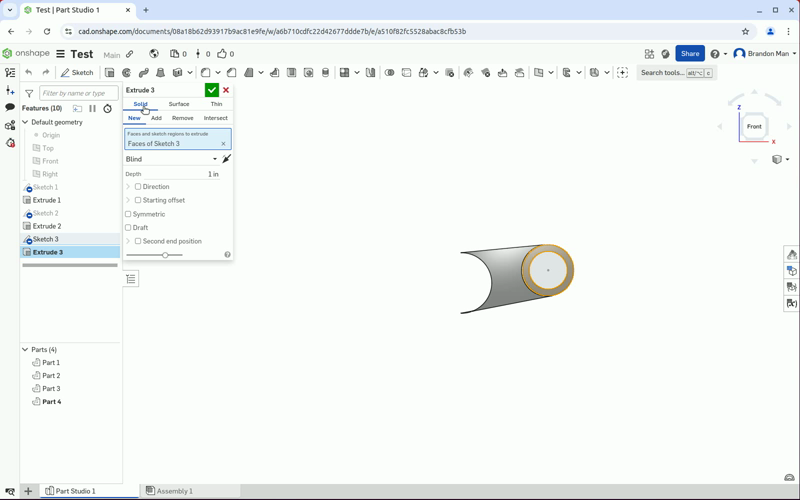
click(143, 106)
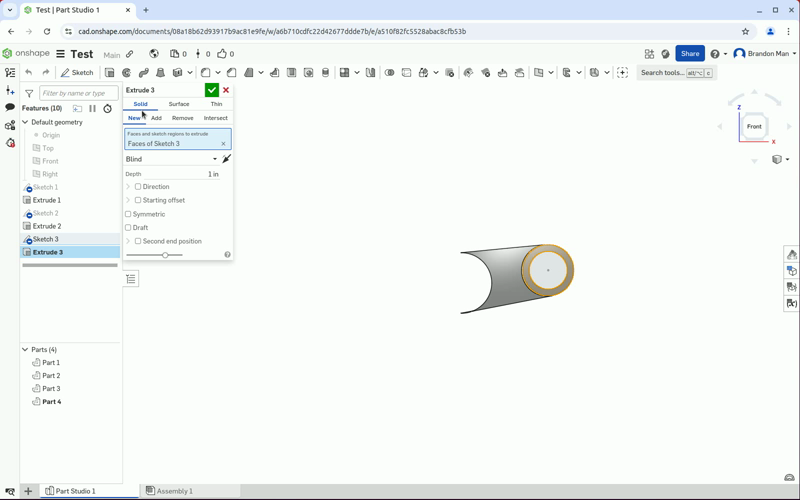
mouse_move(137, 120)
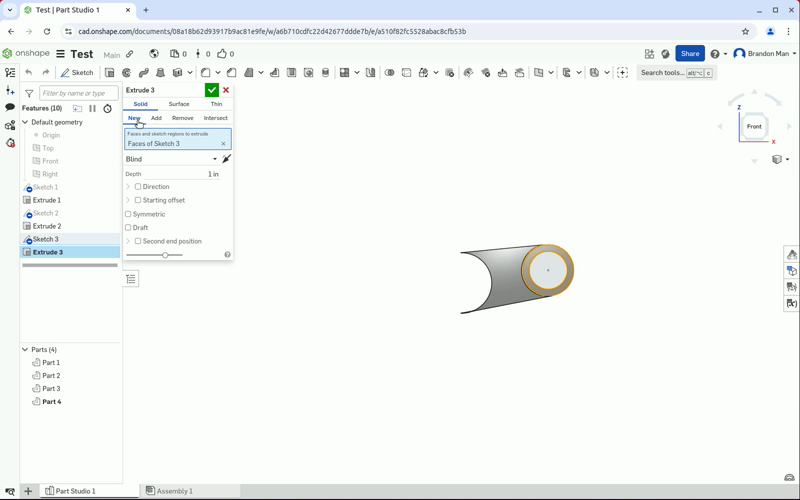
click(137, 120)
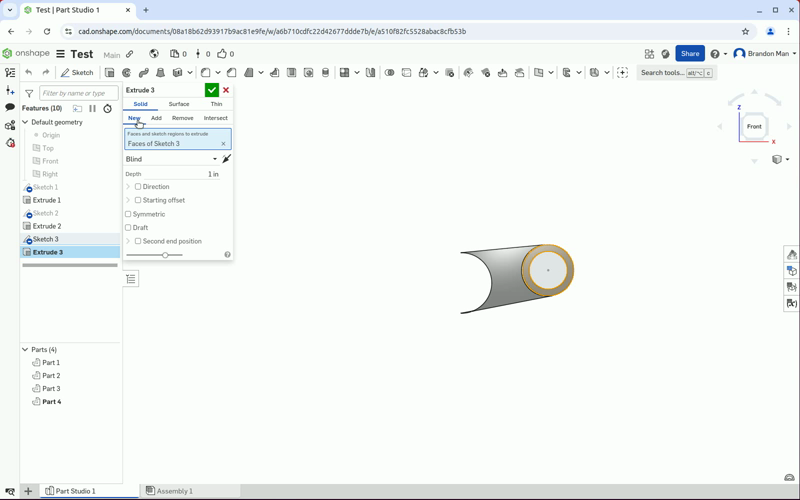
key(tab, 4)
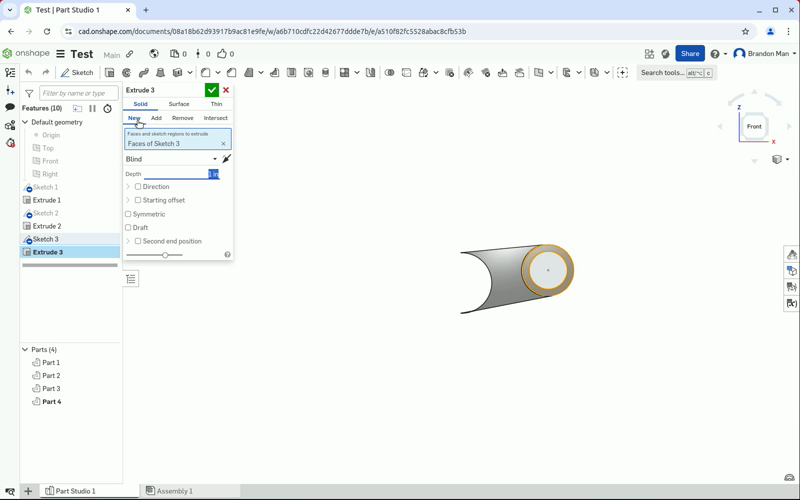
text(5.296)
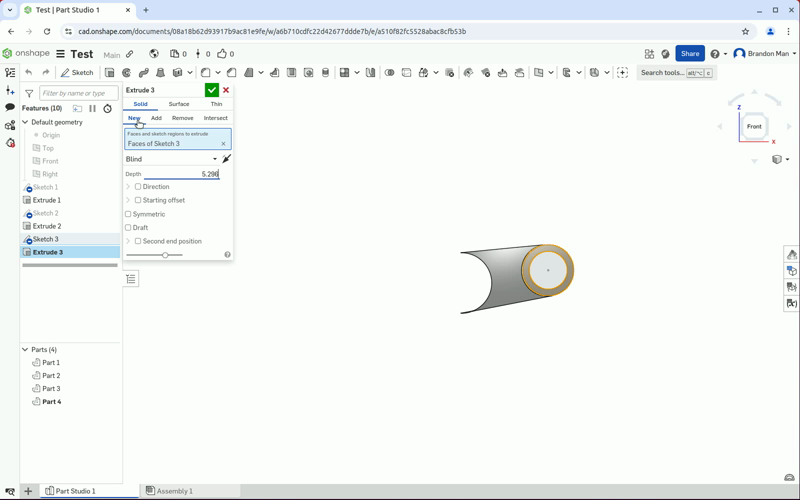
key(enter)
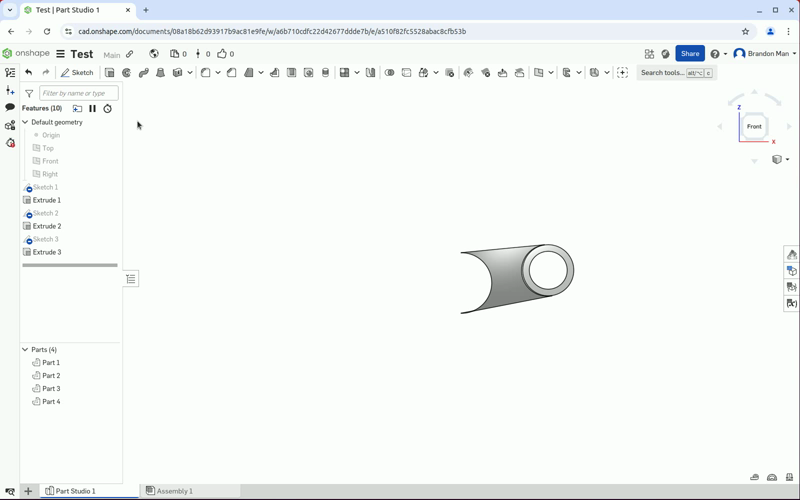
key(shift+h)
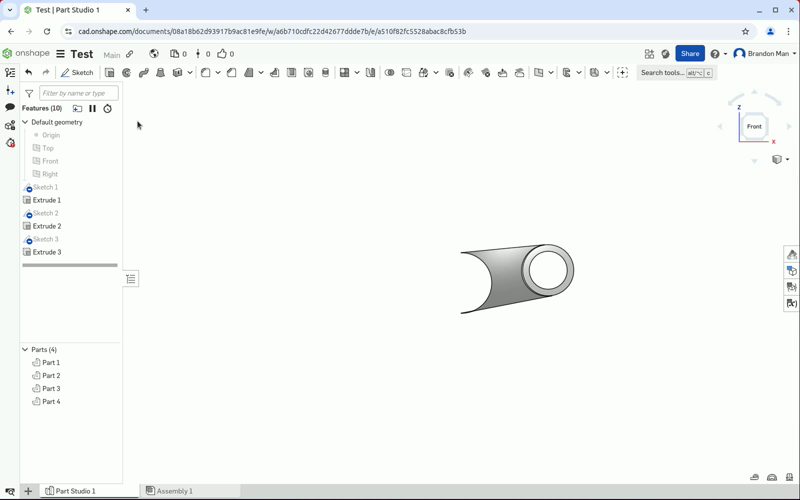
key(shift+h)
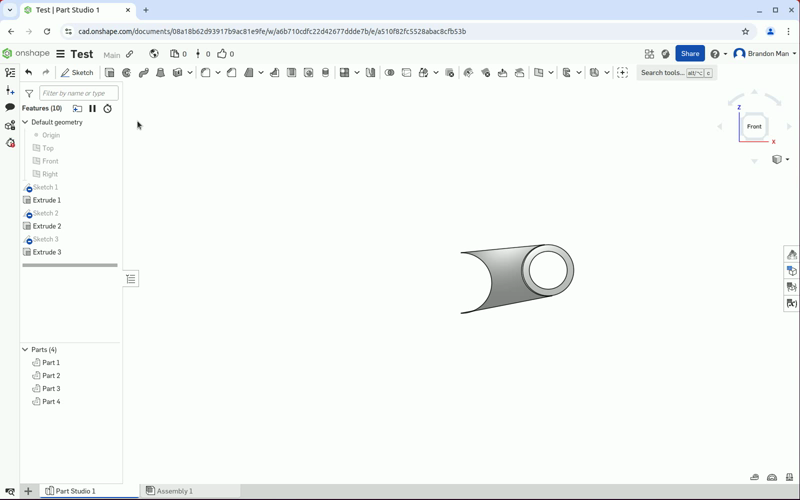
mouse_move(73, 189)
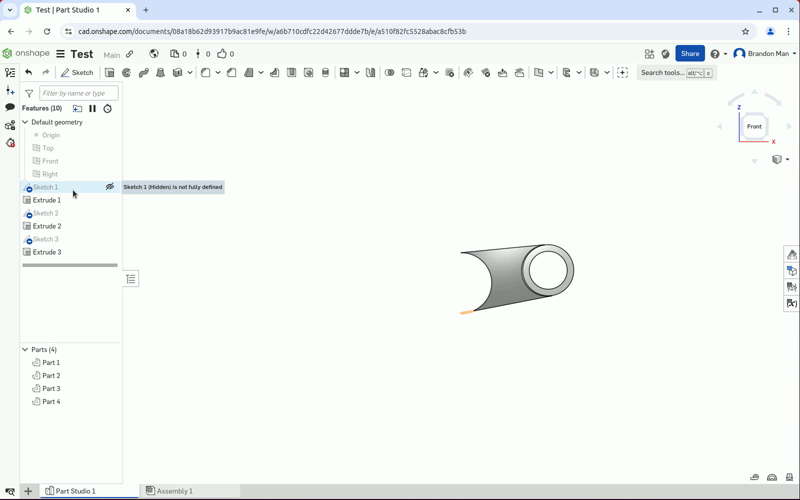
click(73, 189)
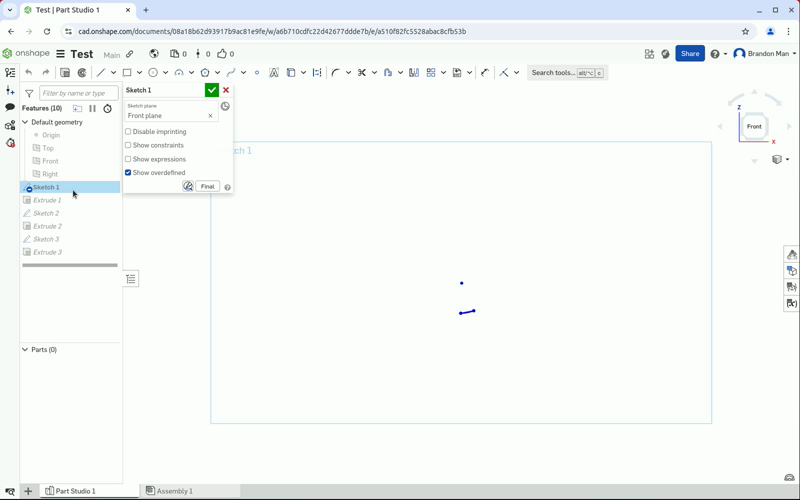
mouse_move(229, 92)
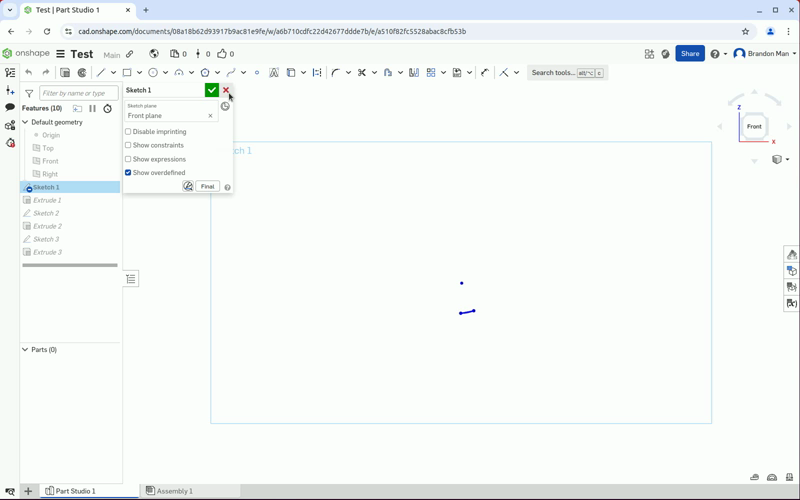
click(229, 92)
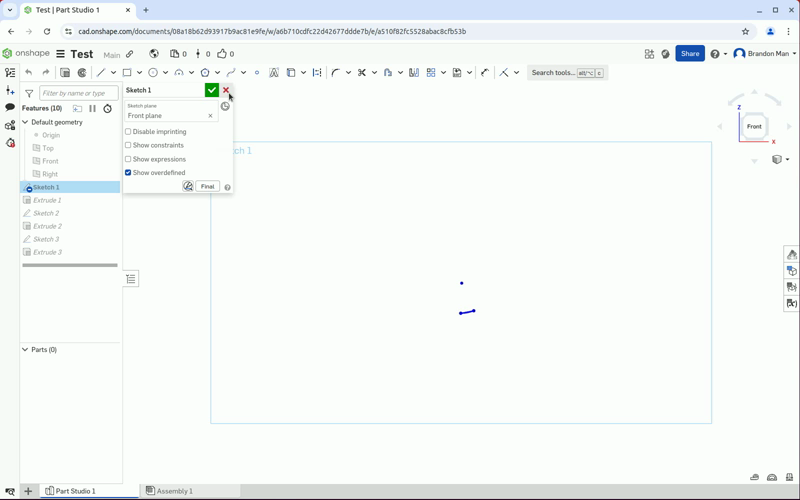
key(shift+s)
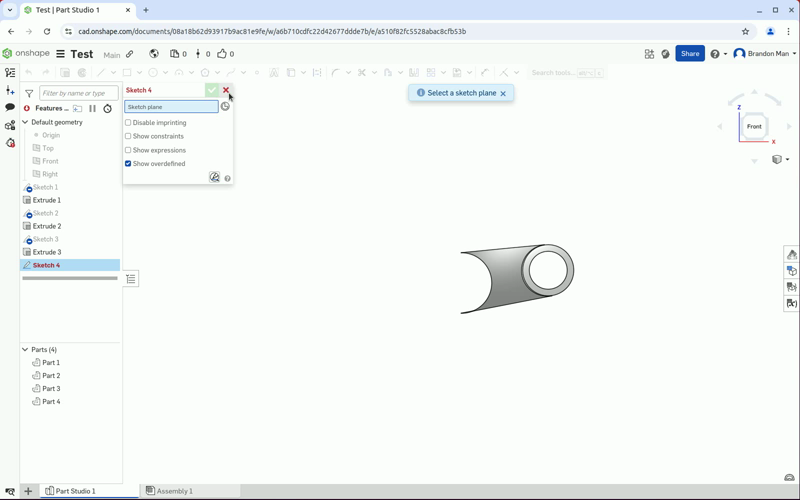
mouse_move(73, 163)
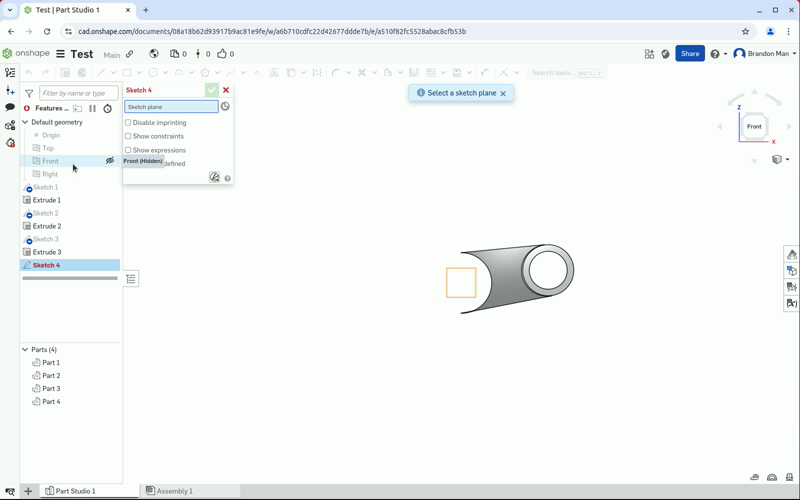
click(73, 163)
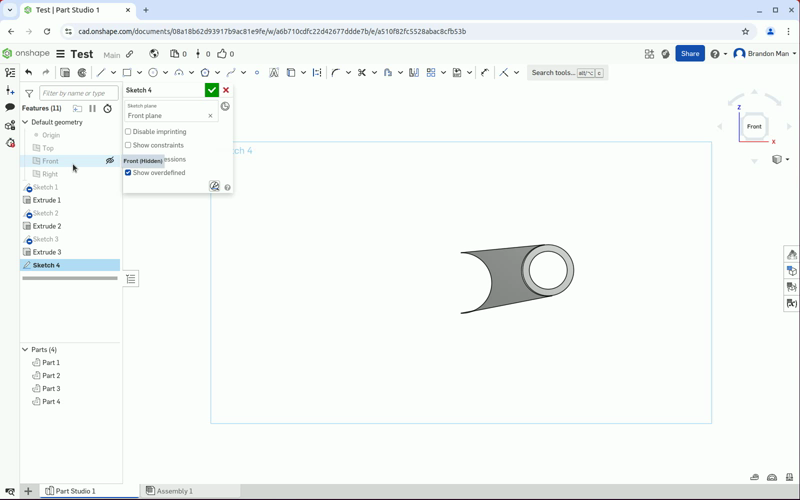
mouse_move(73, 352)
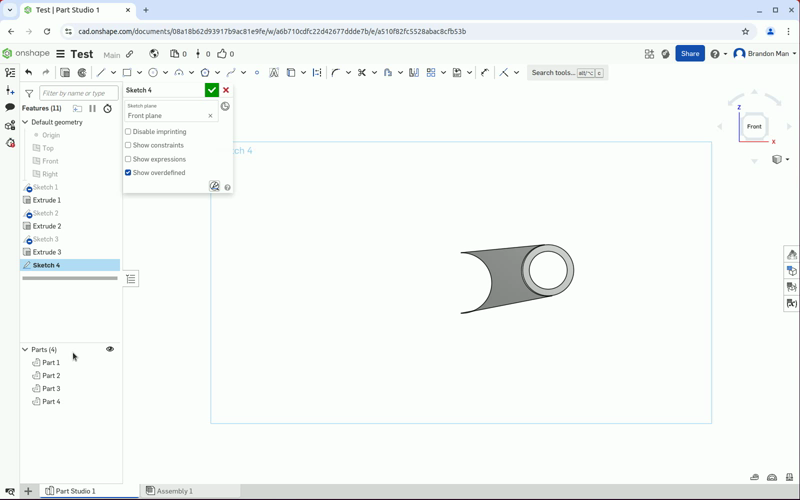
key(y)
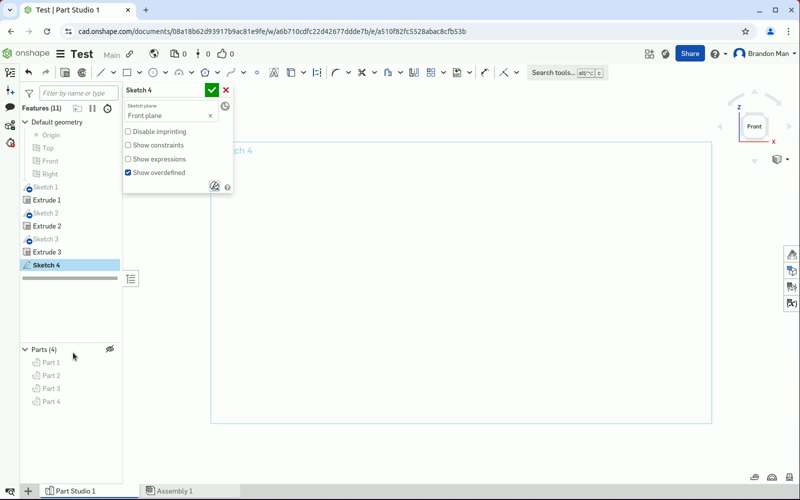
key(l)
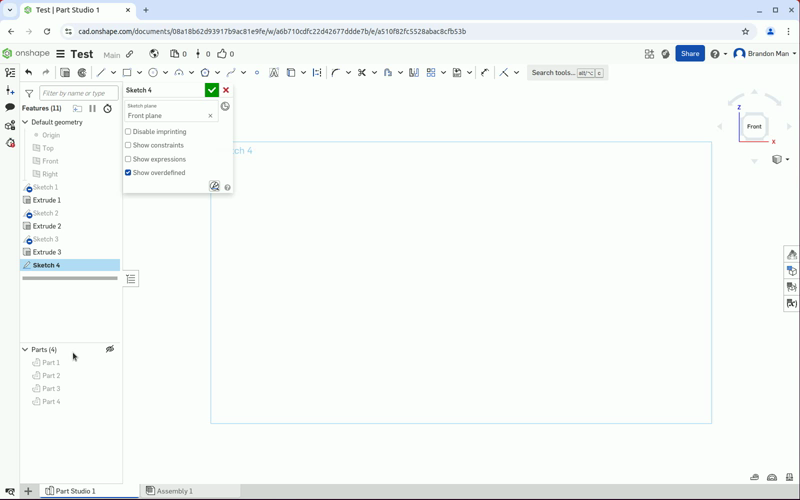
key_down(shift)
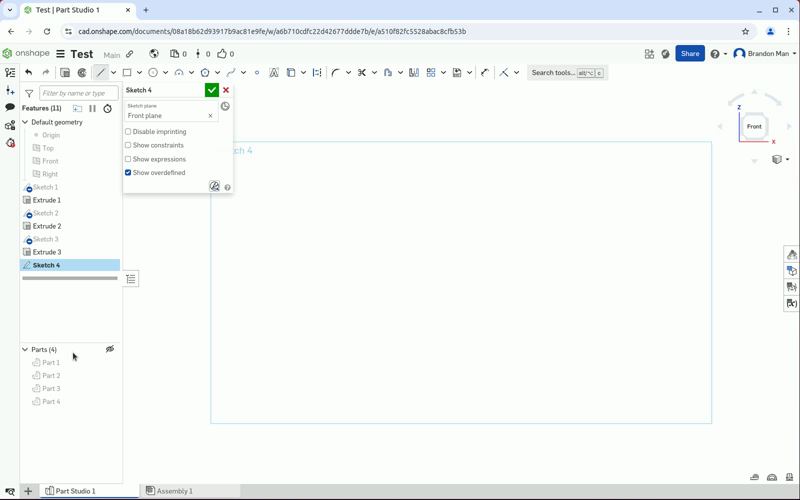
mouse_move(460, 313)
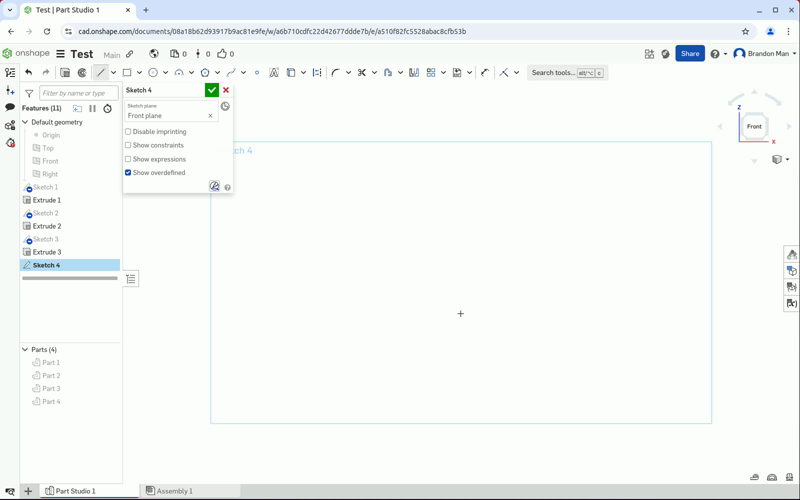
click(460, 313)
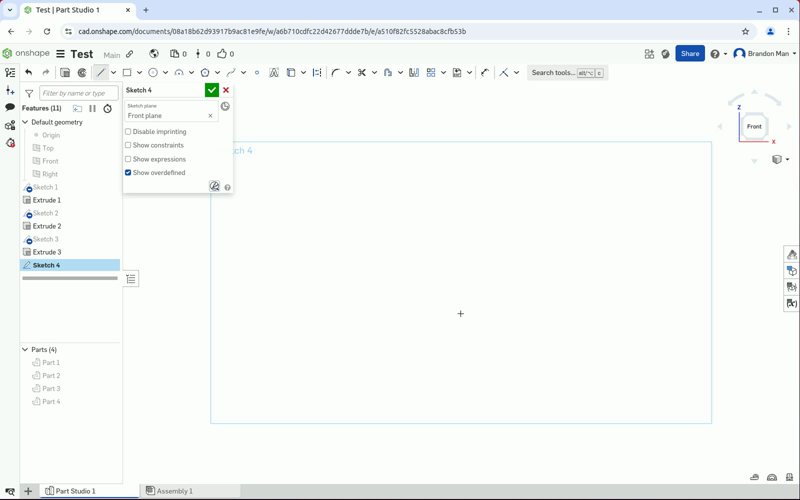
key_up(shift)
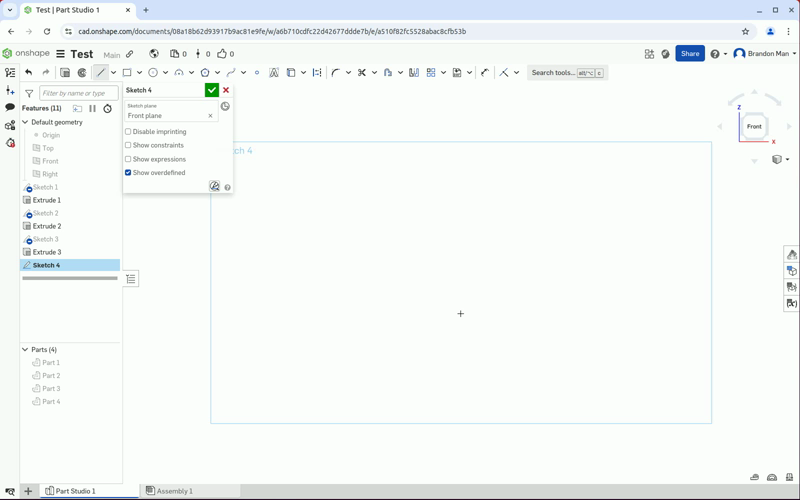
key_down(shift)
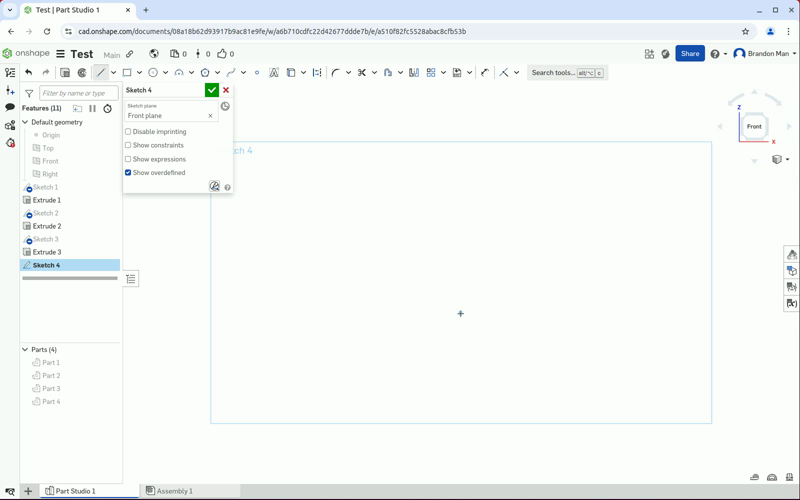
mouse_move(490, 313)
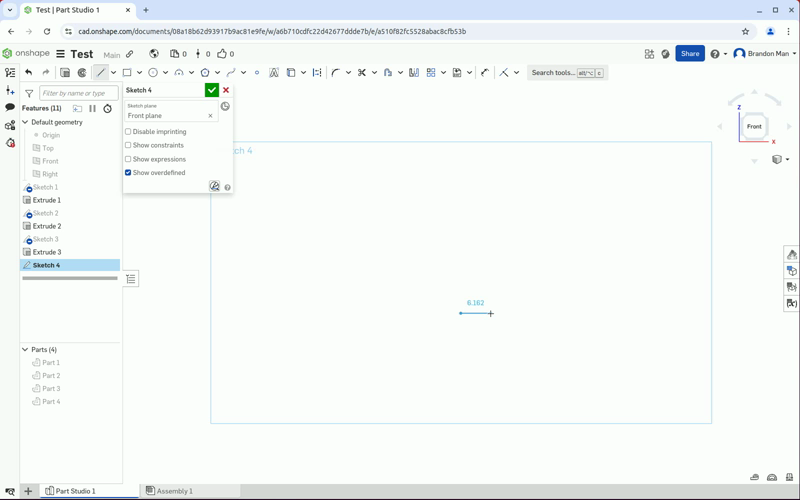
mouse_move(472, 311)
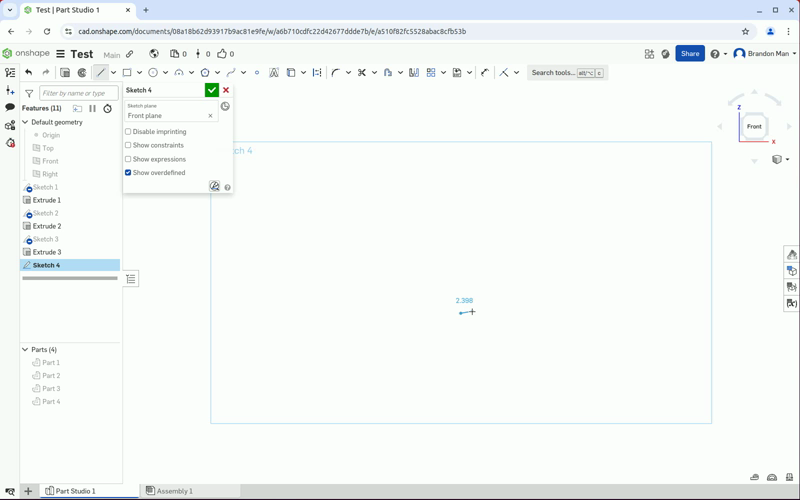
click(472, 311)
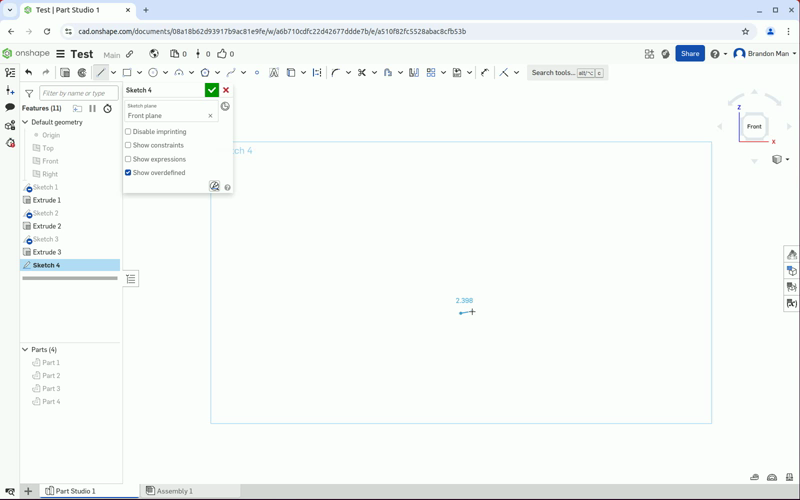
key_up(shift)
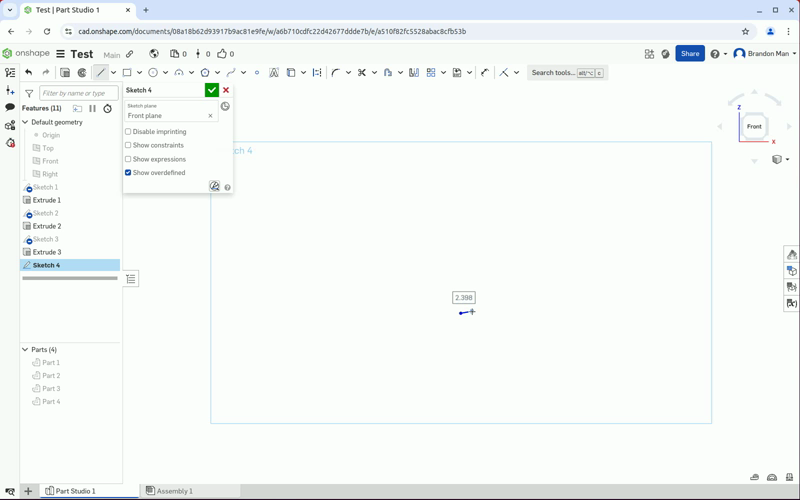
key(esc)
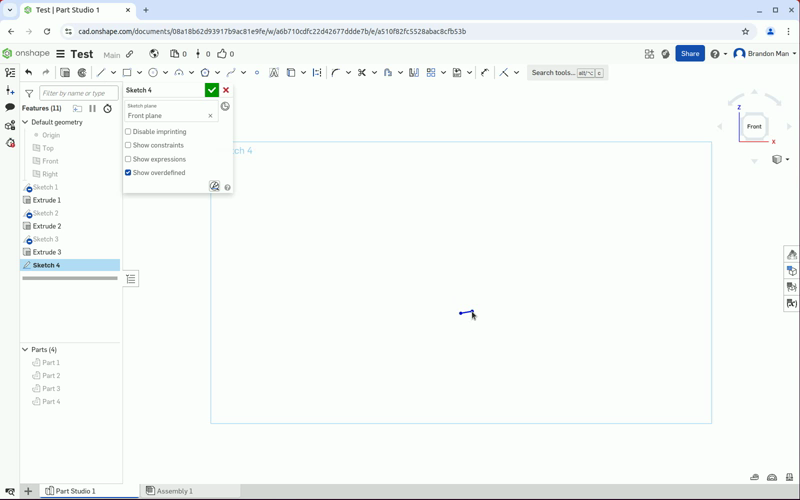
key(a)
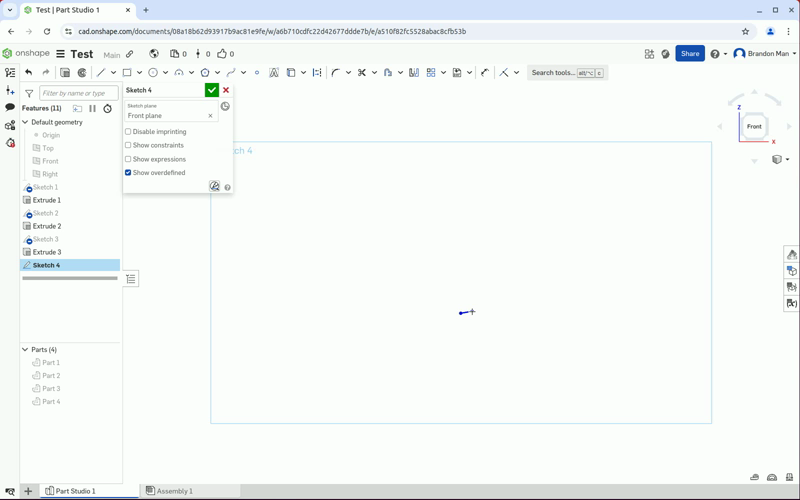
mouse_move(472, 311)
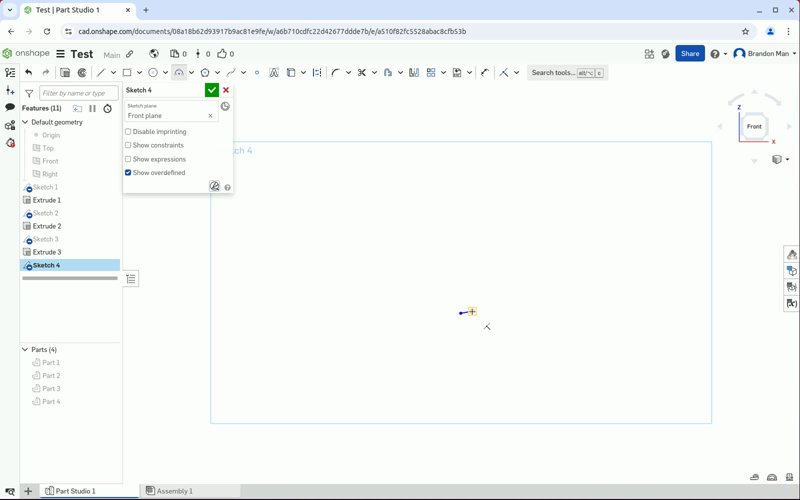
click(472, 311)
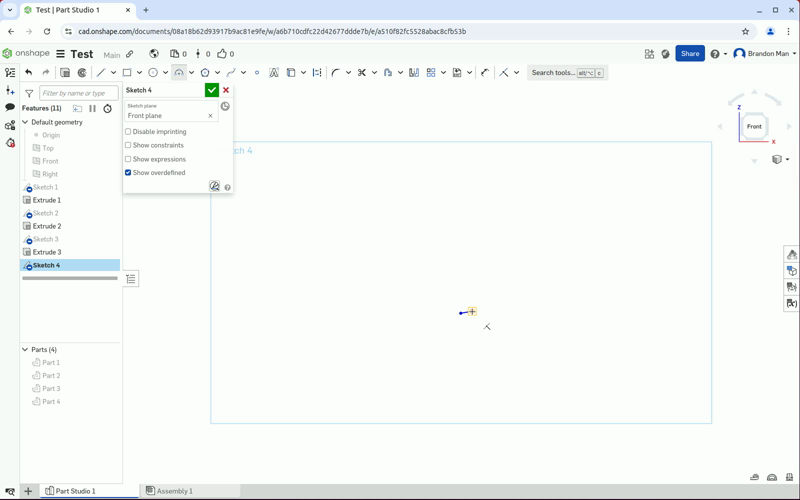
mouse_move(460, 313)
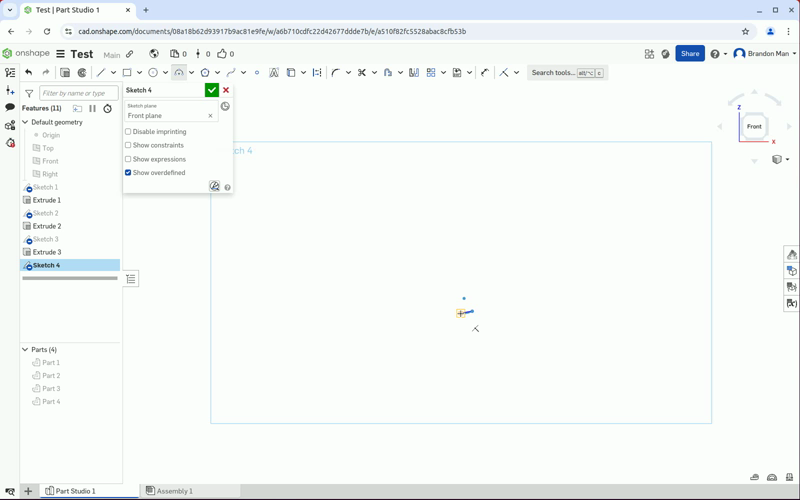
click(460, 313)
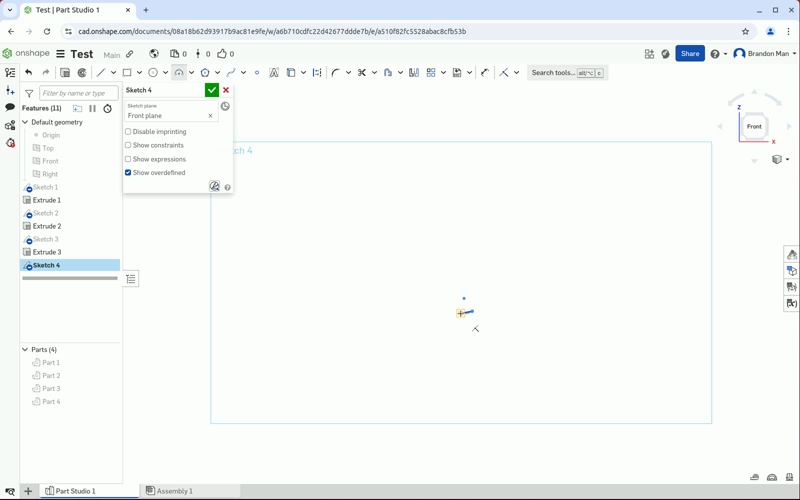
key_down(shift)
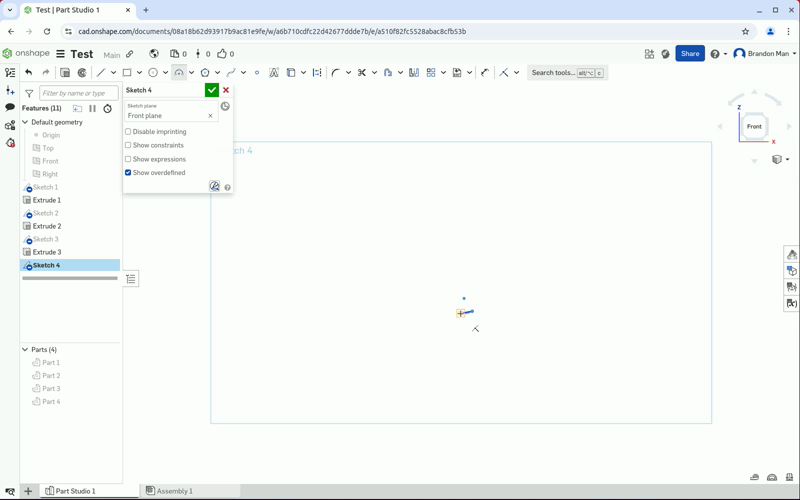
mouse_move(456, 249)
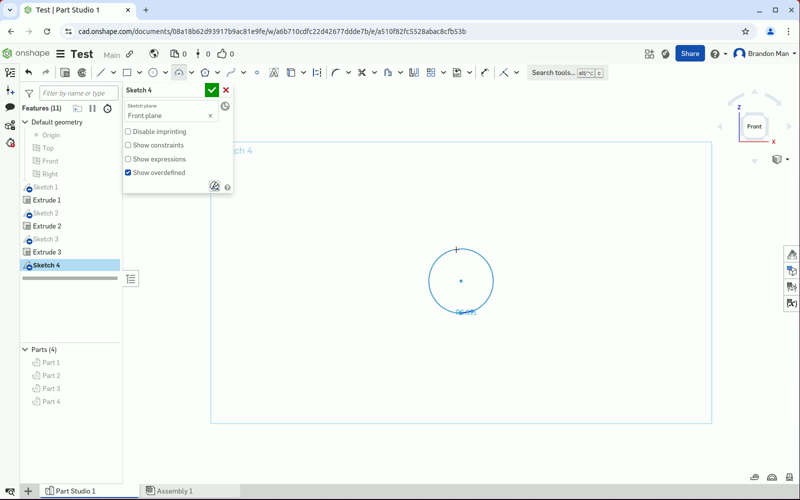
click(456, 249)
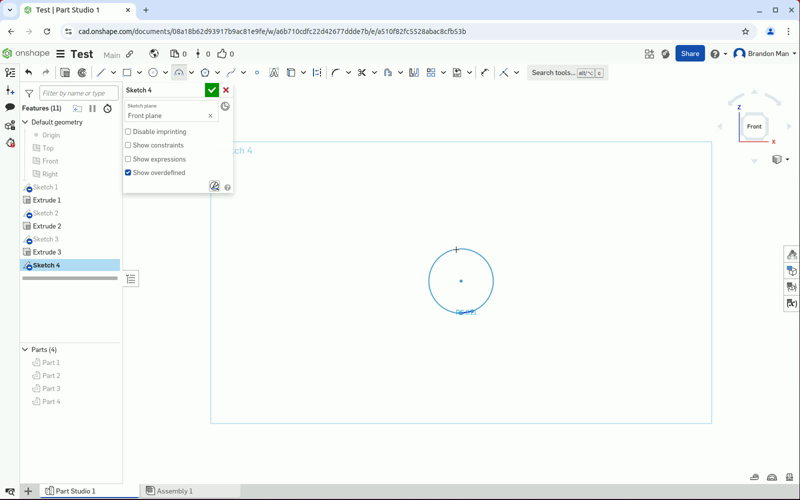
key_up(shift)
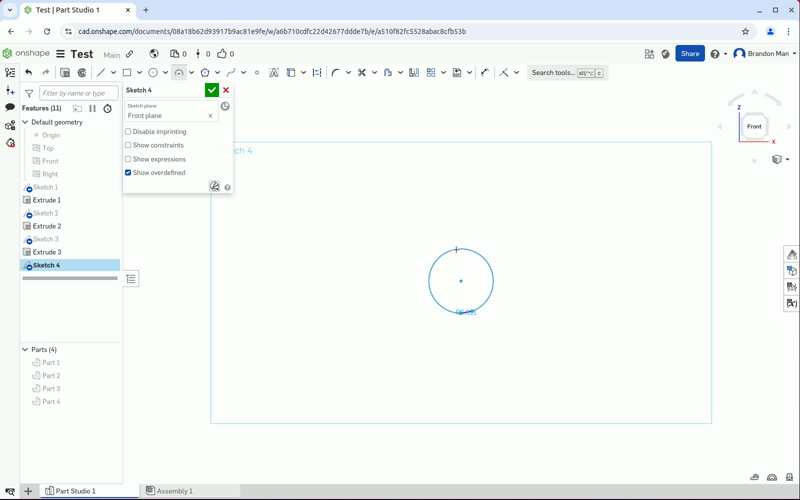
key(esc)
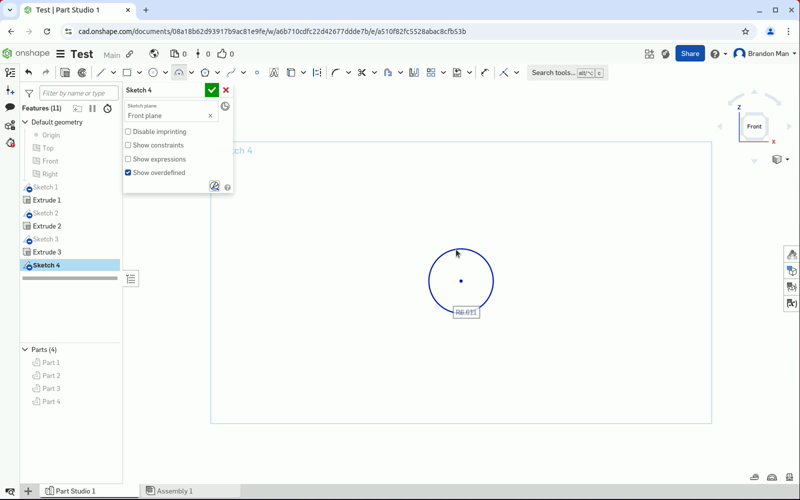
key(l)
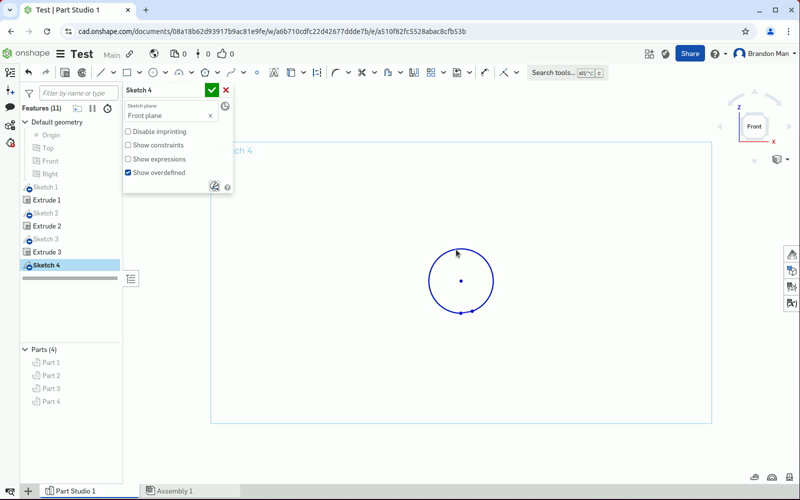
key_down(shift)
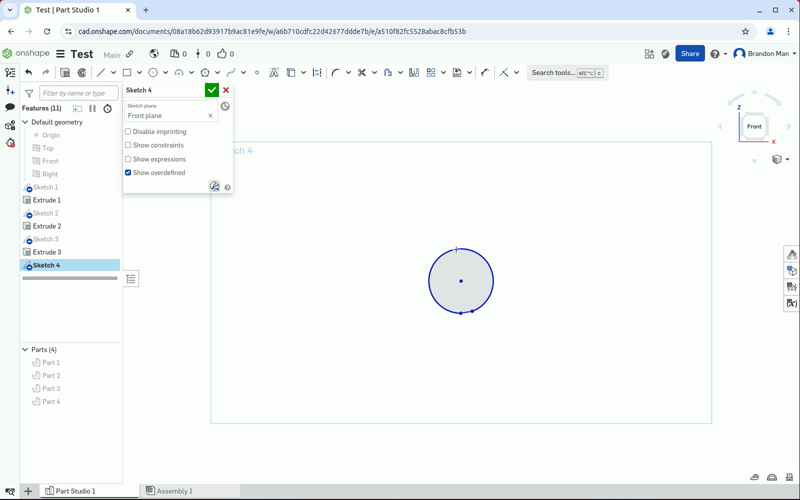
mouse_move(436, 288)
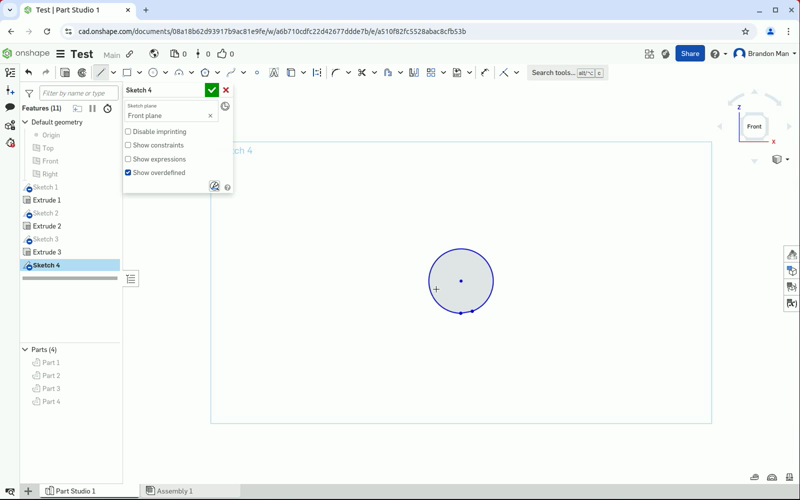
click(436, 288)
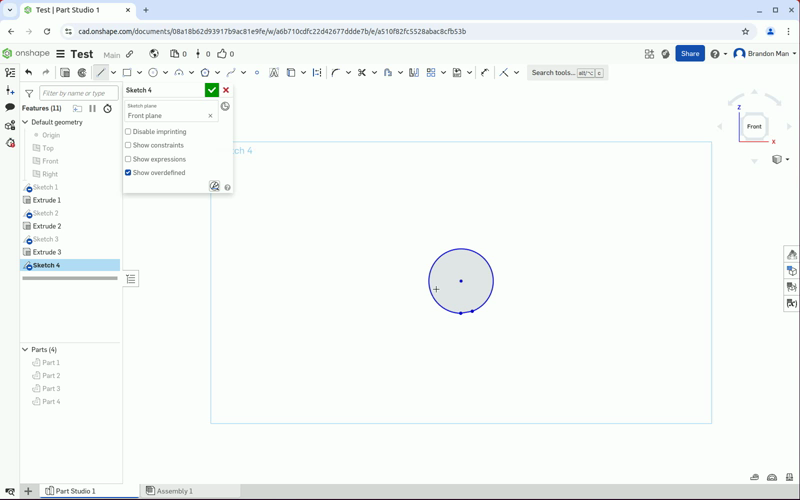
key_up(shift)
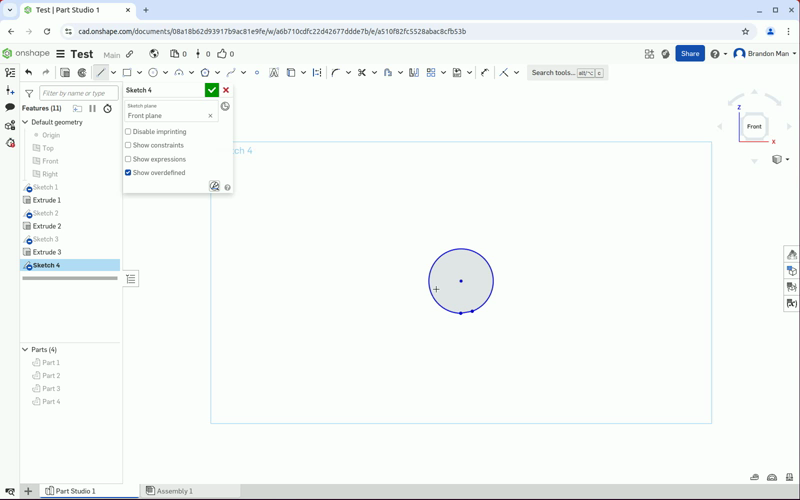
key_down(shift)
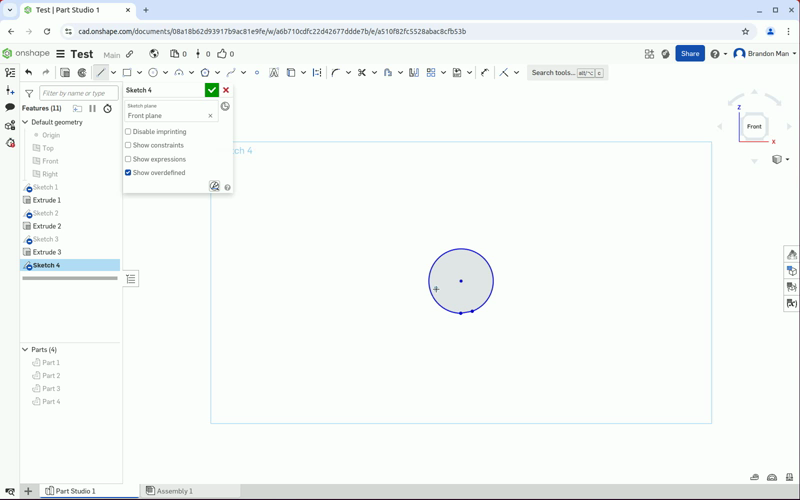
mouse_move(466, 288)
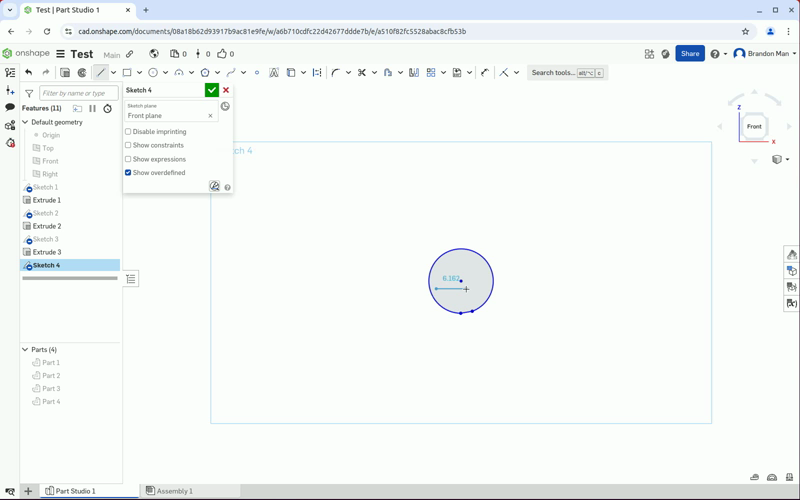
mouse_move(444, 288)
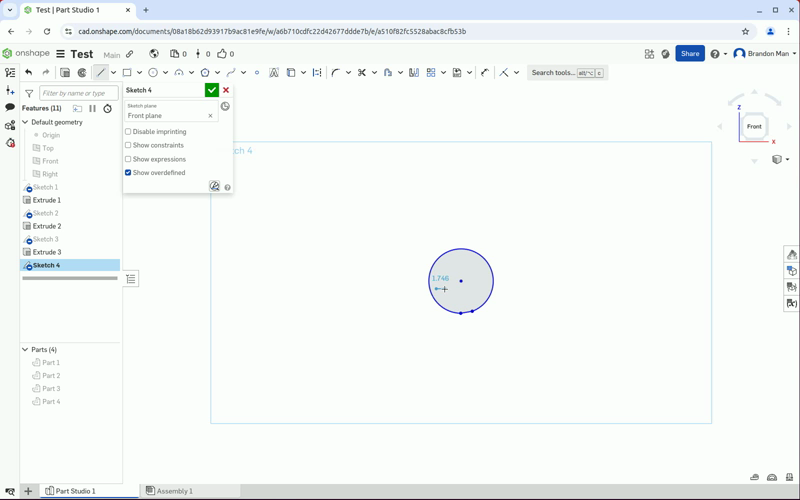
click(444, 288)
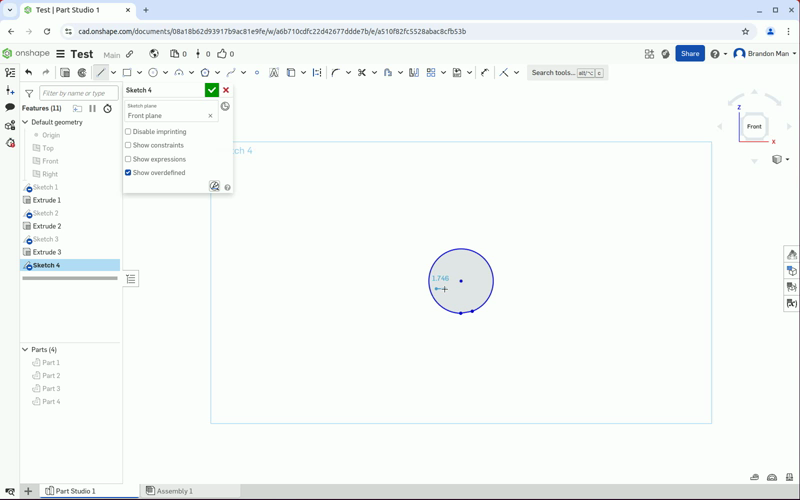
key_up(shift)
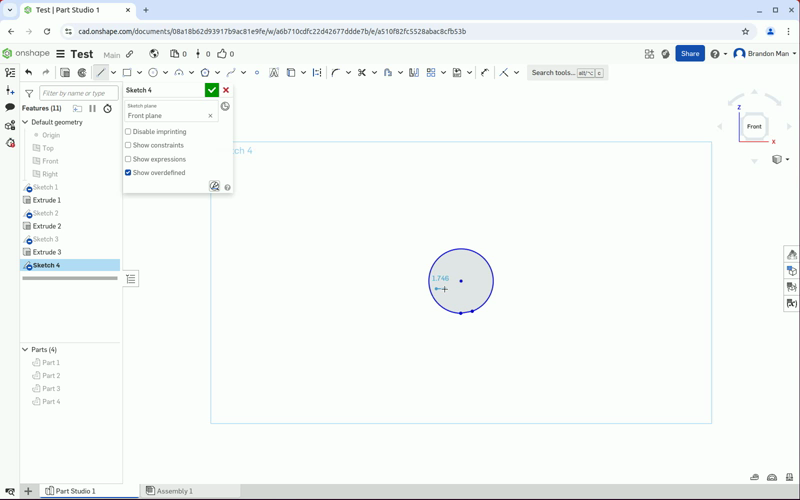
key(esc)
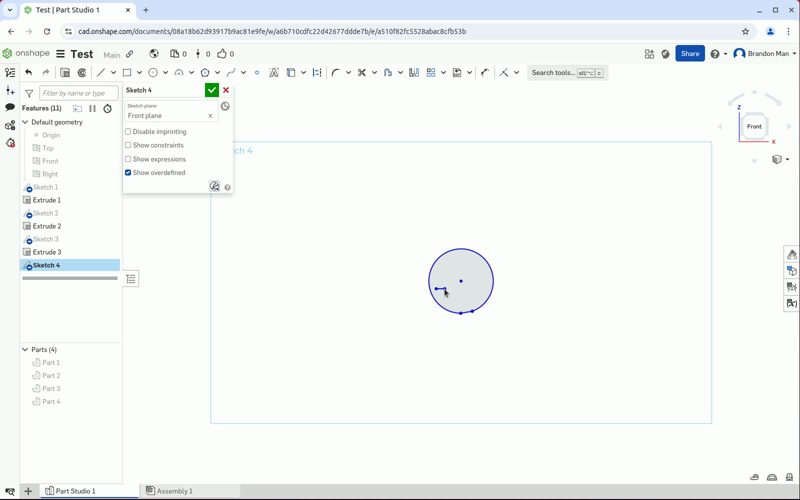
key(a)
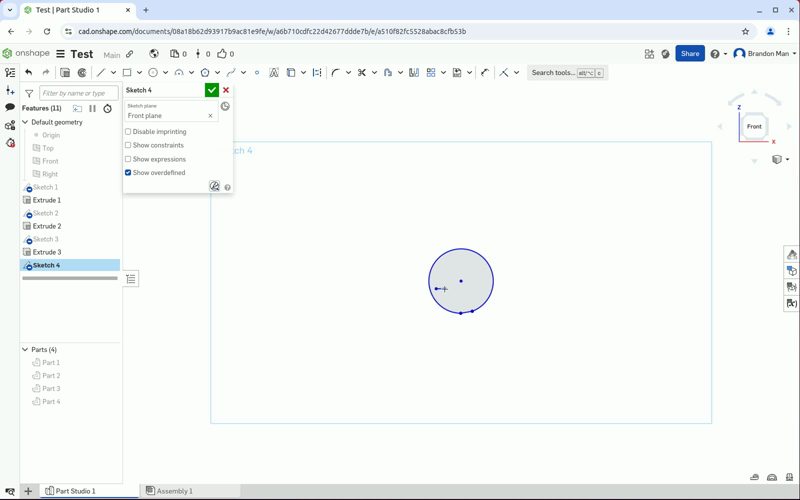
mouse_move(444, 288)
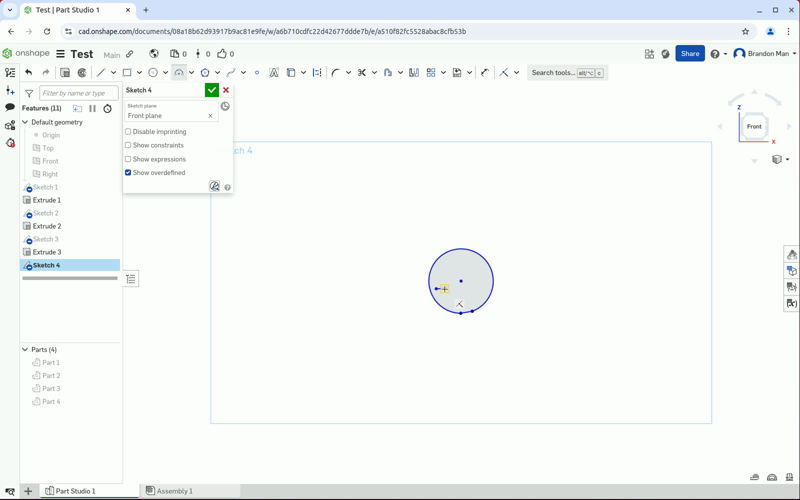
click(444, 288)
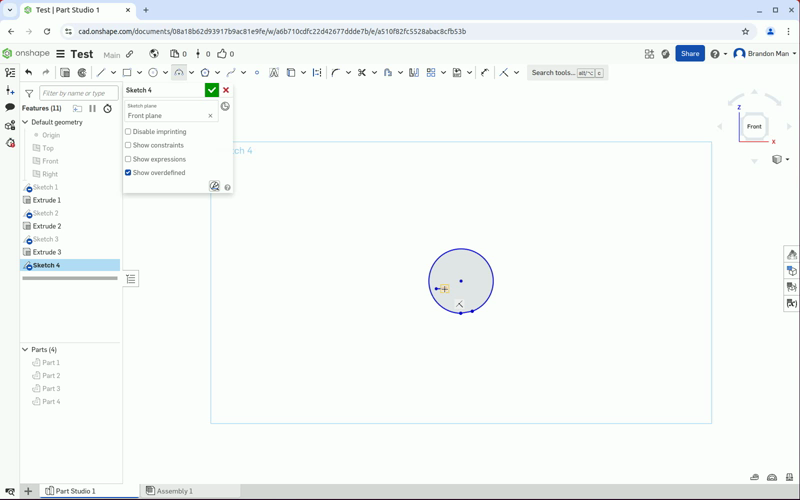
key_down(shift)
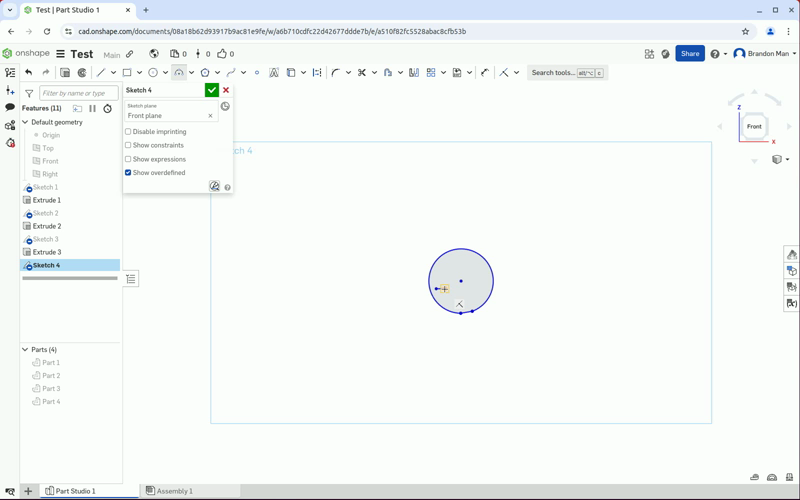
mouse_move(477, 288)
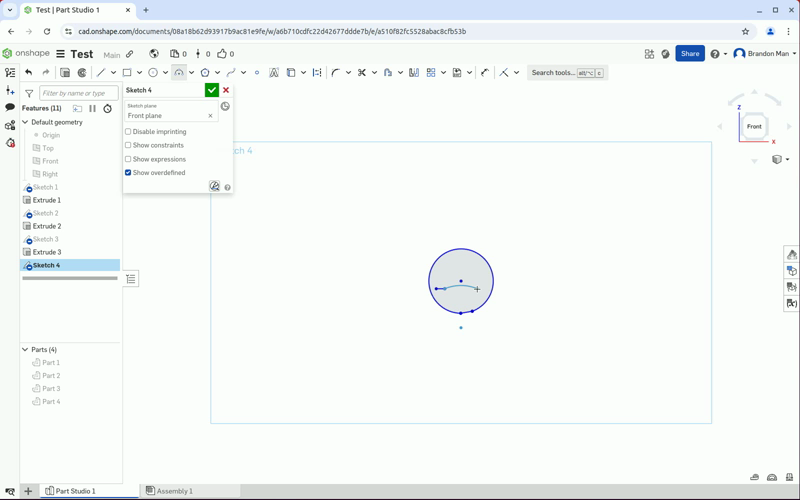
click(477, 288)
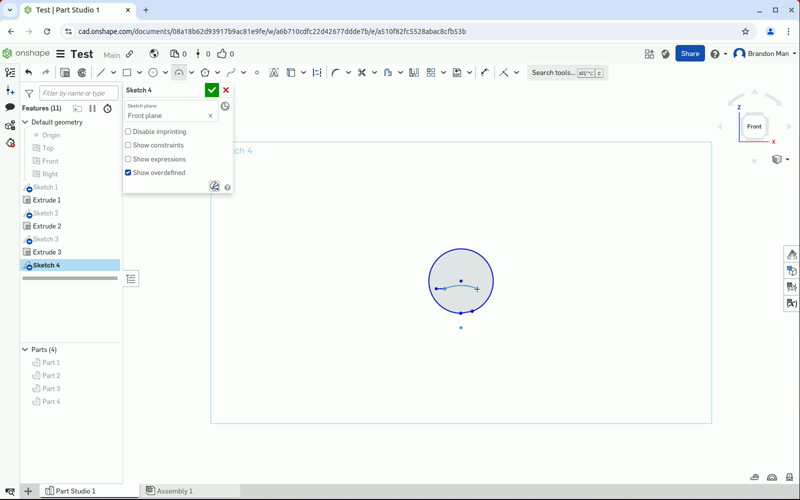
mouse_move(460, 300)
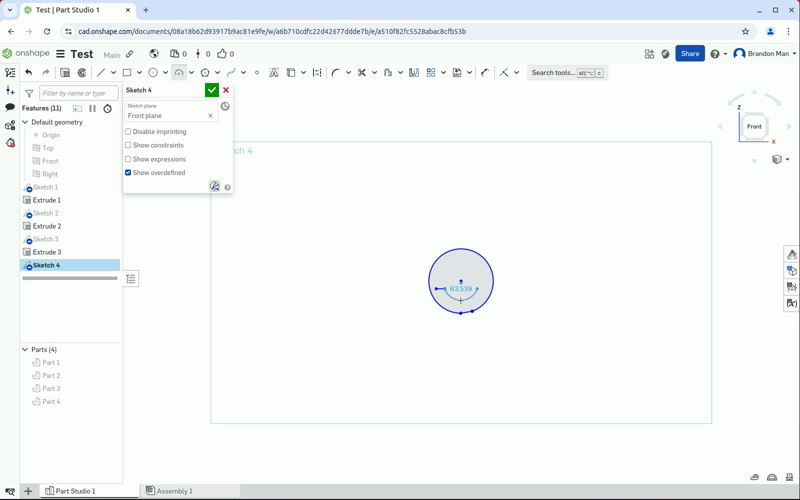
click(460, 300)
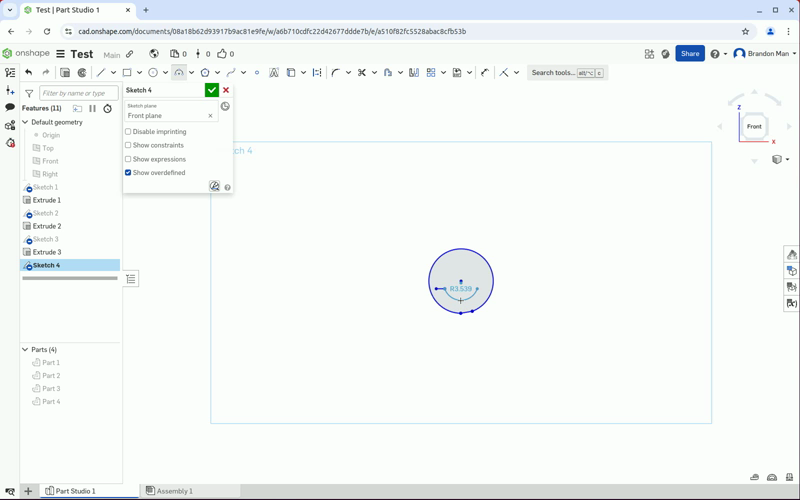
key_up(shift)
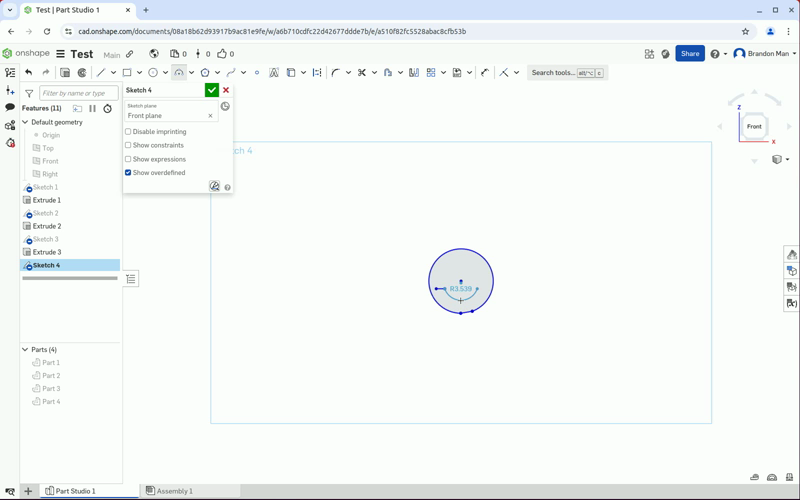
key(esc)
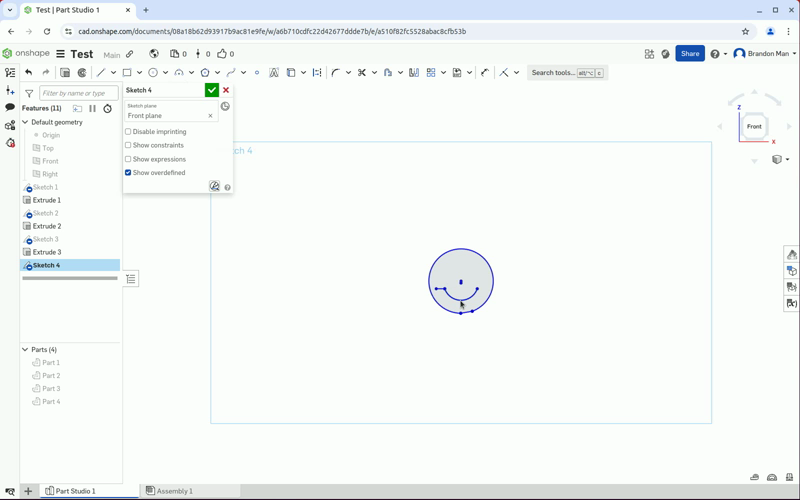
key(l)
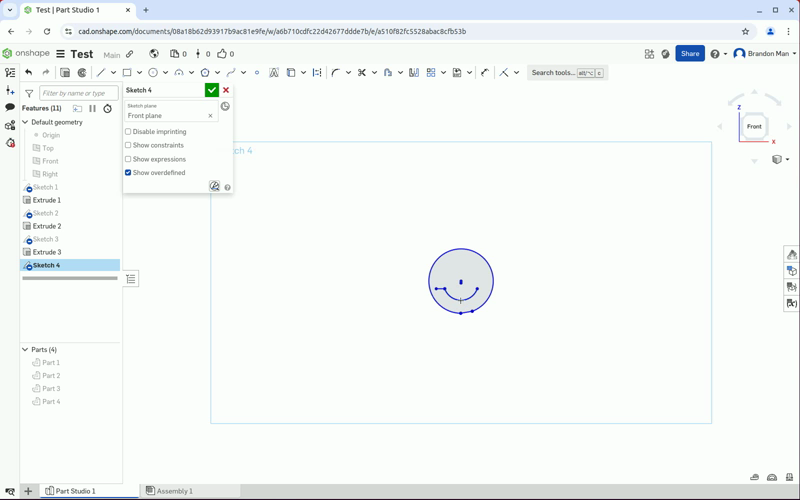
mouse_move(477, 288)
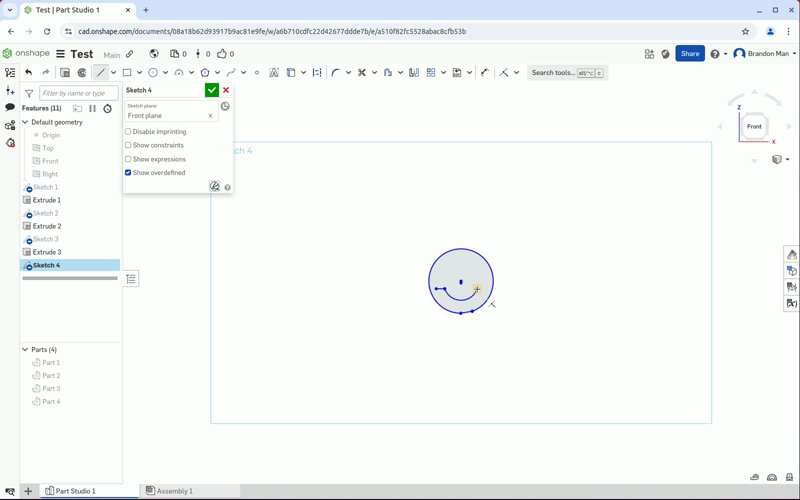
click(477, 288)
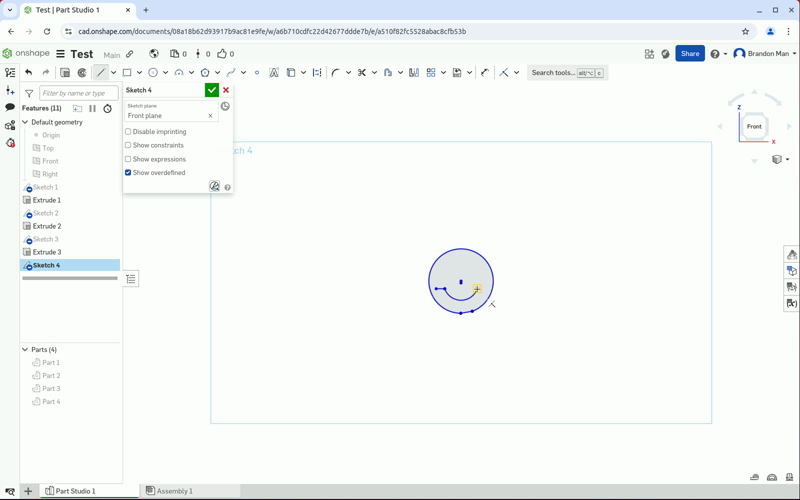
key_down(shift)
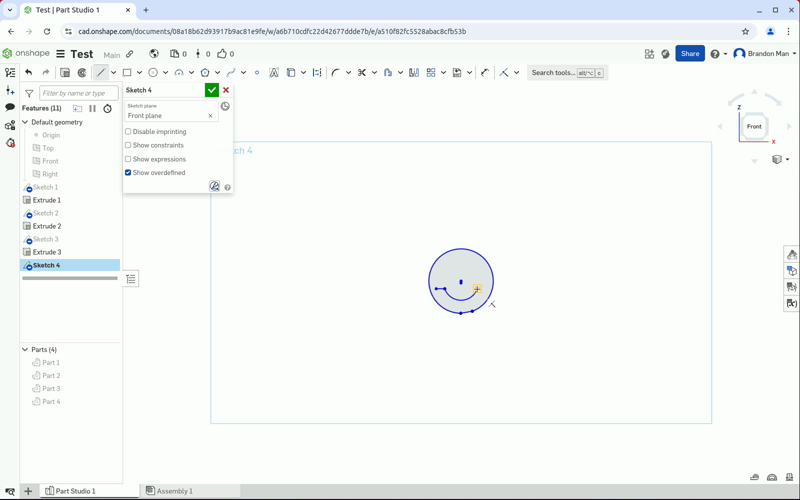
mouse_move(507, 288)
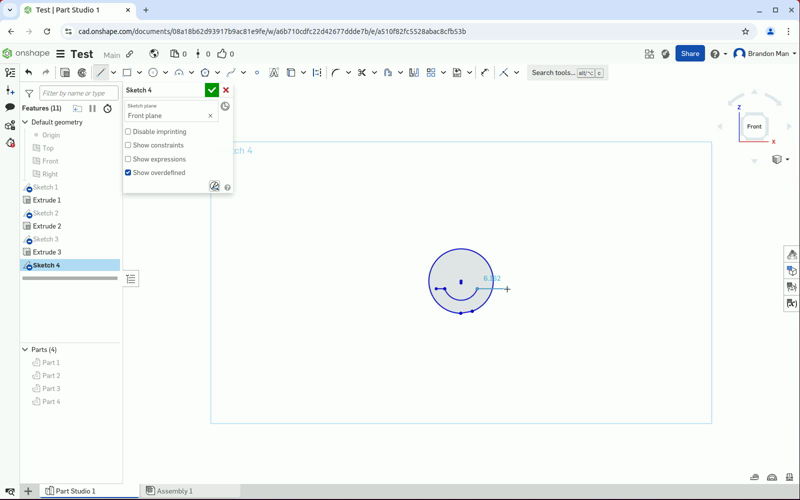
mouse_move(485, 288)
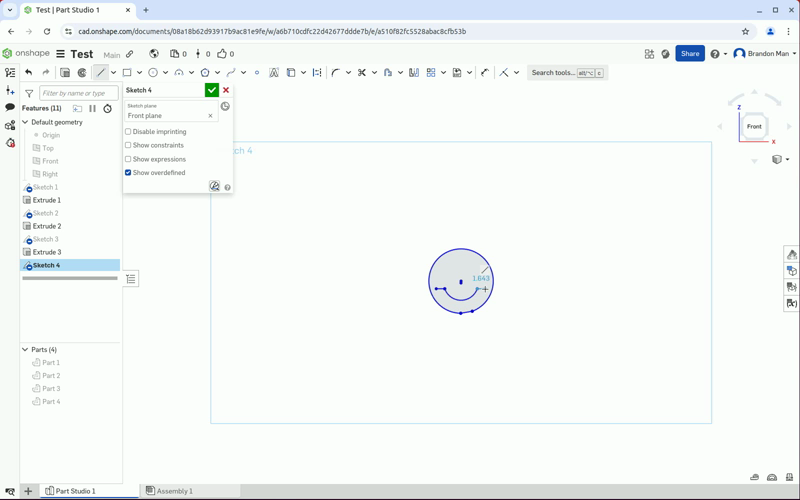
click(485, 288)
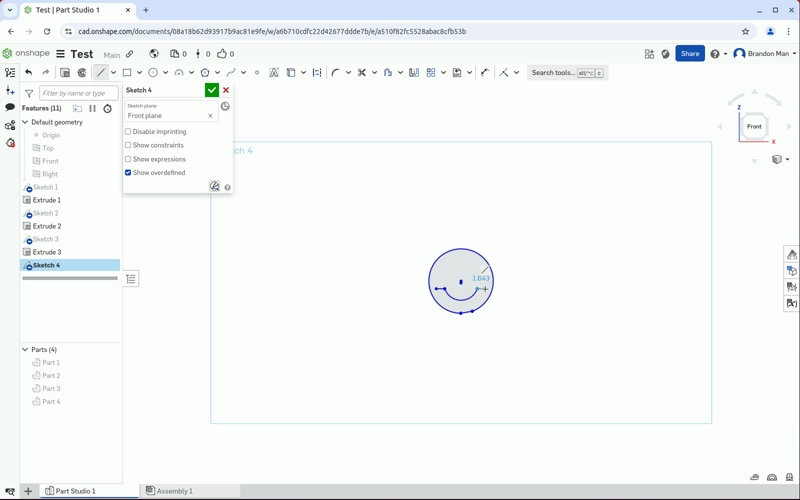
key_up(shift)
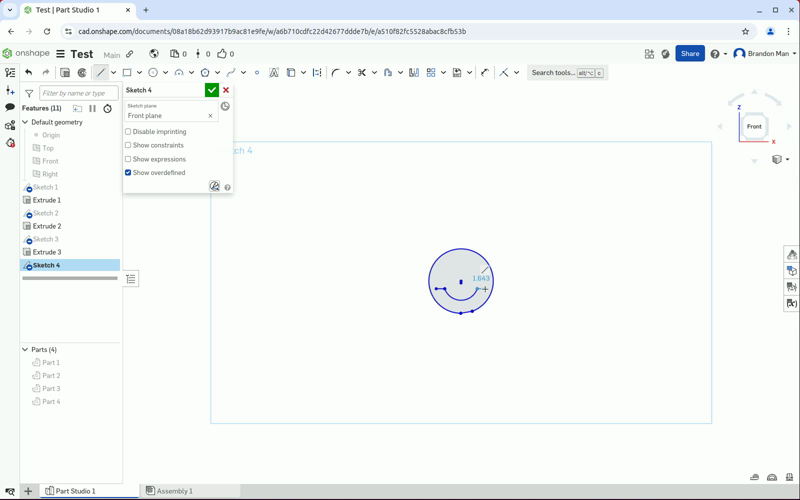
key_down(shift)
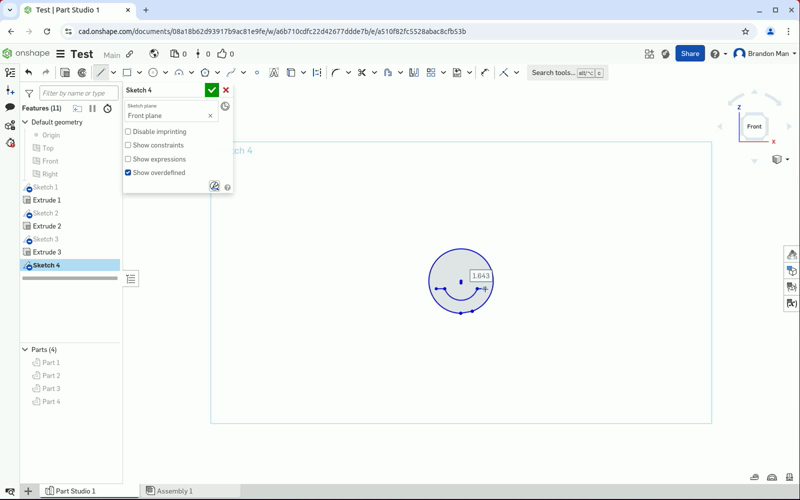
mouse_move(515, 288)
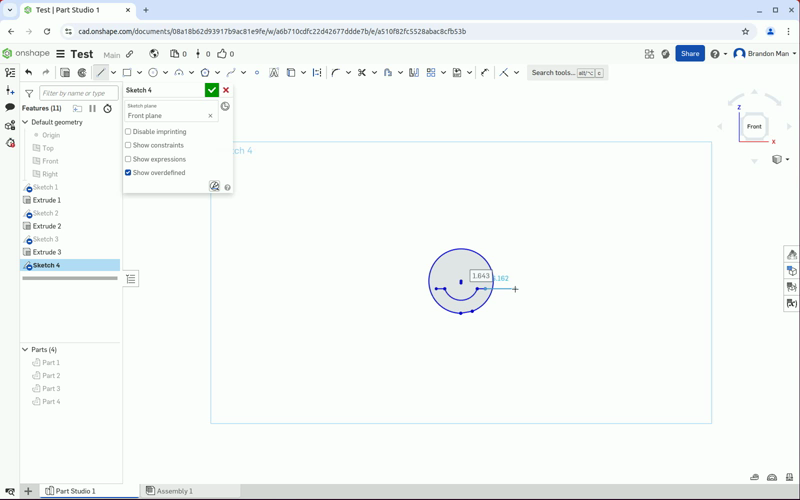
mouse_move(485, 276)
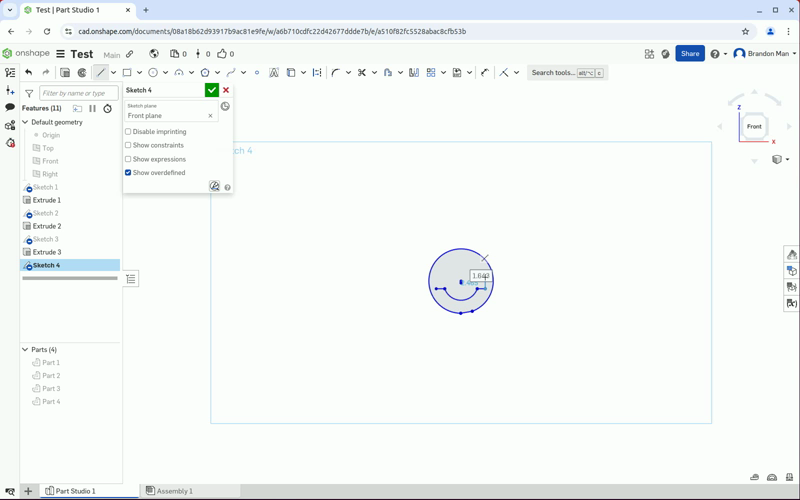
click(485, 276)
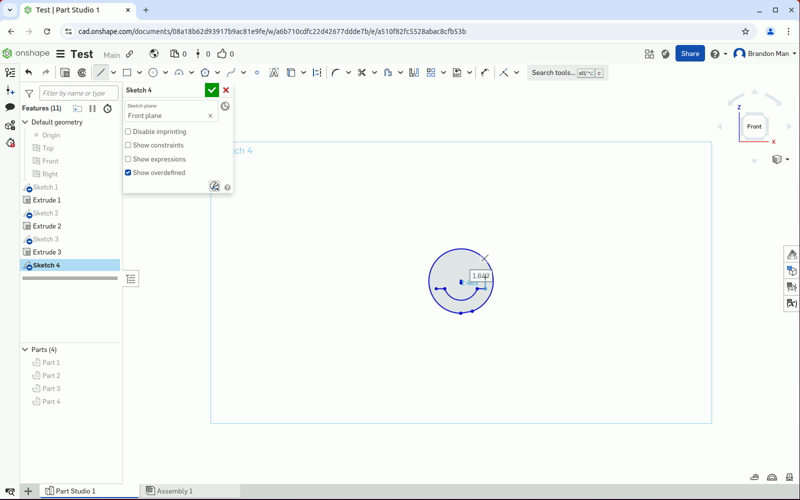
key_up(shift)
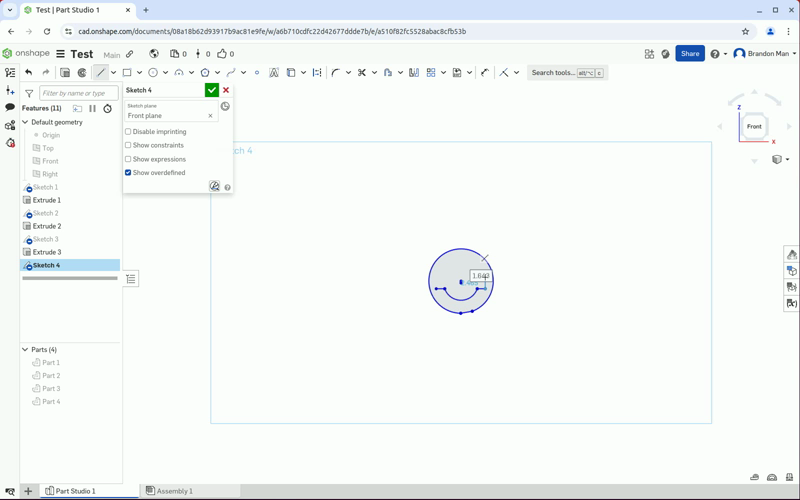
key_down(shift)
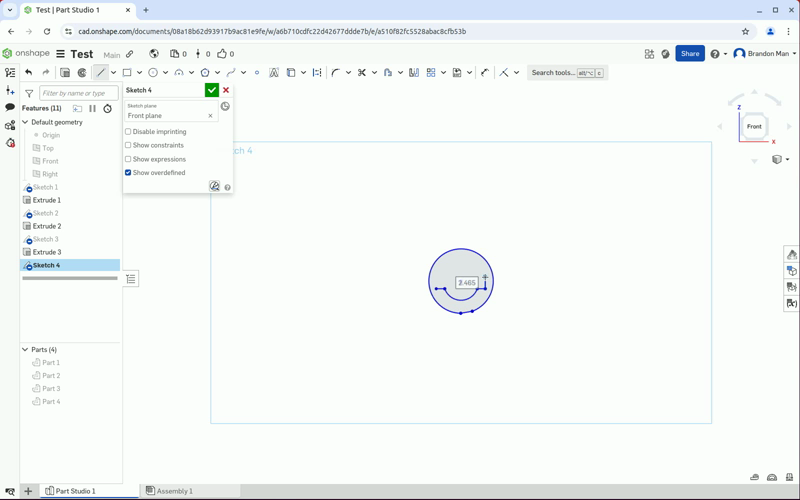
mouse_move(515, 276)
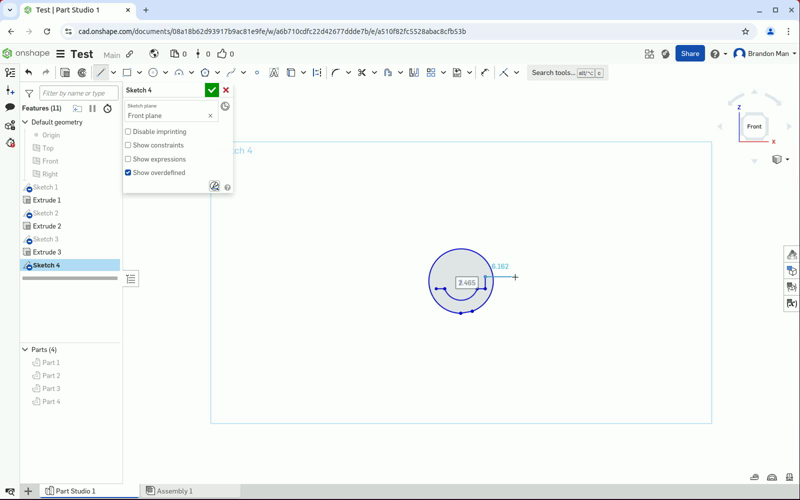
mouse_move(477, 276)
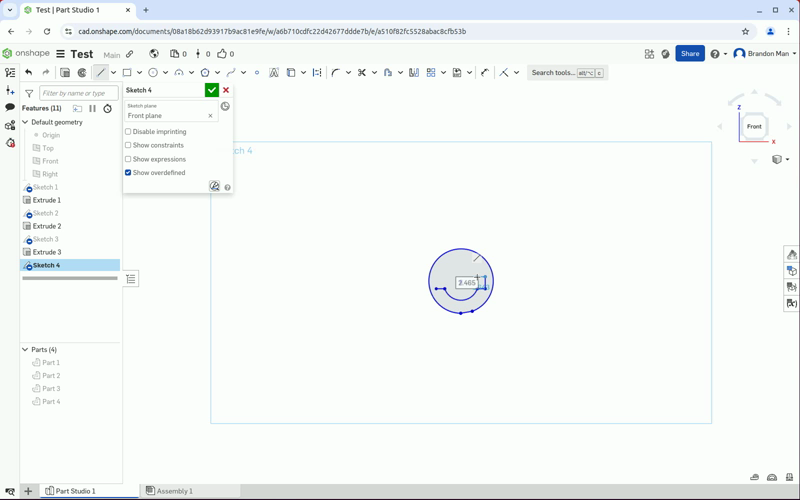
click(477, 276)
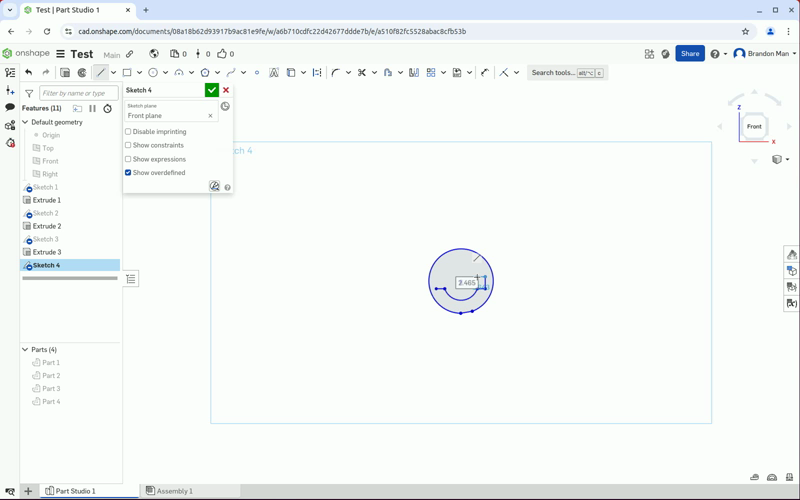
key_up(shift)
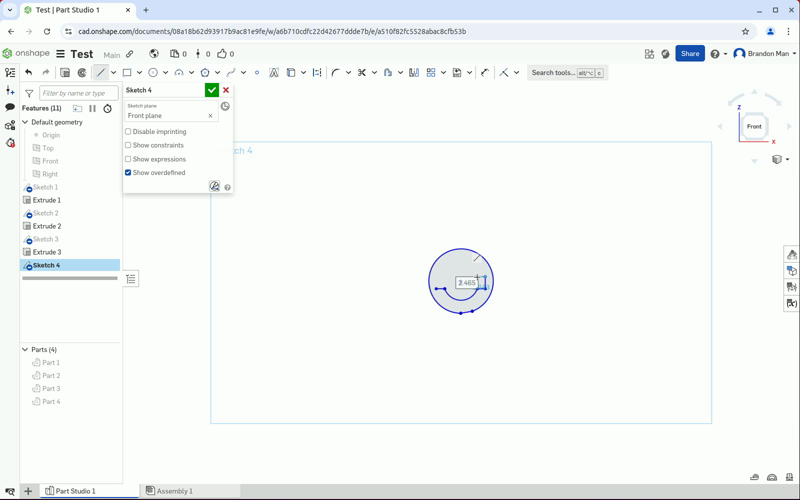
key(esc)
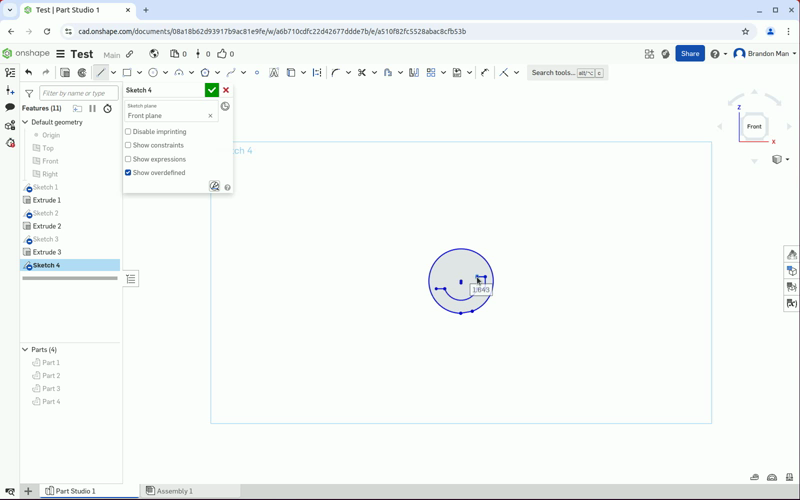
key(a)
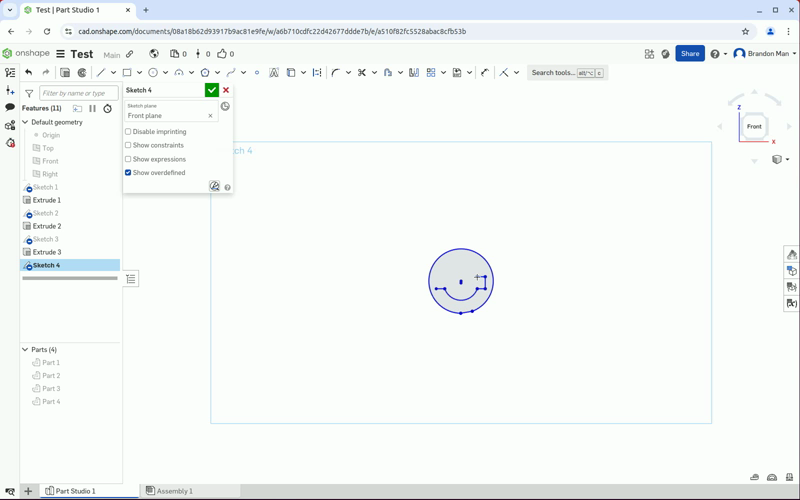
mouse_move(477, 276)
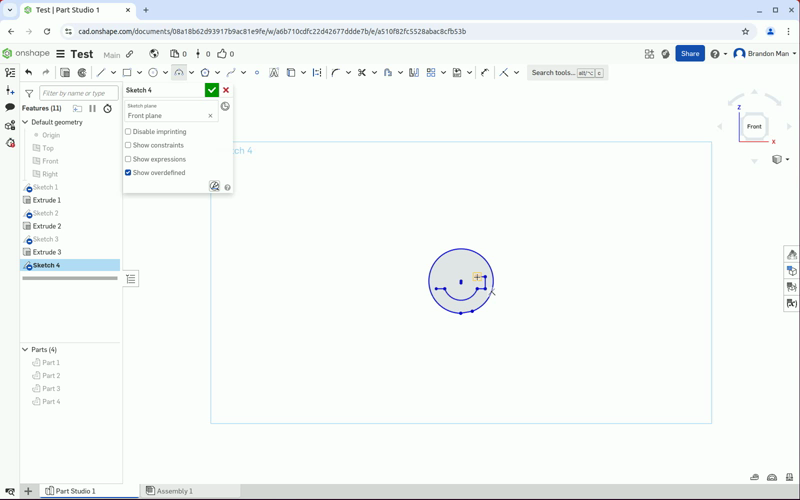
click(477, 276)
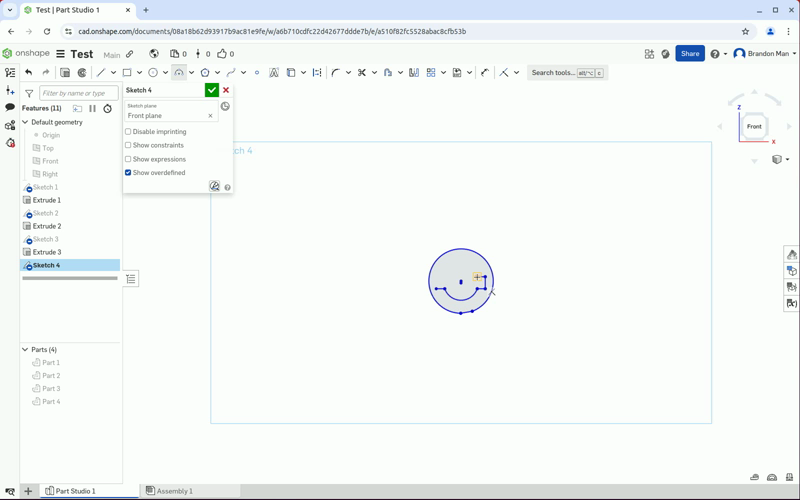
key_down(shift)
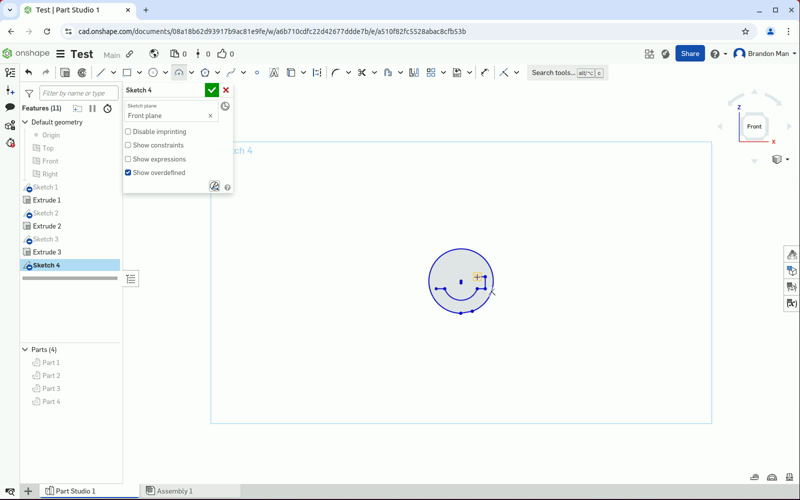
mouse_move(444, 276)
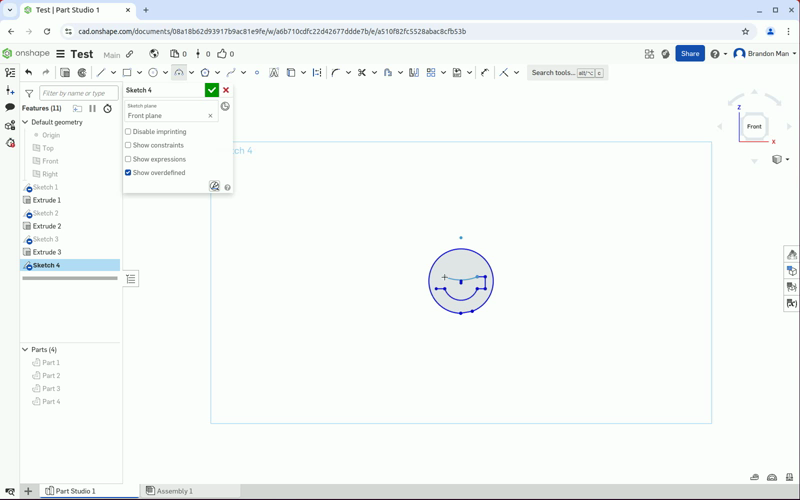
click(444, 276)
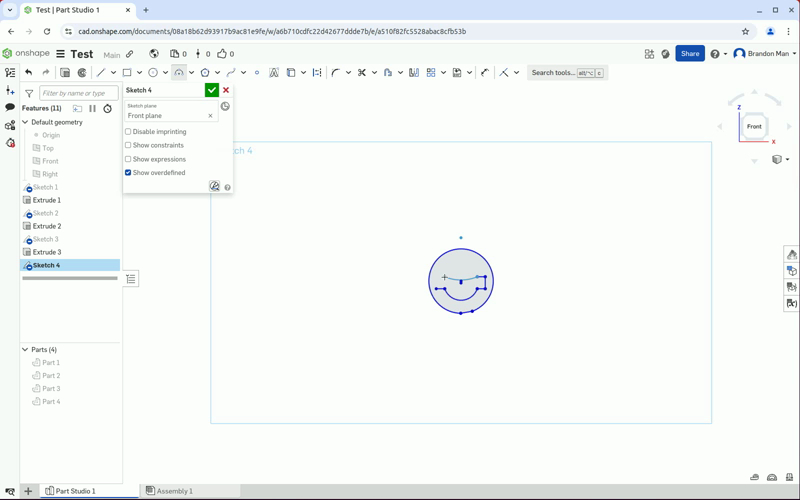
mouse_move(460, 265)
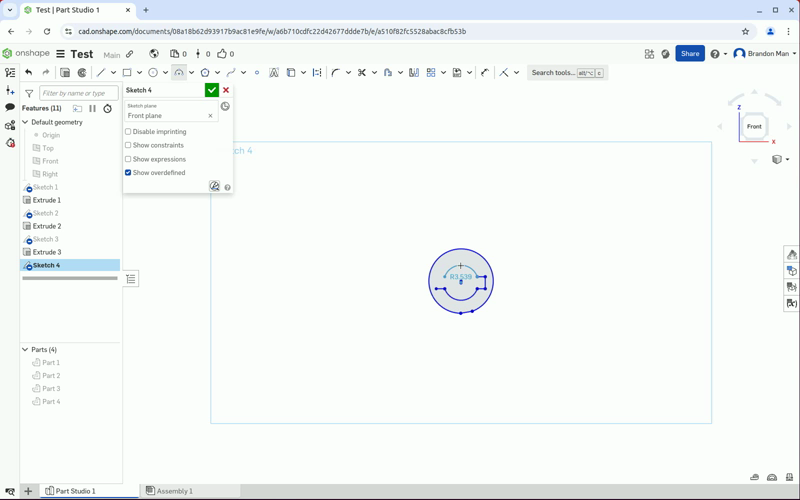
click(460, 265)
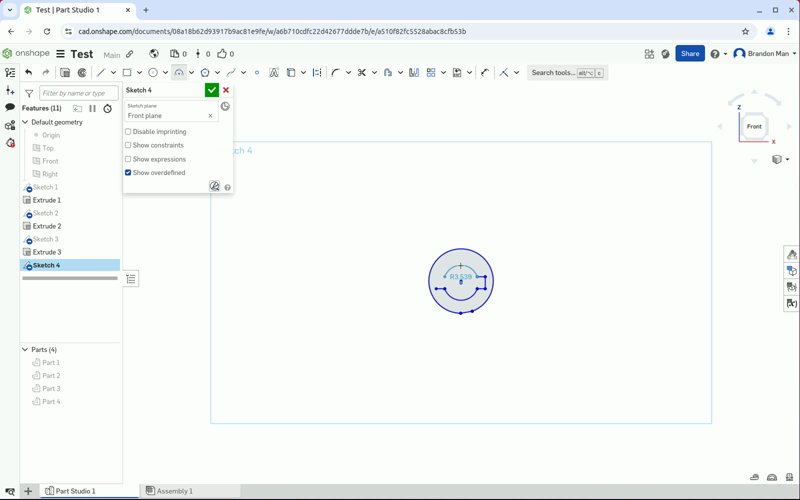
key_up(shift)
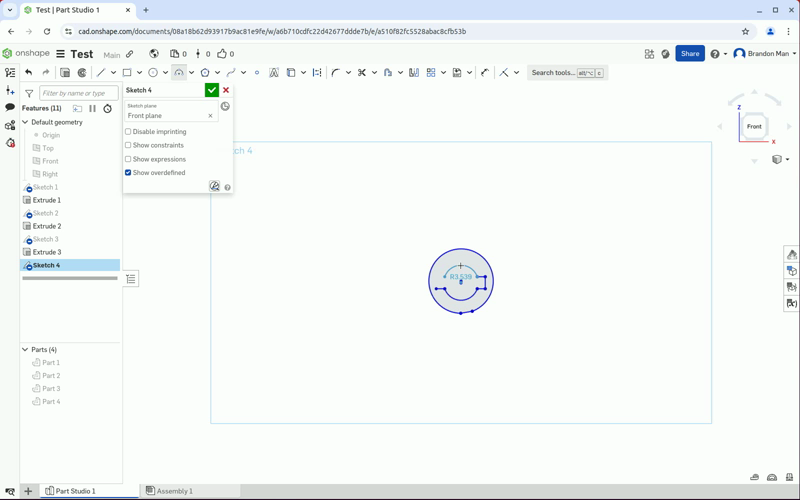
key(esc)
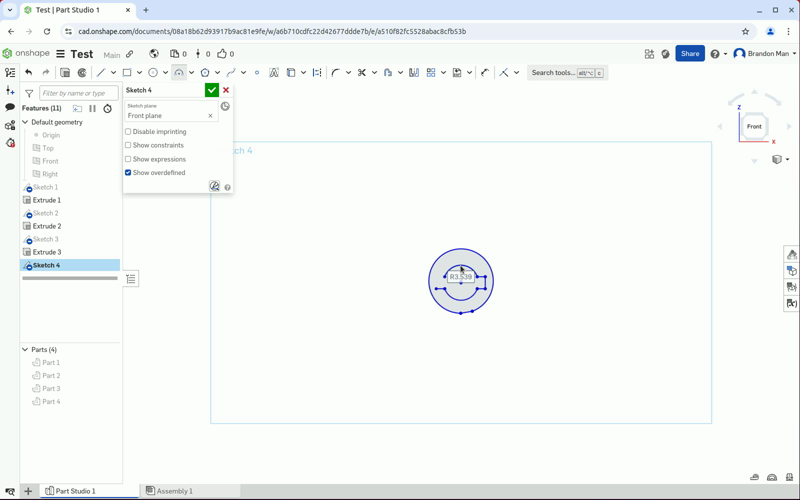
key(l)
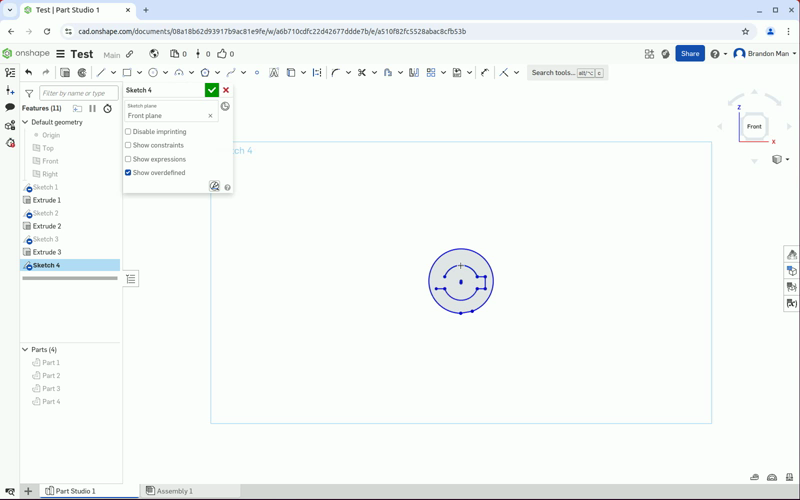
mouse_move(444, 276)
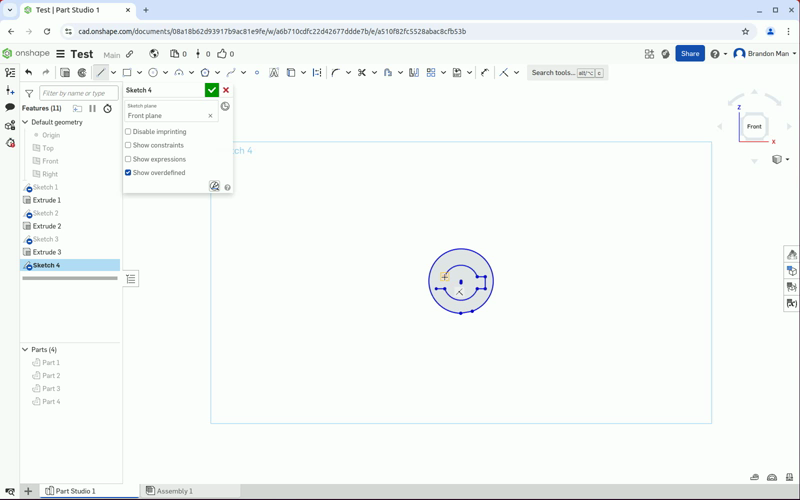
click(444, 276)
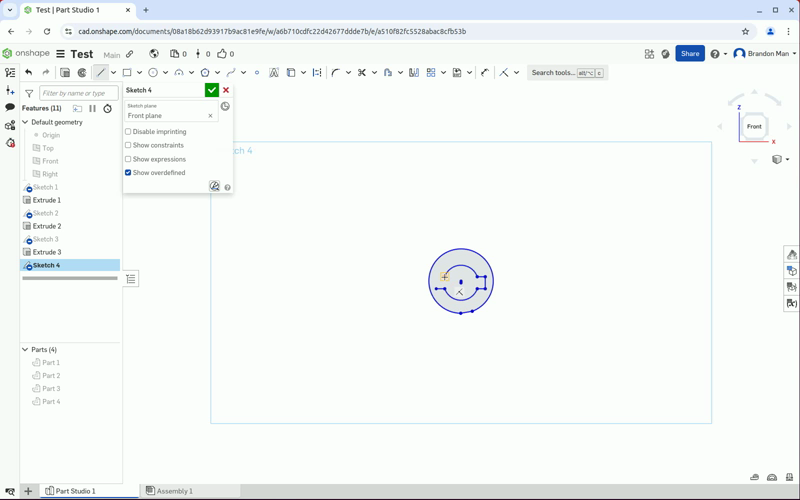
key_down(shift)
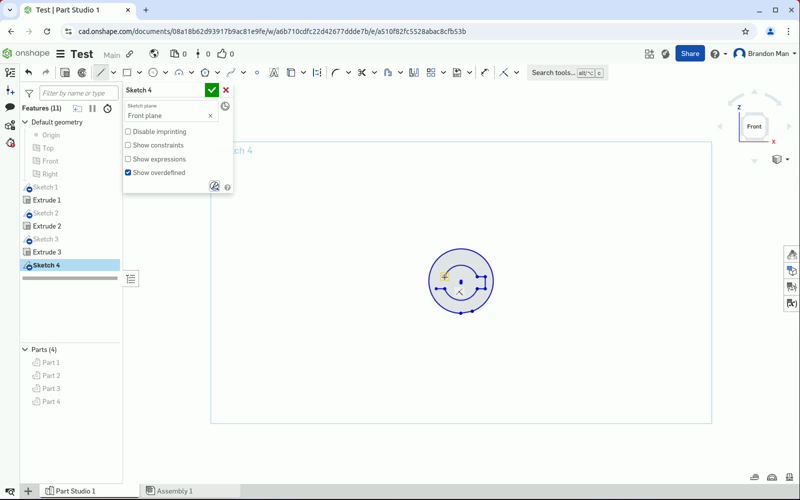
mouse_move(474, 276)
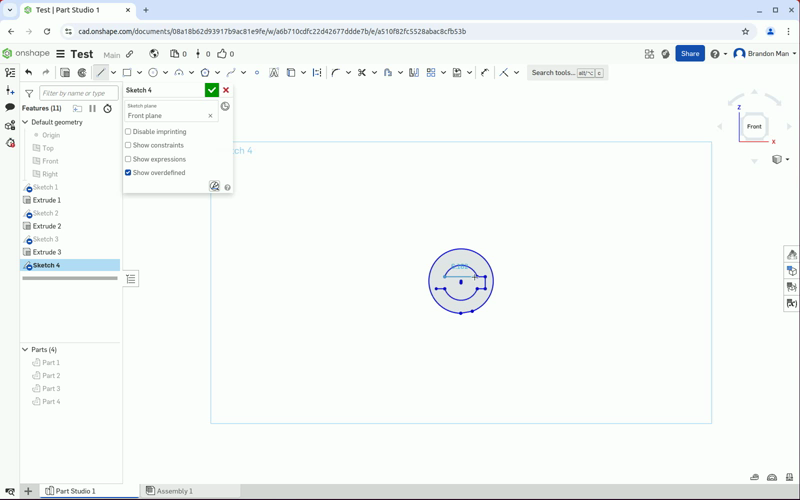
mouse_move(436, 276)
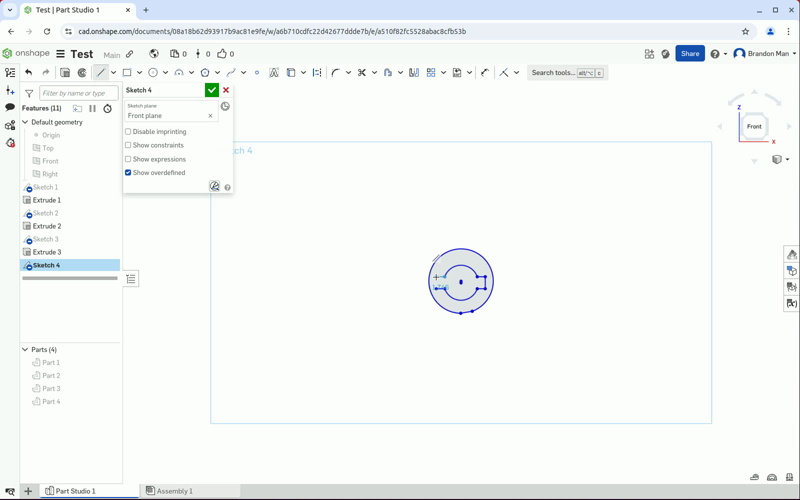
click(436, 276)
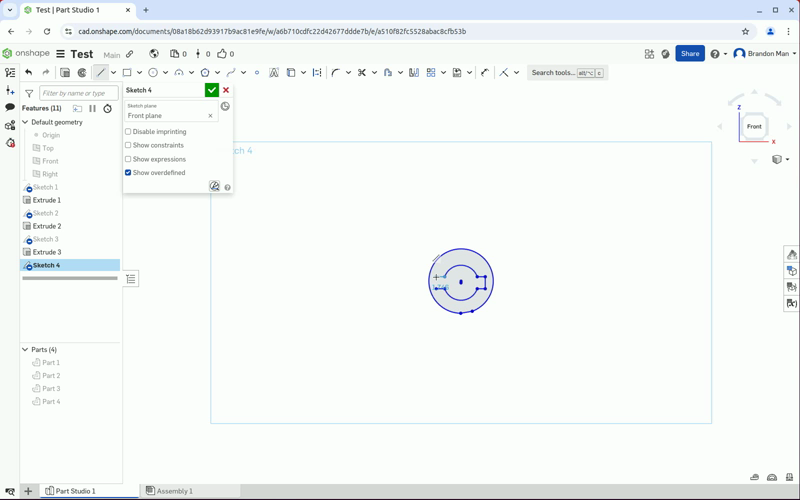
key_up(shift)
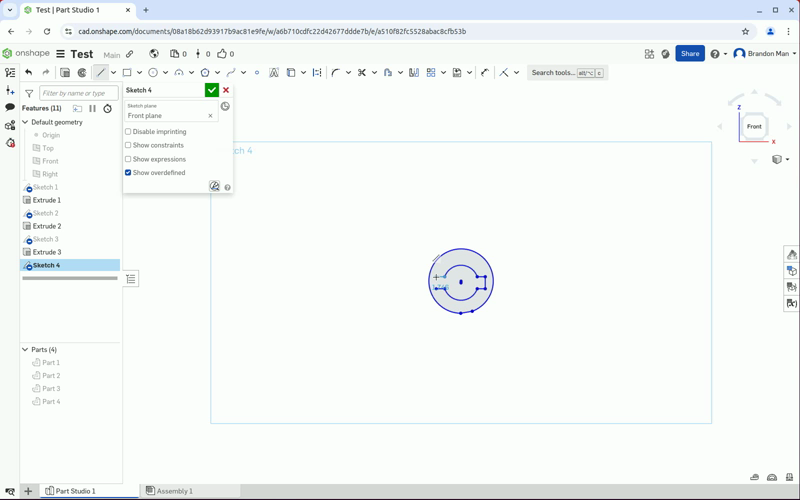
mouse_move(466, 276)
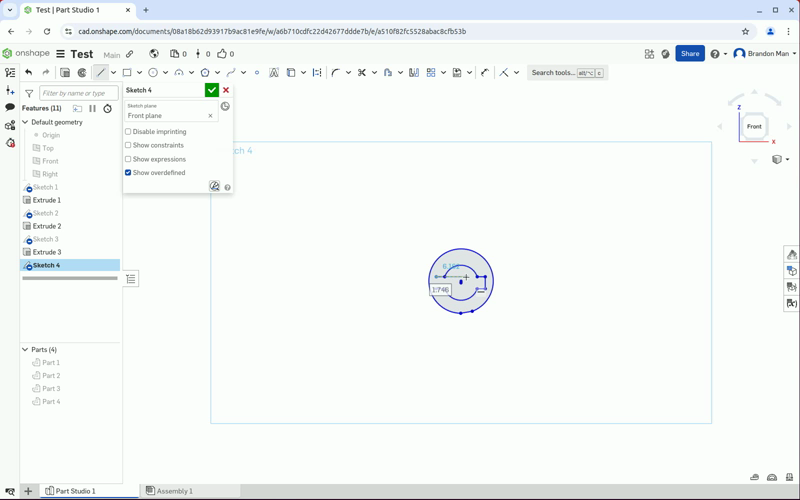
key_down(shift)
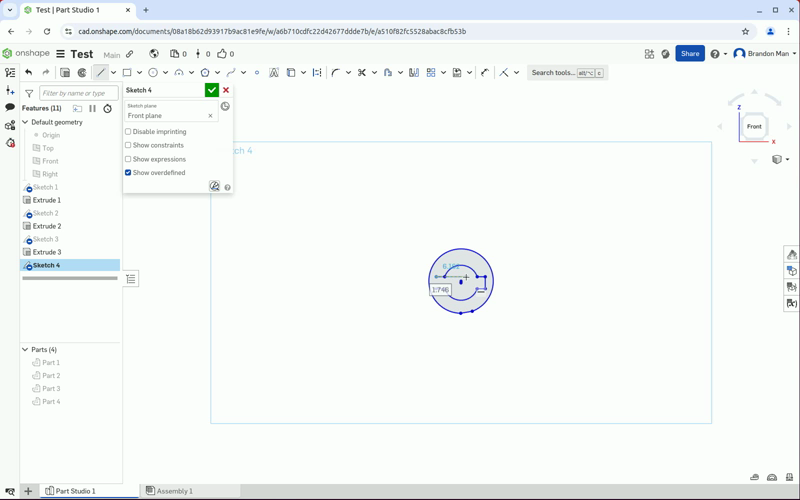
mouse_move(436, 288)
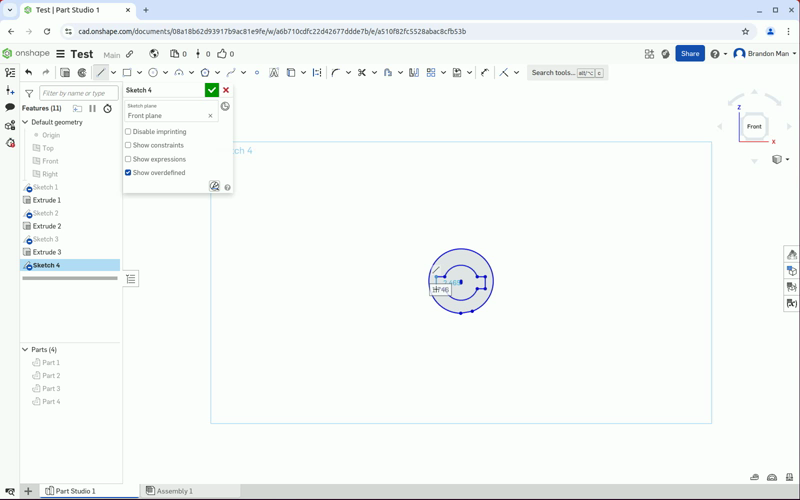
key_up(shift)
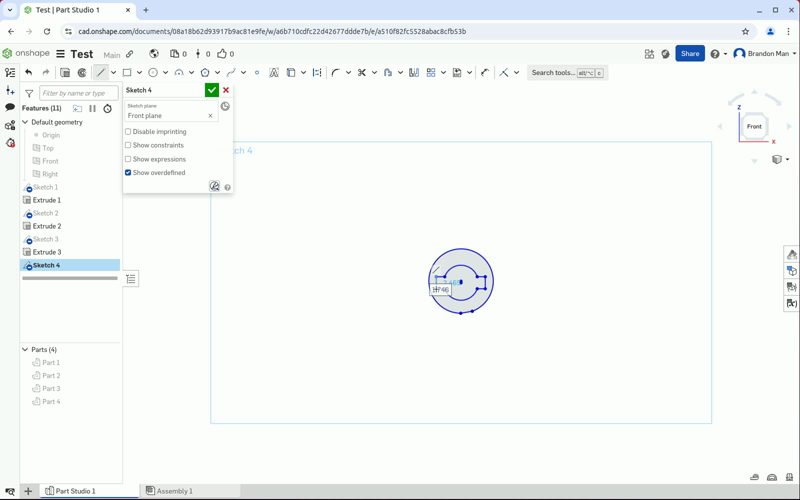
click(436, 288)
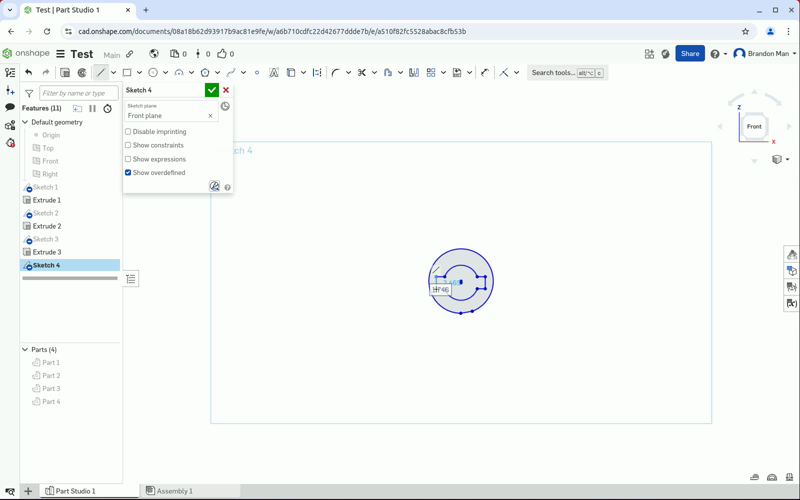
key(esc)
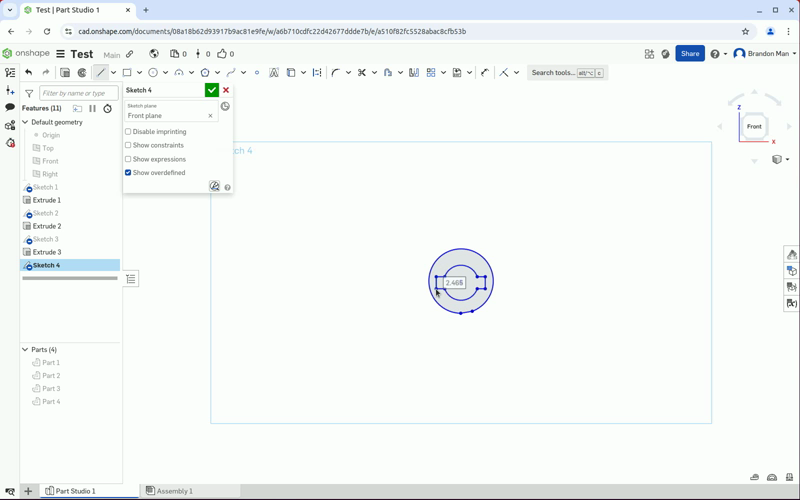
mouse_move(480, 266)
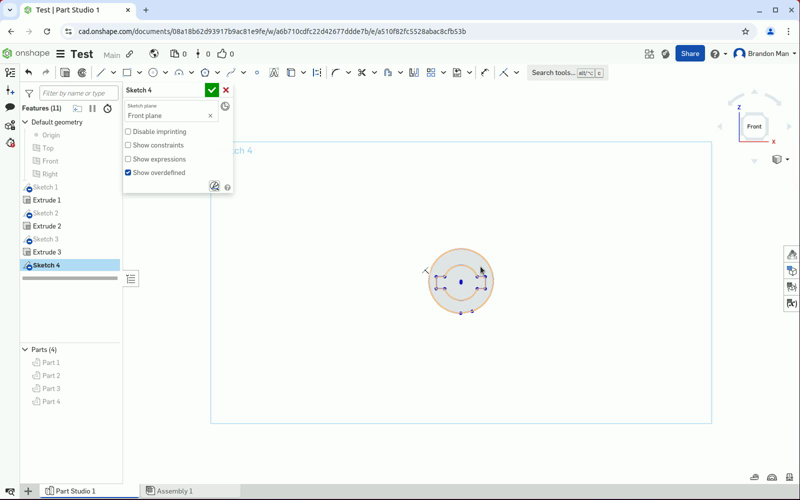
click(480, 266)
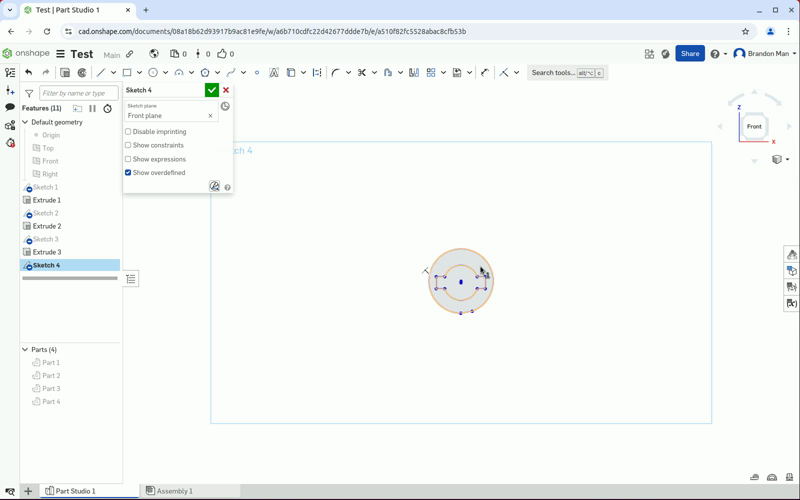
mouse_move(73, 352)
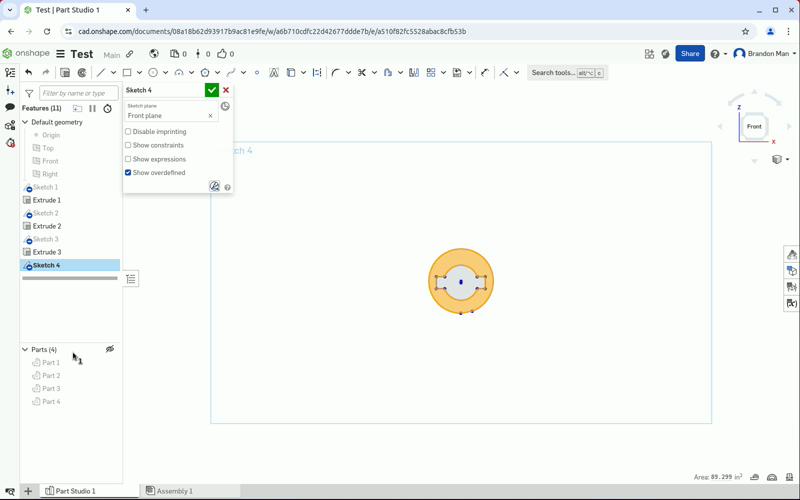
key(shift+y)
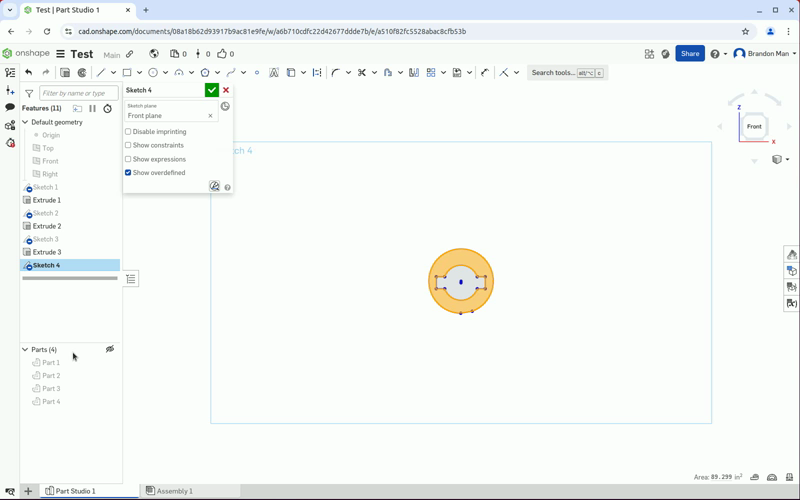
key(shift+e)
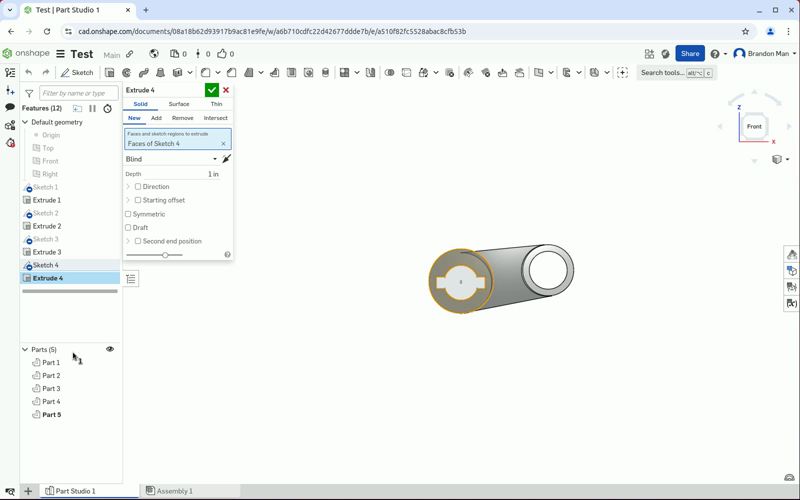
mouse_move(143, 106)
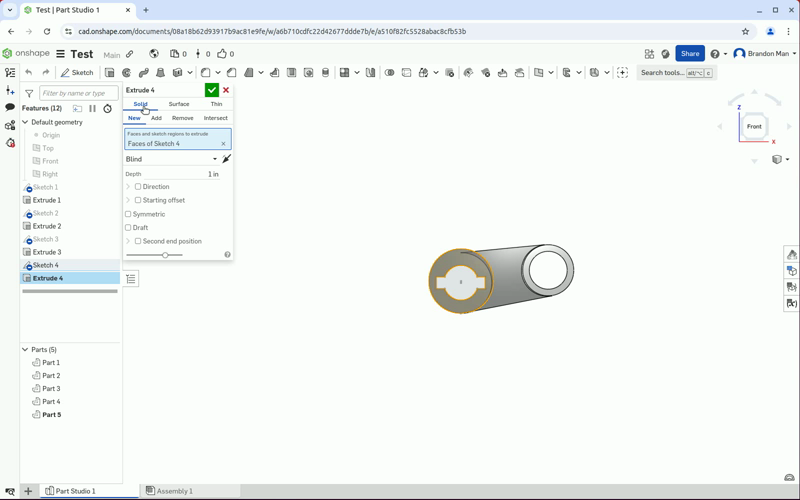
click(143, 106)
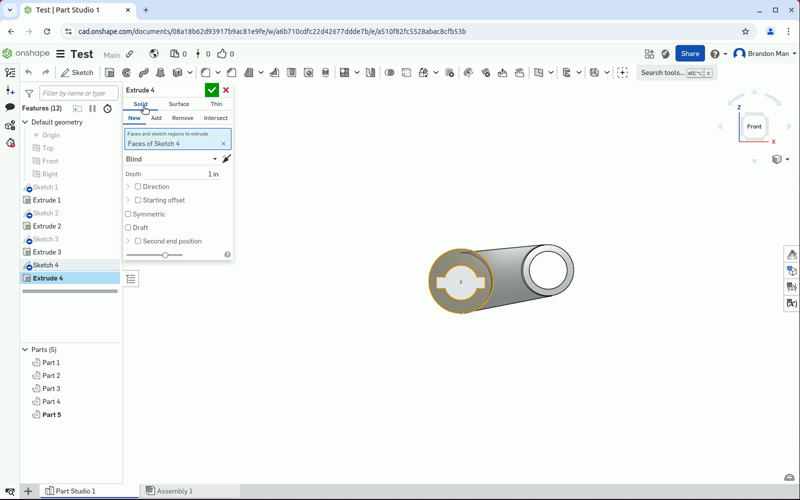
mouse_move(137, 120)
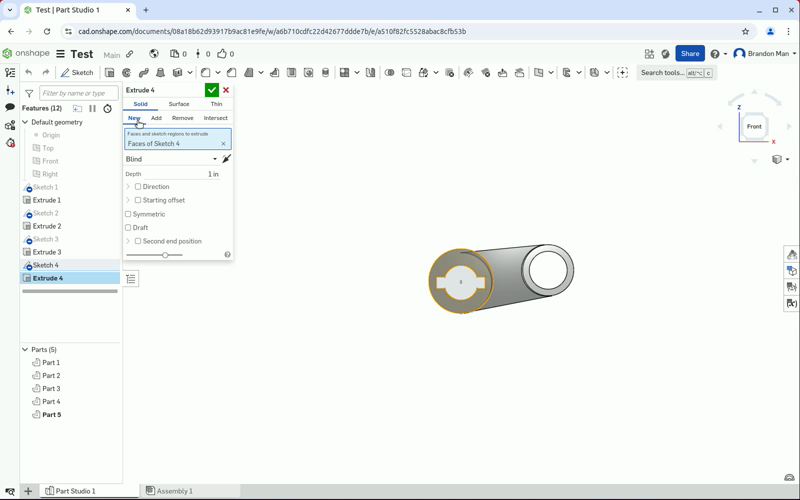
click(137, 120)
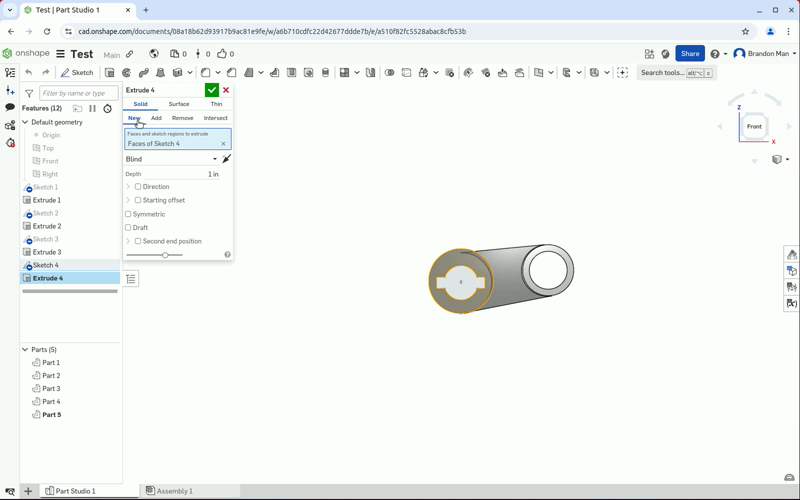
key(tab, 4)
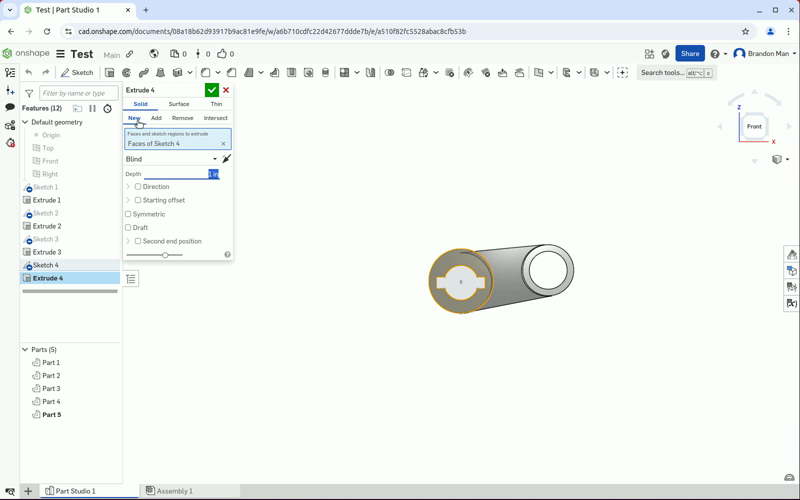
text(5.296)
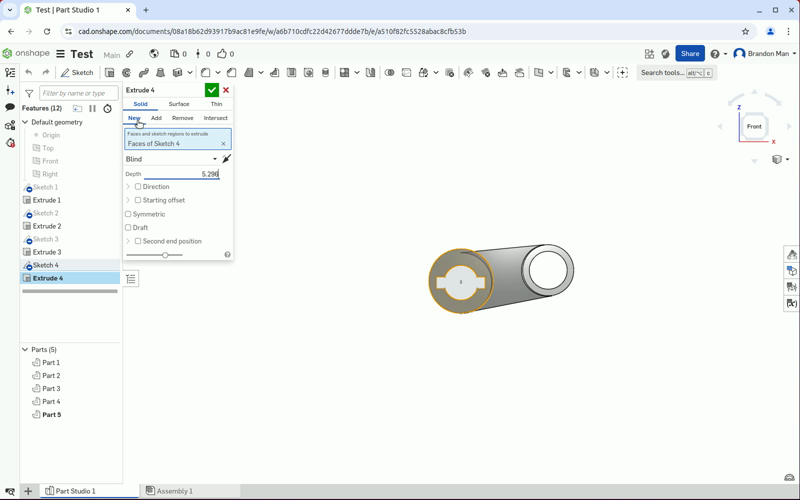
key(enter)
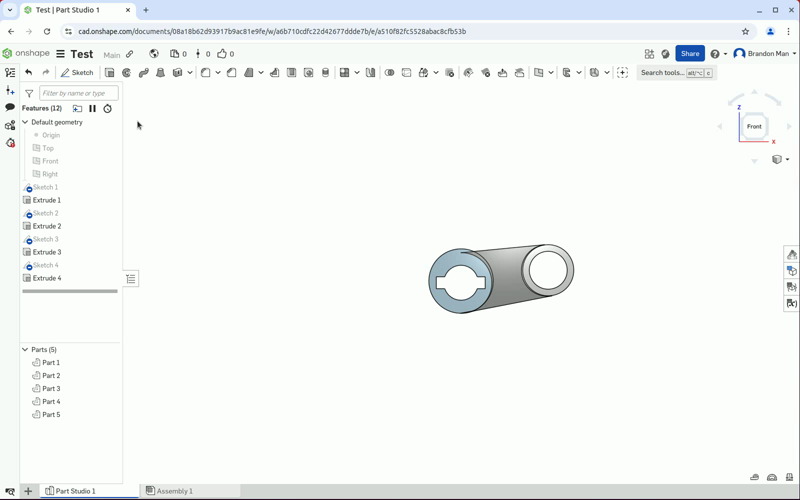
key(shift+h)
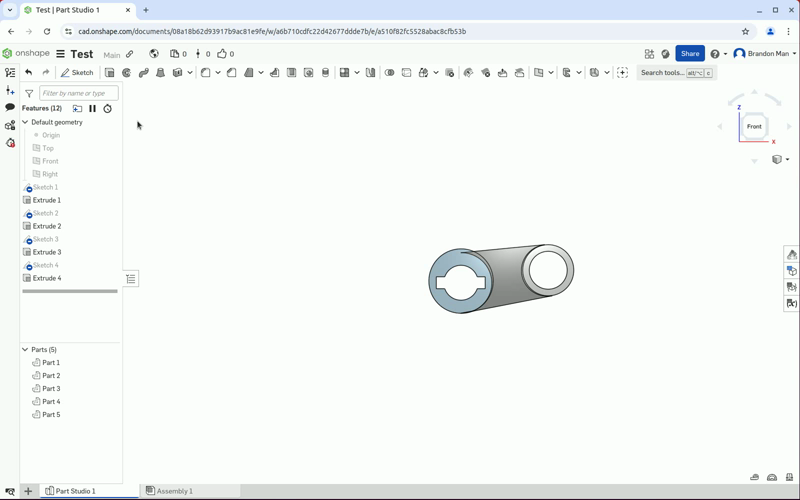
key(shift+h)
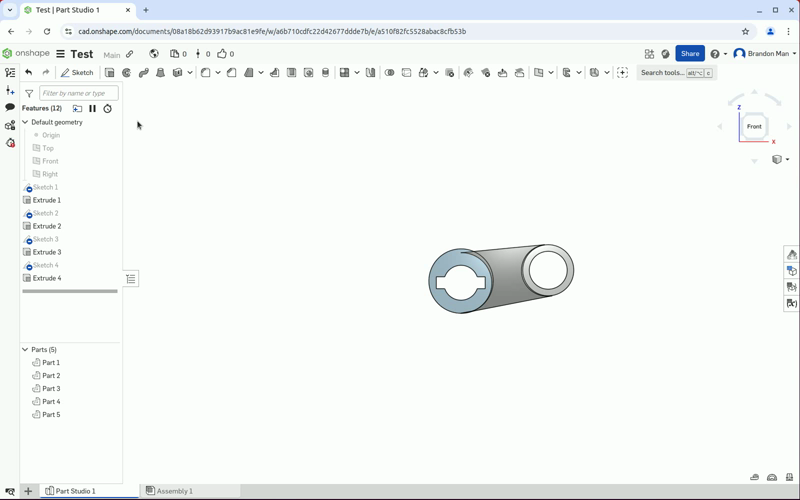
mouse_move(73, 189)
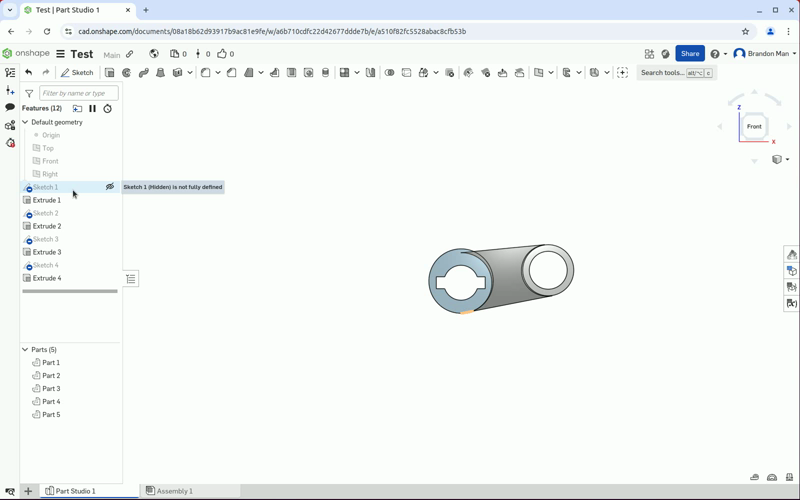
click(73, 189)
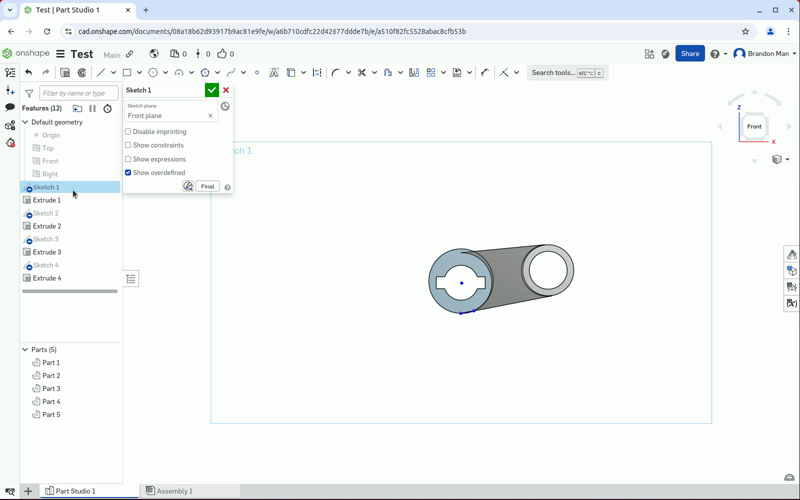
mouse_move(229, 92)
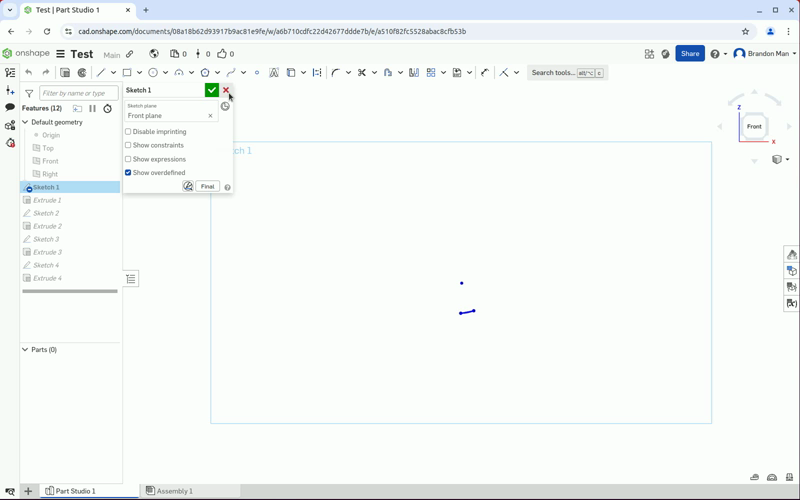
click(229, 92)
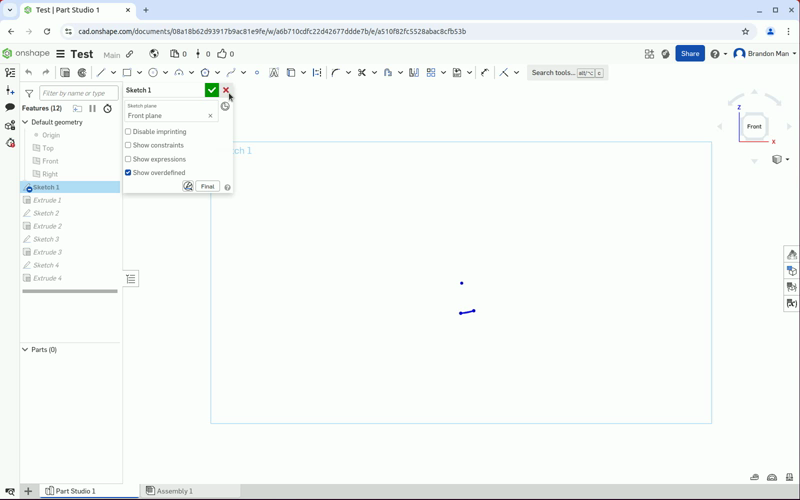
key(shift+s)
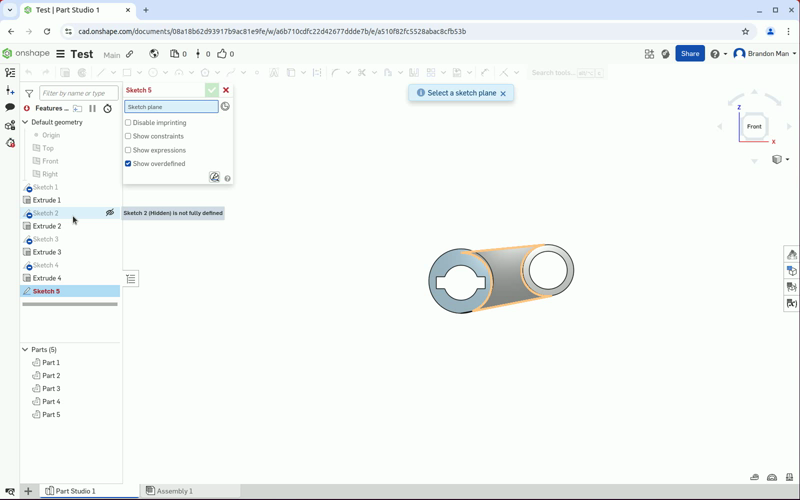
scroll(3)
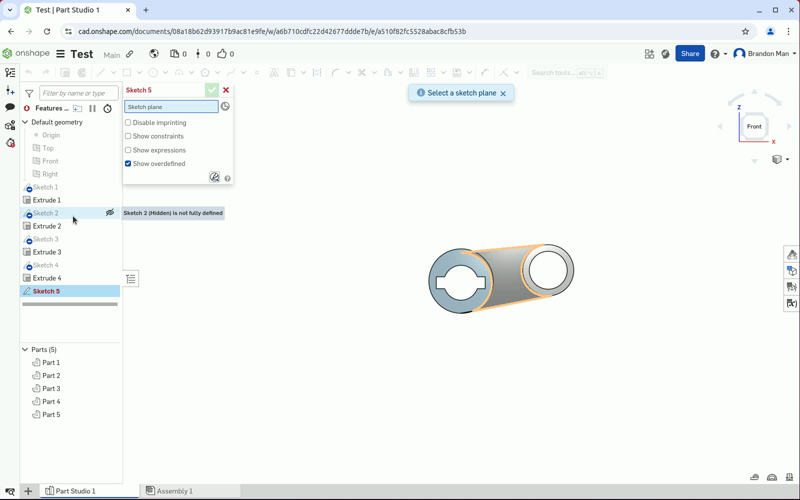
mouse_move(73, 163)
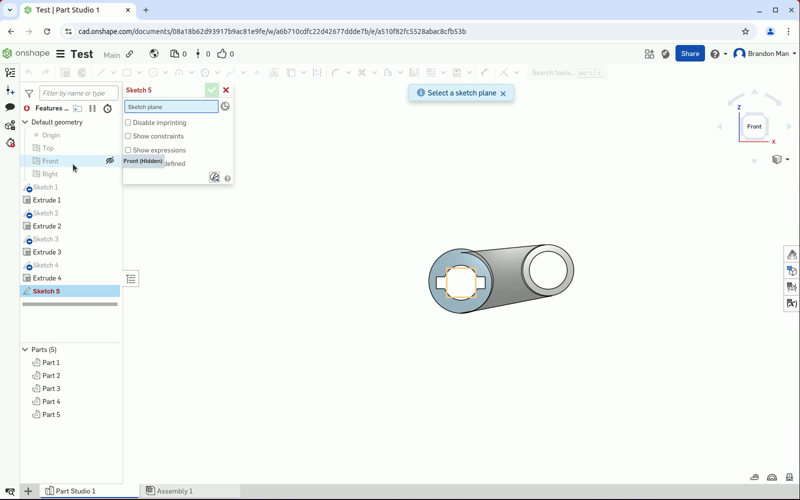
click(73, 163)
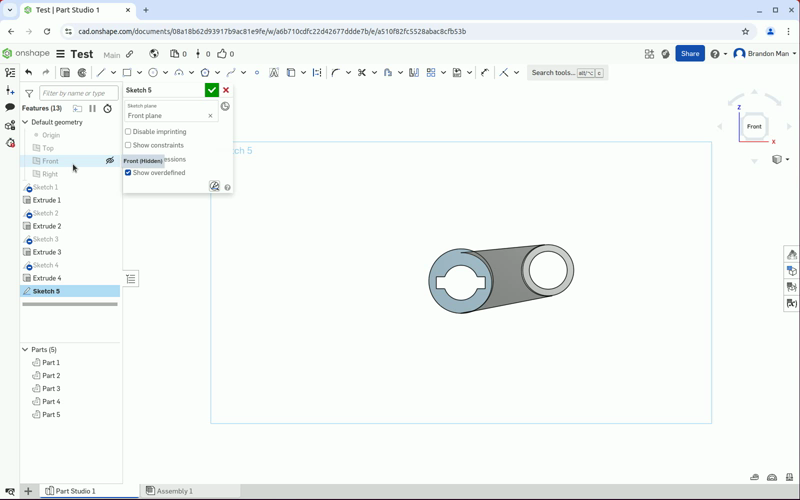
mouse_move(73, 352)
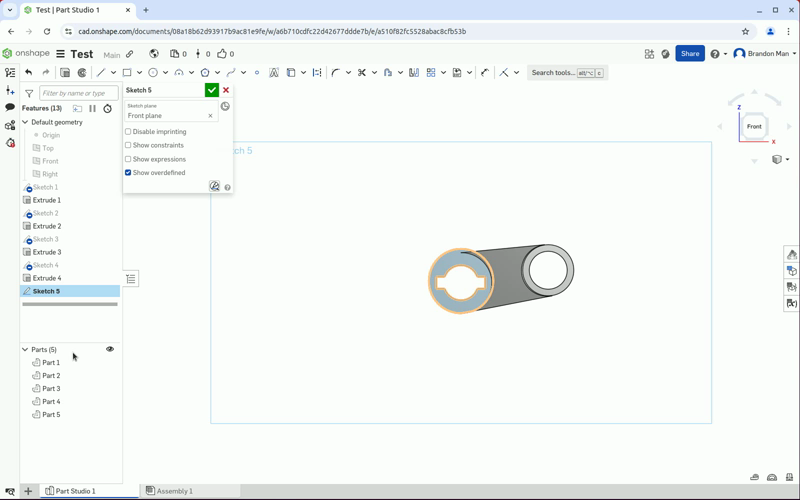
key(y)
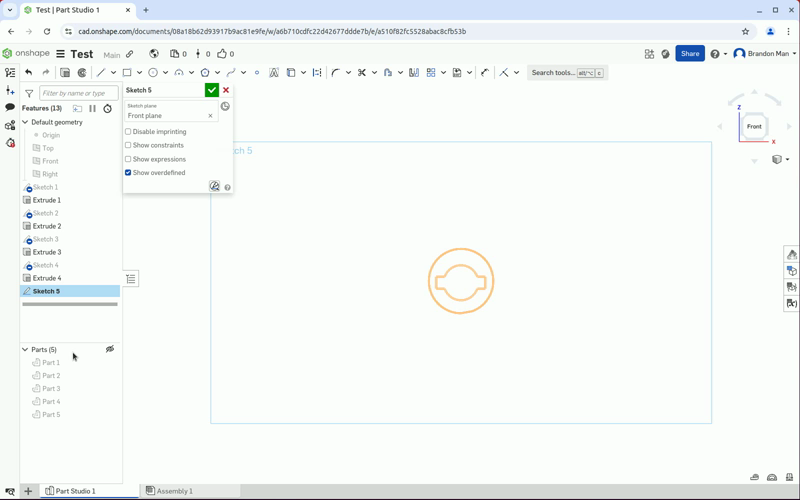
key(l)
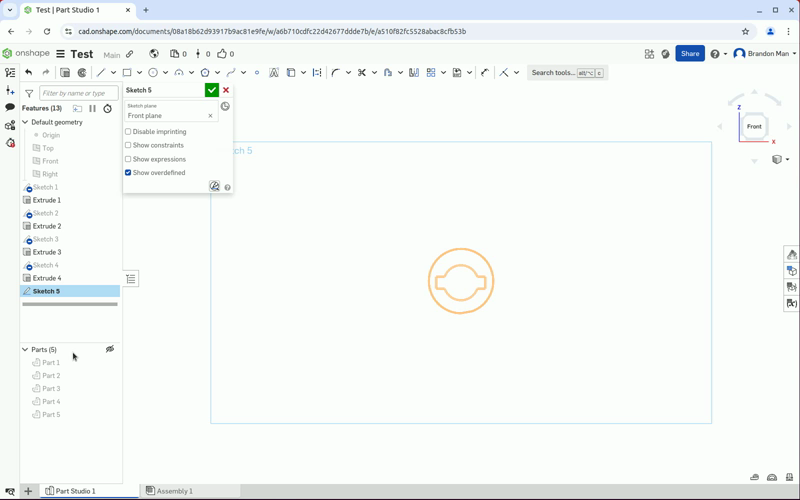
key_down(shift)
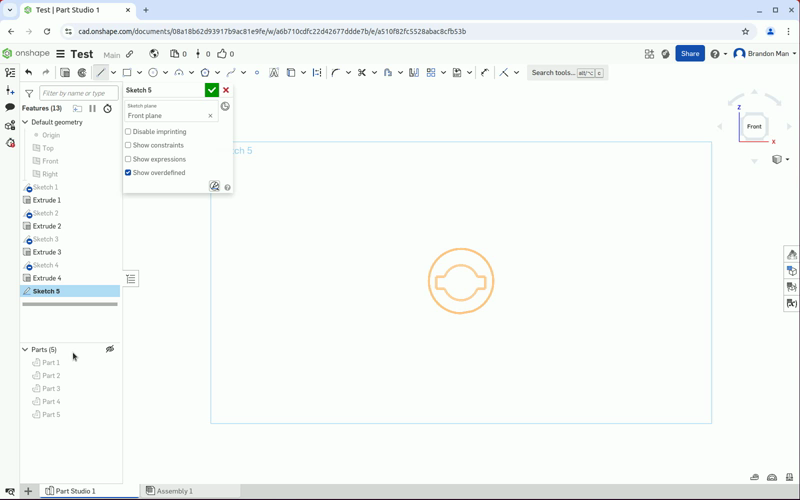
mouse_move(460, 313)
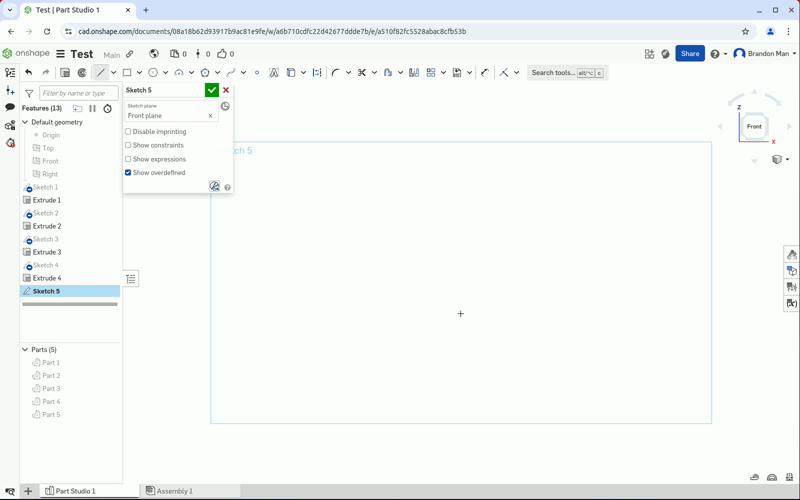
click(460, 313)
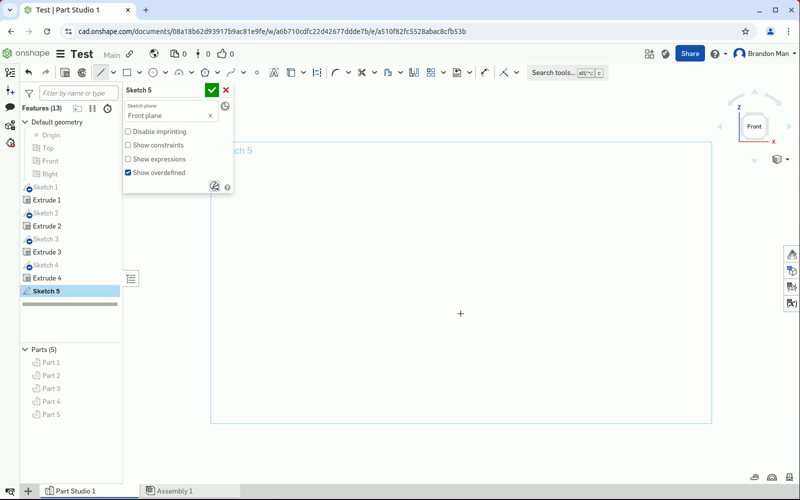
key_up(shift)
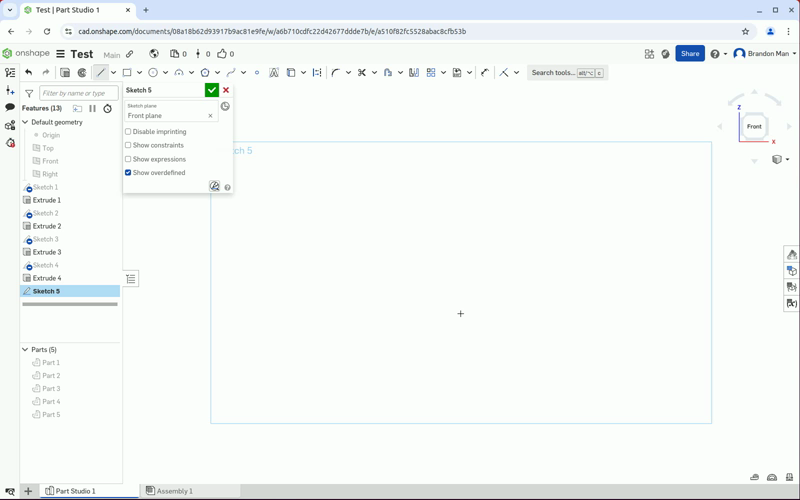
key_down(shift)
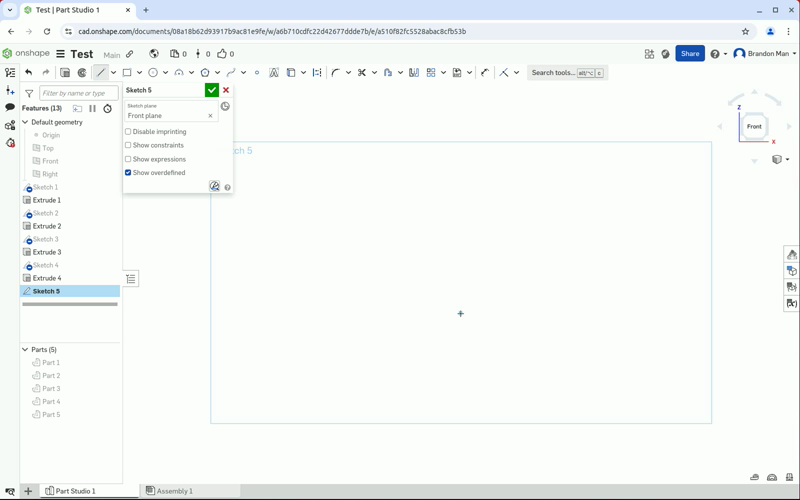
mouse_move(490, 313)
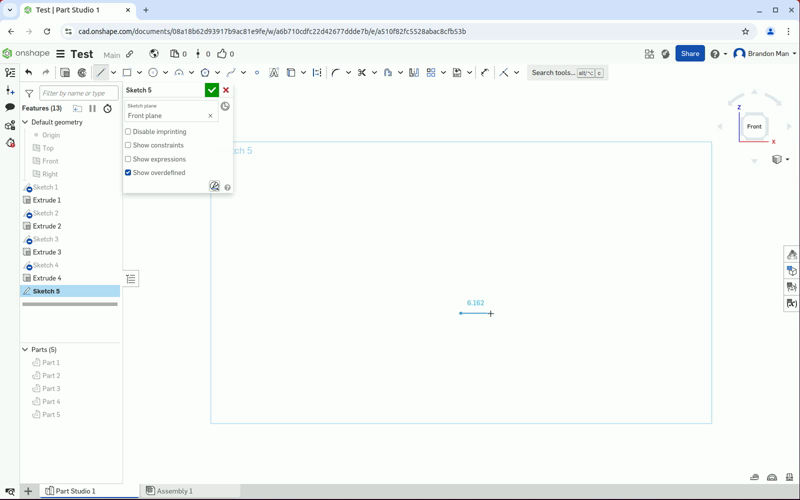
mouse_move(472, 311)
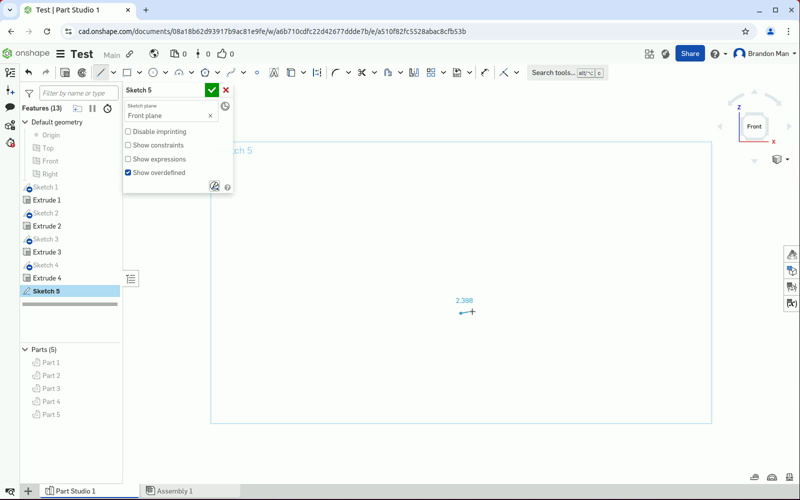
click(472, 311)
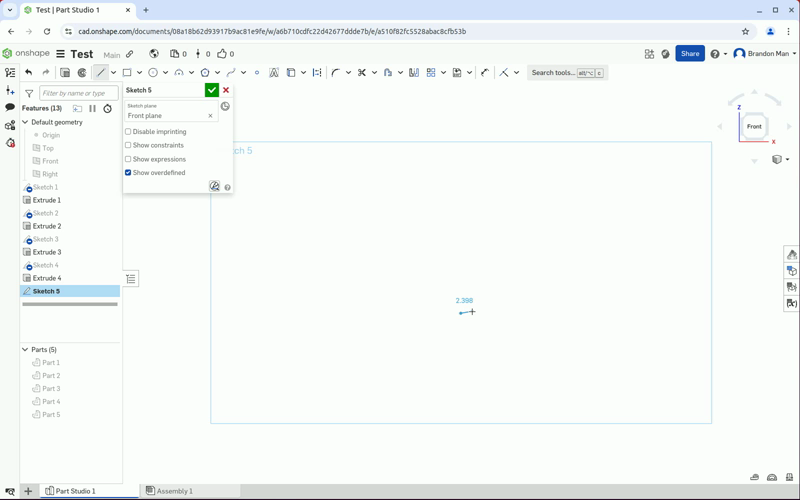
key_up(shift)
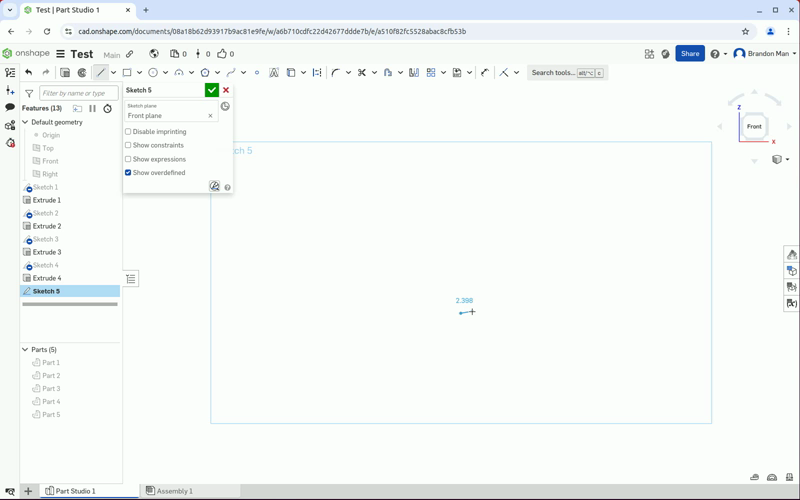
key(esc)
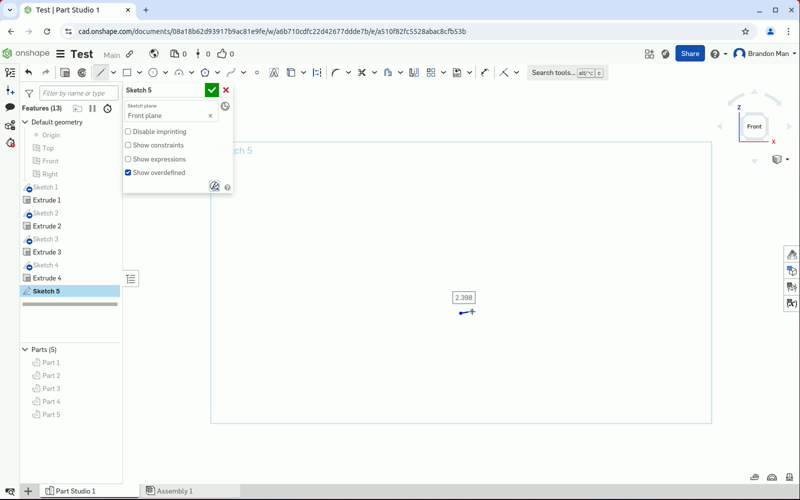
key(a)
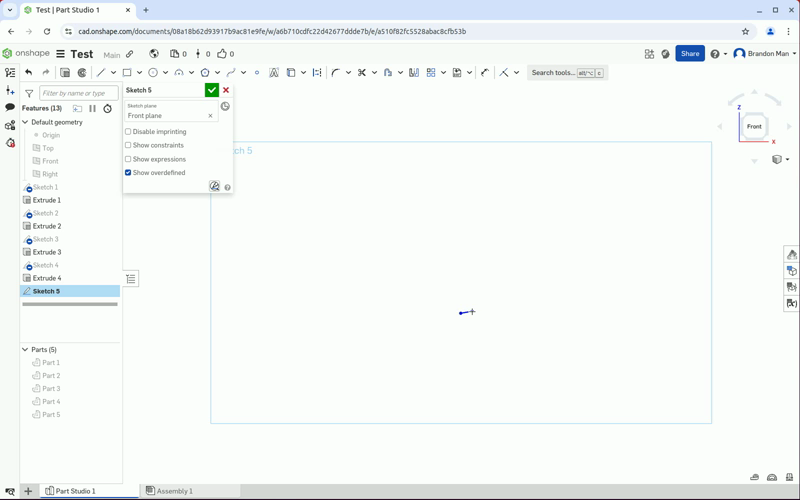
mouse_move(472, 311)
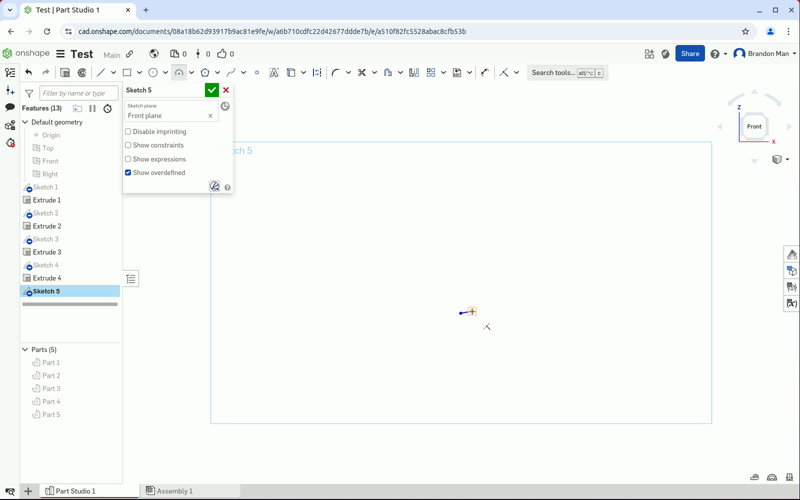
click(472, 311)
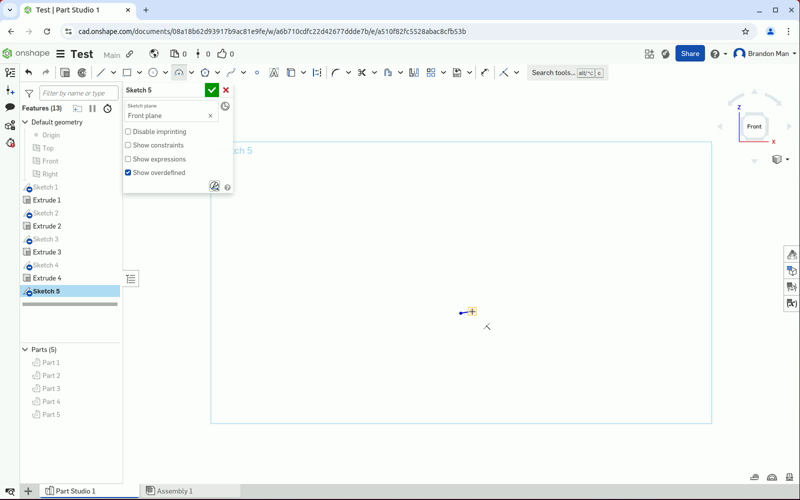
mouse_move(460, 313)
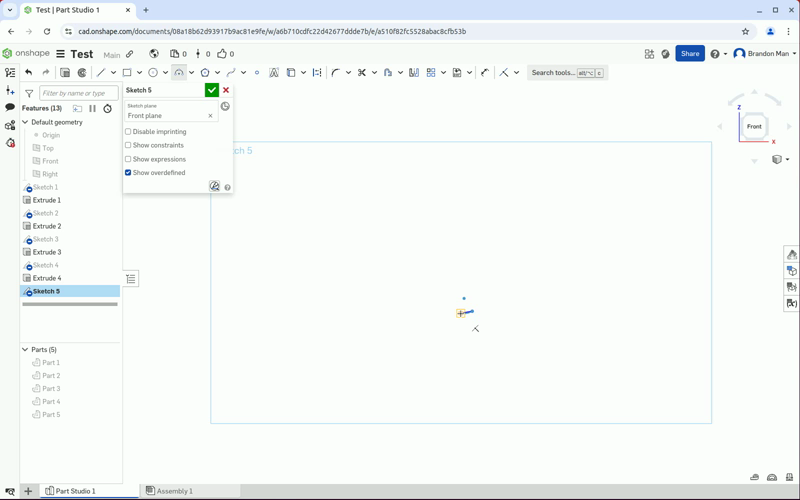
click(460, 313)
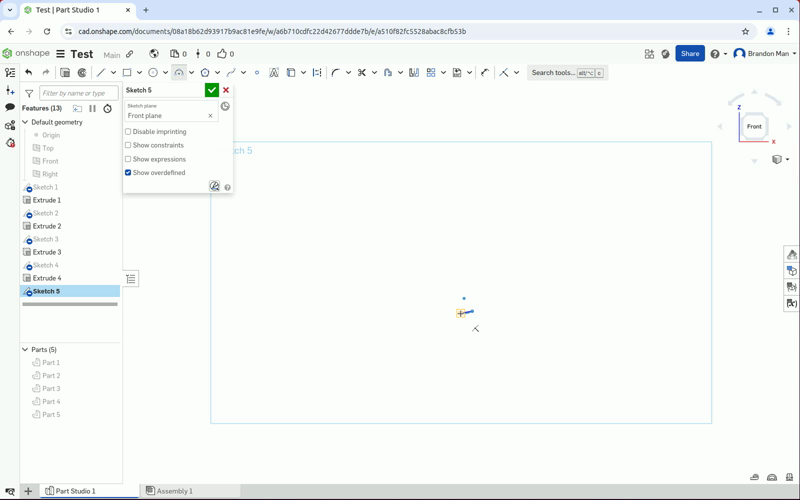
key_down(shift)
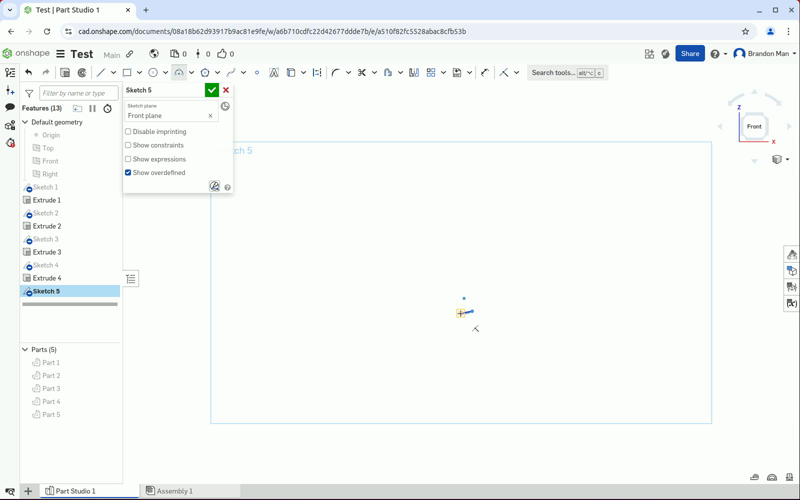
mouse_move(456, 249)
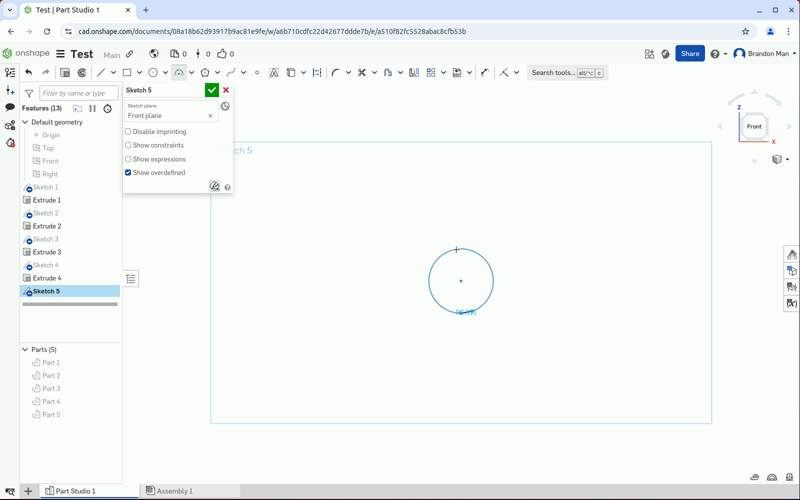
click(456, 249)
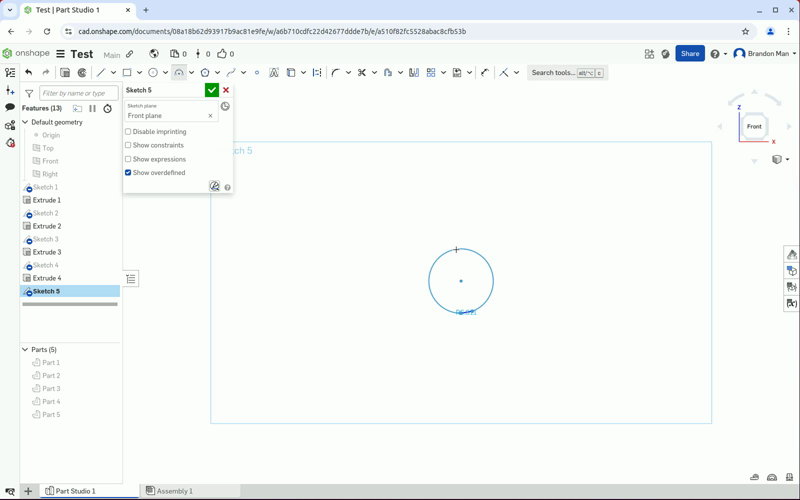
key_up(shift)
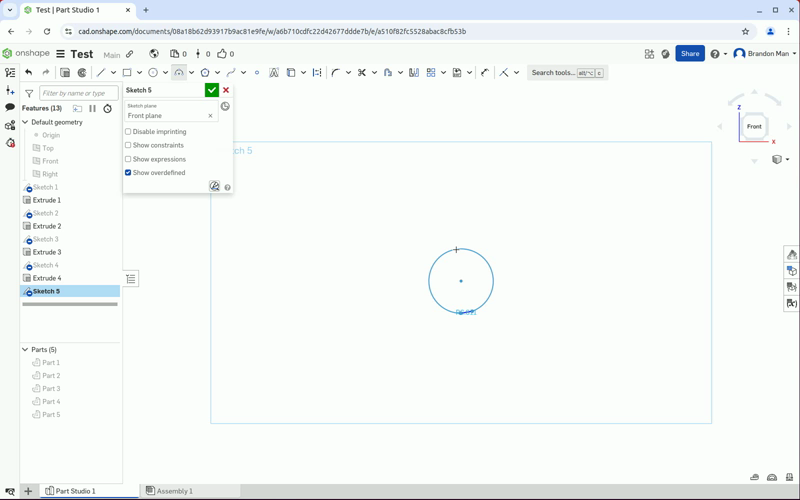
key(esc)
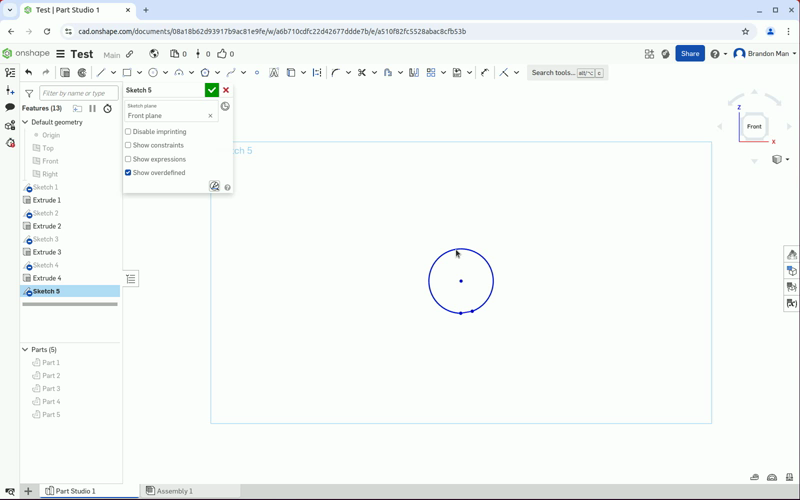
key(l)
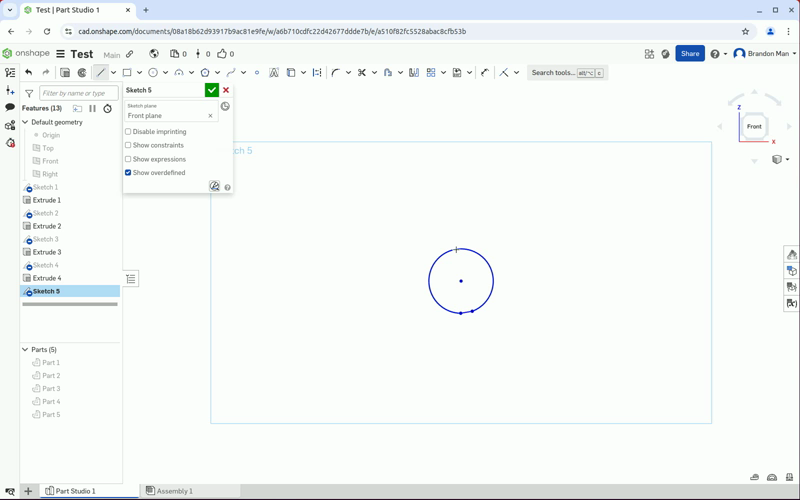
key_down(shift)
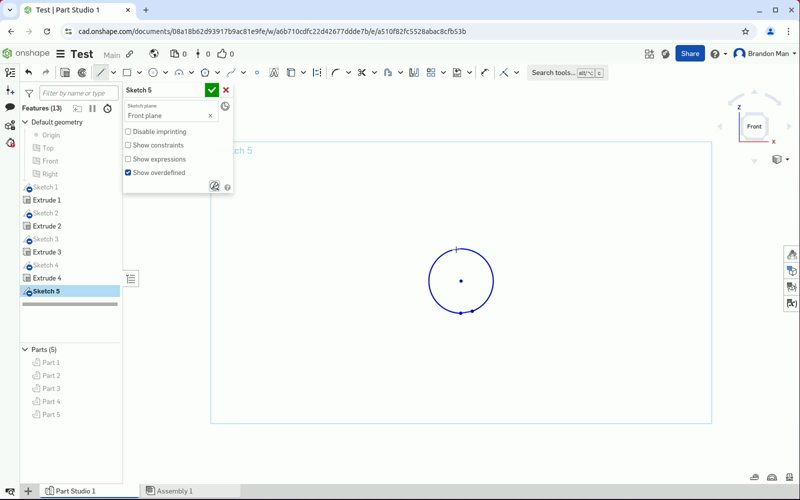
mouse_move(436, 288)
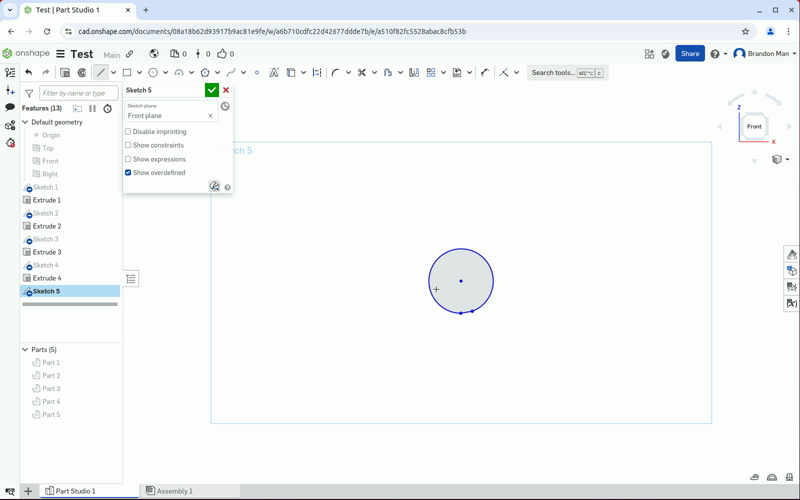
click(436, 288)
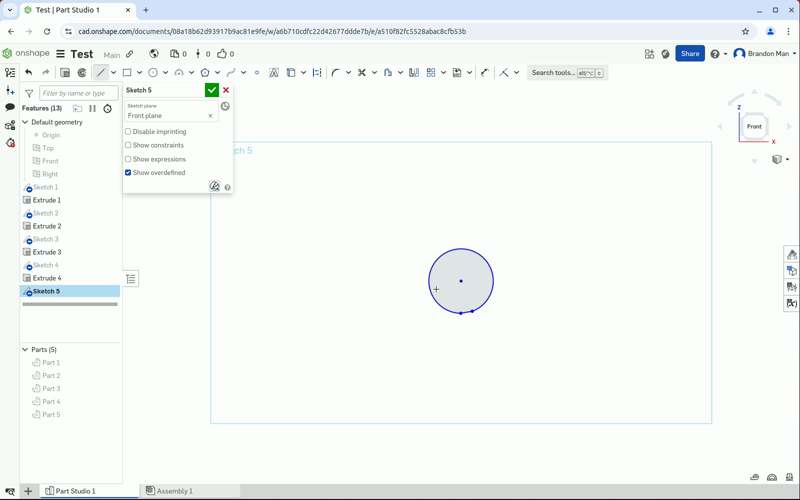
key_up(shift)
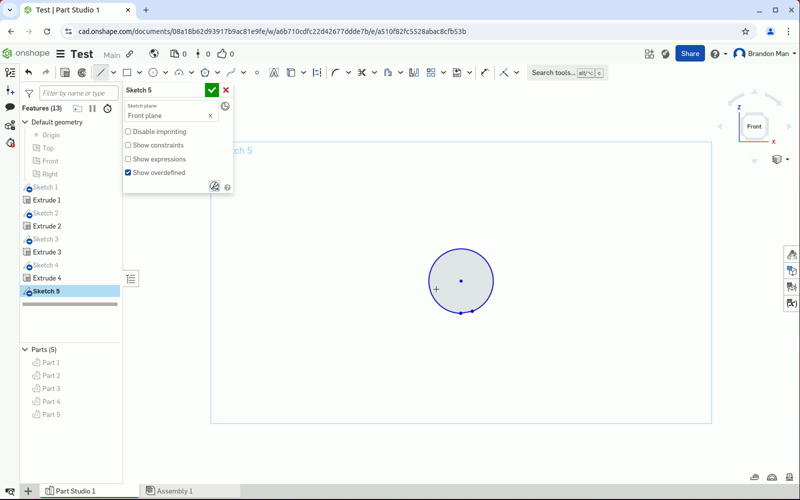
key_down(shift)
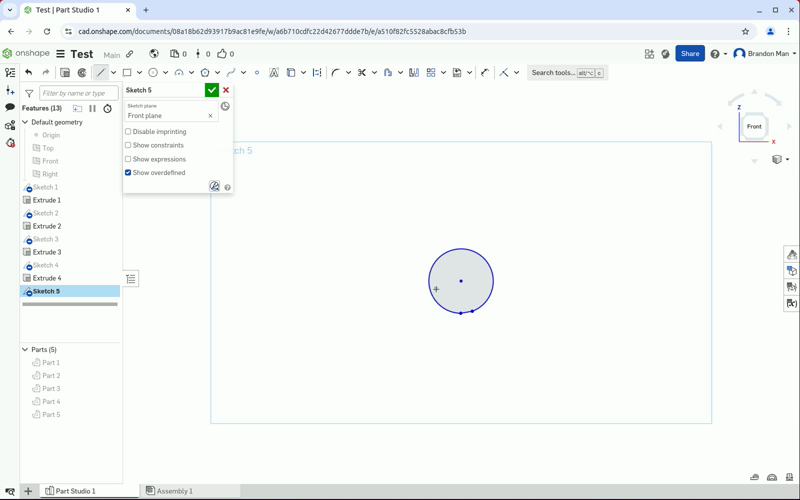
mouse_move(466, 288)
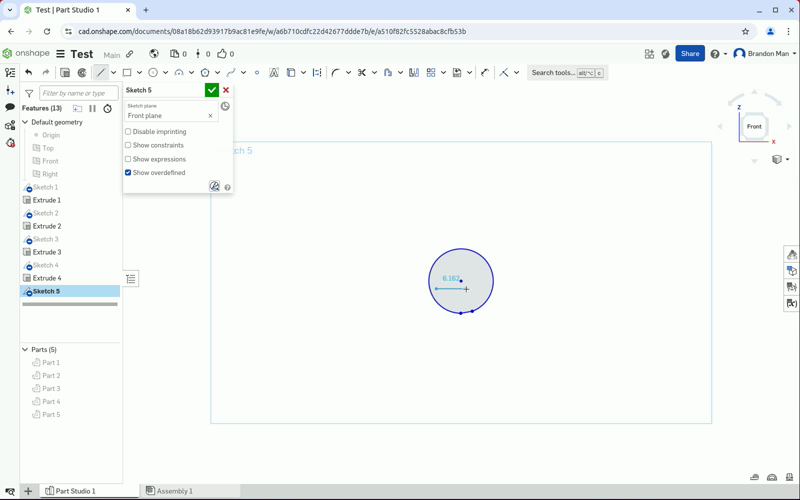
mouse_move(444, 288)
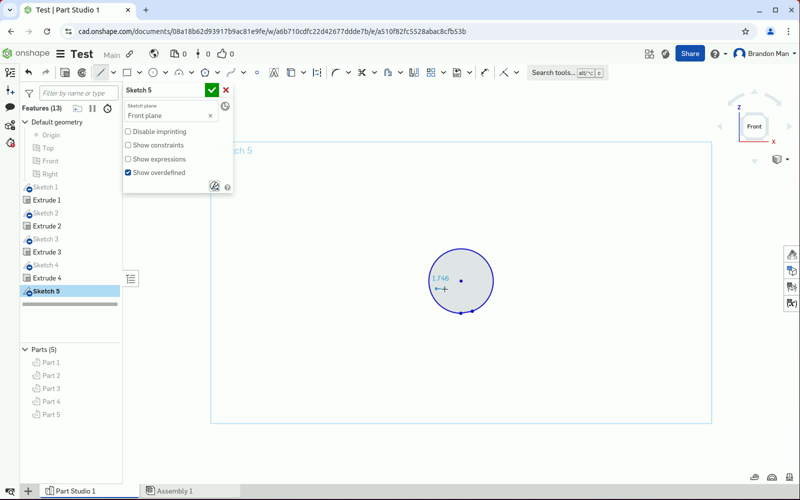
click(444, 288)
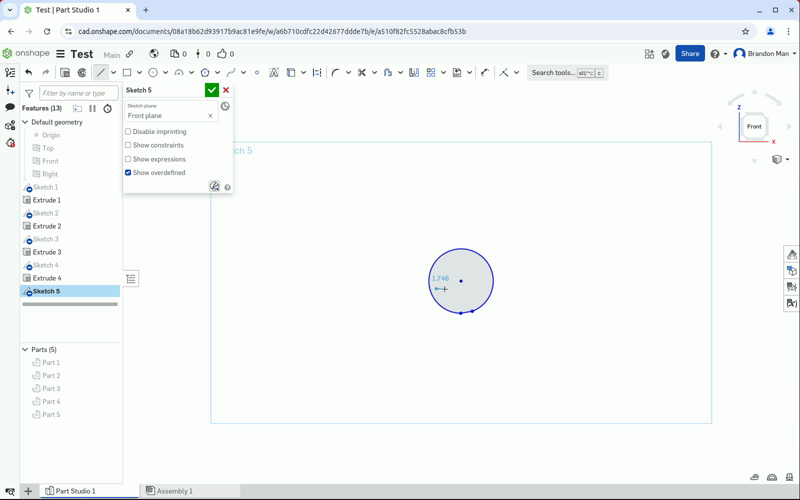
key_up(shift)
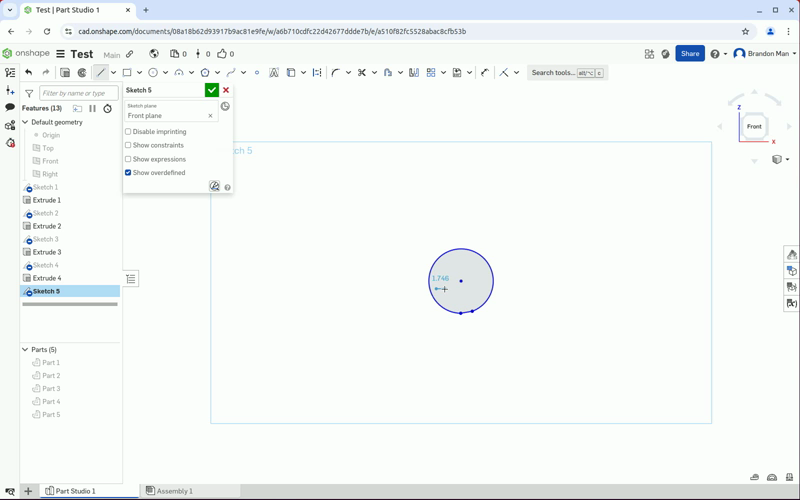
key(esc)
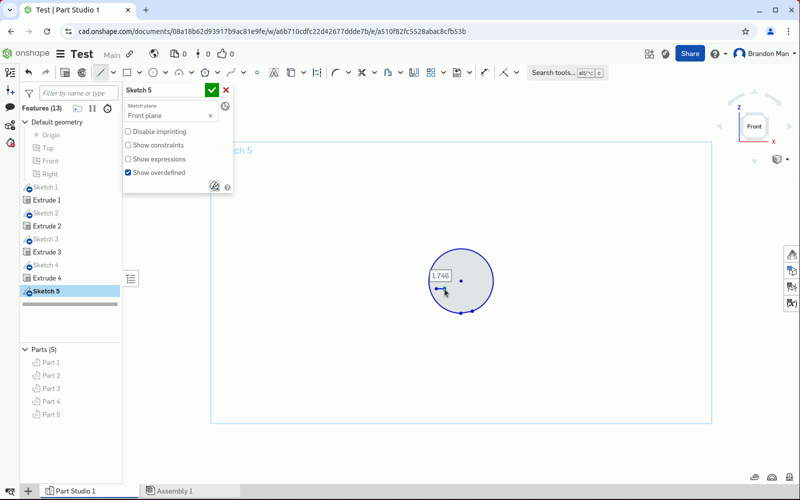
key(a)
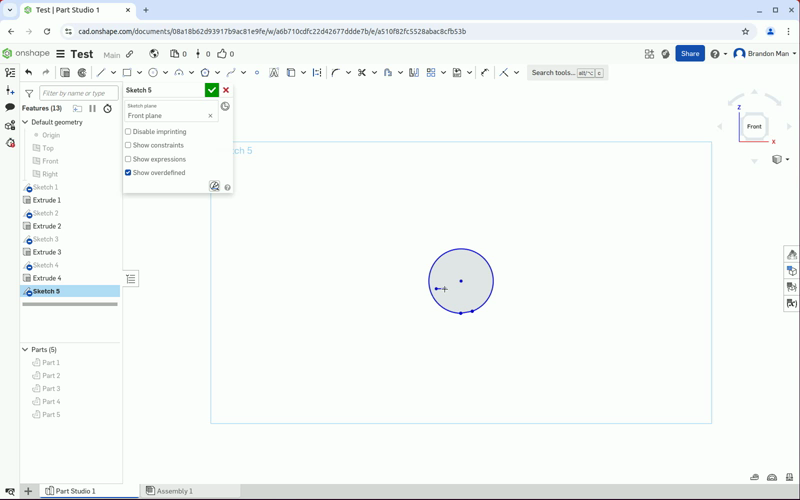
mouse_move(444, 288)
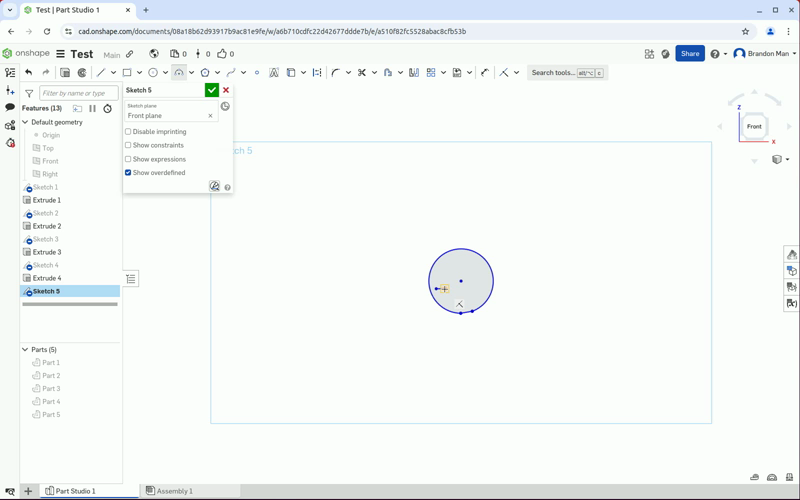
click(444, 288)
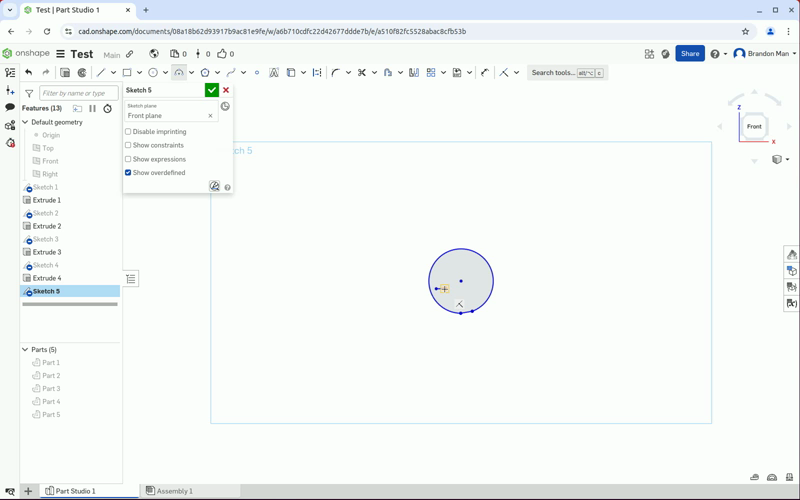
key_down(shift)
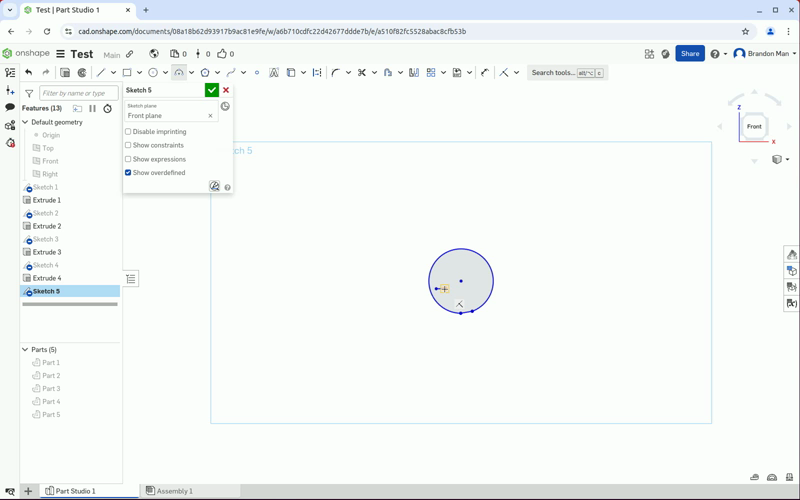
mouse_move(477, 288)
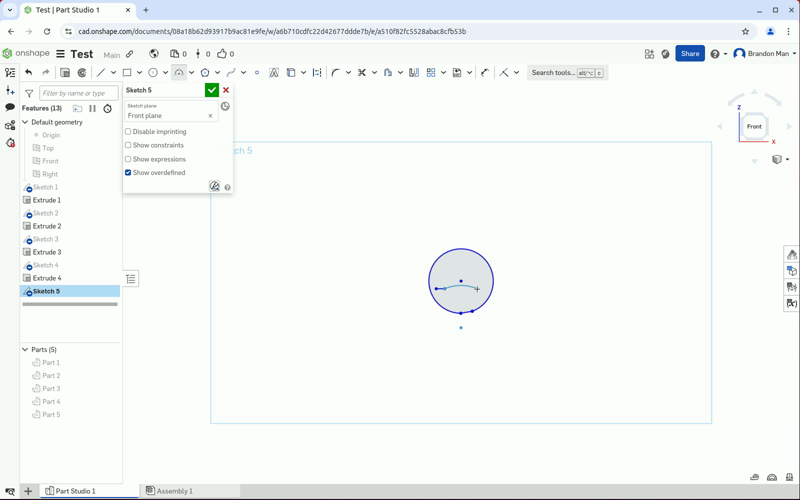
click(477, 288)
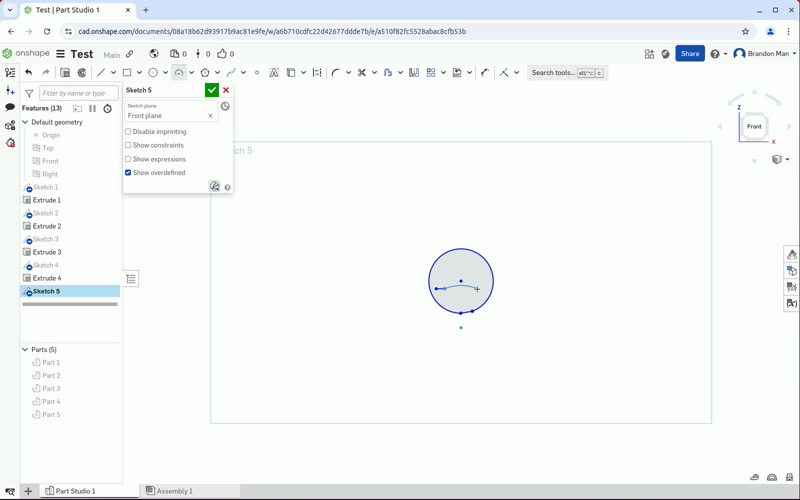
mouse_move(460, 300)
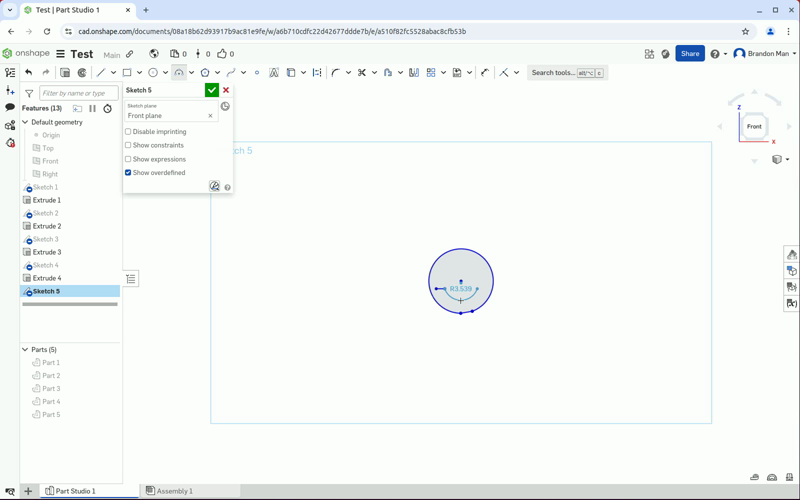
click(460, 300)
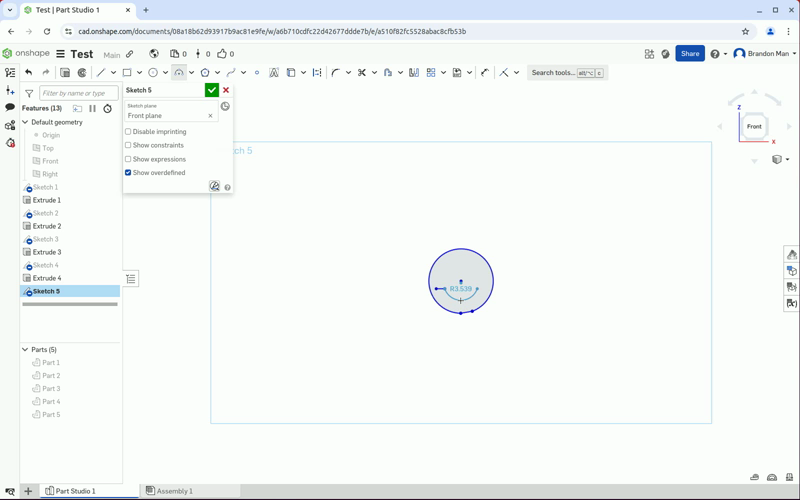
key_up(shift)
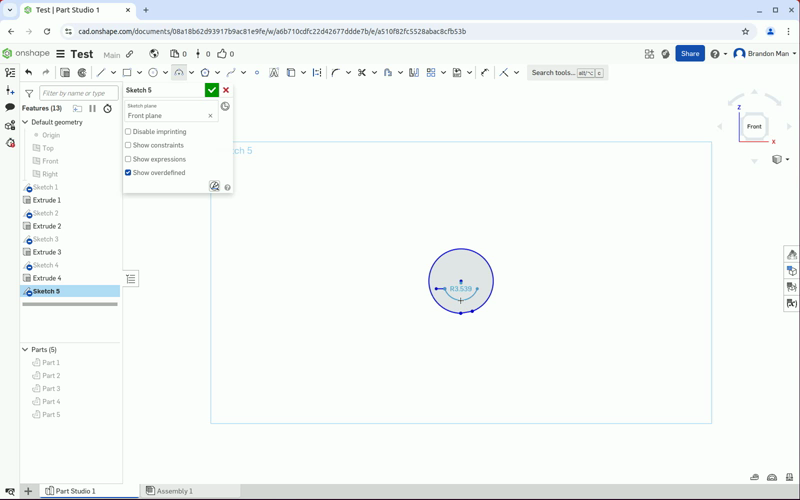
key(esc)
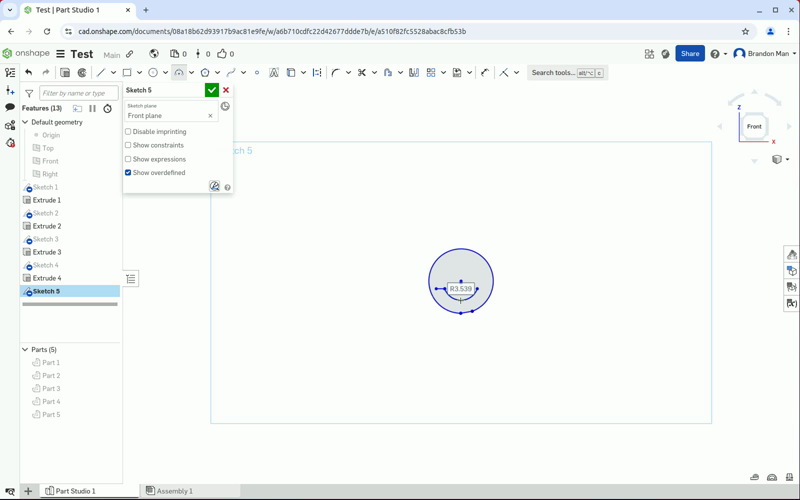
key(l)
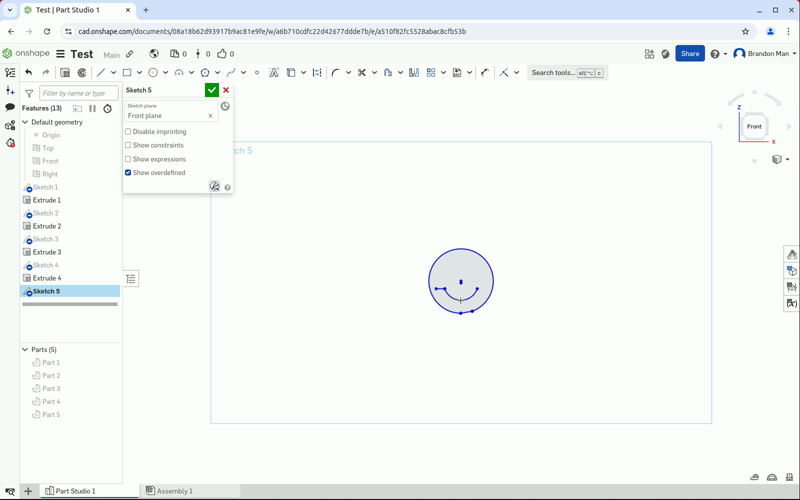
mouse_move(477, 288)
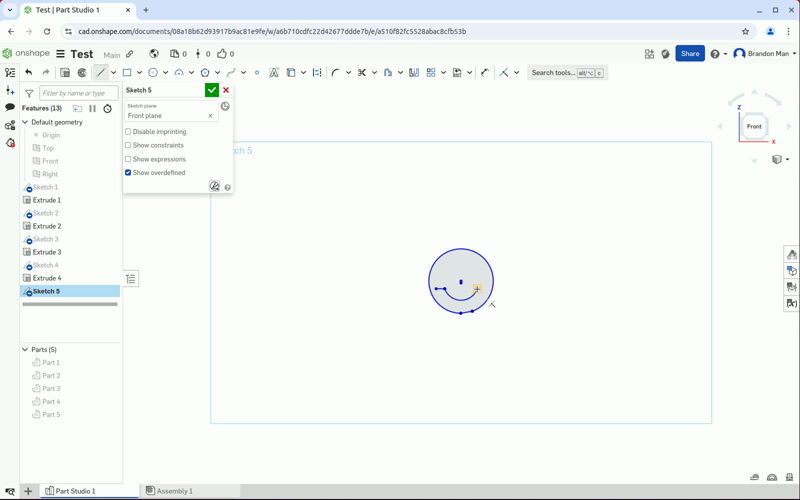
click(477, 288)
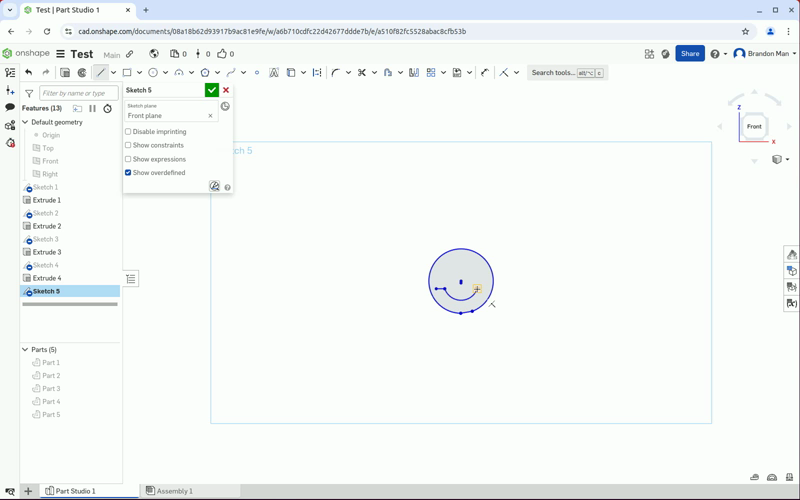
key_down(shift)
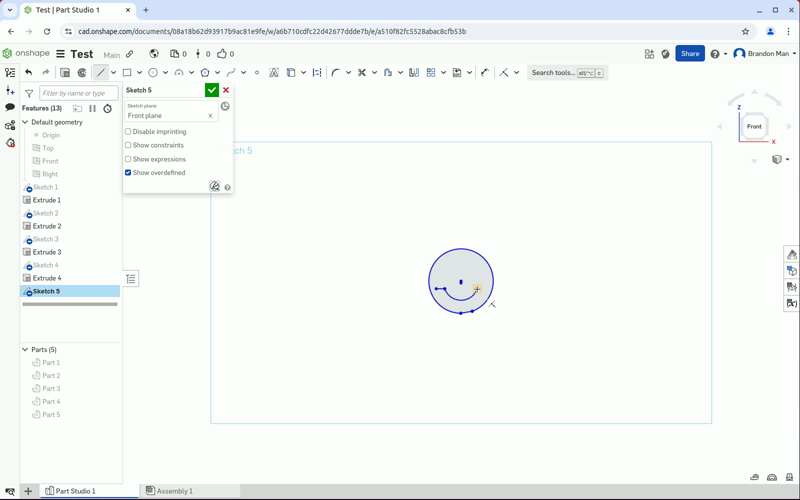
mouse_move(507, 288)
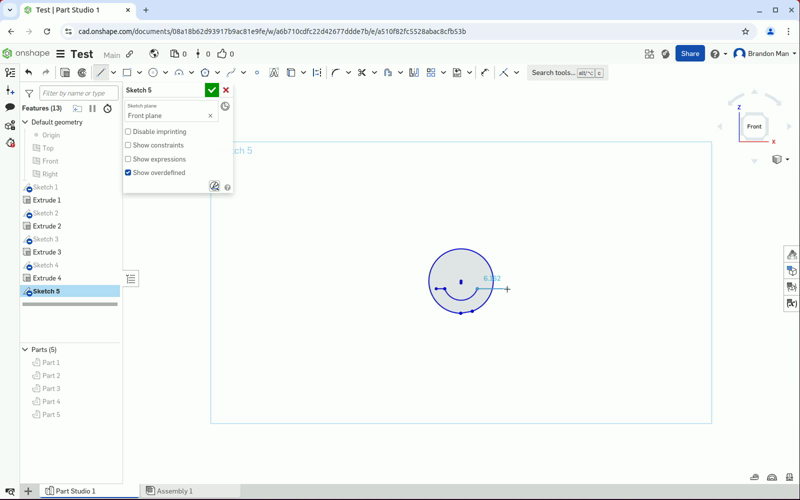
mouse_move(485, 288)
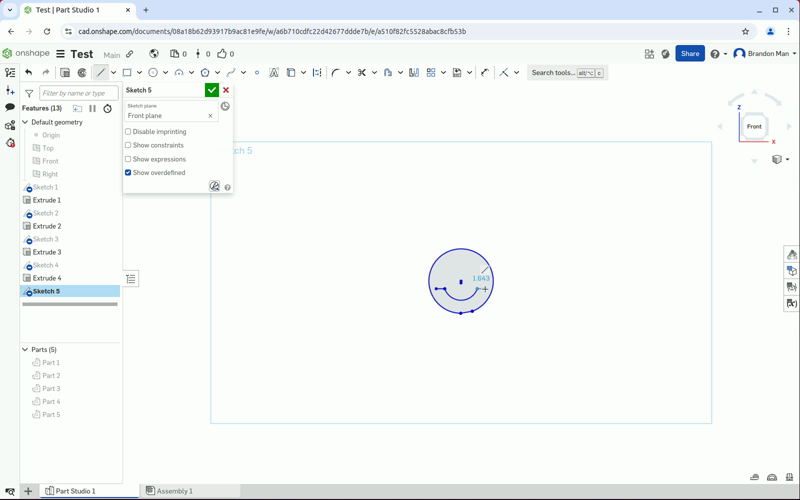
click(485, 288)
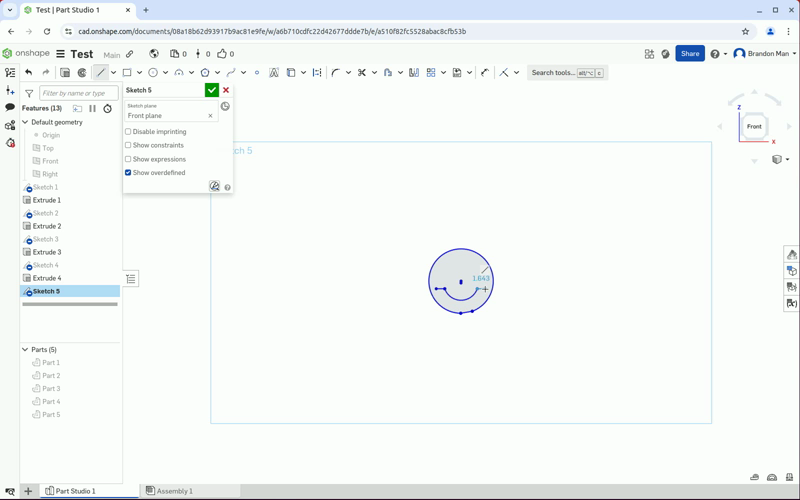
key_up(shift)
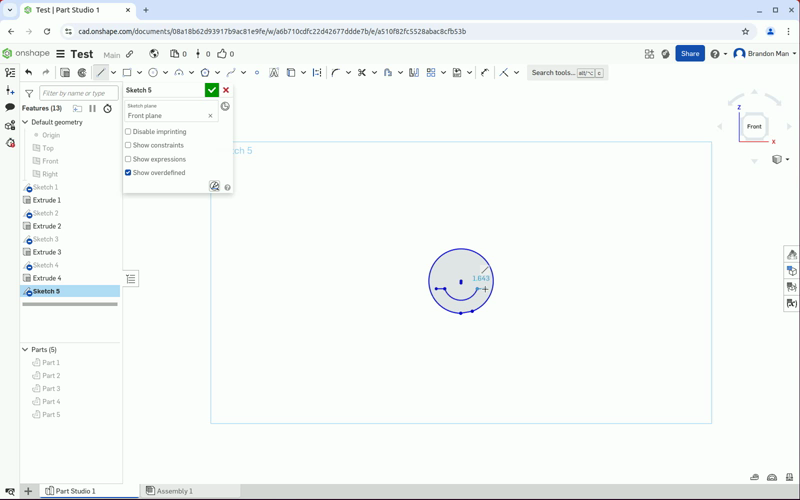
key_down(shift)
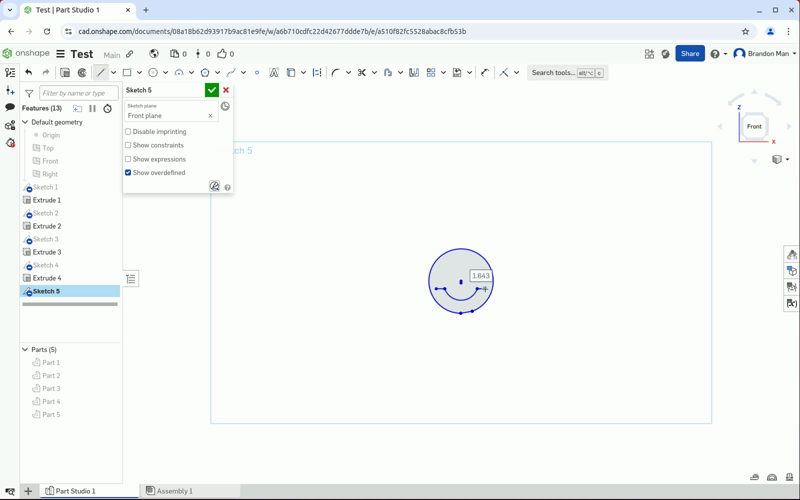
mouse_move(515, 288)
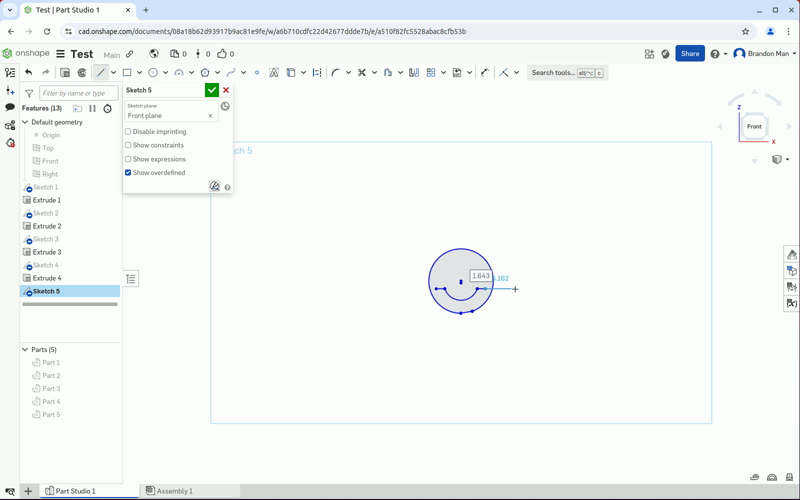
mouse_move(485, 276)
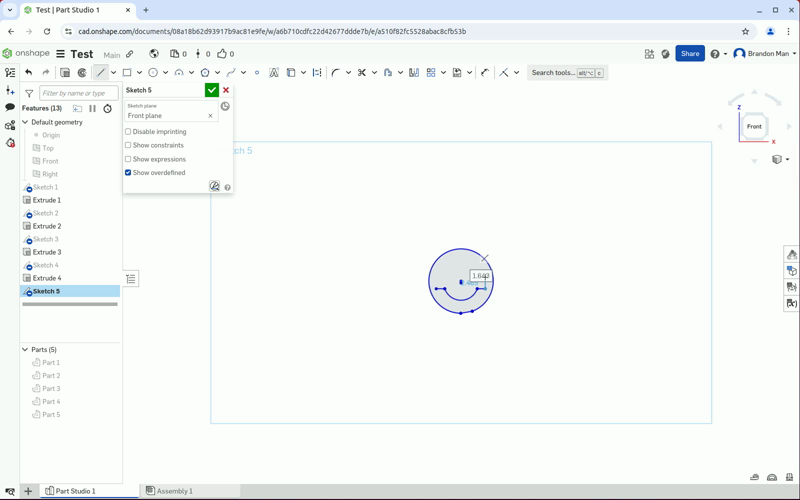
click(485, 276)
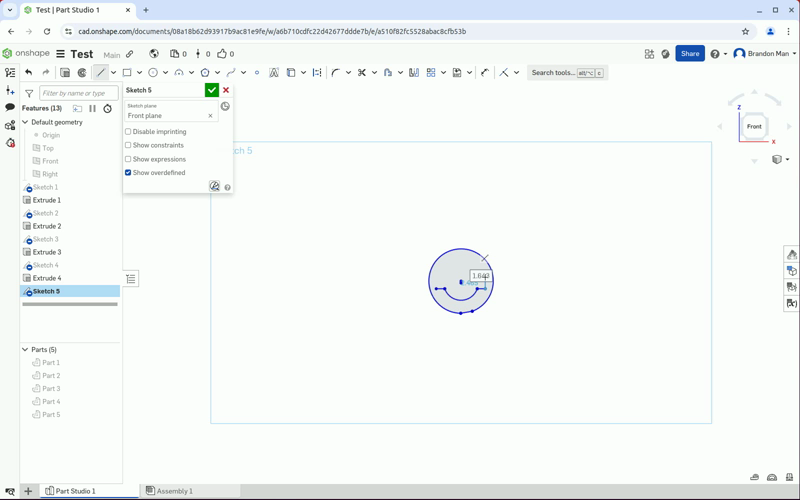
key_up(shift)
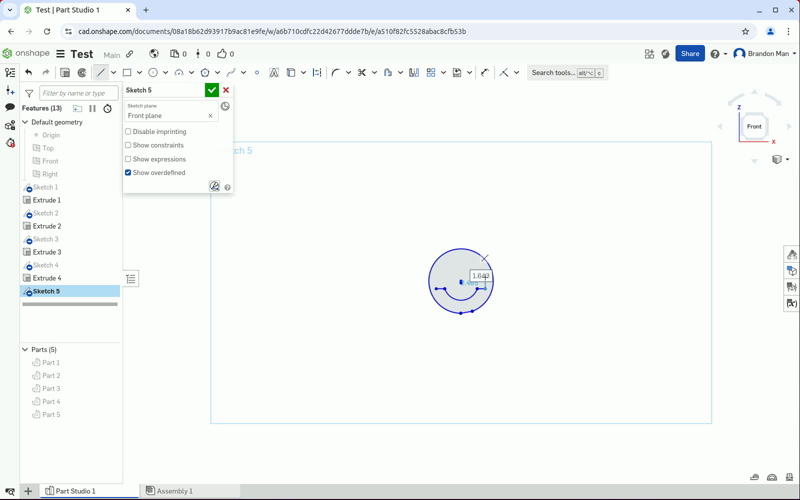
key_down(shift)
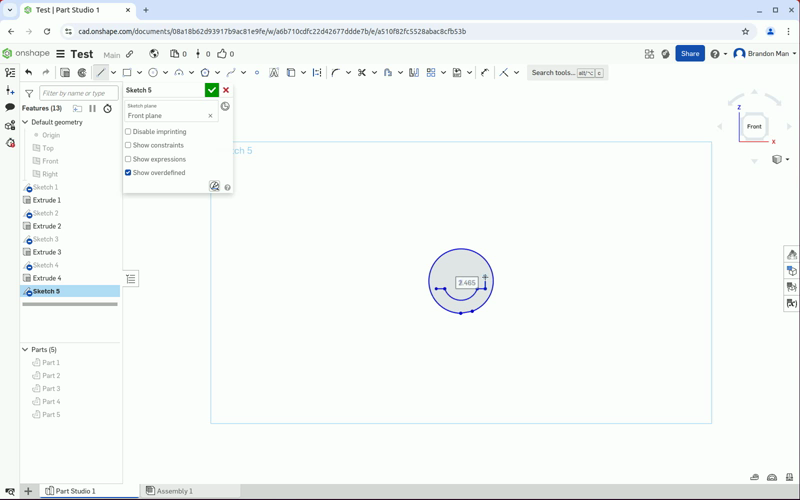
mouse_move(515, 276)
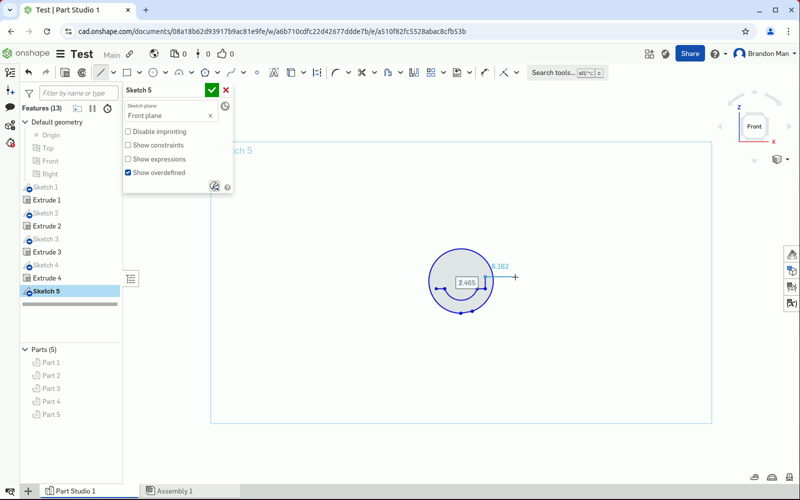
mouse_move(477, 276)
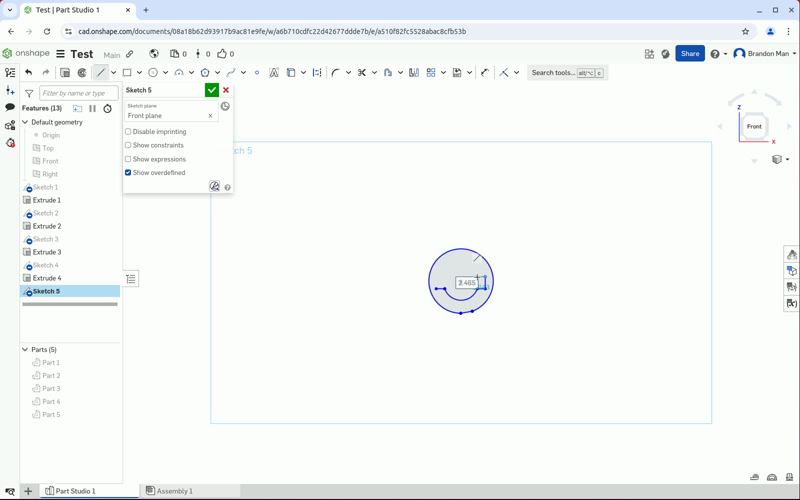
click(477, 276)
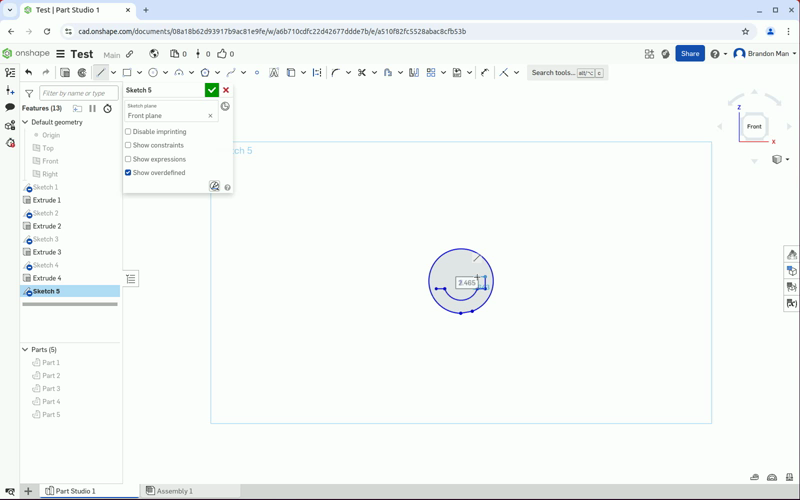
key_up(shift)
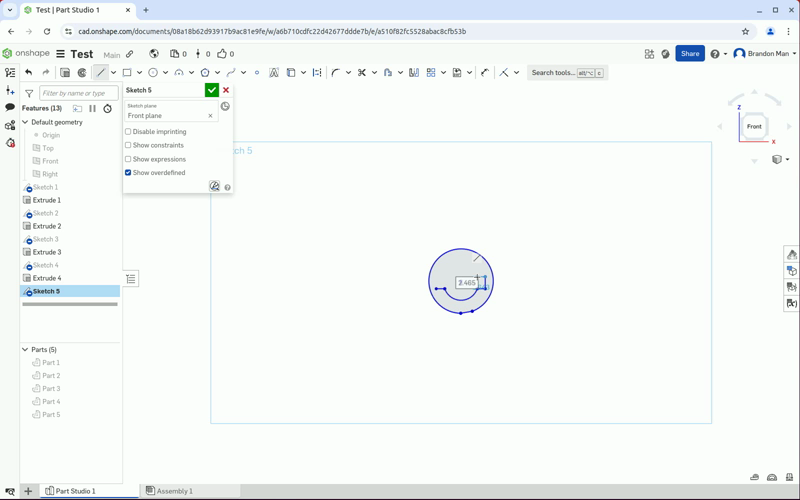
key(esc)
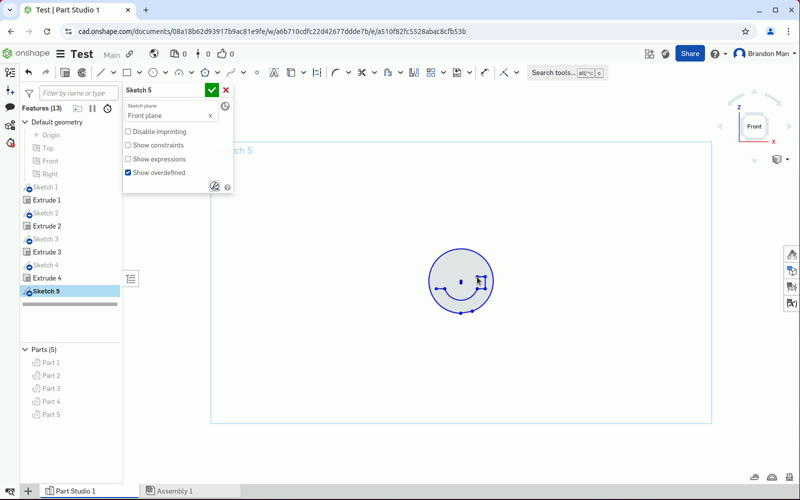
key(a)
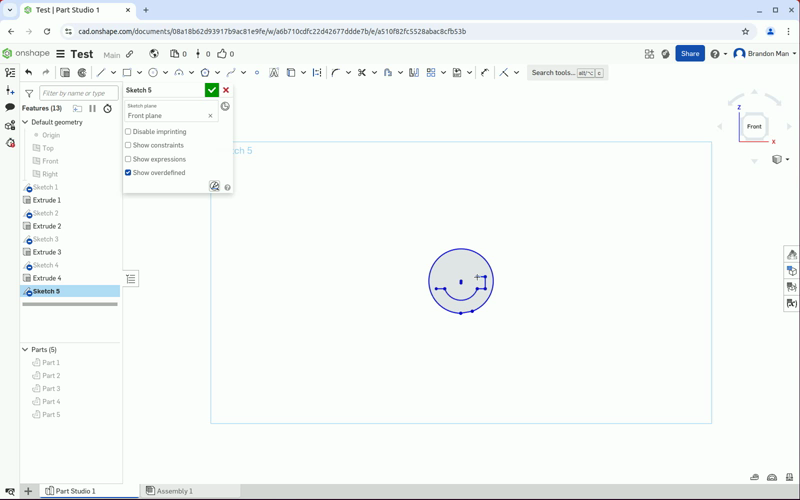
mouse_move(477, 276)
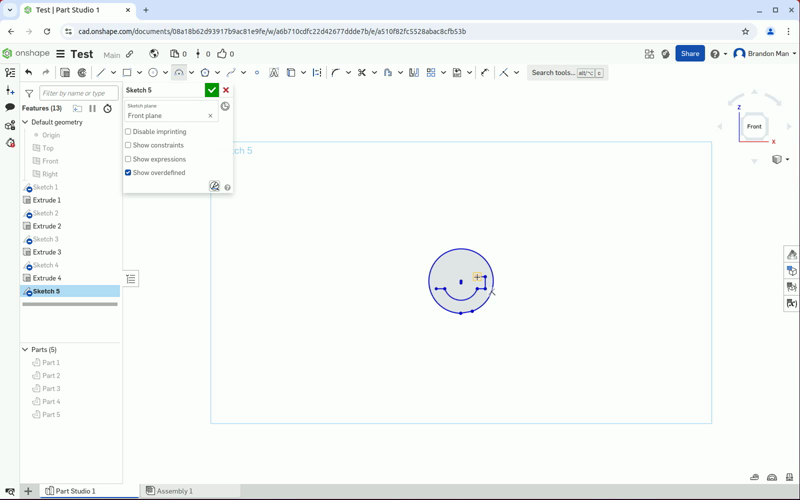
click(477, 276)
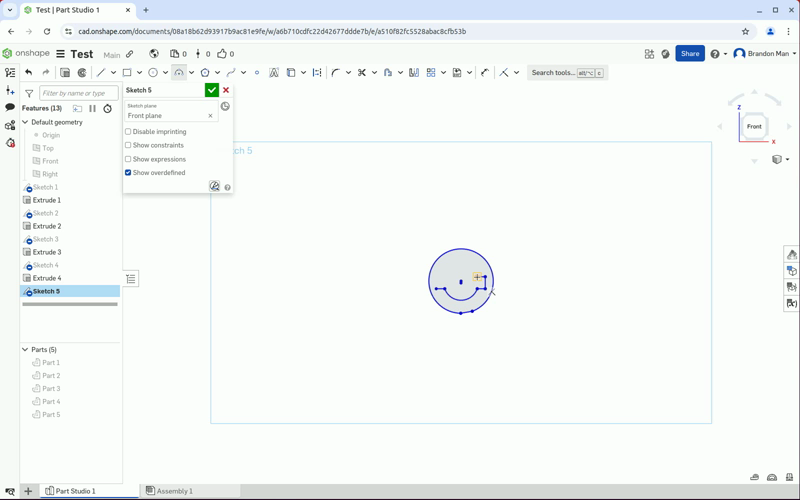
key_down(shift)
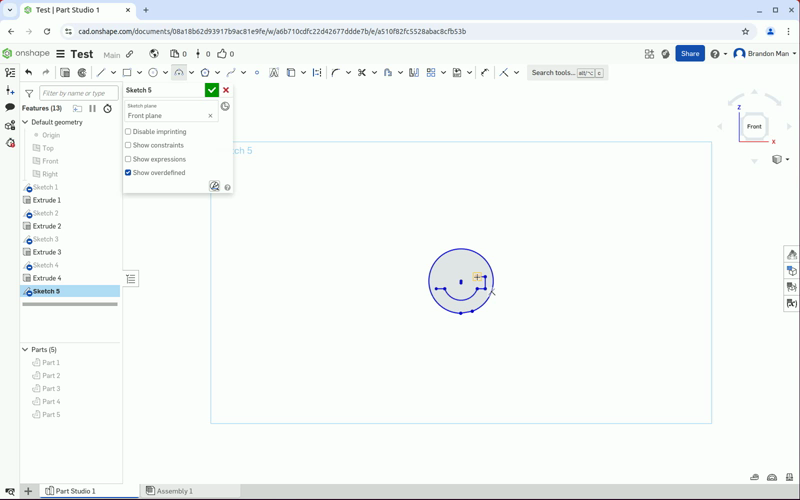
mouse_move(444, 276)
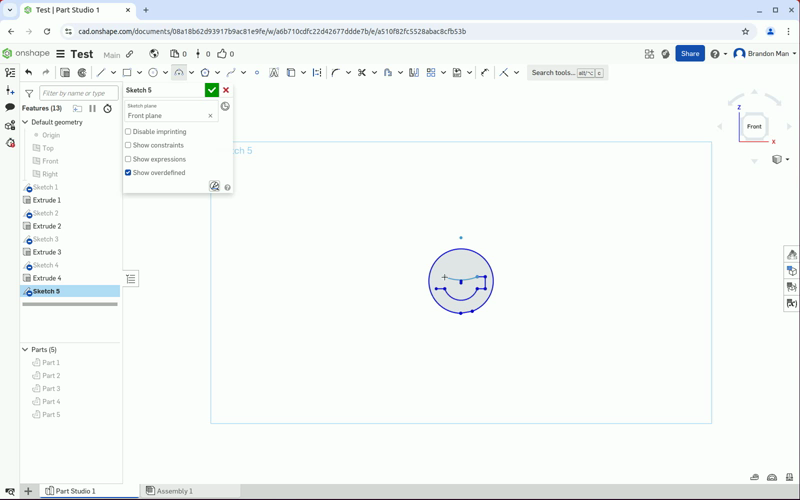
click(444, 276)
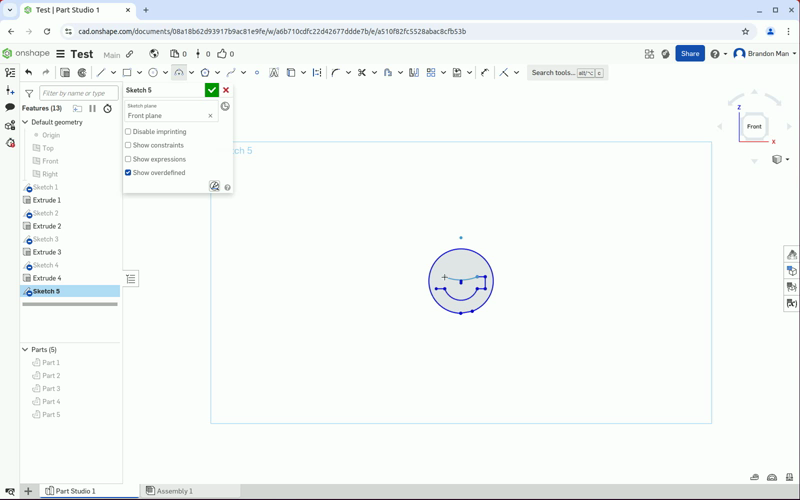
mouse_move(460, 265)
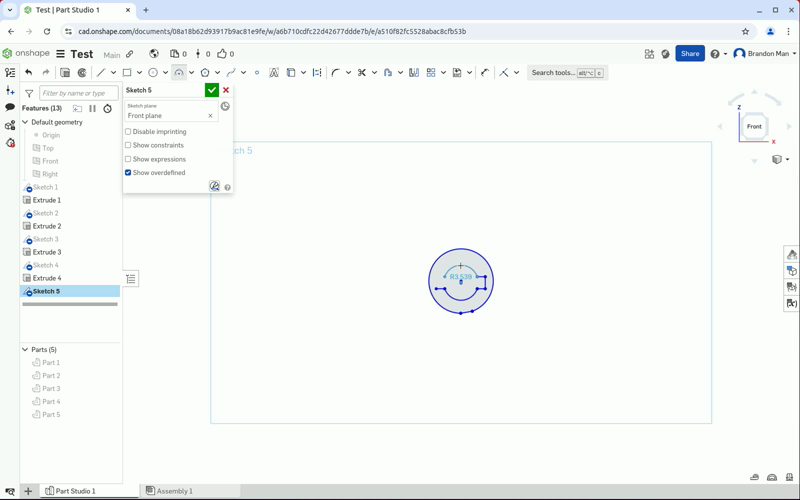
click(460, 265)
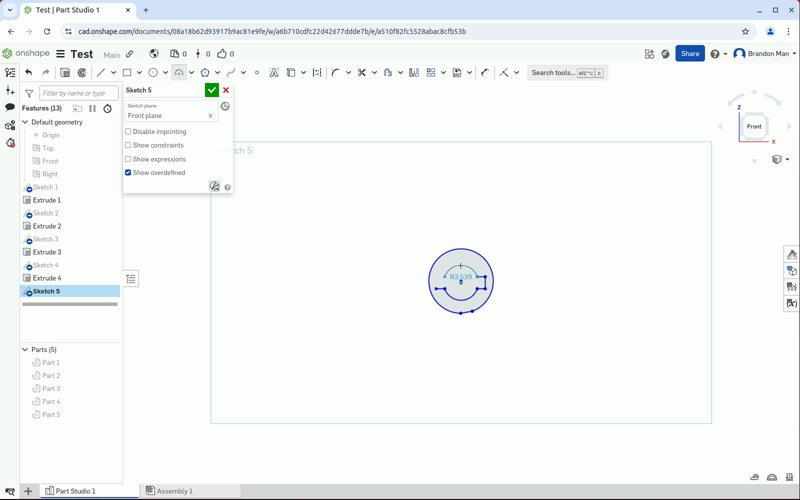
key_up(shift)
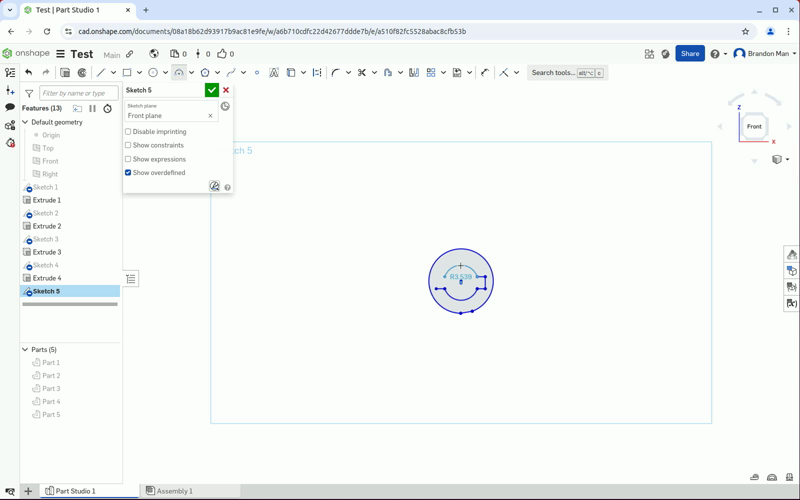
key(esc)
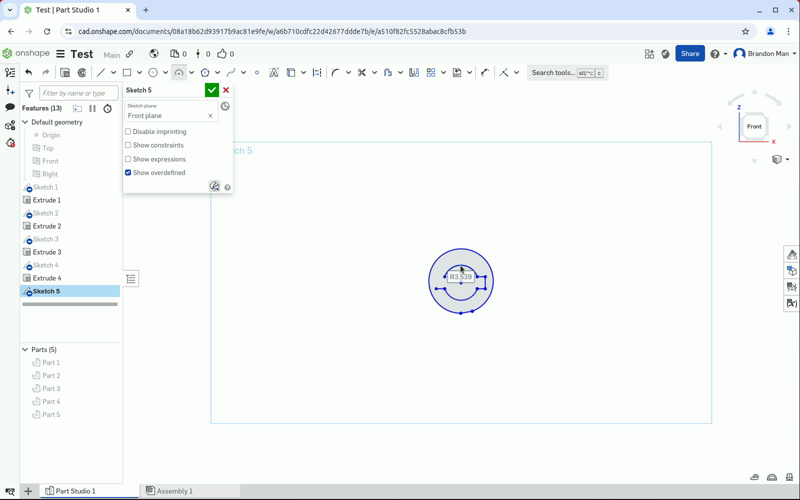
key(l)
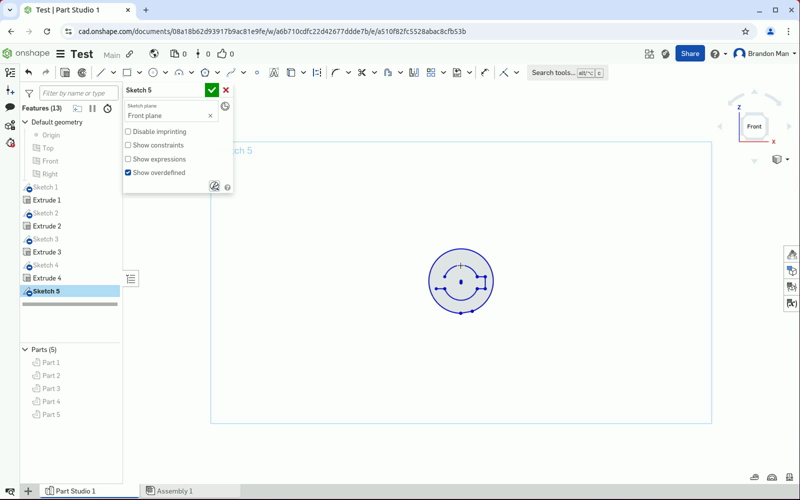
mouse_move(444, 276)
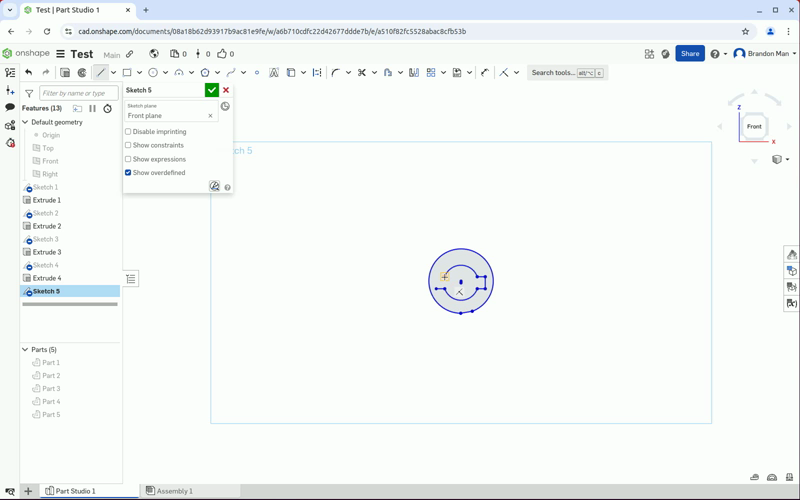
click(444, 276)
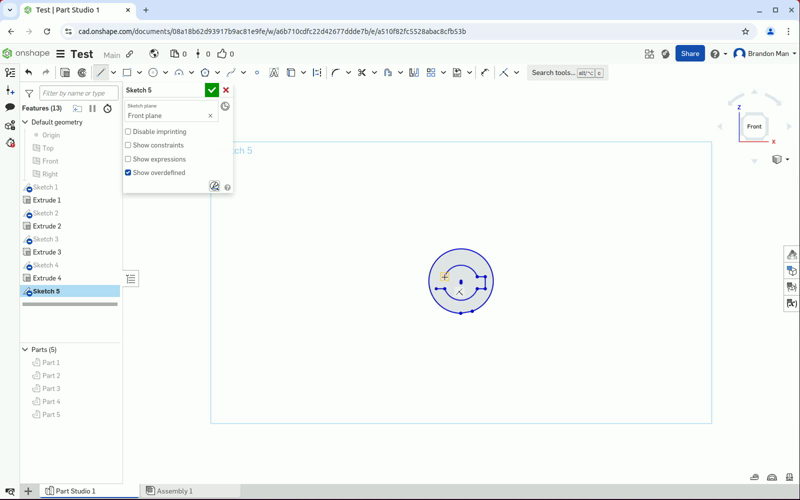
key_down(shift)
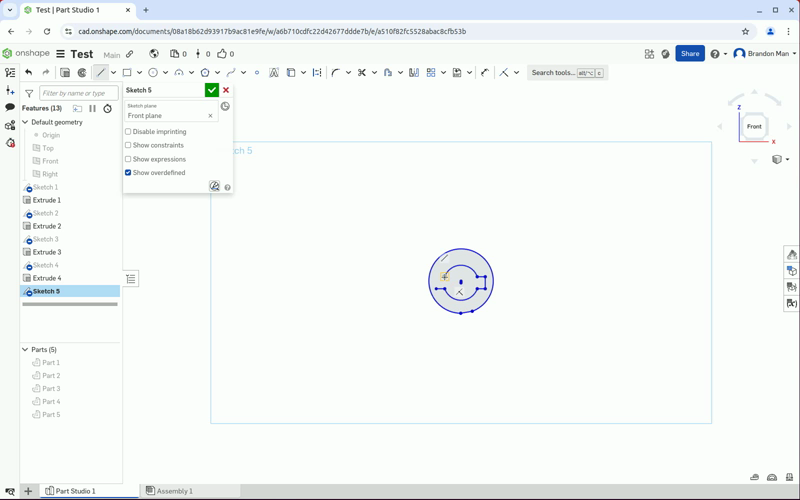
mouse_move(474, 276)
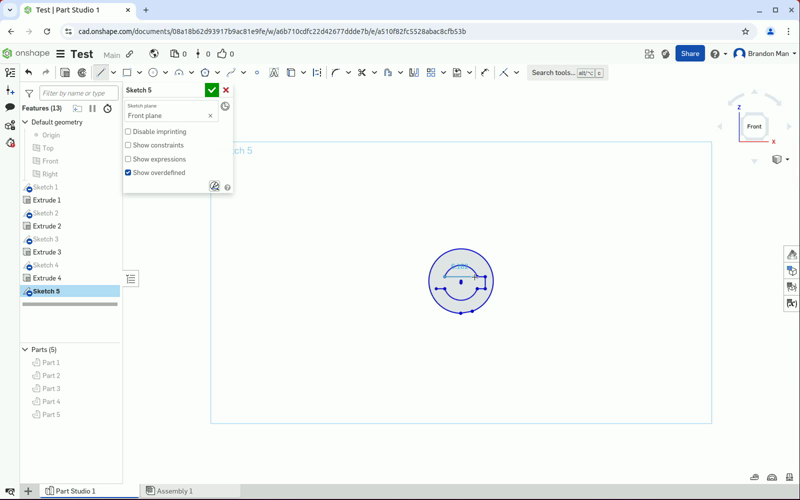
mouse_move(436, 276)
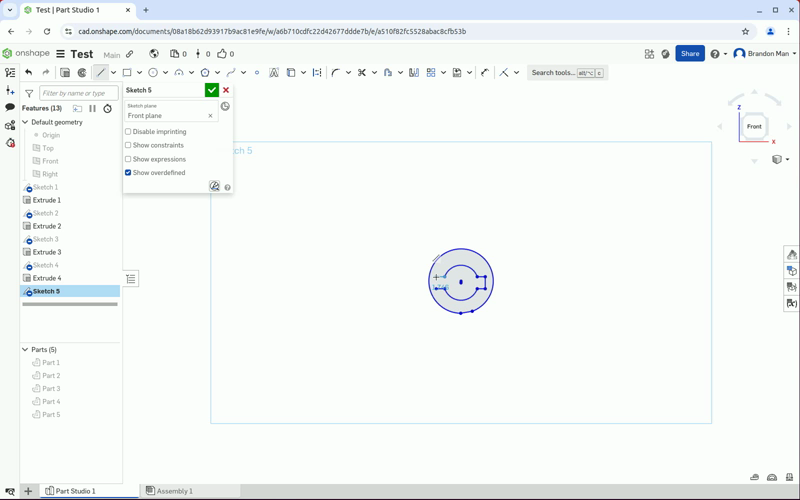
click(436, 276)
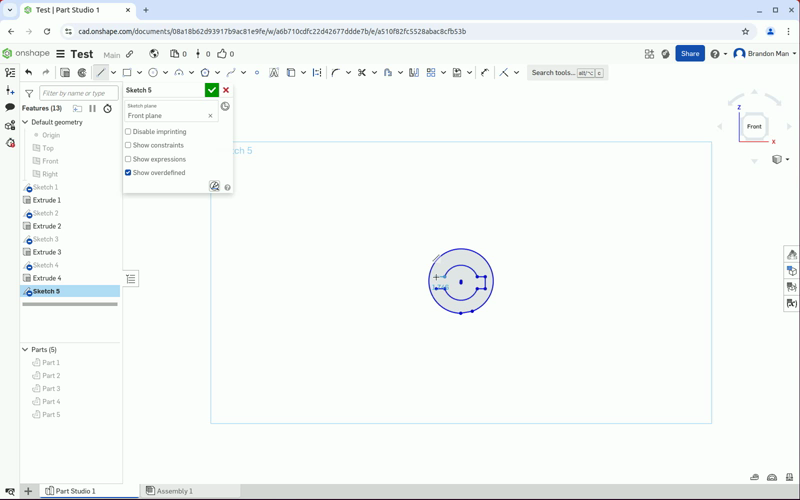
key_up(shift)
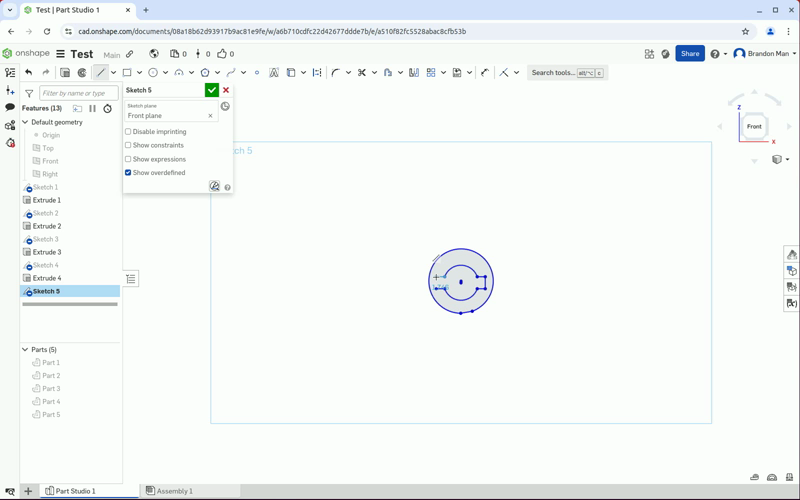
mouse_move(466, 276)
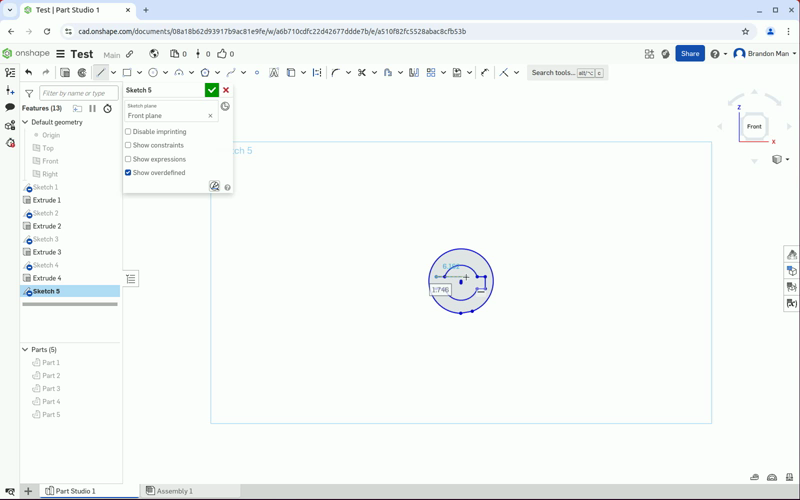
key_down(shift)
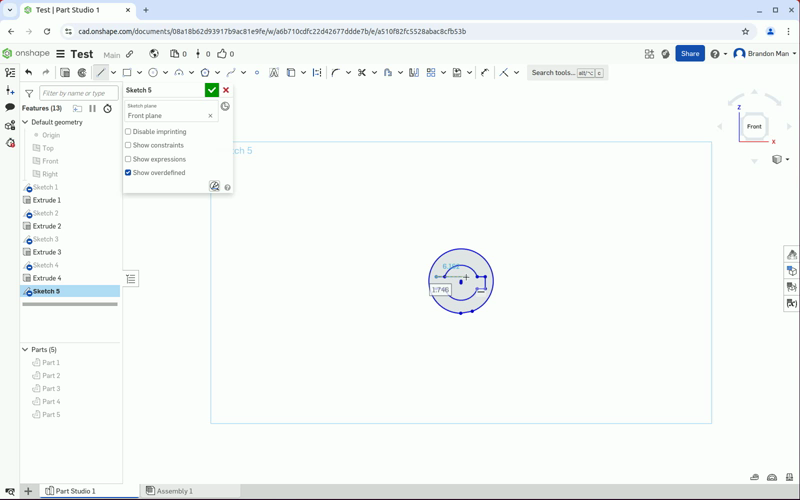
mouse_move(436, 288)
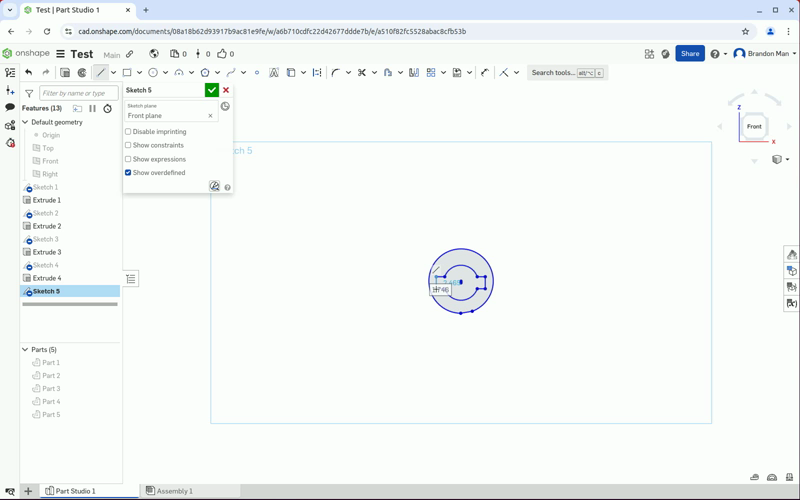
key_up(shift)
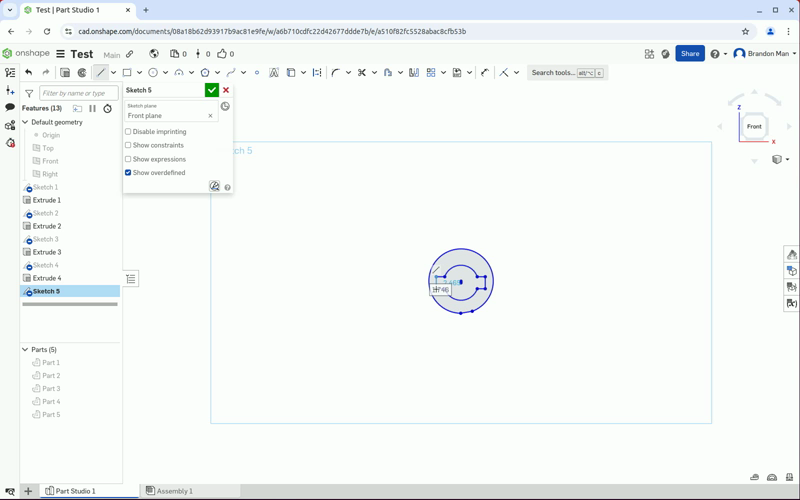
click(436, 288)
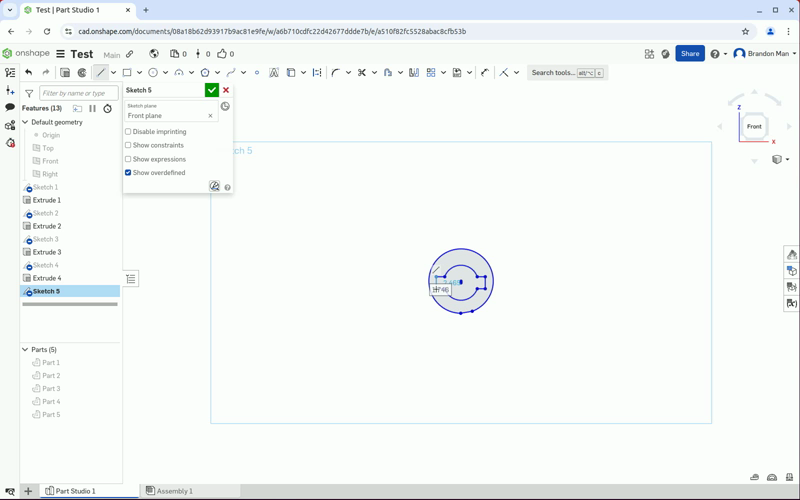
key(esc)
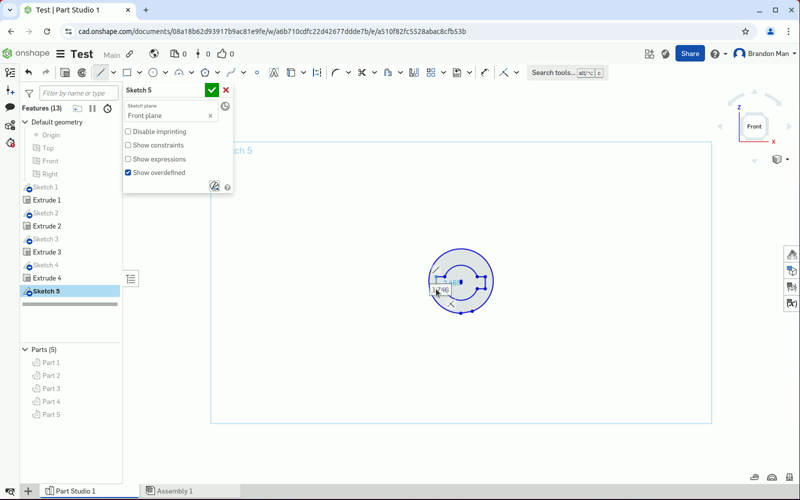
mouse_move(487, 291)
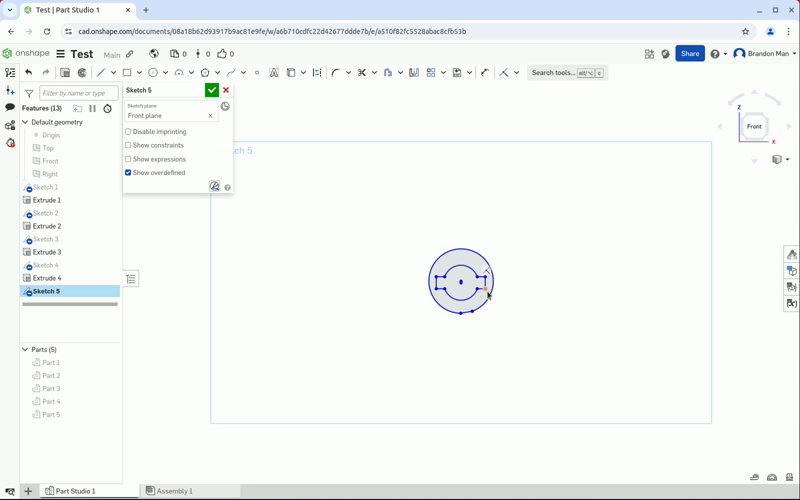
click(487, 291)
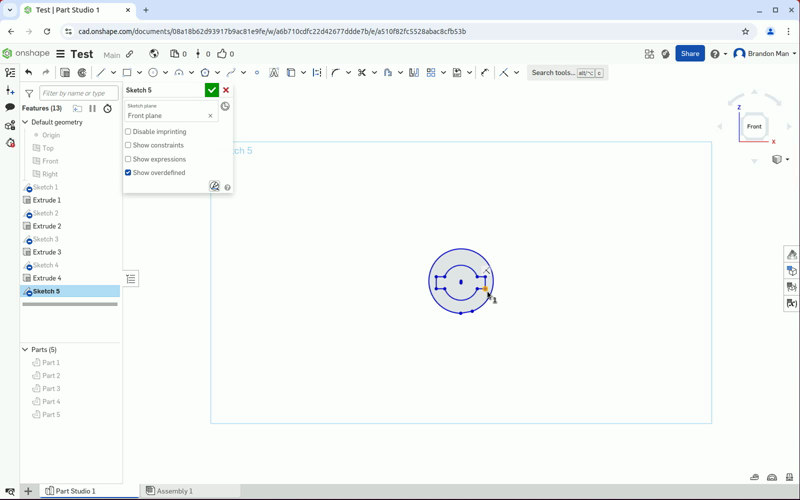
mouse_move(73, 352)
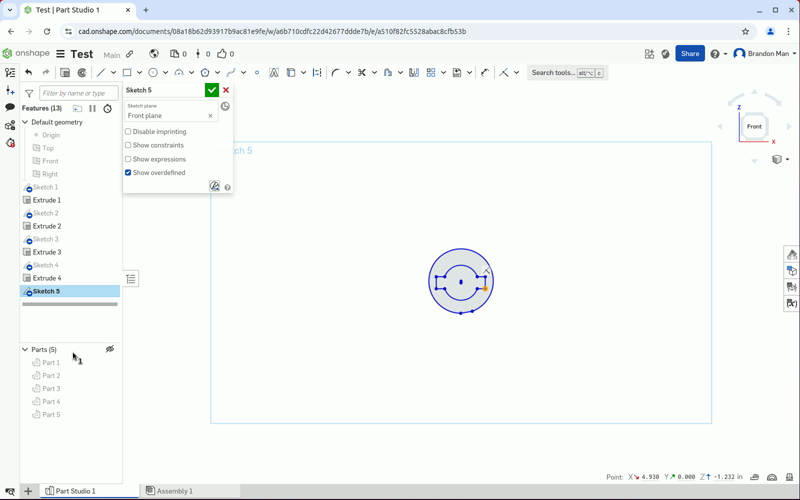
key(shift+y)
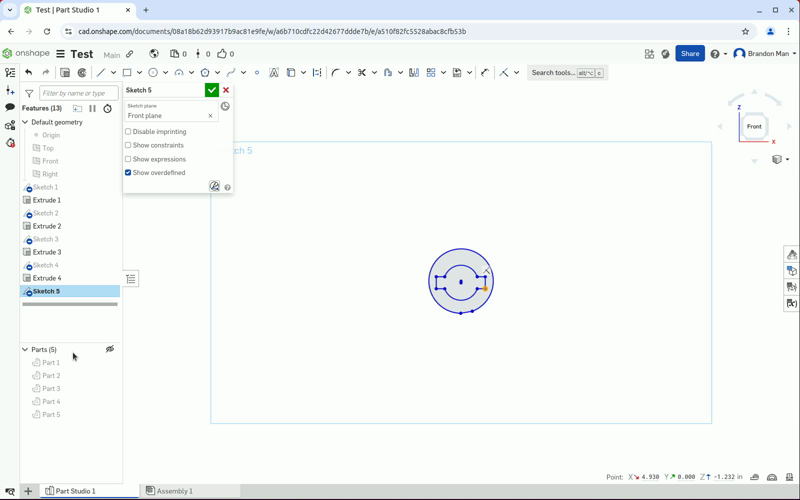
key(shift+e)
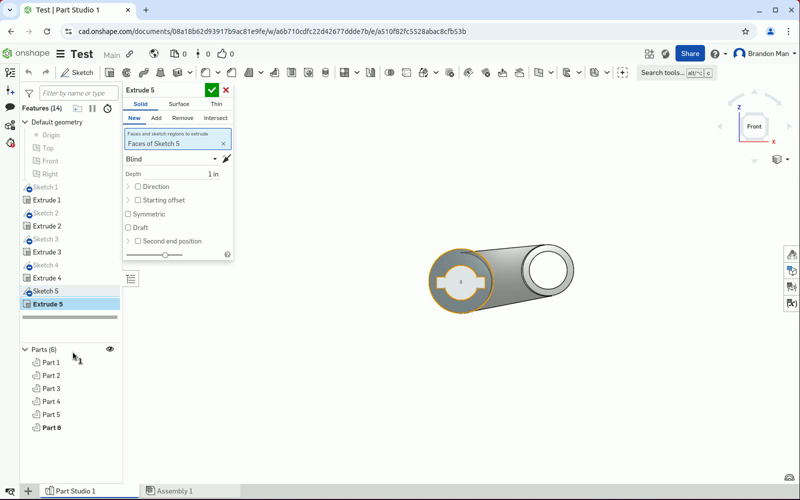
mouse_move(143, 106)
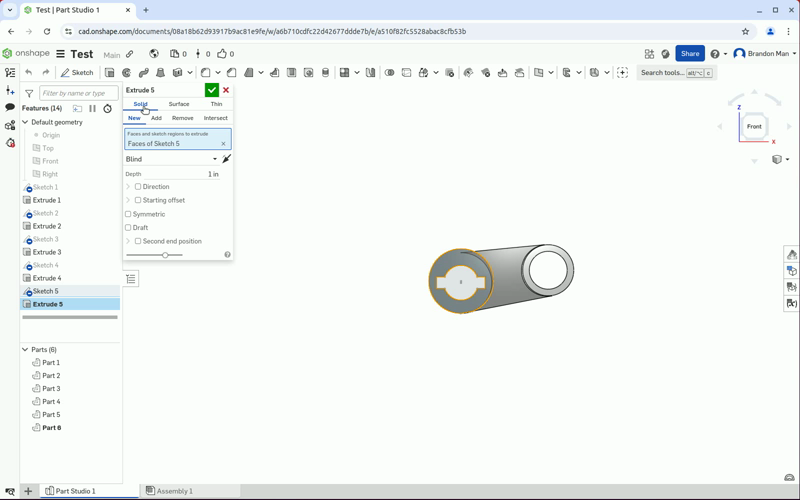
click(143, 106)
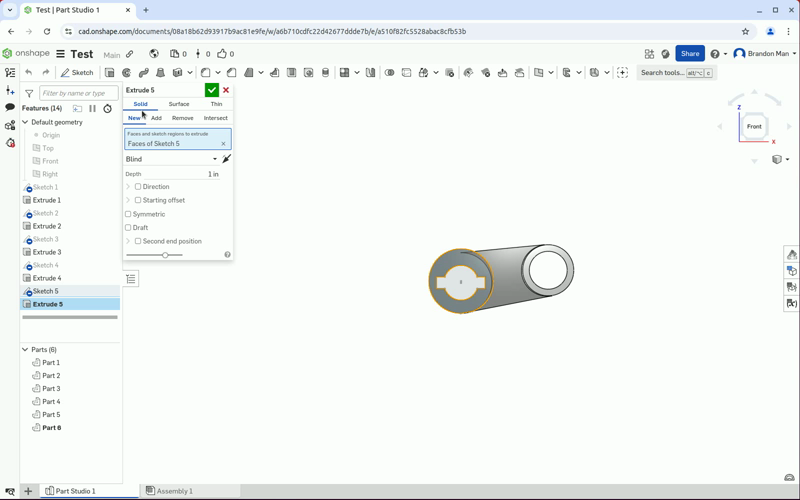
mouse_move(137, 120)
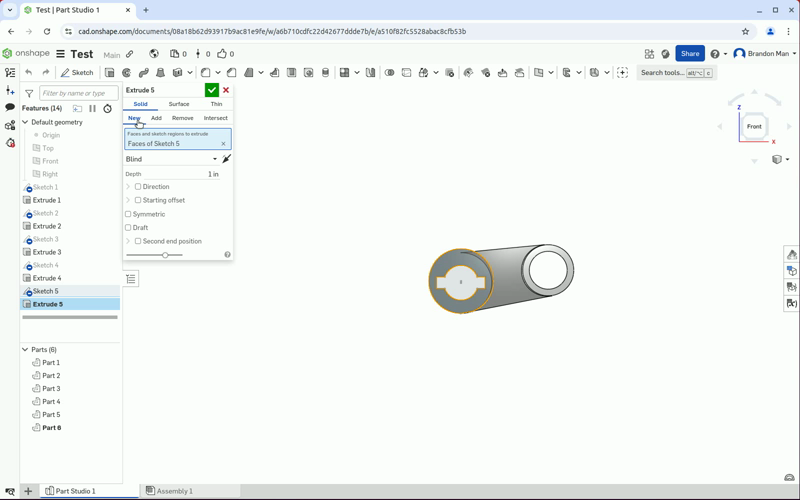
click(137, 120)
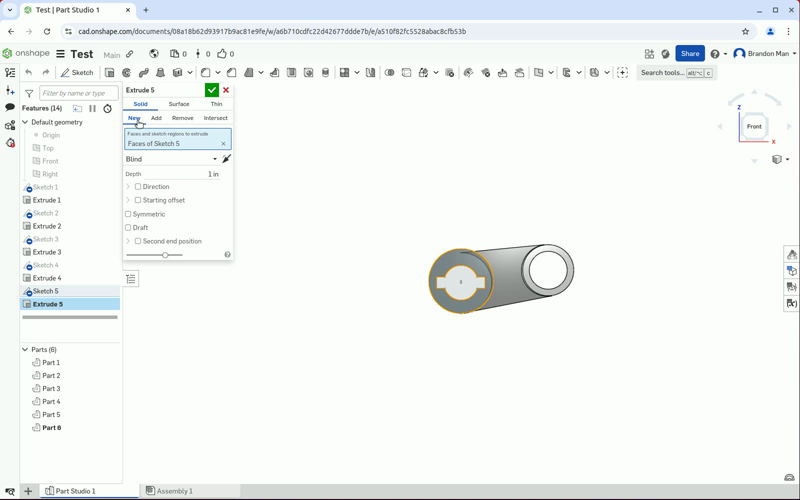
key(tab, 4)
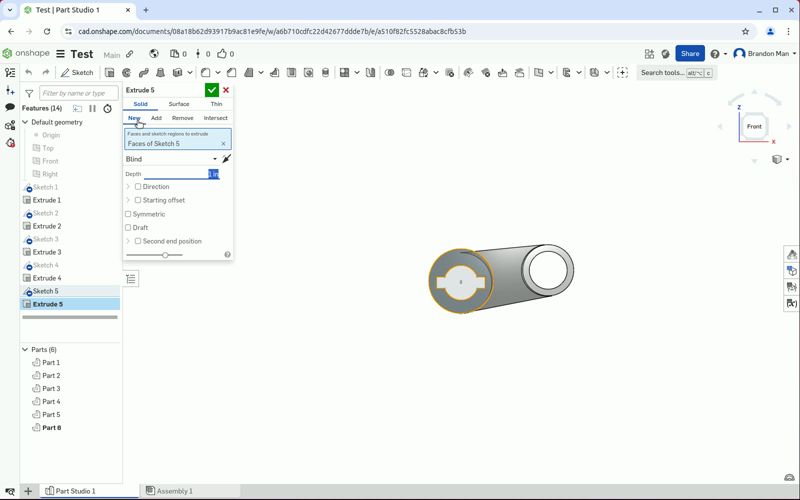
text(11.313)
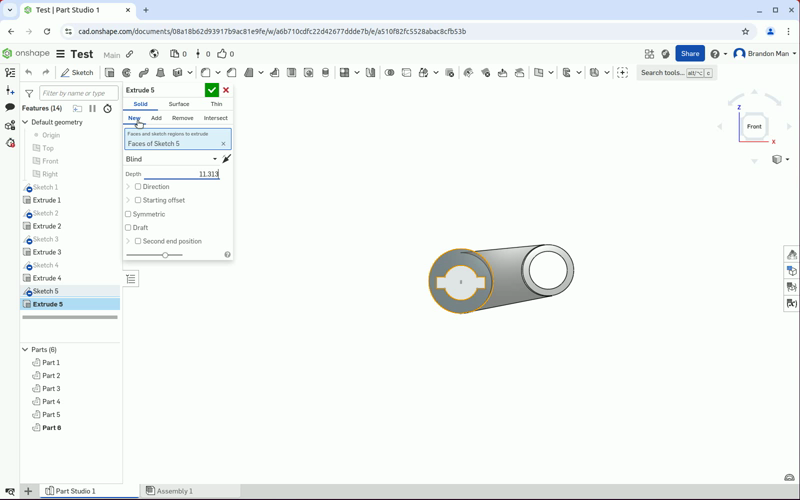
key(enter)
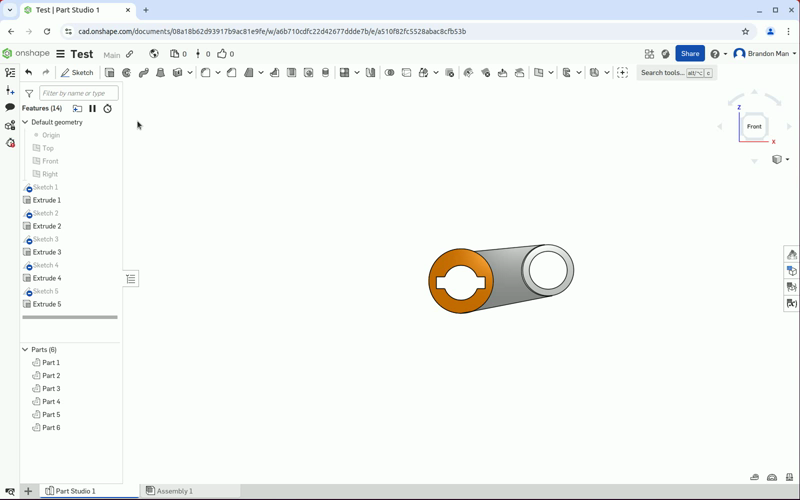
key(shift+h)
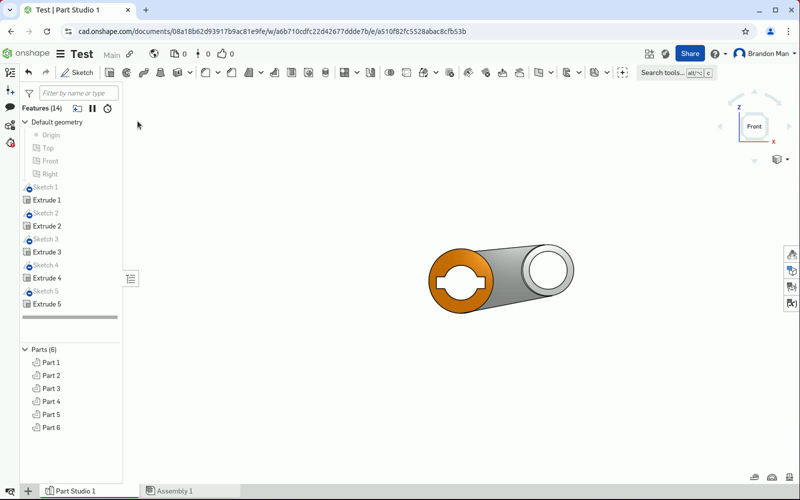
key(shift+h)
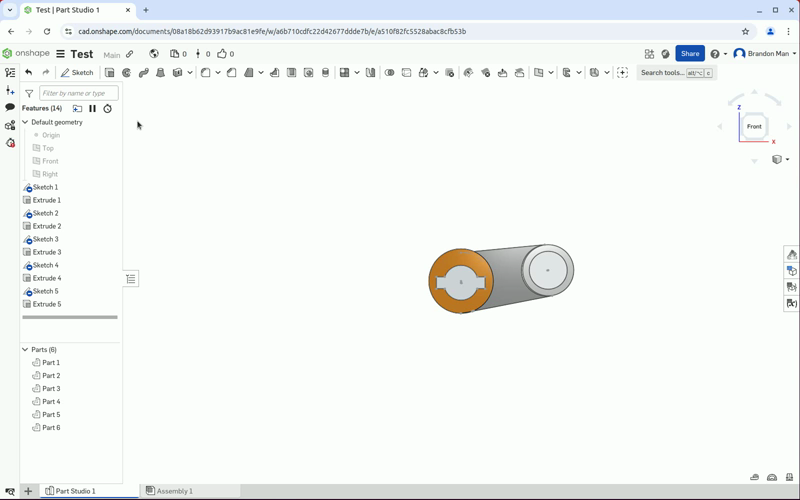
key(shift+7)
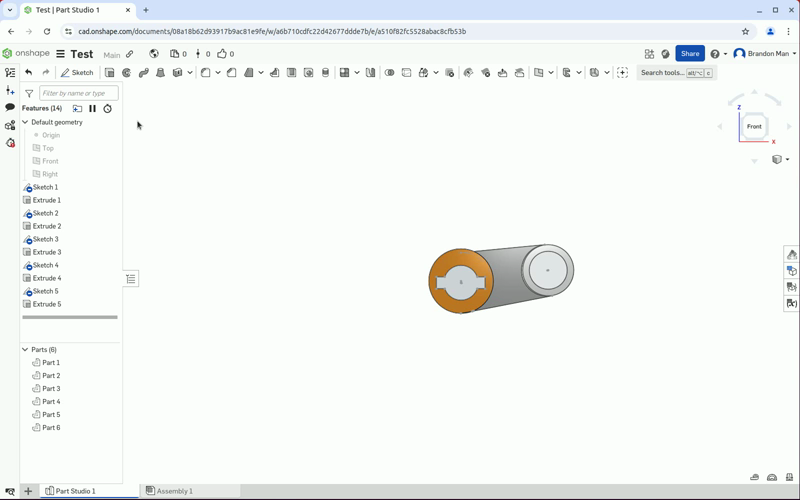
key(left, 2)
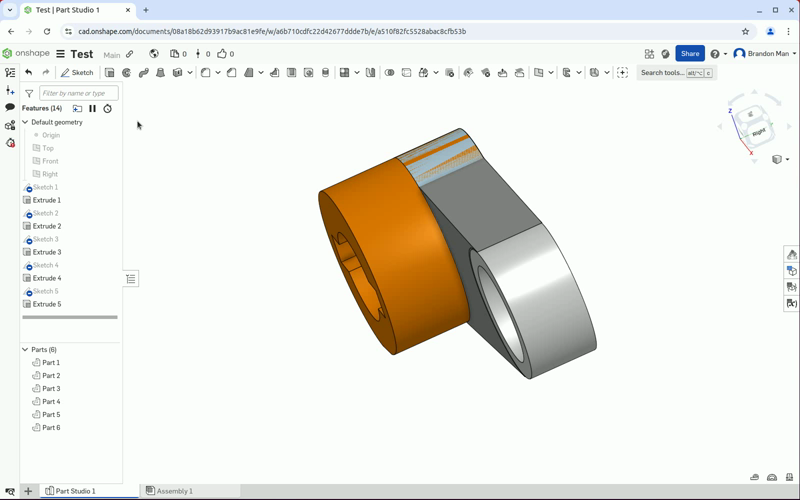
key(down, 2)
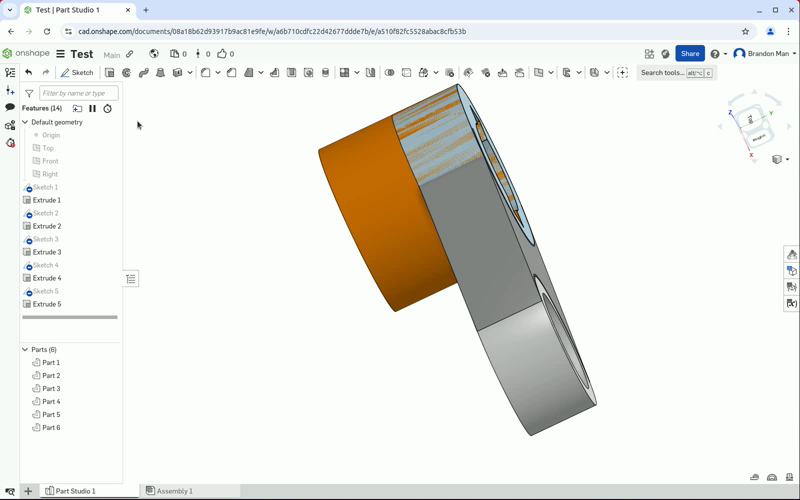
key(up, 2)
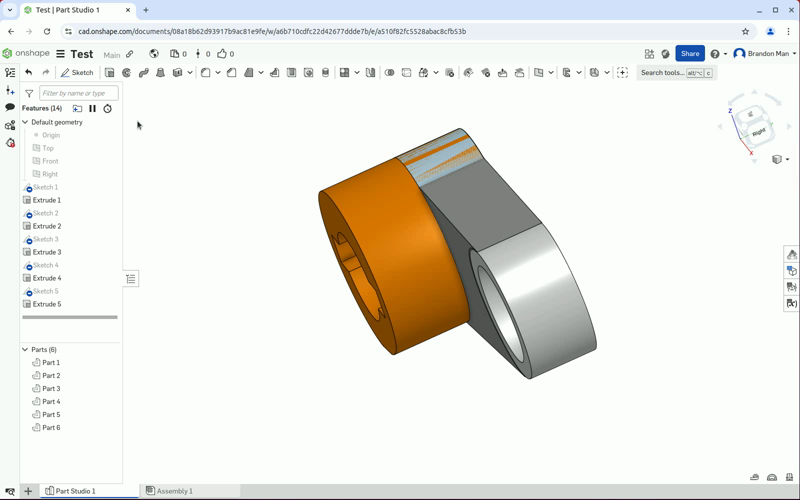
key(right, 2)
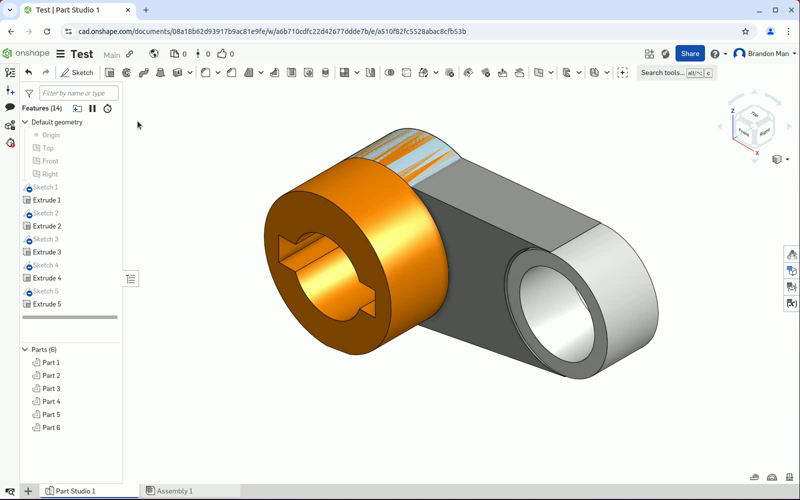
mouse_move(73, 189)
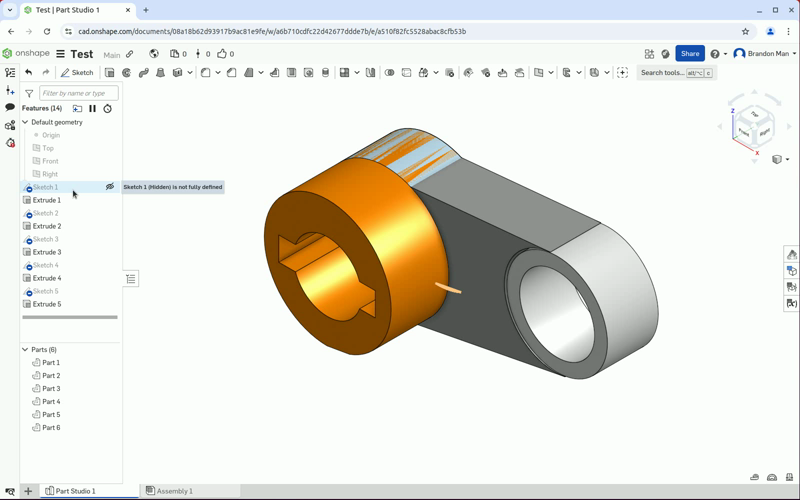
click(73, 189)